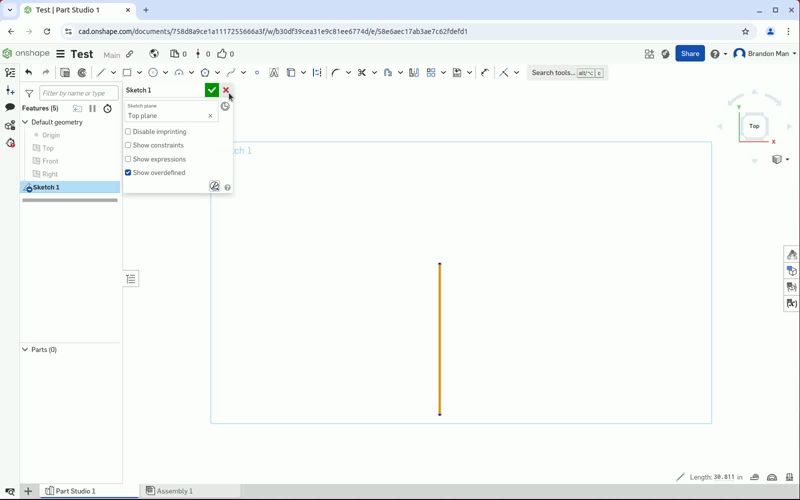
key(shift+h)
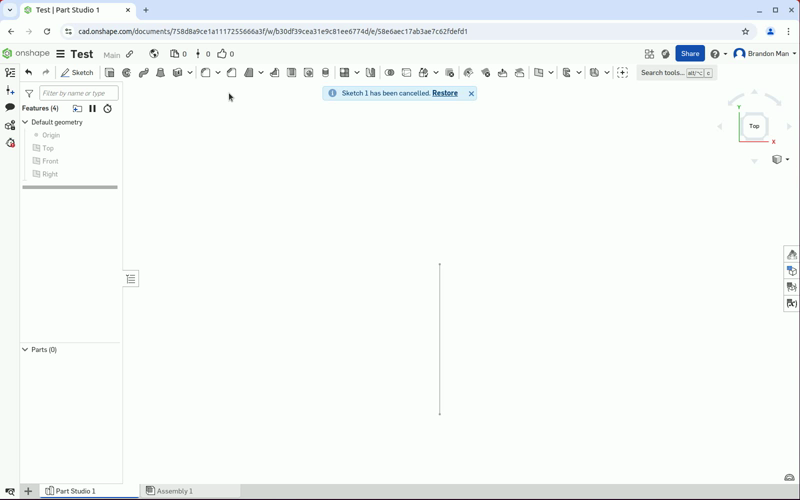
mouse_move(73, 352)
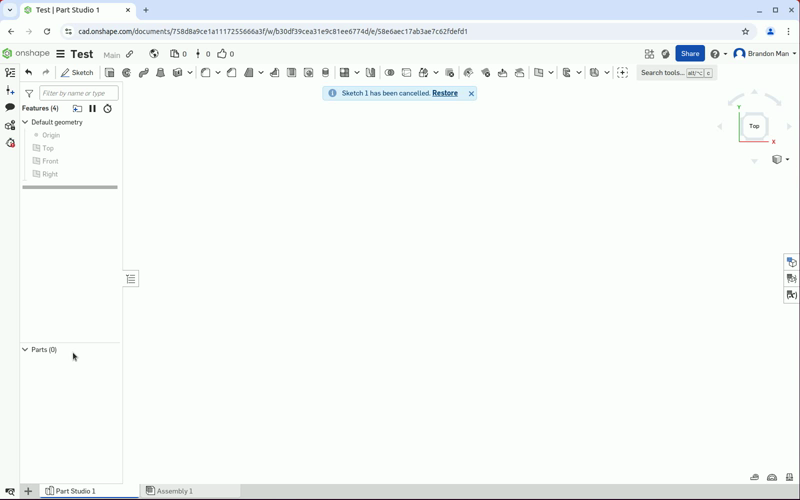
key(y)
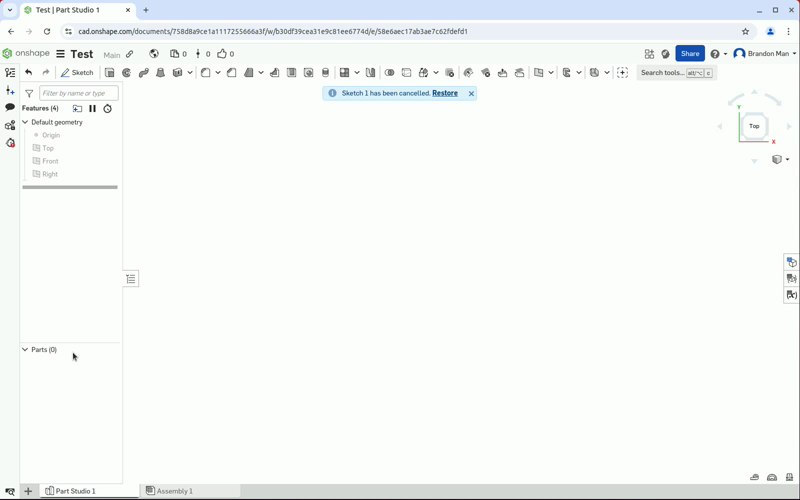
key(shift+p)
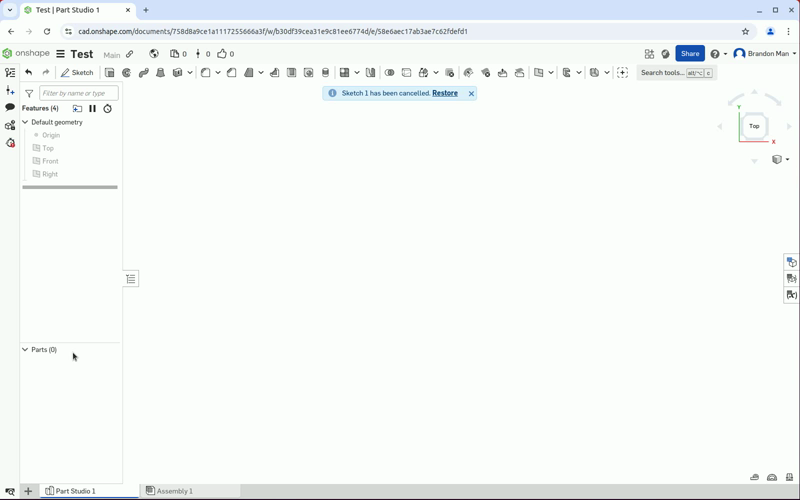
key(space)
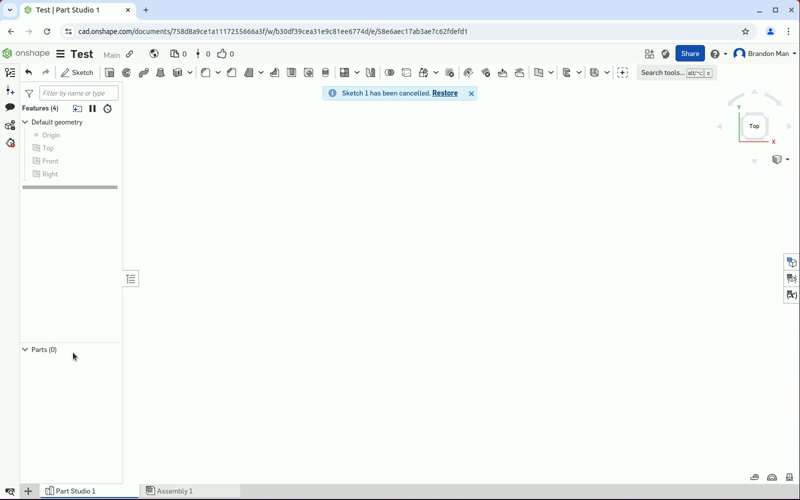
key_down(shift)
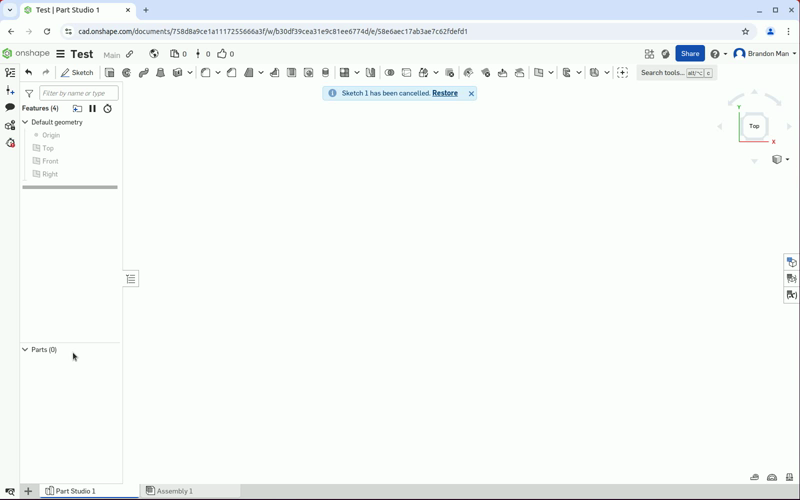
key(up)
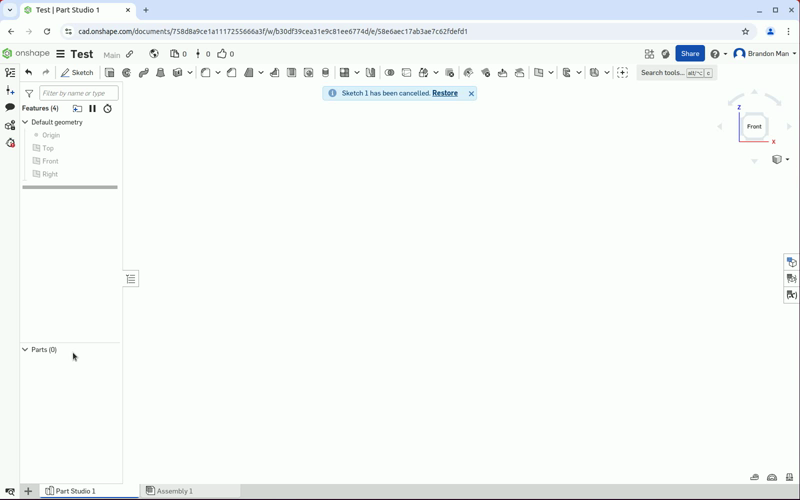
key_up(shift)
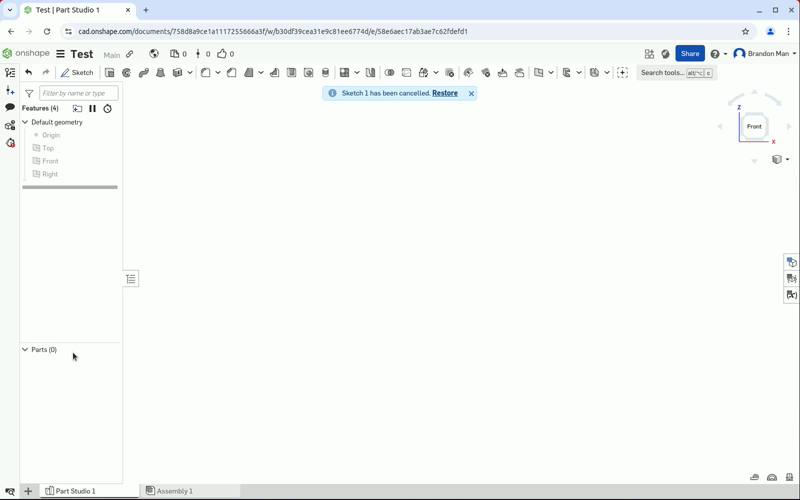
mouse_move(73, 352)
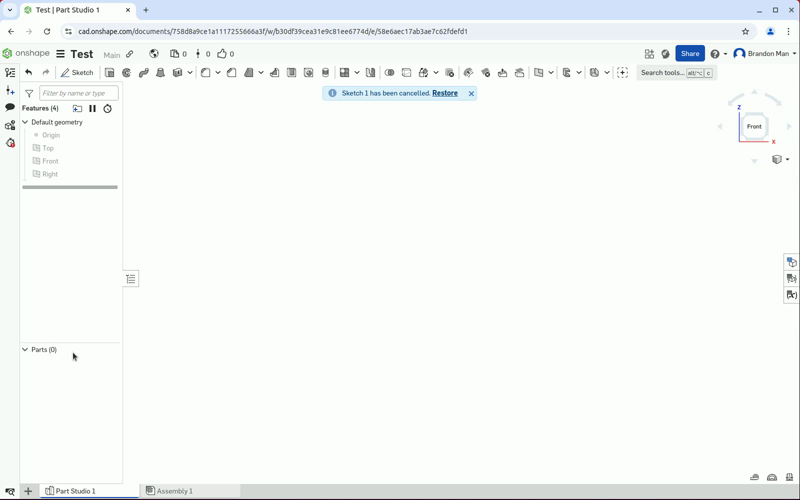
key(shift+y)
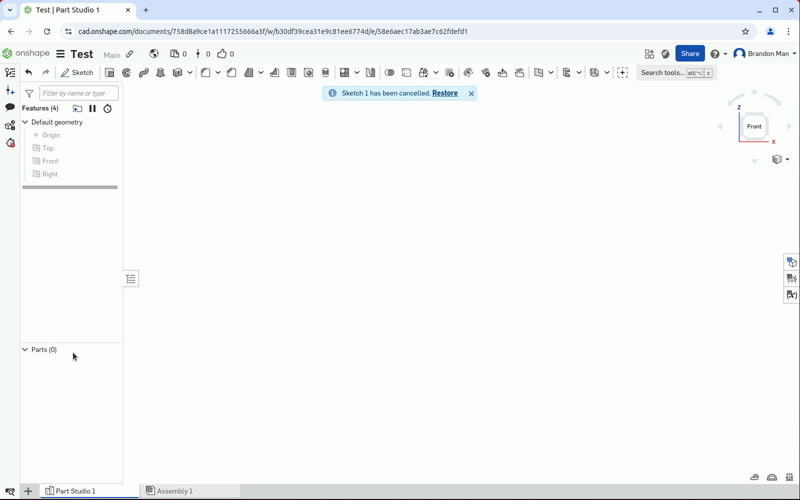
key(shift+s)
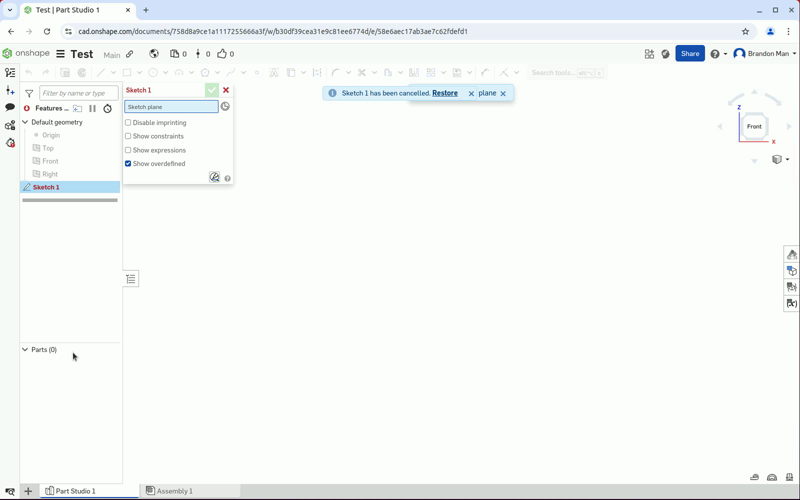
mouse_move(73, 163)
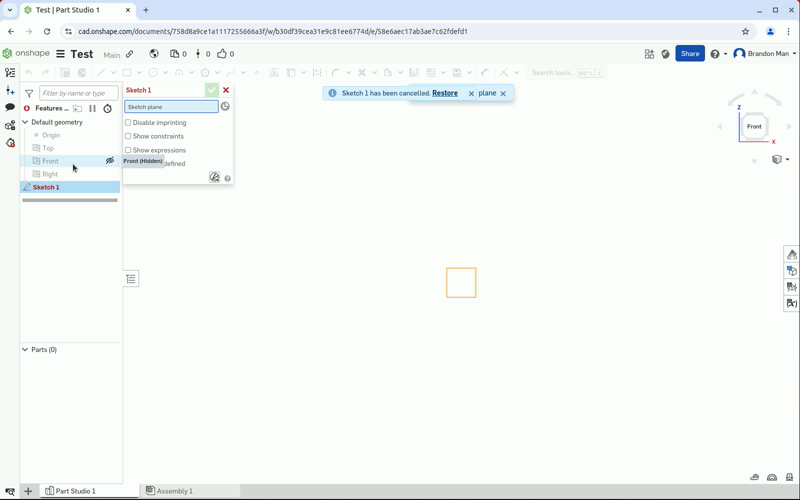
click(73, 163)
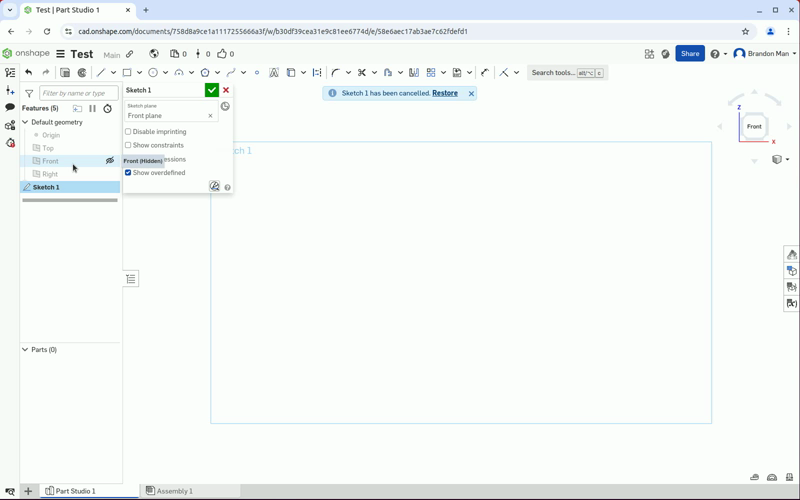
mouse_move(73, 352)
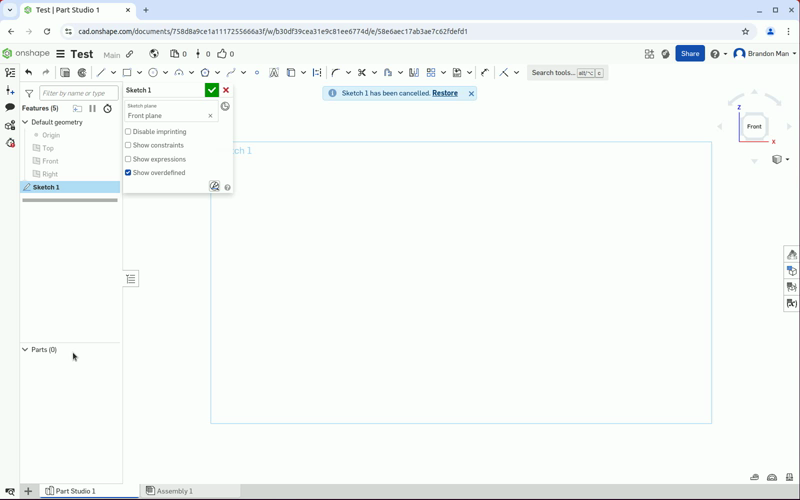
key(y)
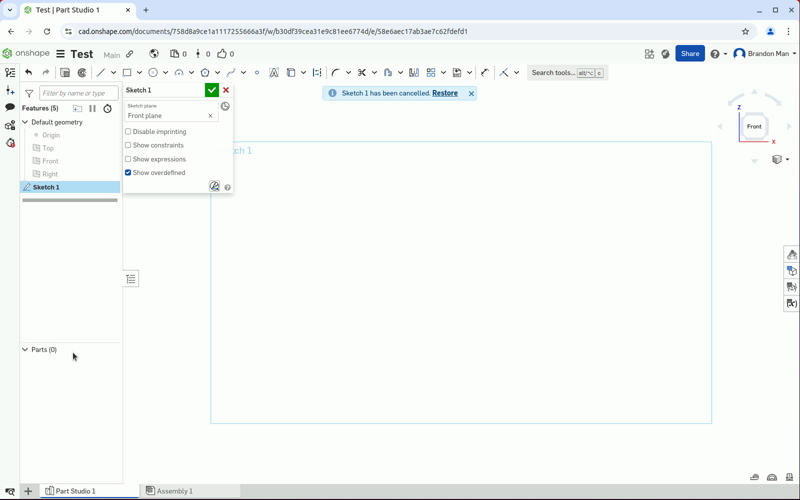
key(l)
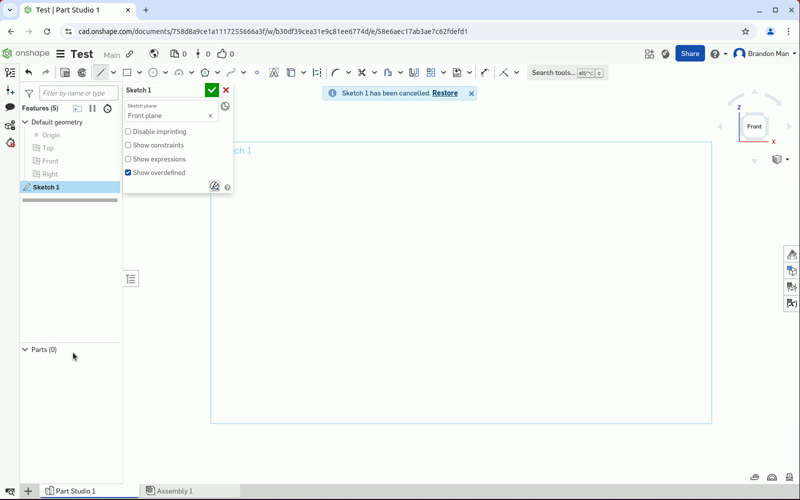
key_down(shift)
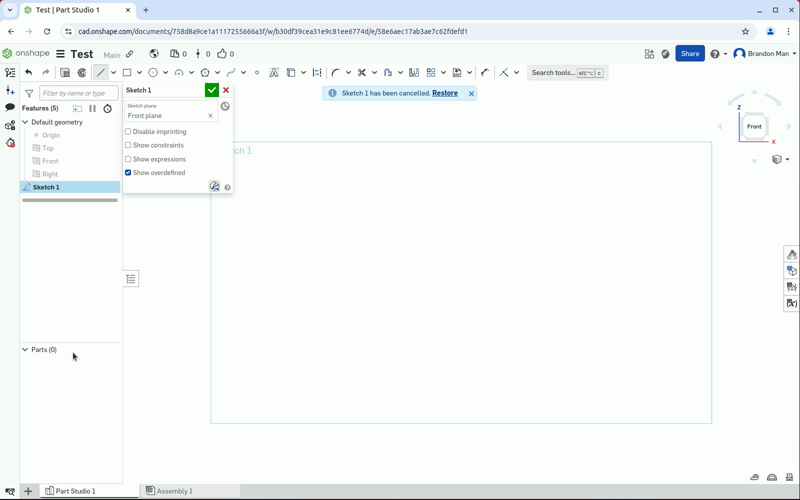
mouse_move(460, 282)
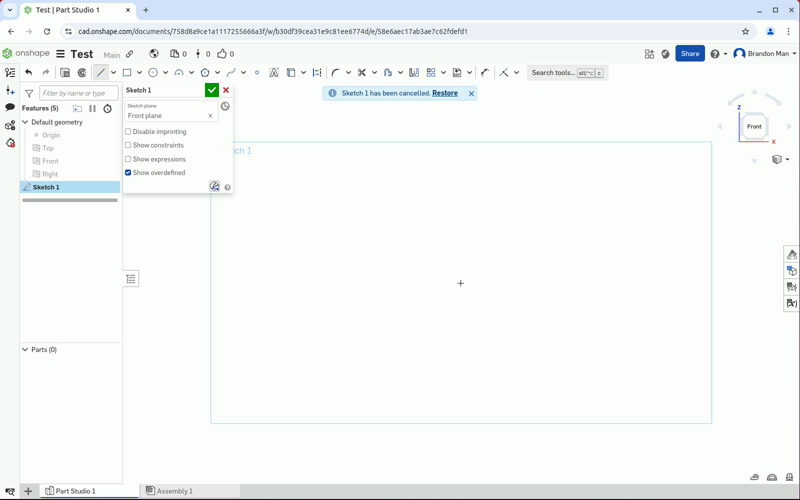
click(460, 282)
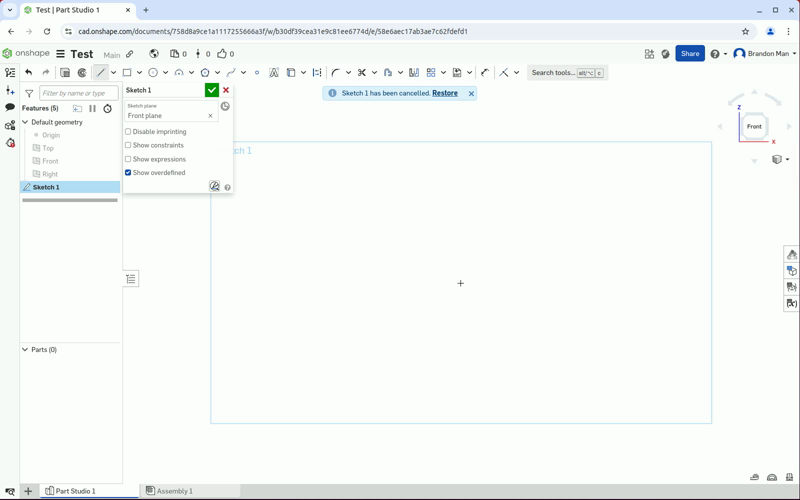
key_up(shift)
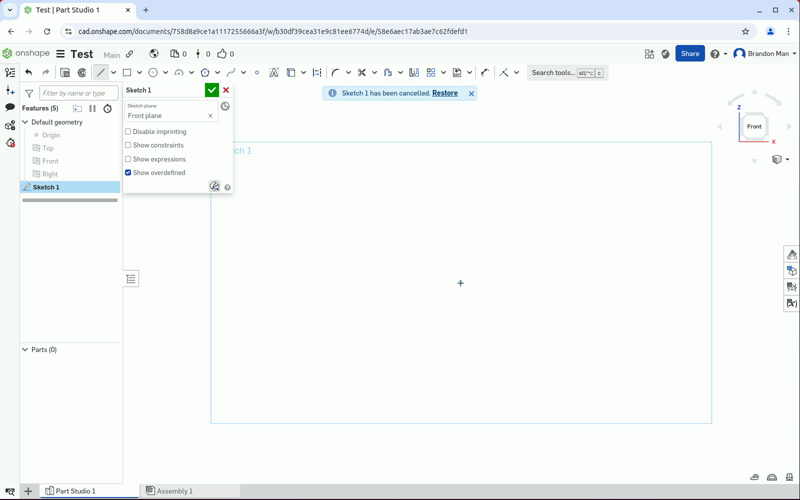
key_down(shift)
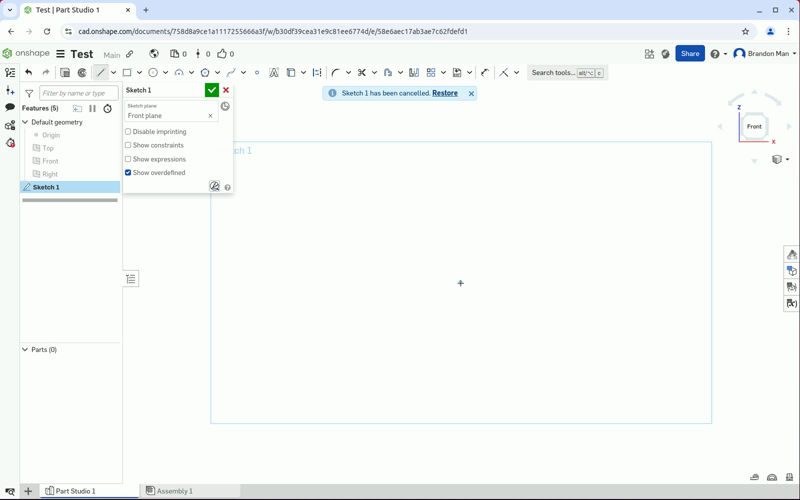
mouse_move(490, 282)
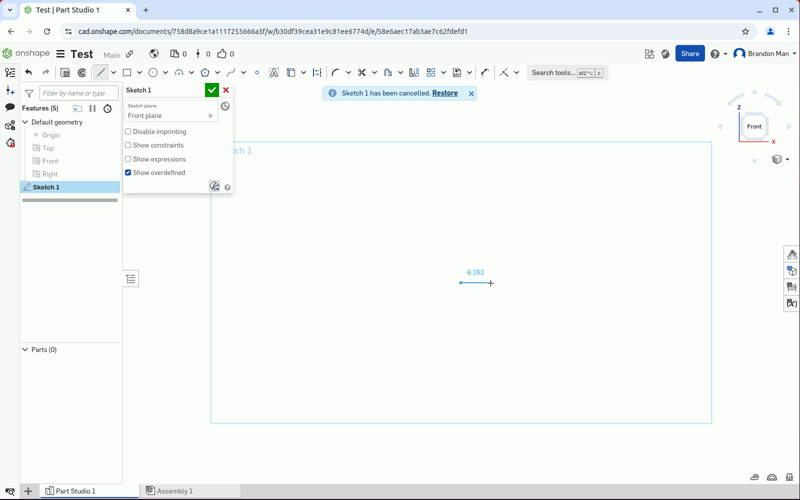
mouse_move(466, 282)
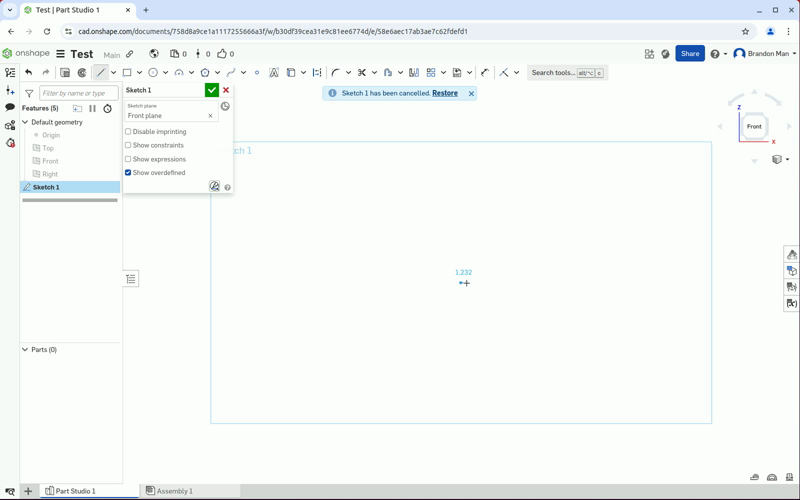
scroll(6)
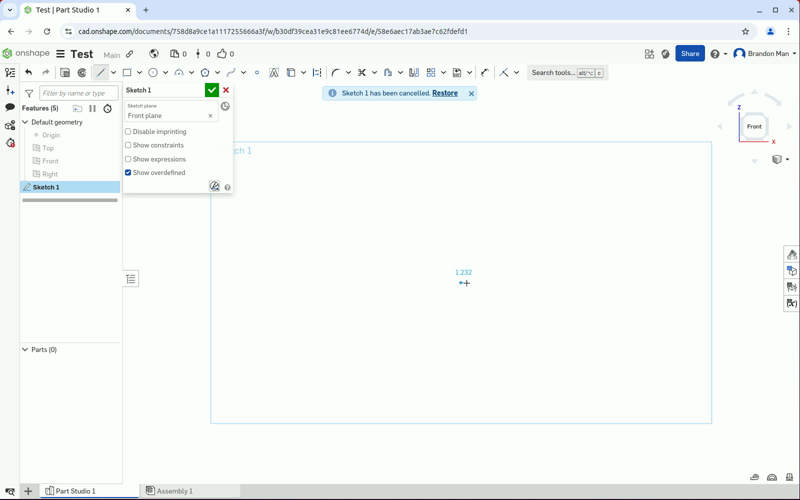
scroll(6)
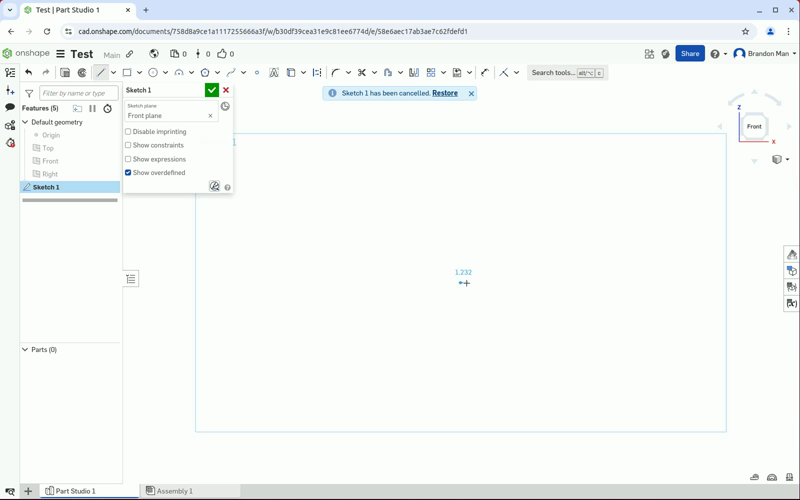
scroll(6)
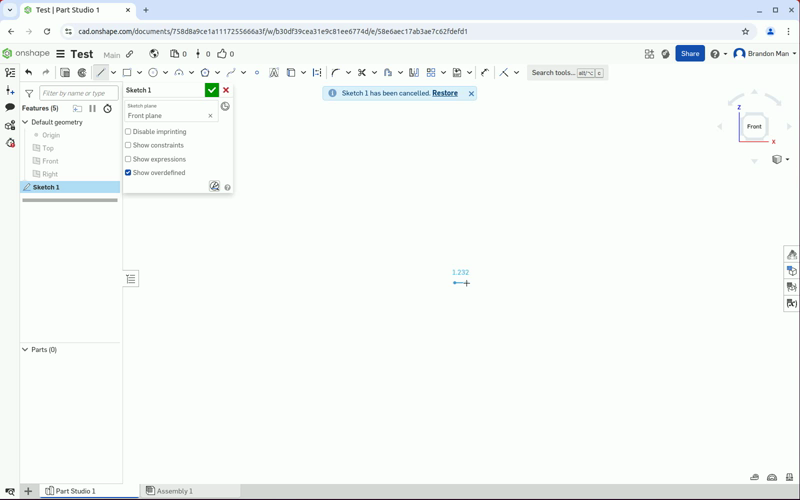
scroll(6)
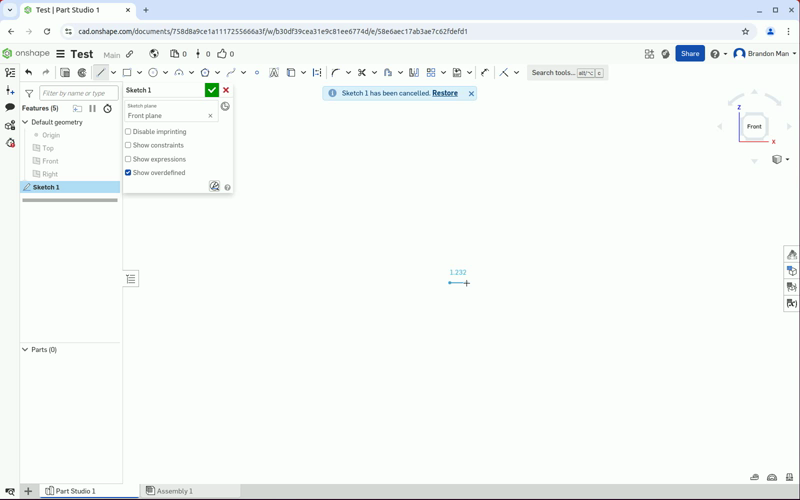
scroll(6)
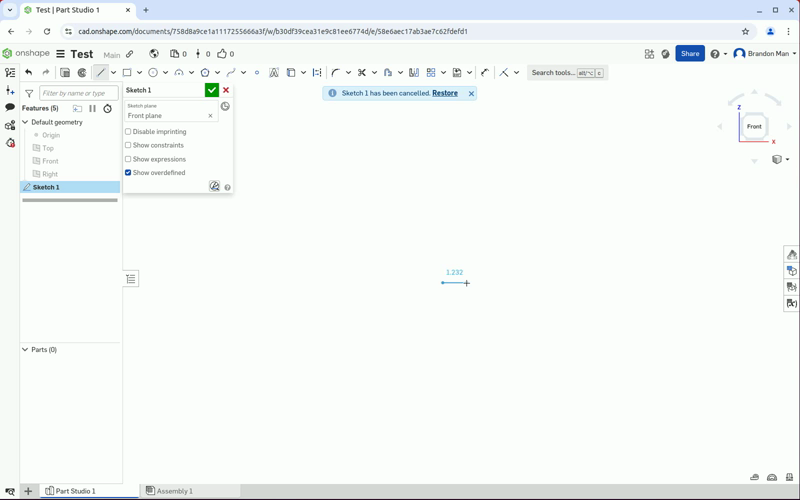
scroll(6)
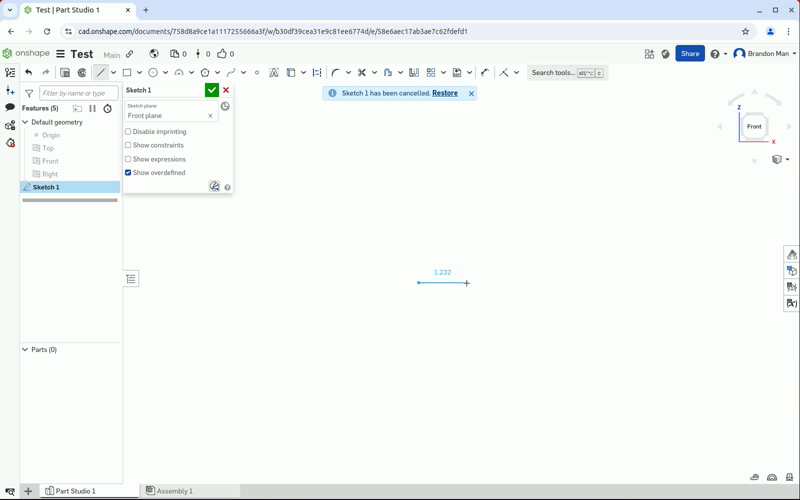
scroll(6)
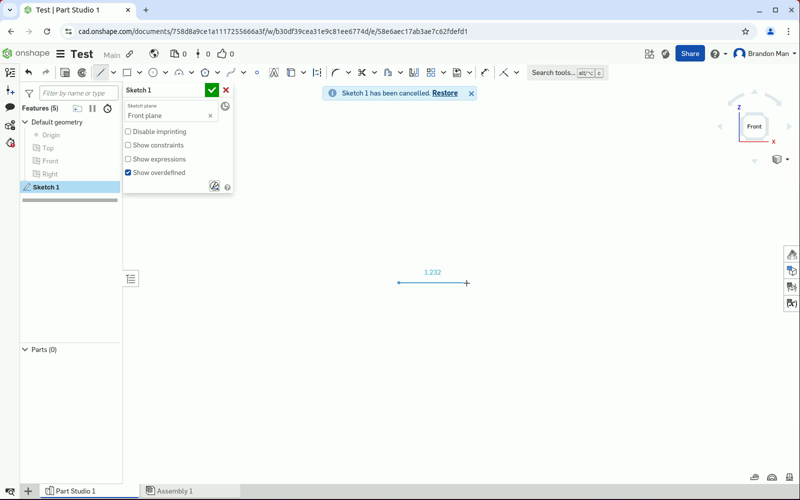
click(466, 282)
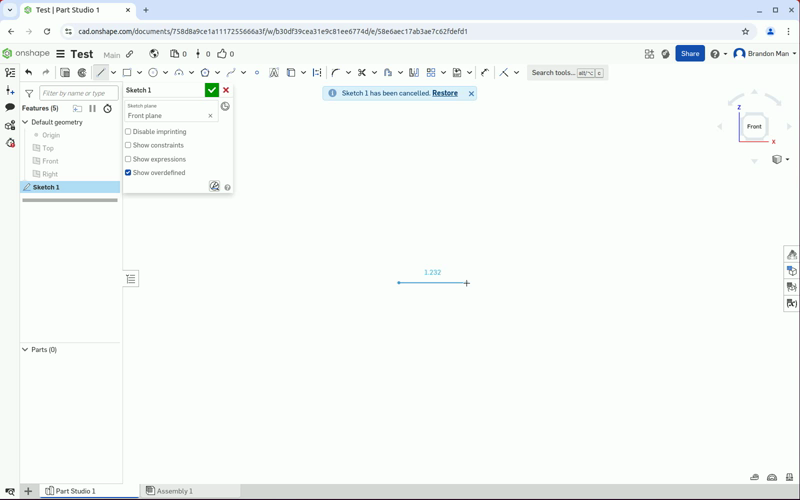
scroll(-6)
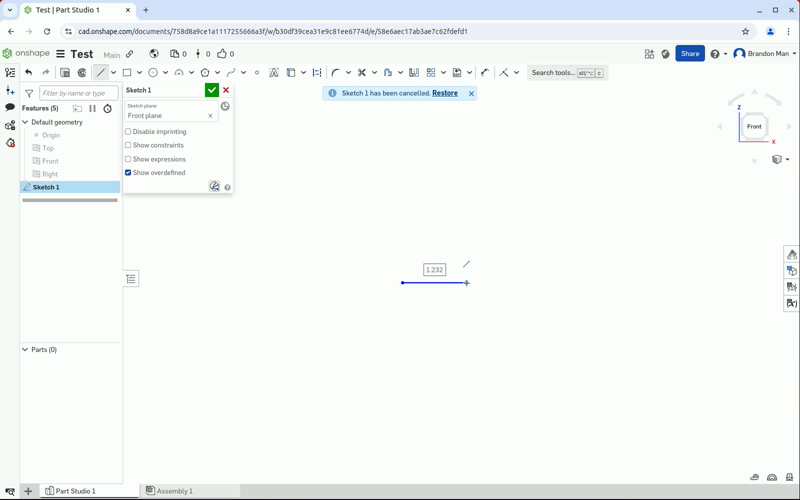
scroll(-6)
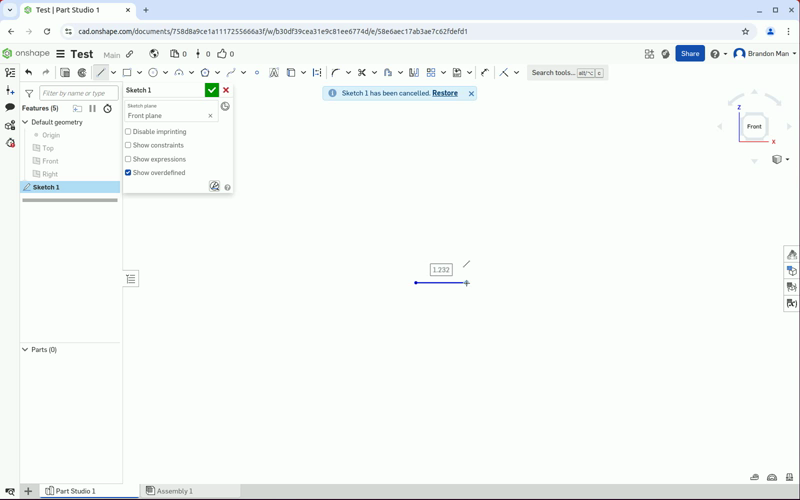
scroll(-6)
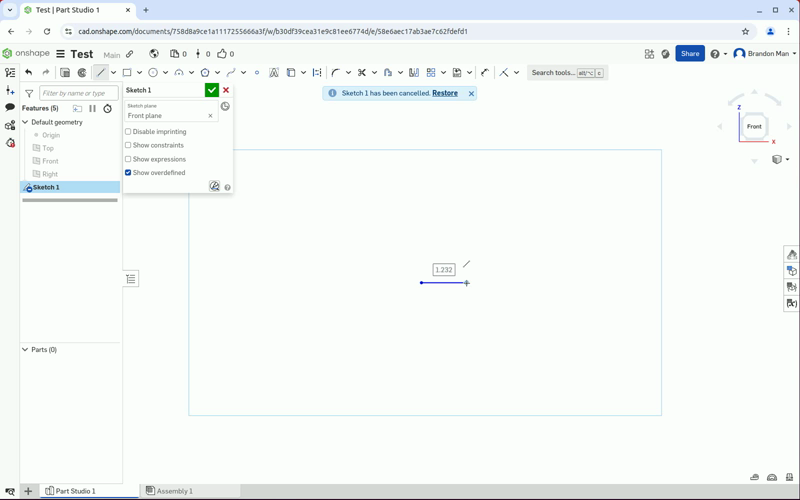
scroll(-6)
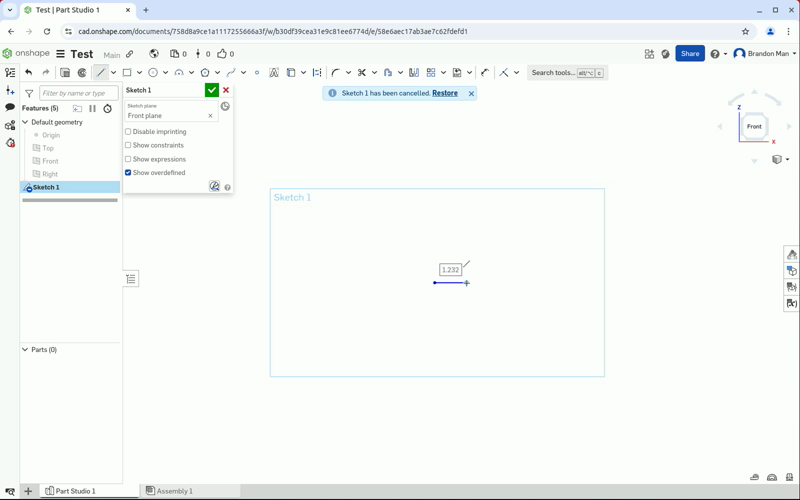
scroll(-6)
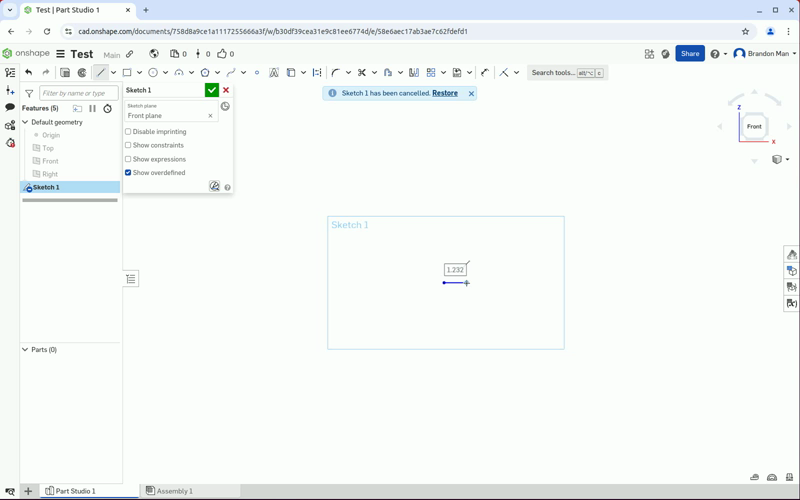
scroll(-6)
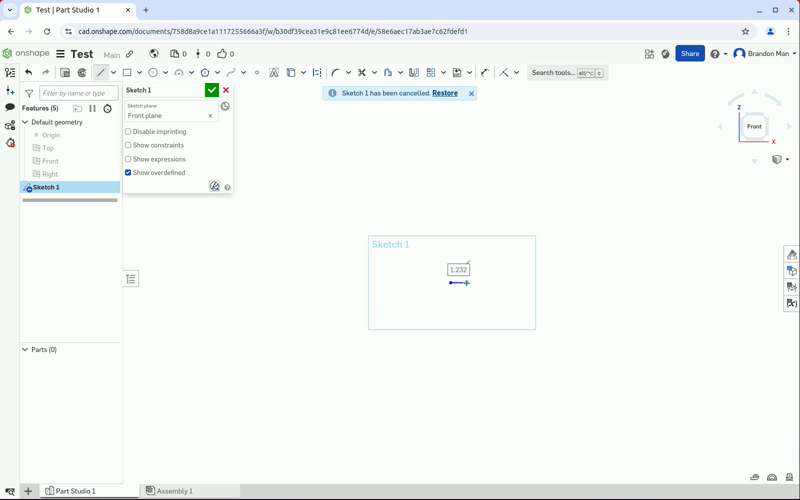
scroll(-6)
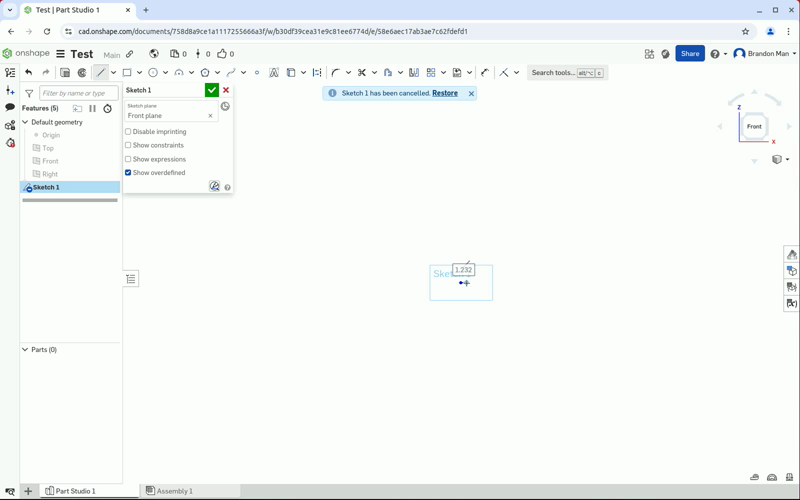
key_up(shift)
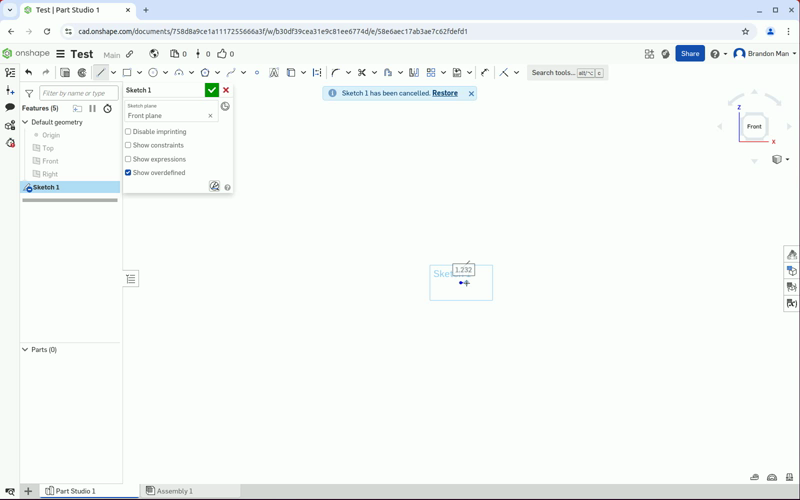
key_down(shift)
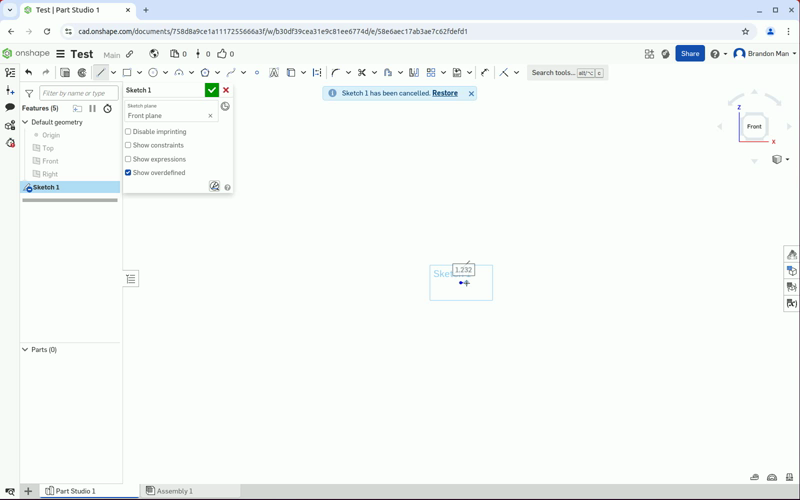
mouse_move(496, 282)
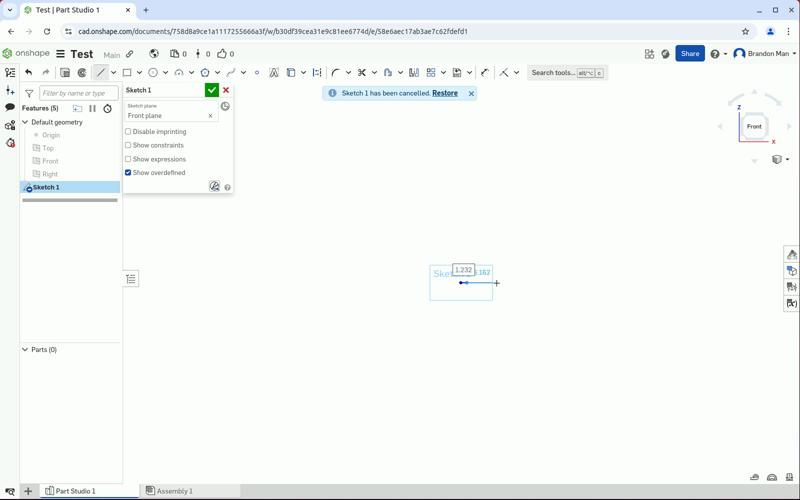
mouse_move(466, 276)
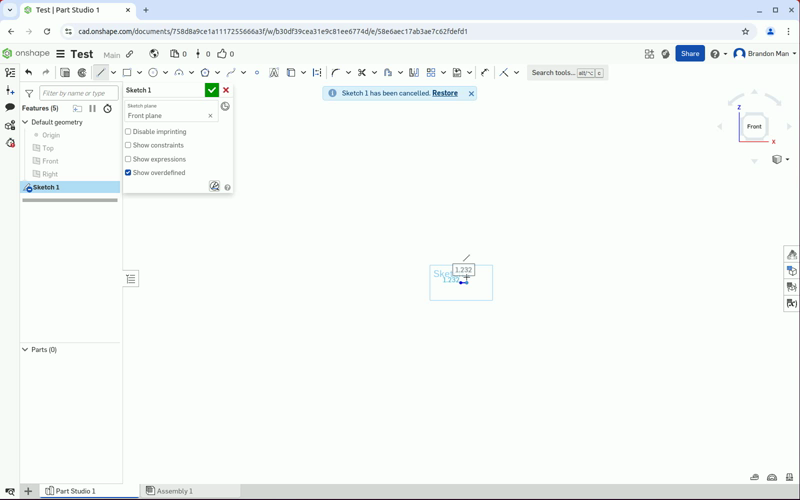
scroll(6)
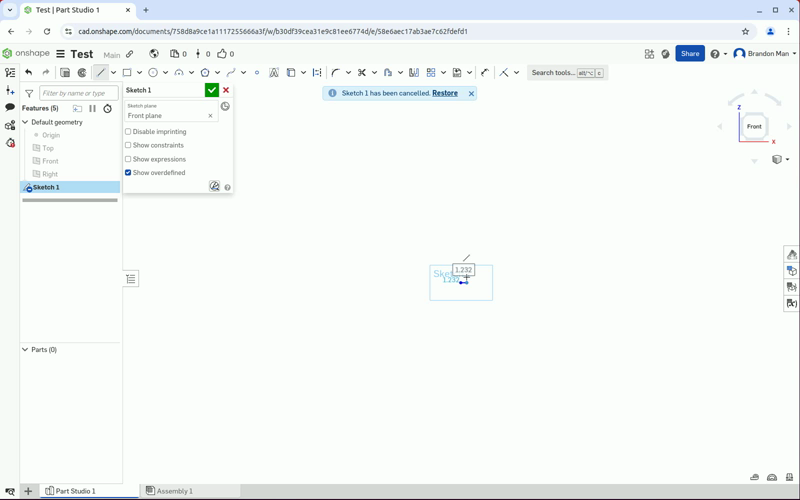
scroll(6)
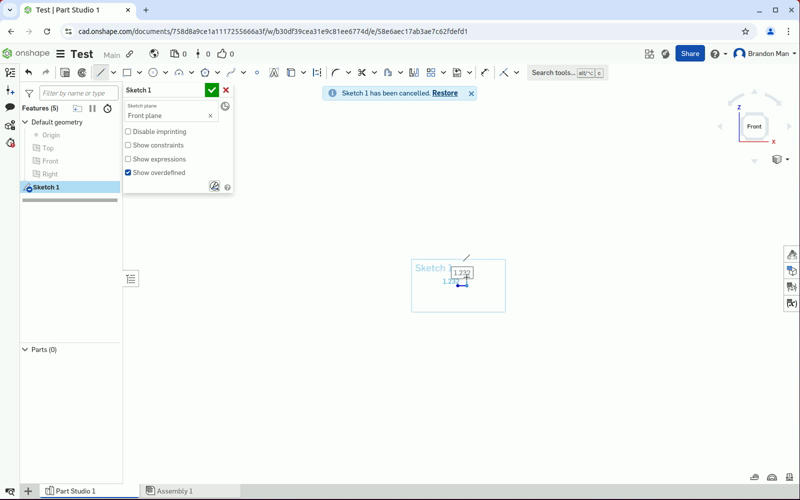
scroll(6)
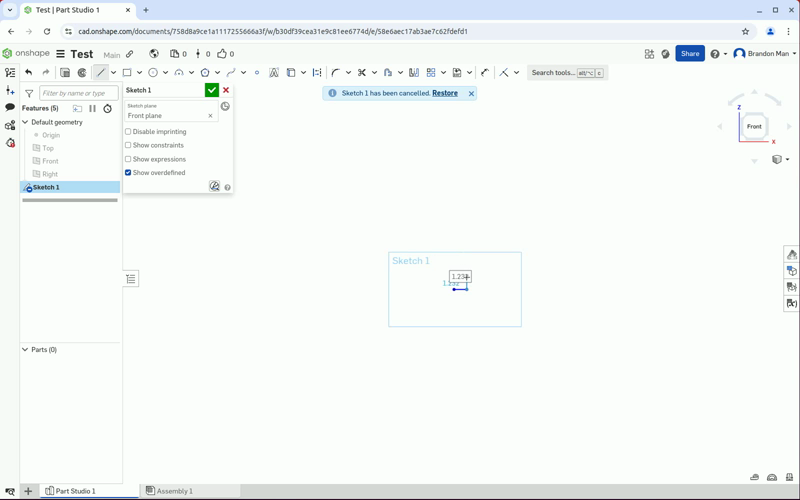
scroll(6)
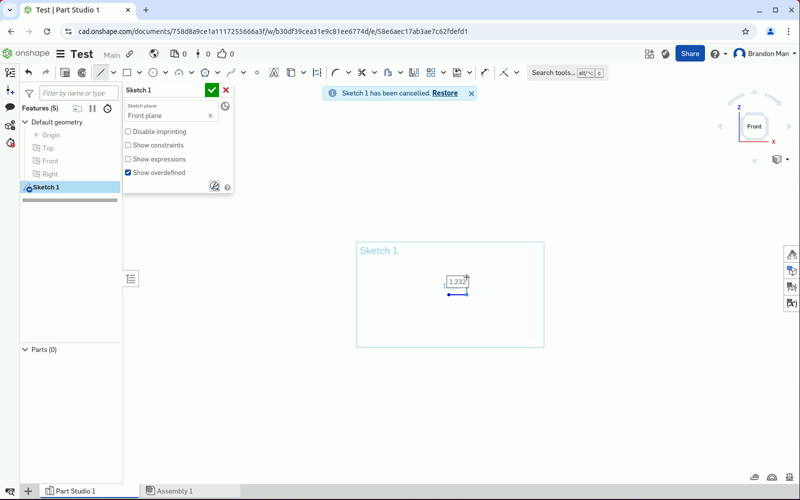
scroll(6)
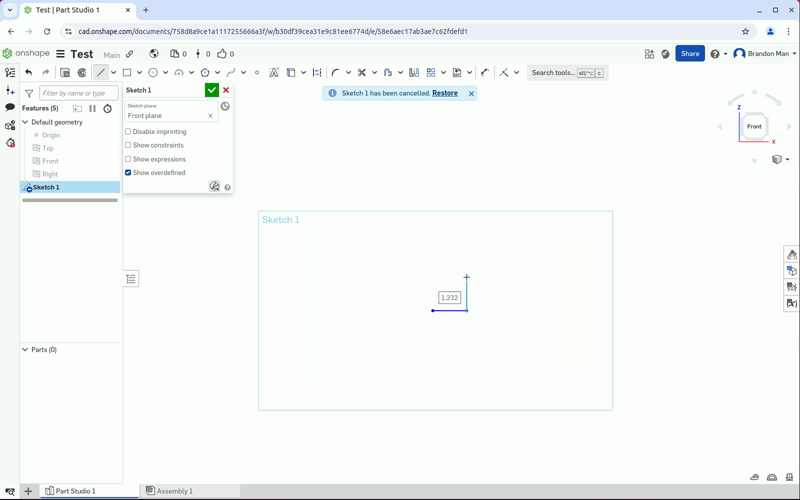
scroll(6)
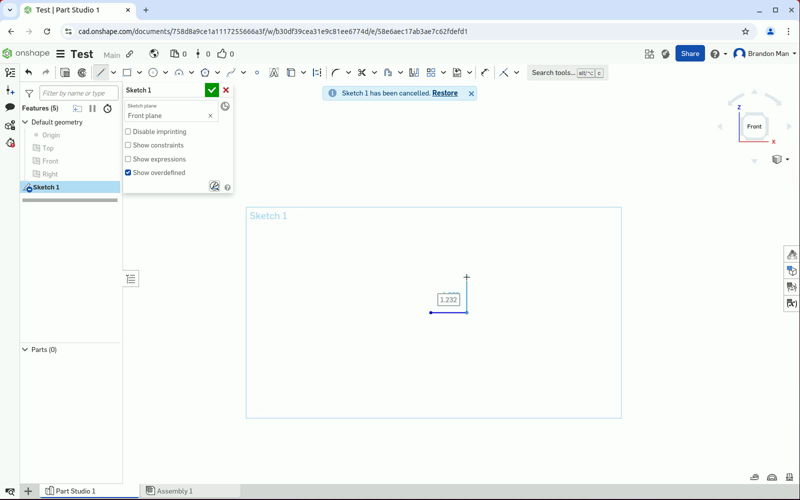
scroll(6)
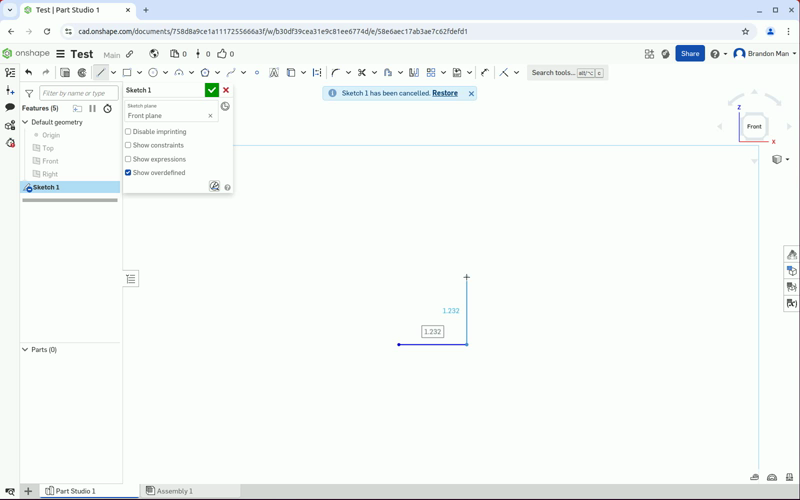
click(466, 276)
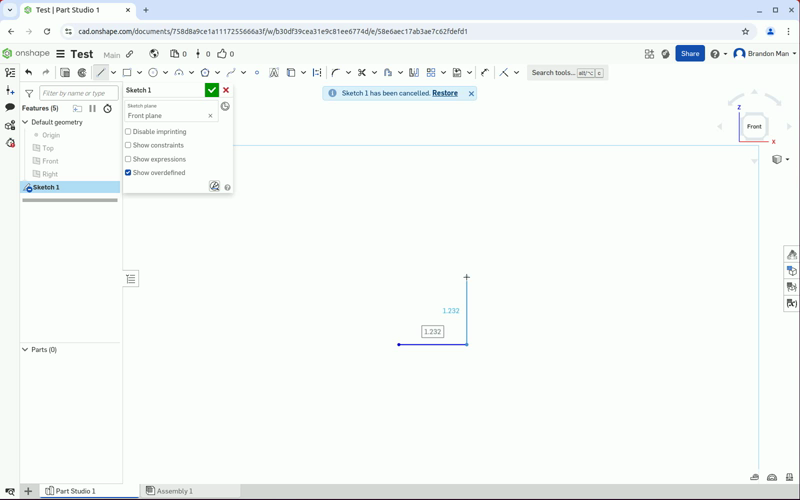
scroll(-6)
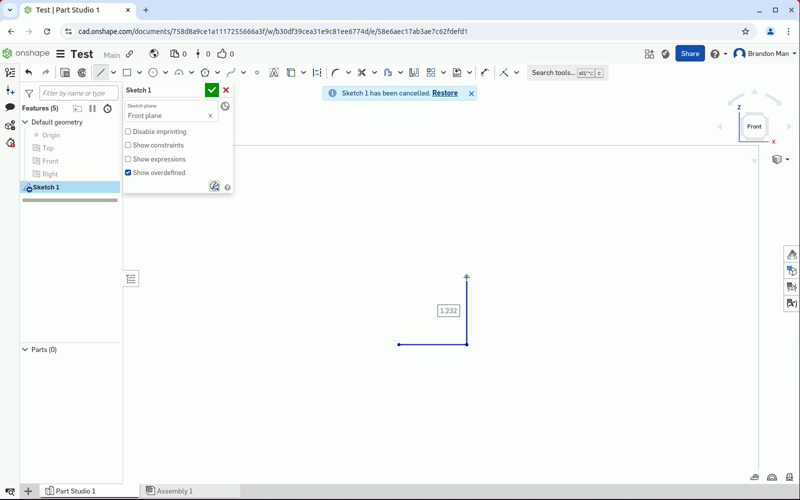
scroll(-6)
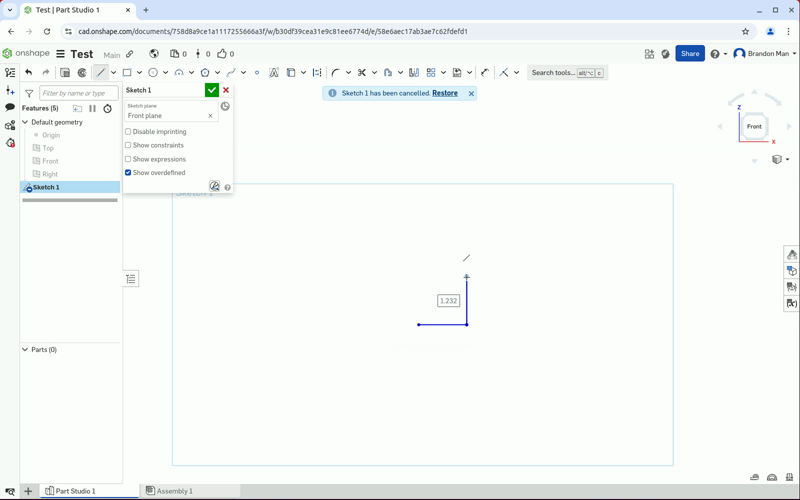
scroll(-6)
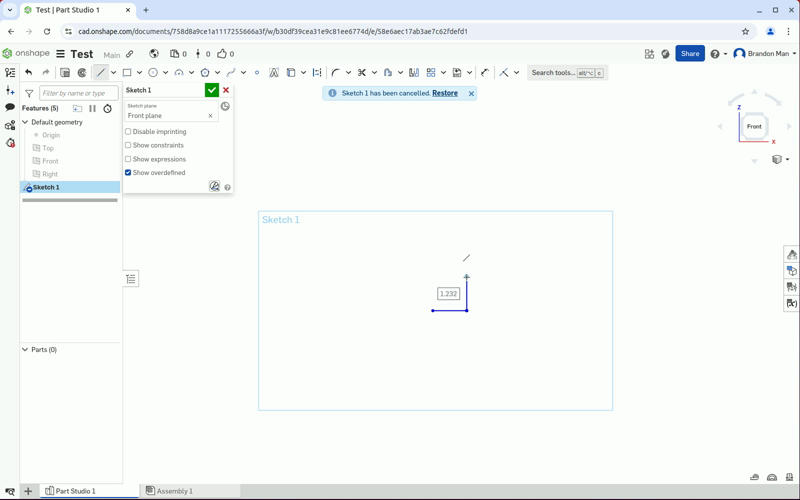
scroll(-6)
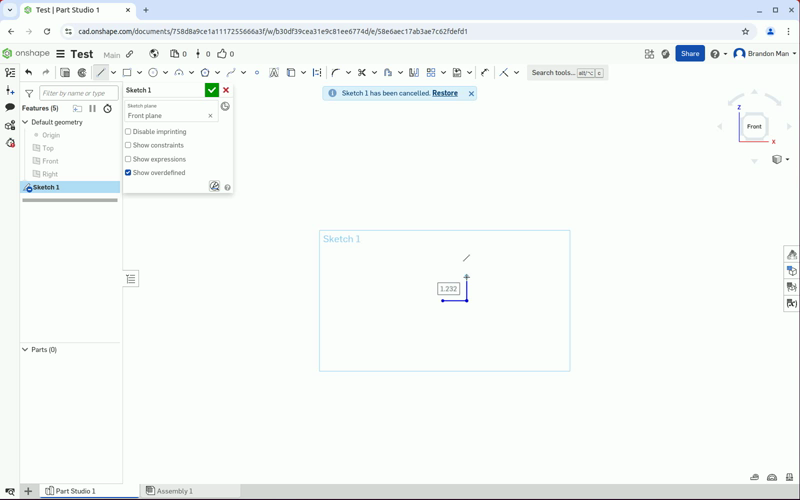
scroll(-6)
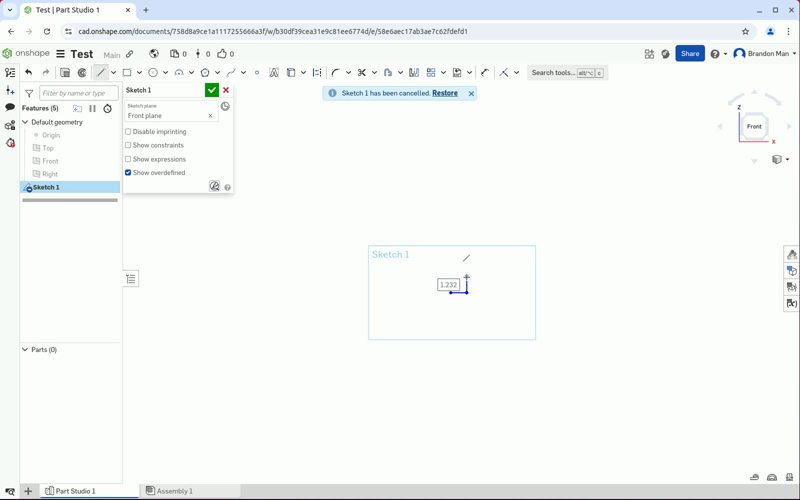
scroll(-6)
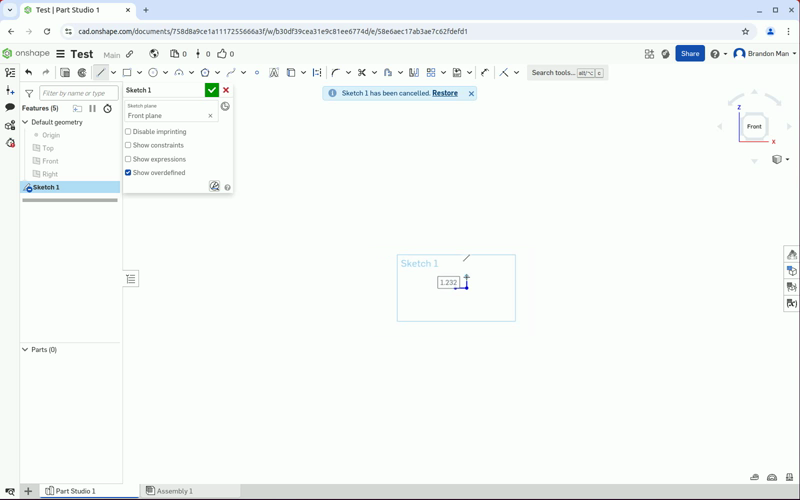
scroll(-6)
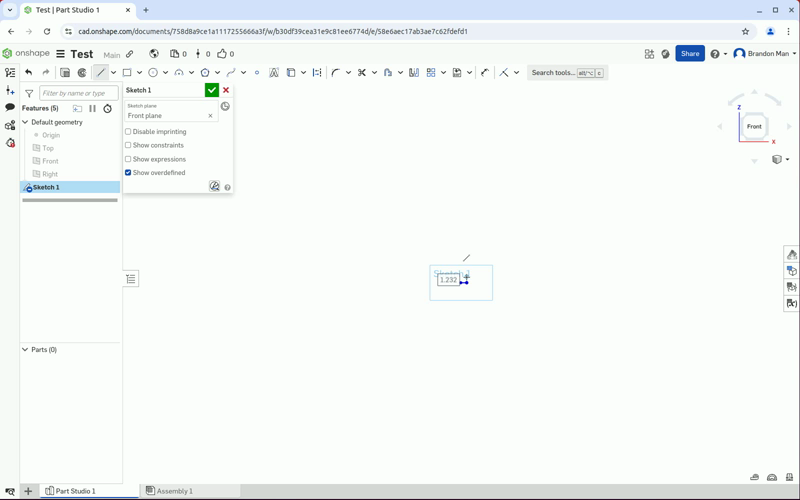
key_up(shift)
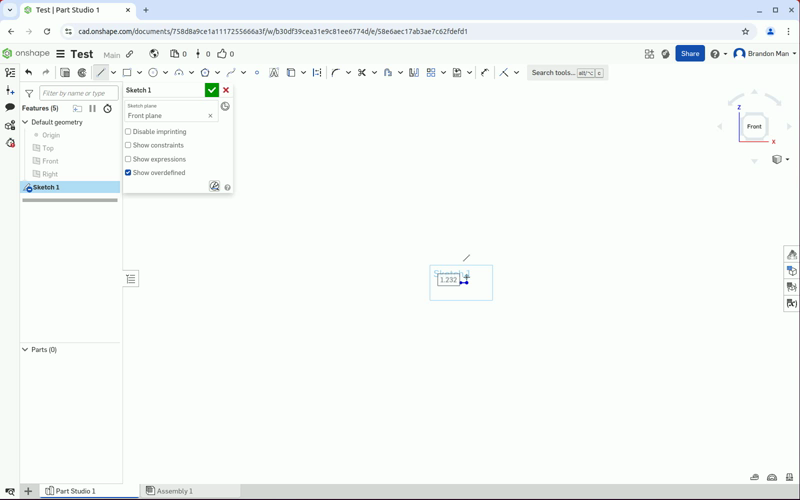
key_down(shift)
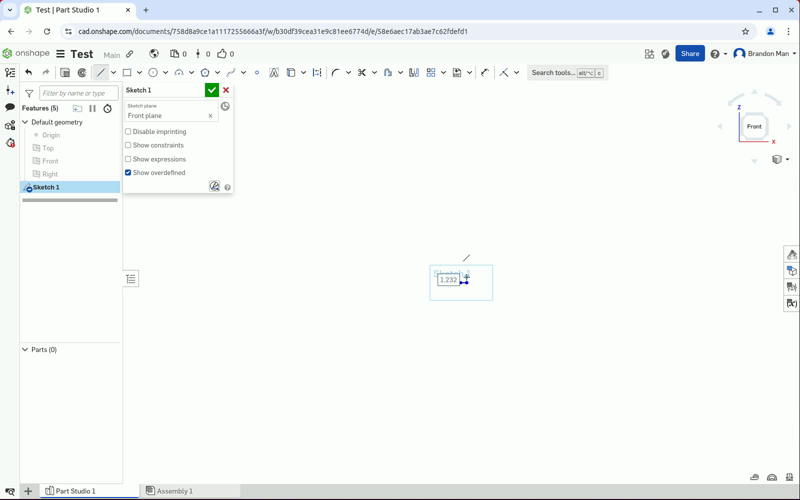
mouse_move(496, 276)
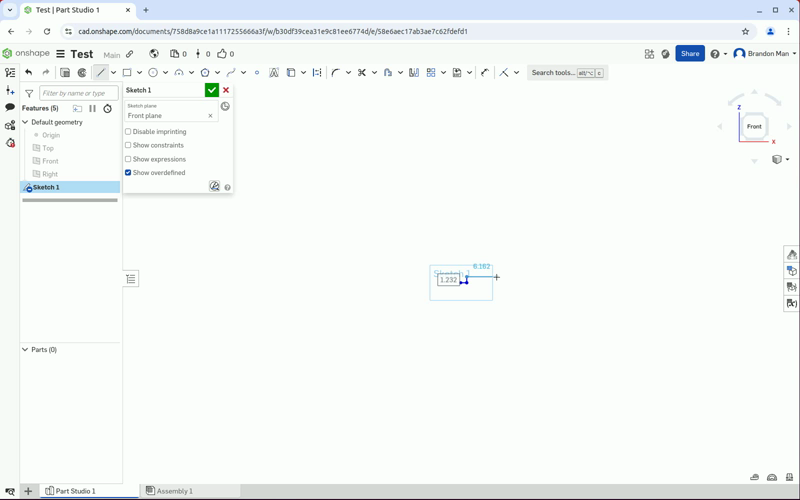
mouse_move(466, 270)
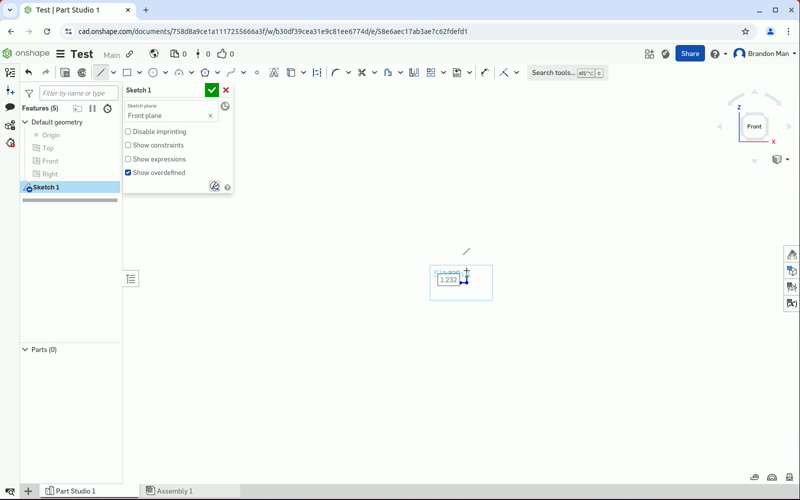
scroll(6)
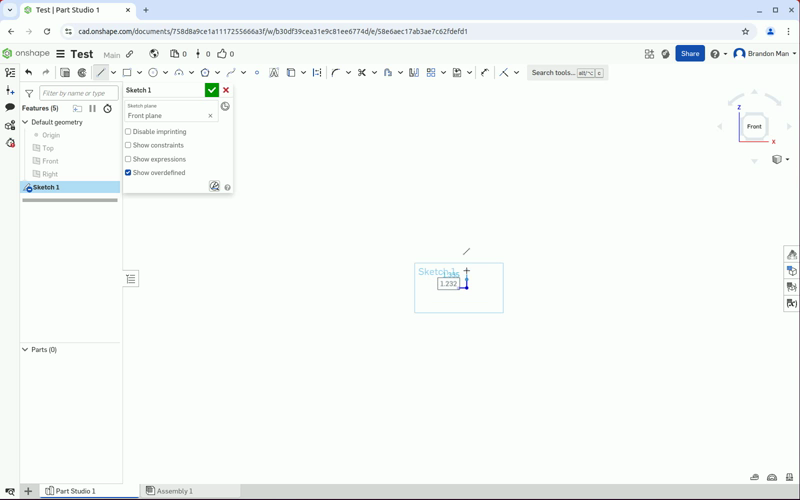
scroll(6)
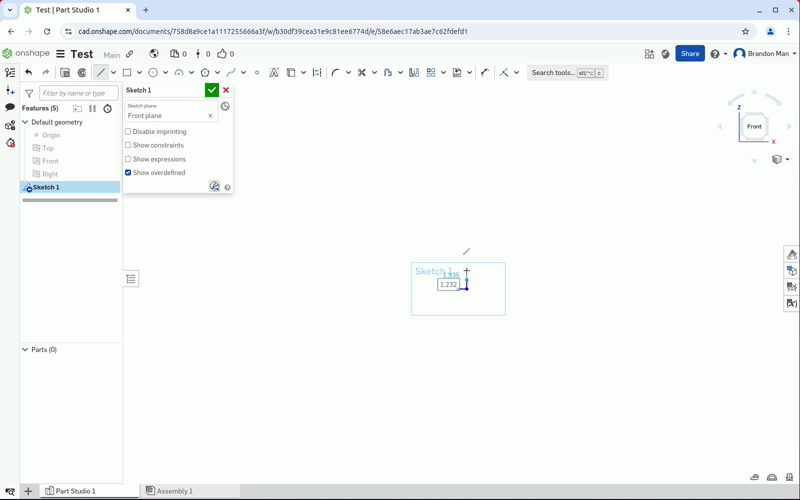
scroll(6)
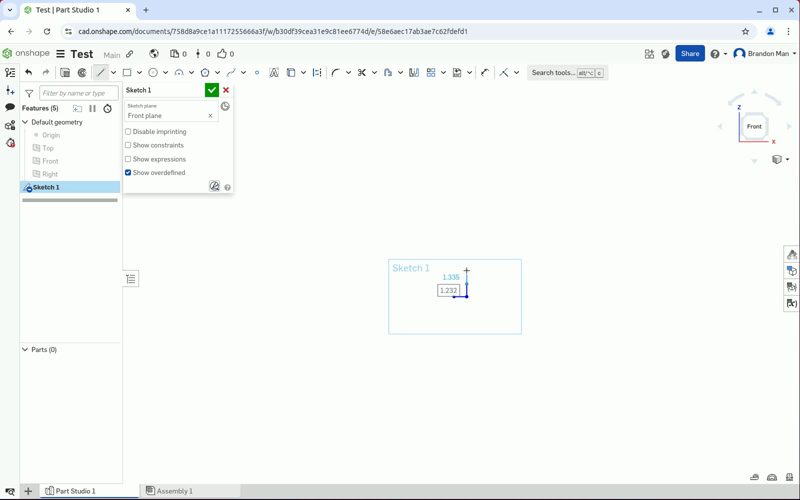
scroll(6)
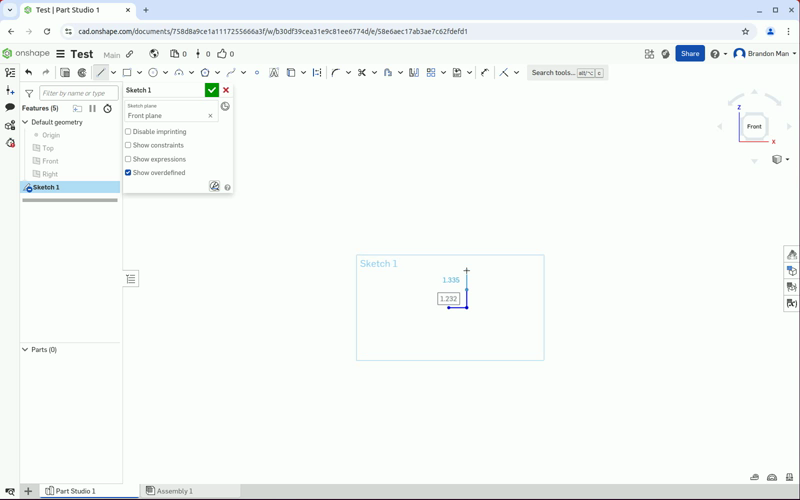
scroll(6)
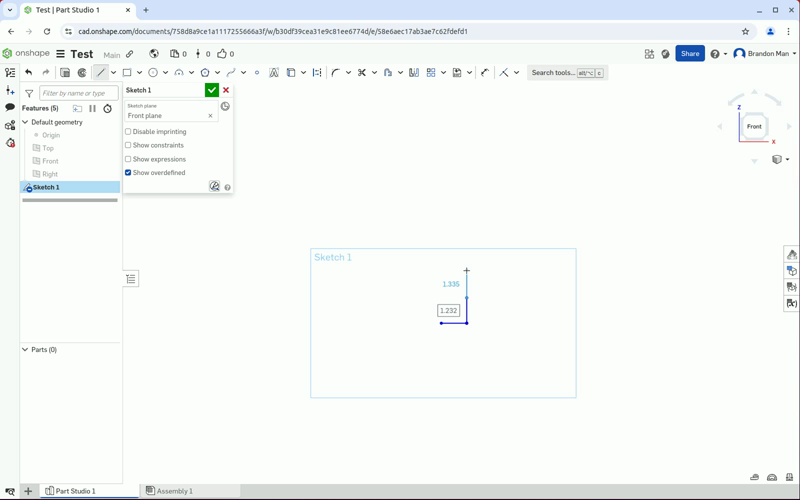
scroll(6)
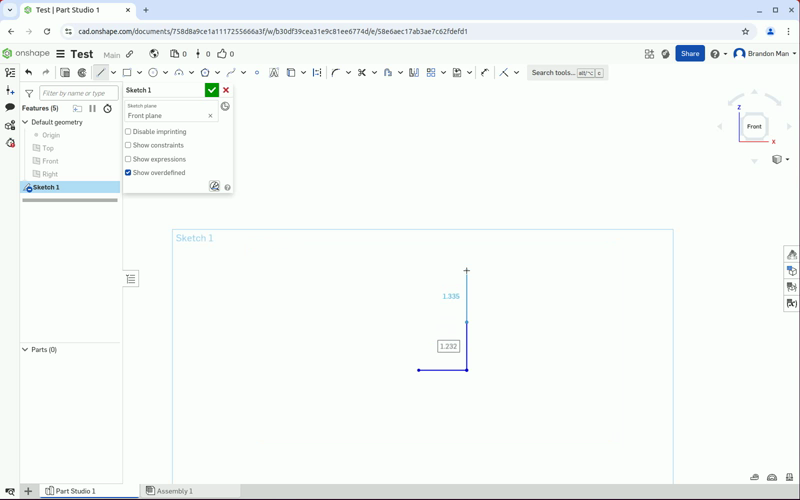
scroll(6)
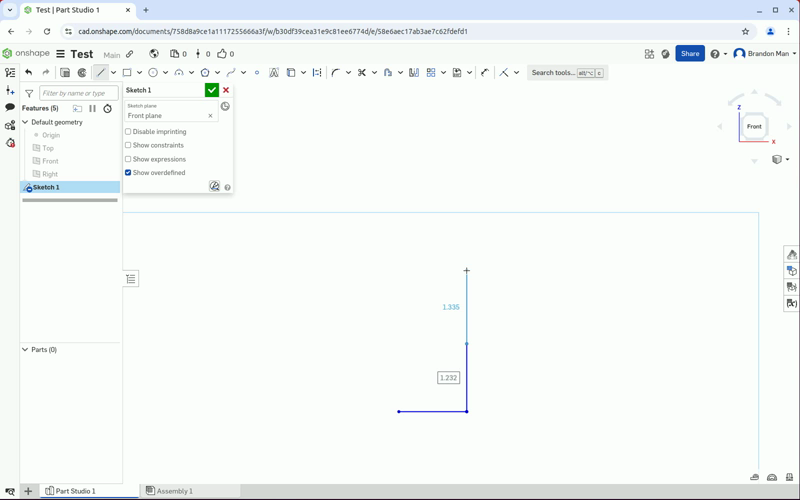
click(466, 270)
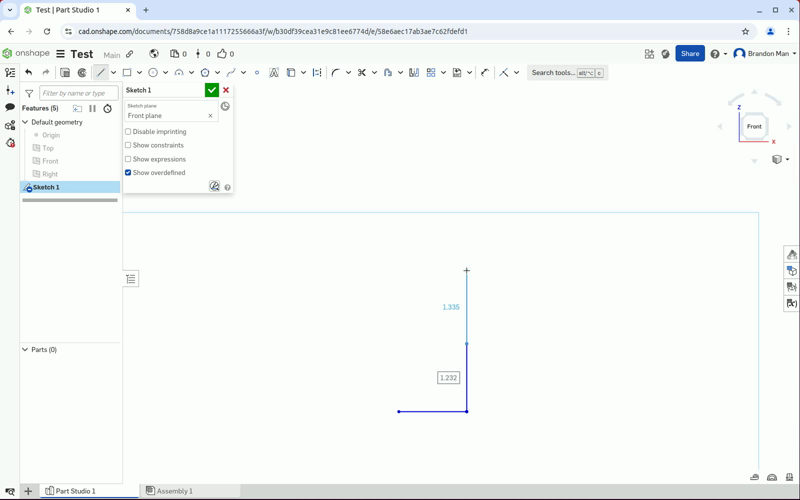
scroll(-6)
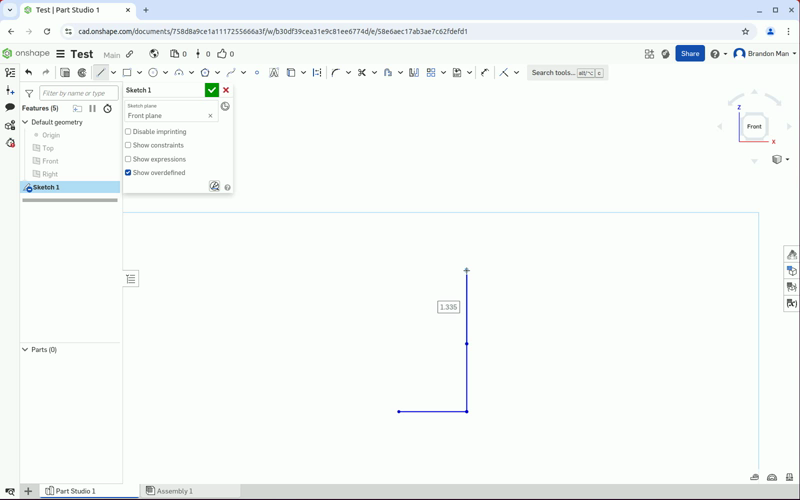
scroll(-6)
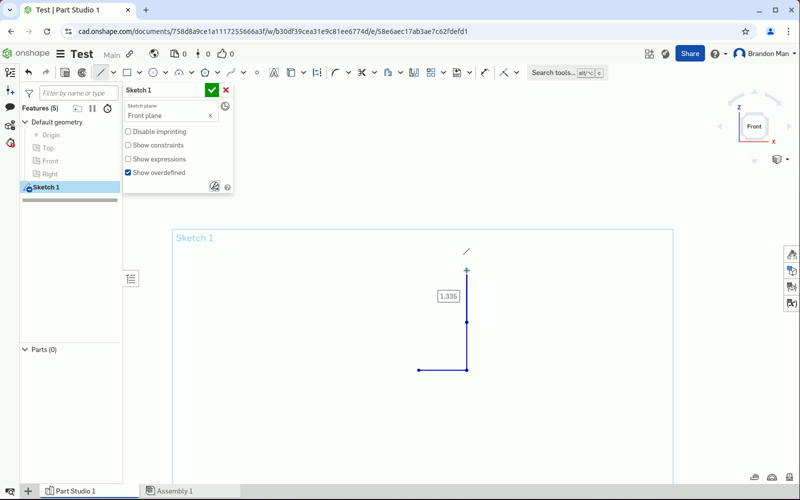
scroll(-6)
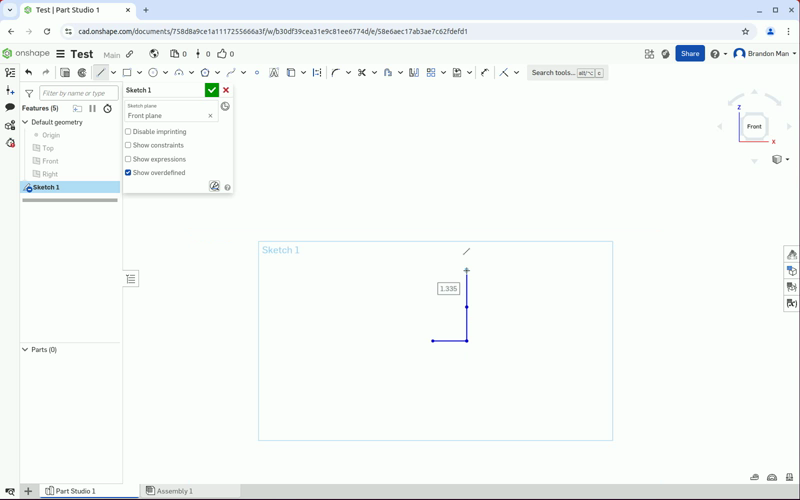
scroll(-6)
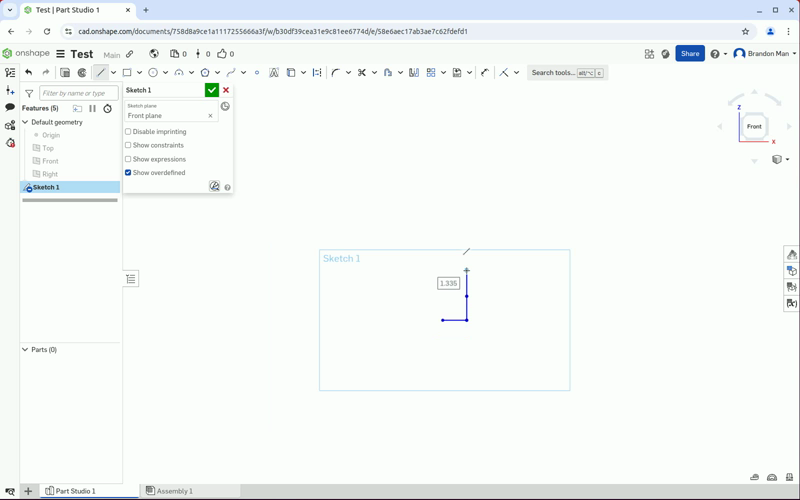
scroll(-6)
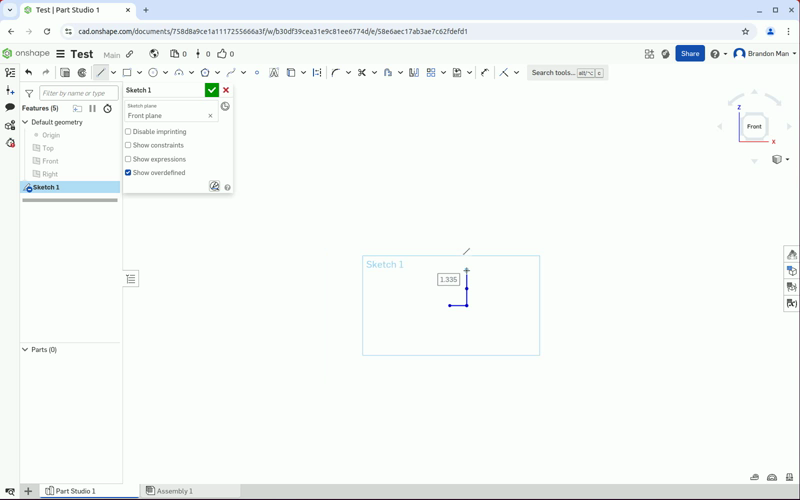
scroll(-6)
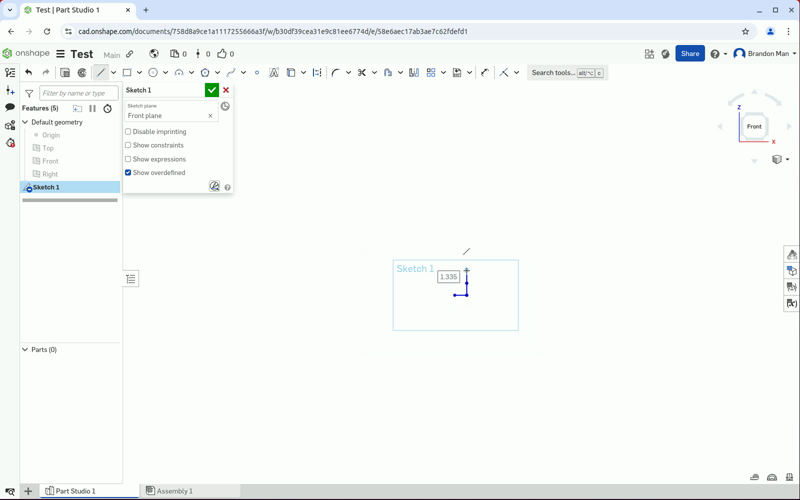
scroll(-6)
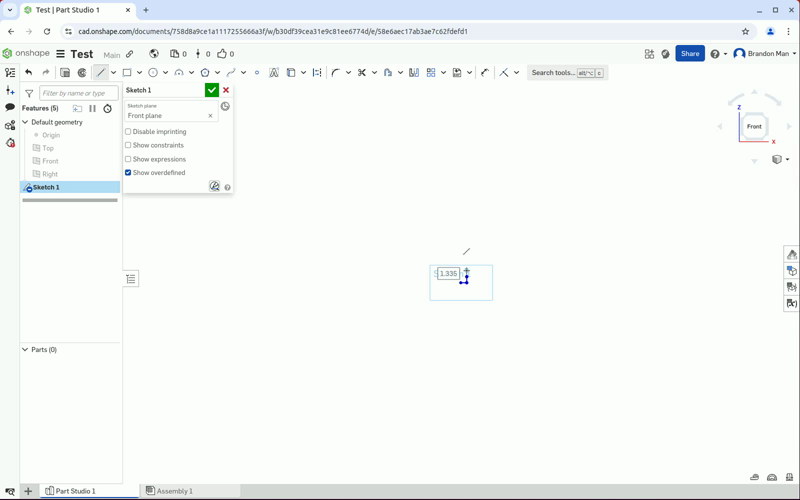
key_up(shift)
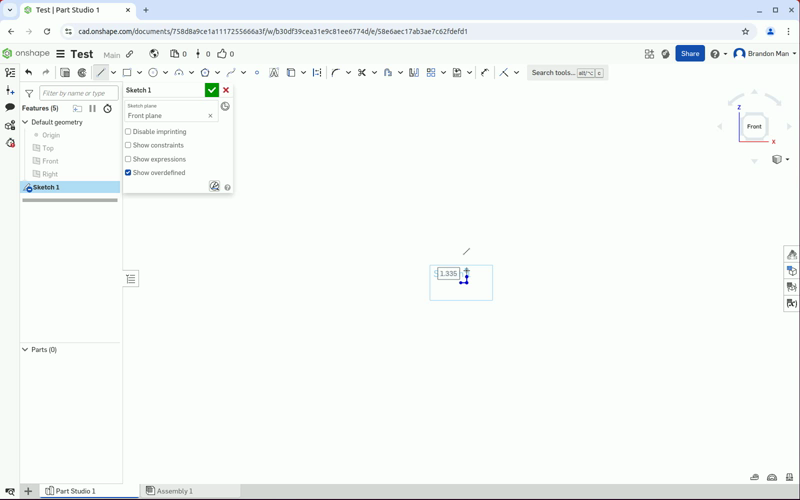
key_down(shift)
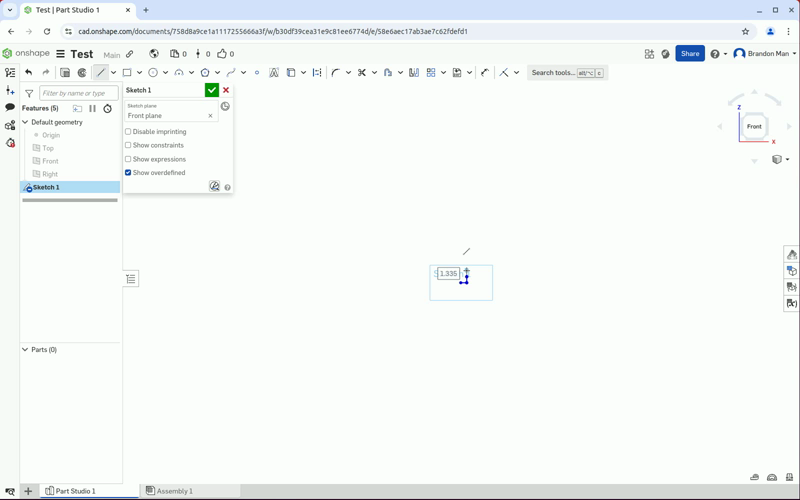
mouse_move(466, 195)
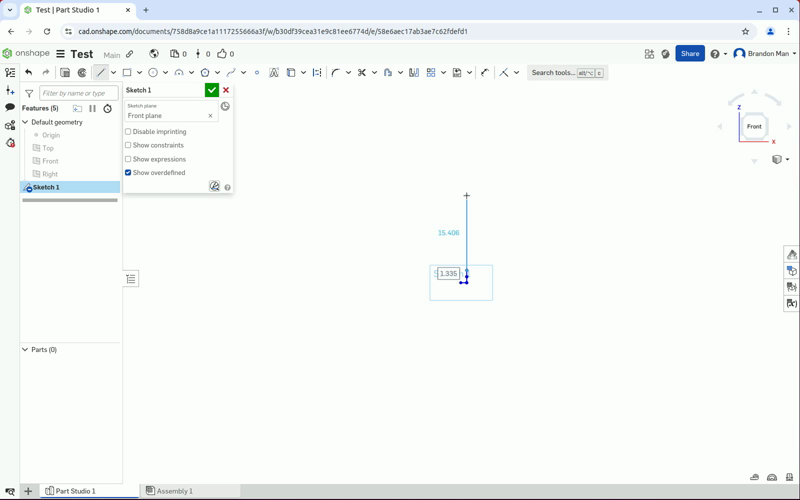
click(466, 195)
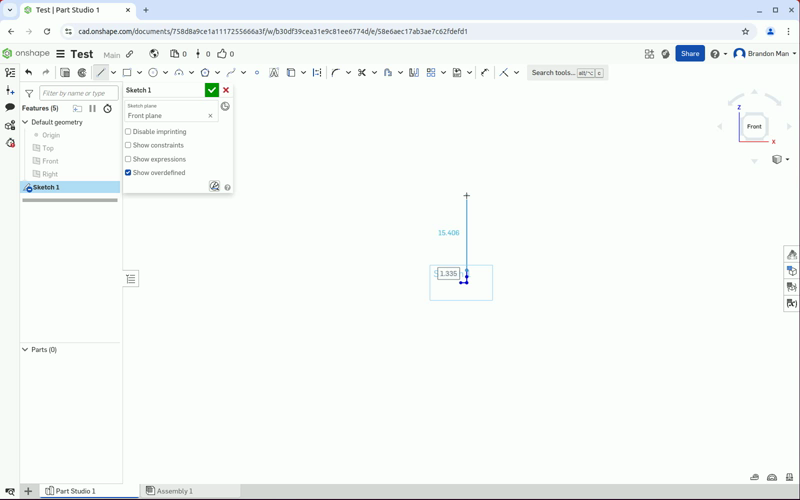
key_up(shift)
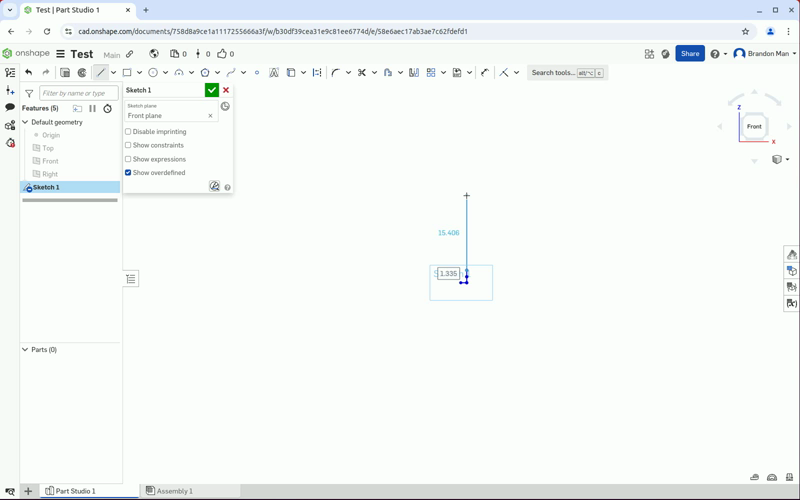
key_down(shift)
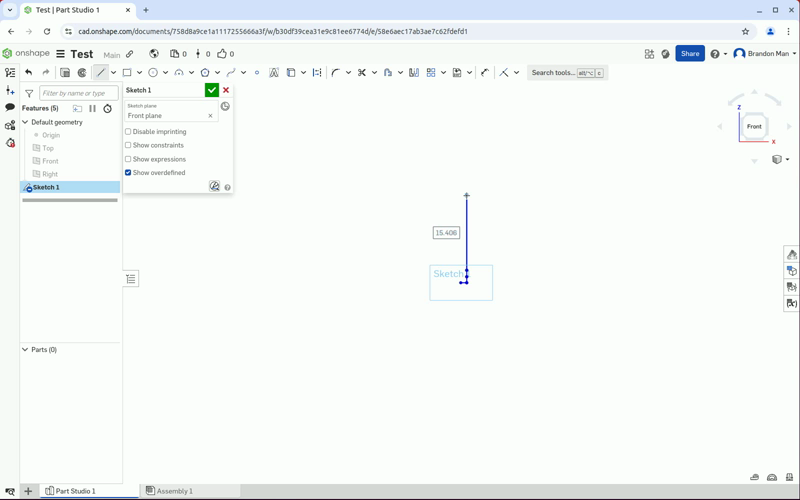
mouse_move(496, 195)
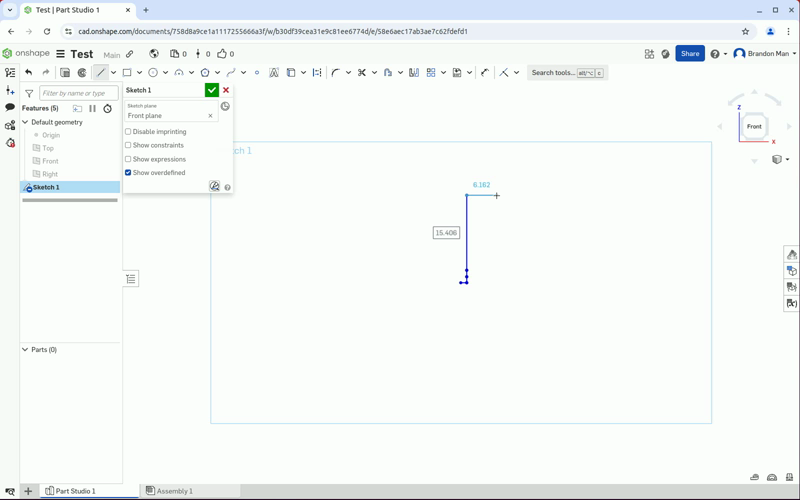
mouse_move(466, 189)
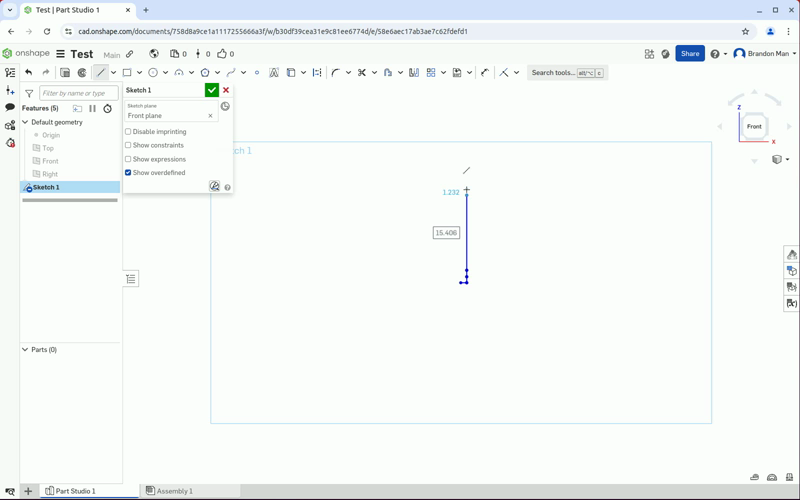
scroll(6)
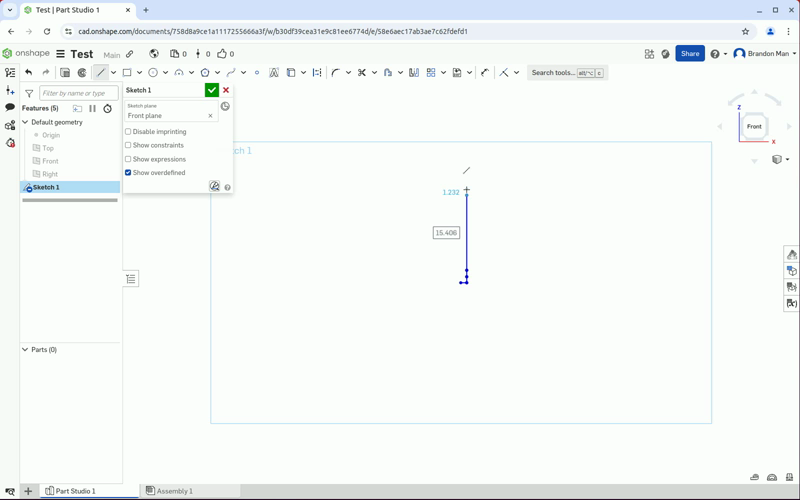
scroll(6)
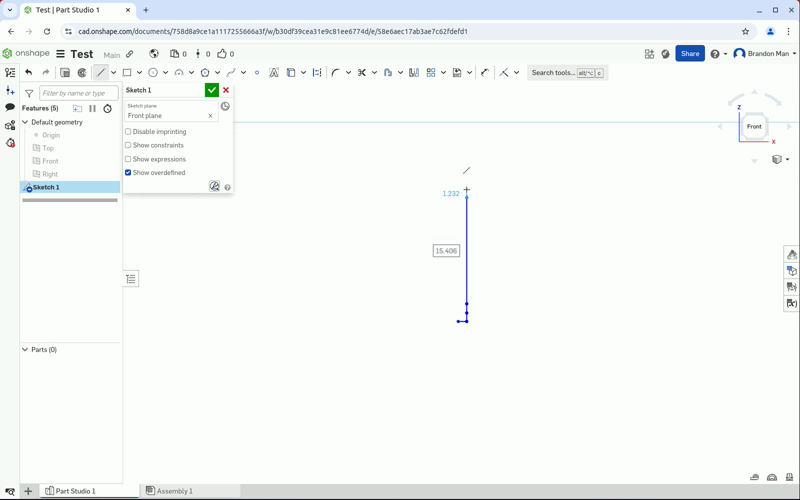
scroll(6)
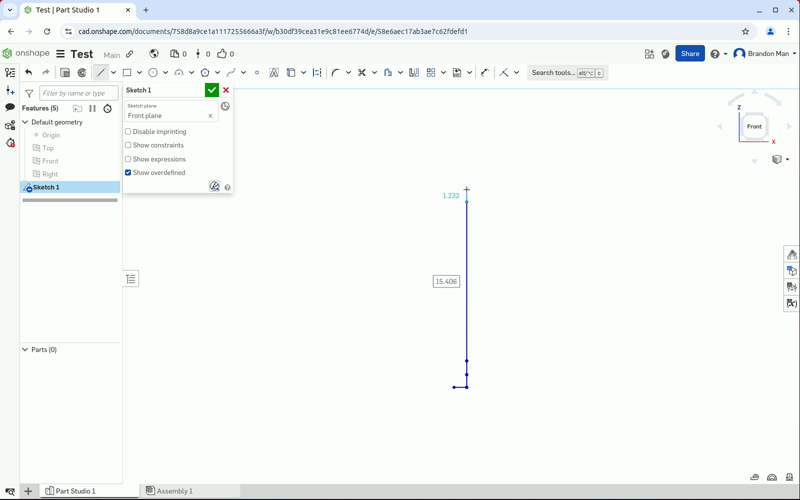
scroll(6)
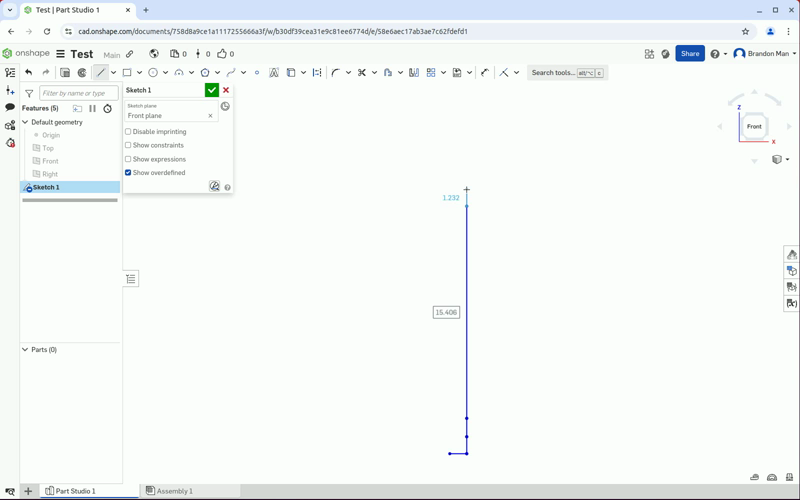
scroll(6)
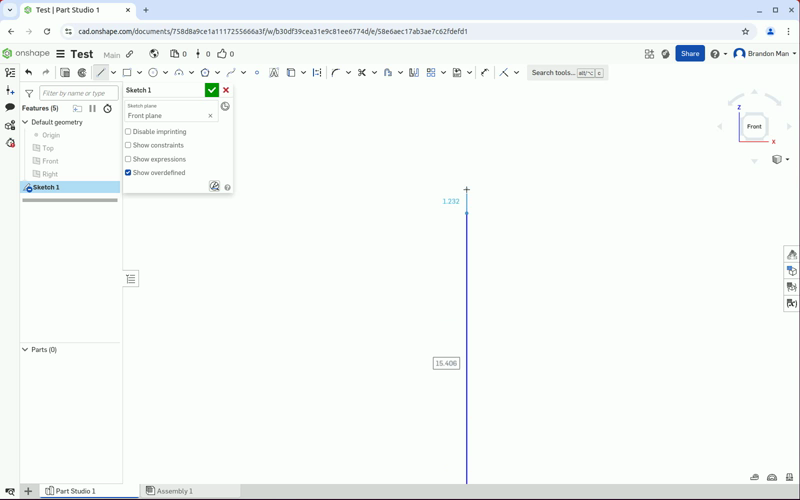
scroll(6)
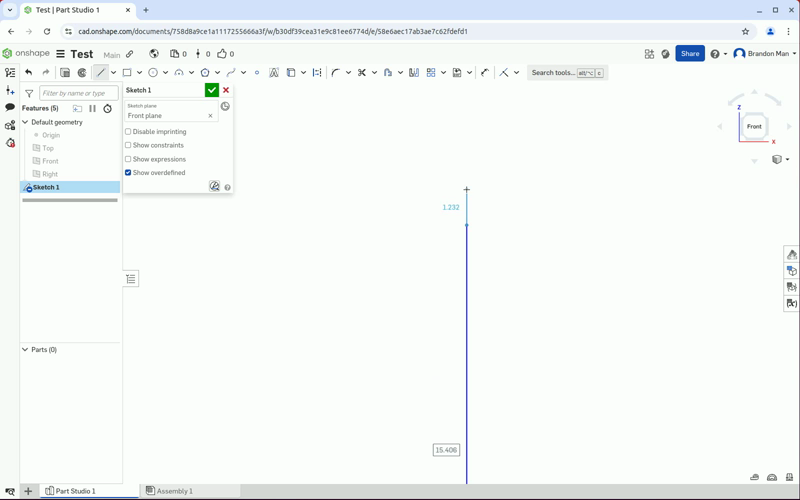
scroll(6)
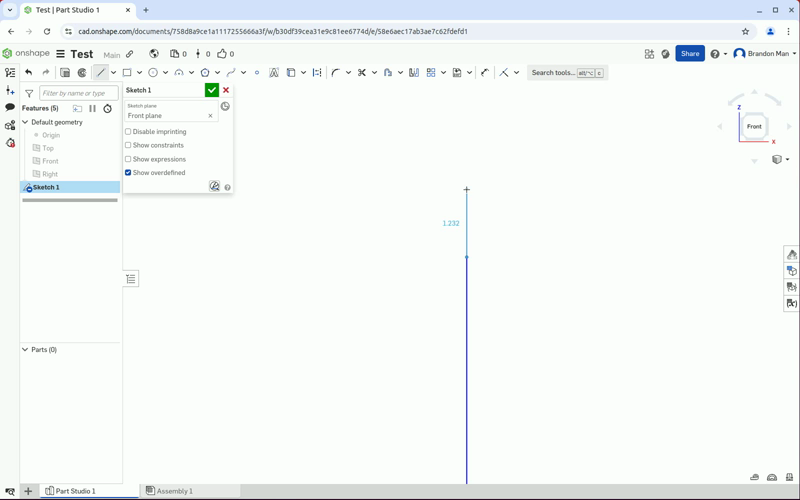
click(466, 189)
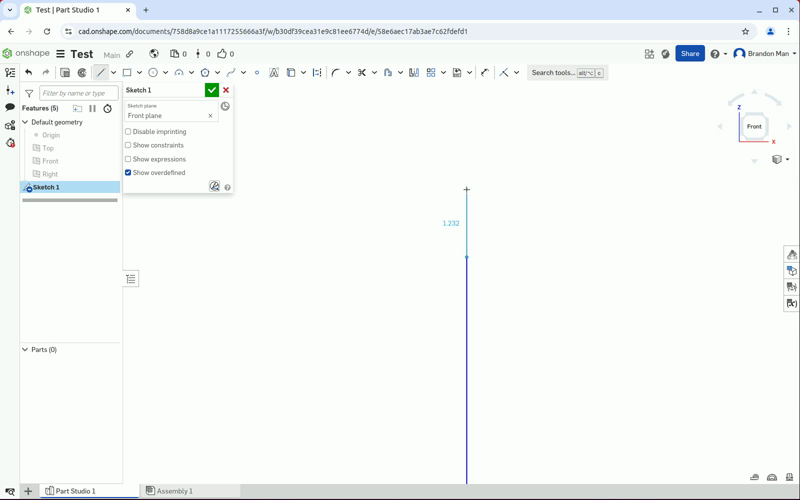
scroll(-6)
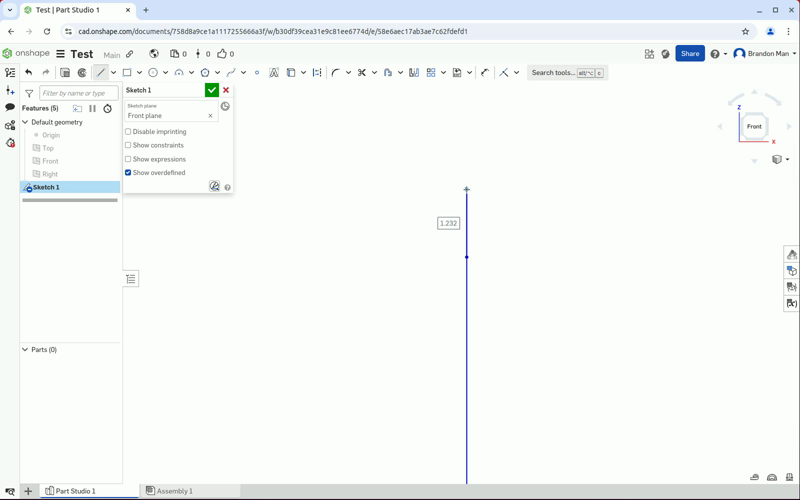
scroll(-6)
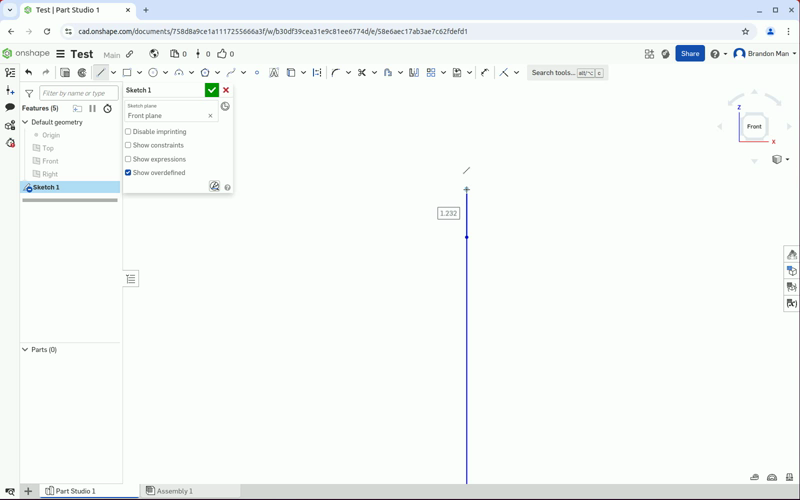
scroll(-6)
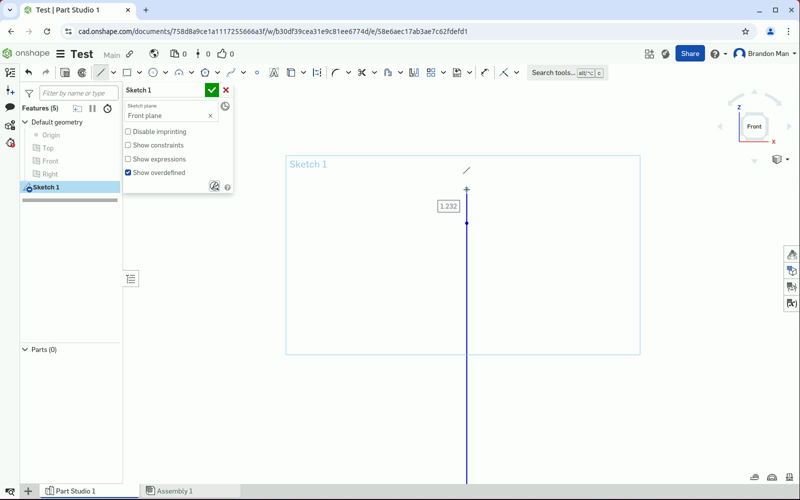
scroll(-6)
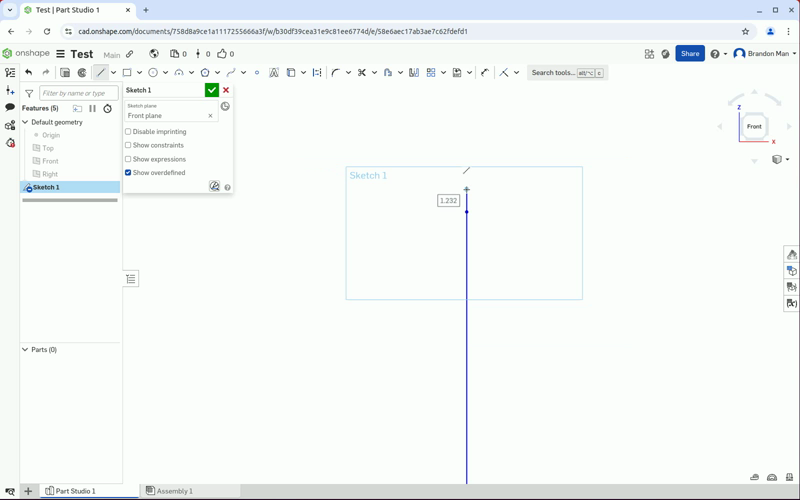
scroll(-6)
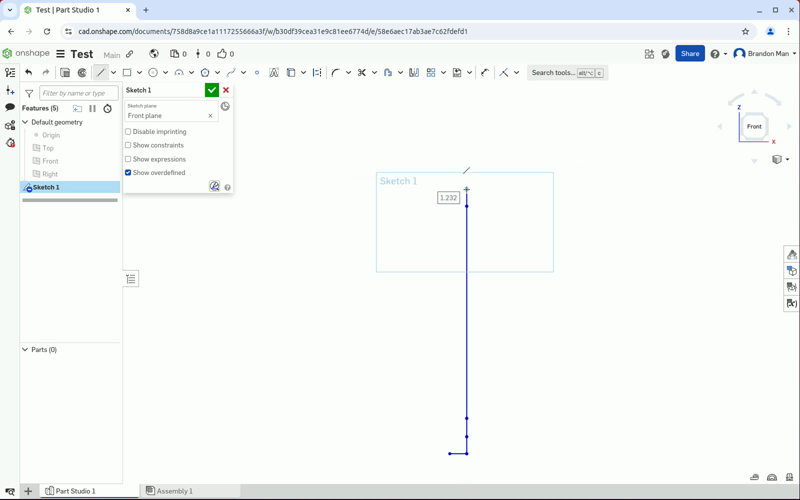
scroll(-6)
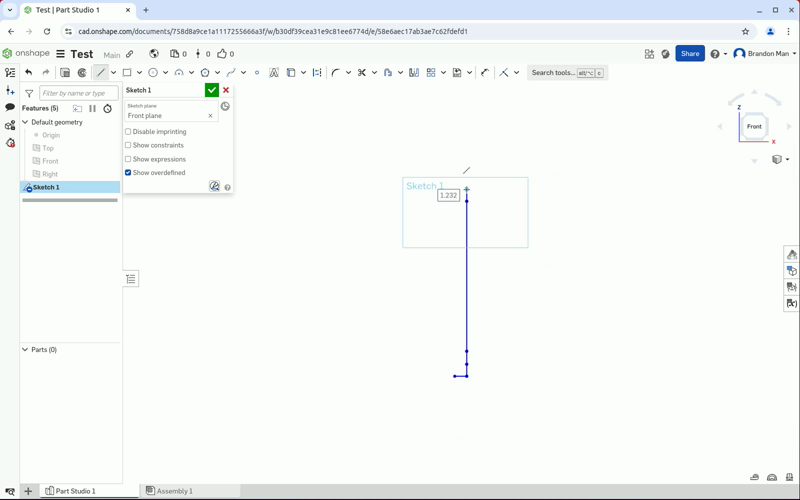
scroll(-6)
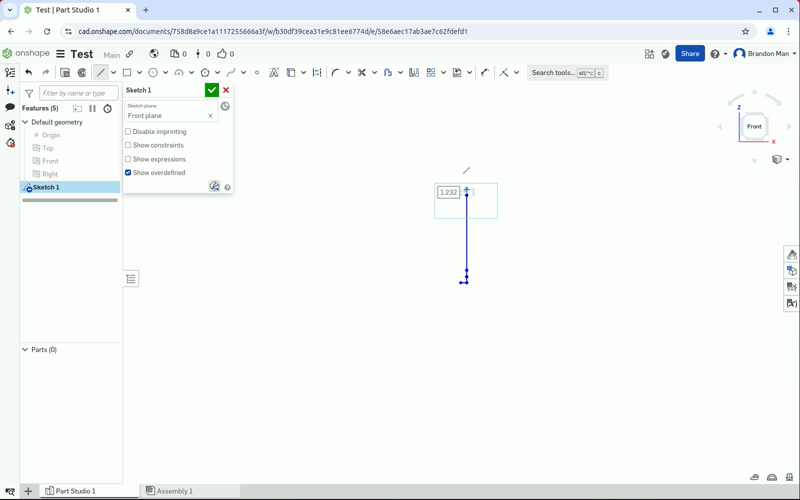
key_up(shift)
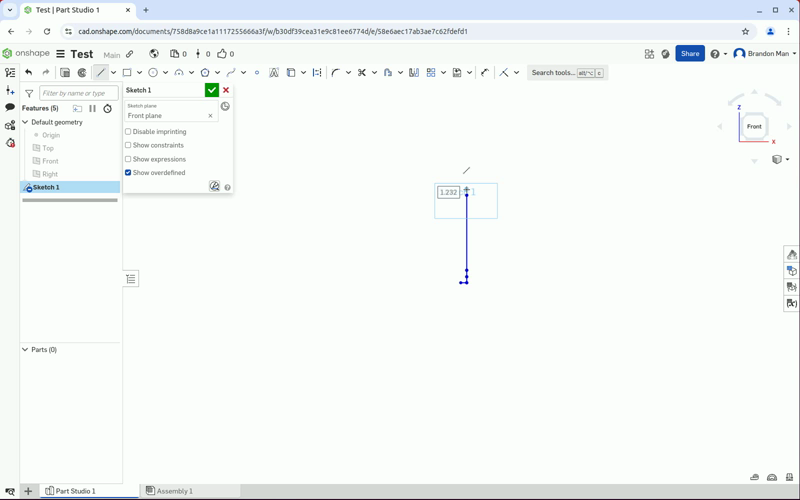
key_down(shift)
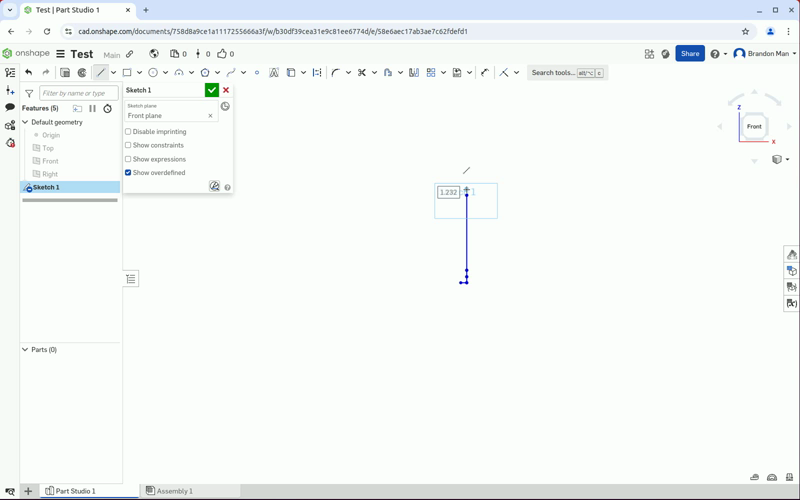
mouse_move(496, 189)
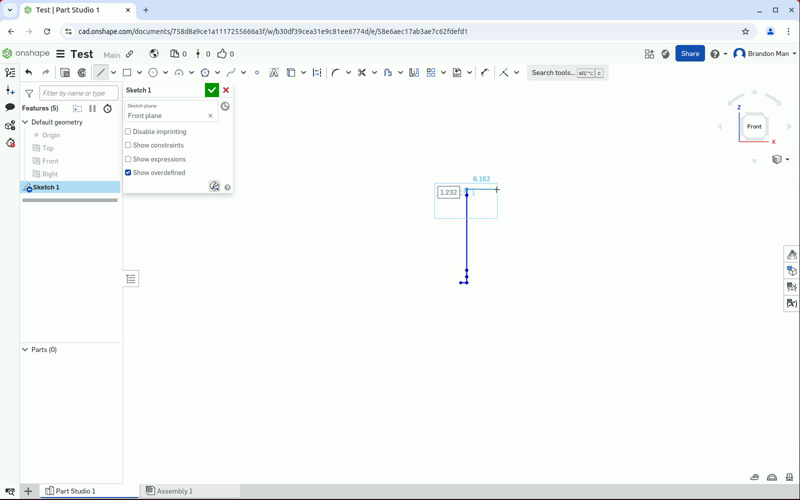
mouse_move(466, 170)
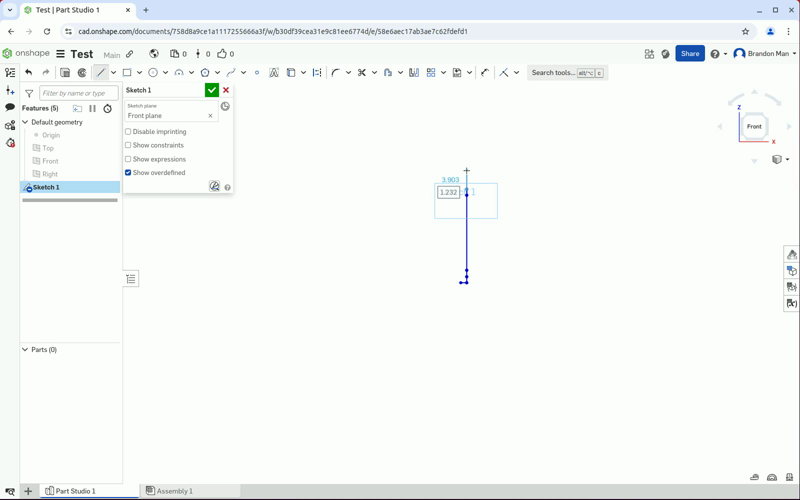
click(466, 170)
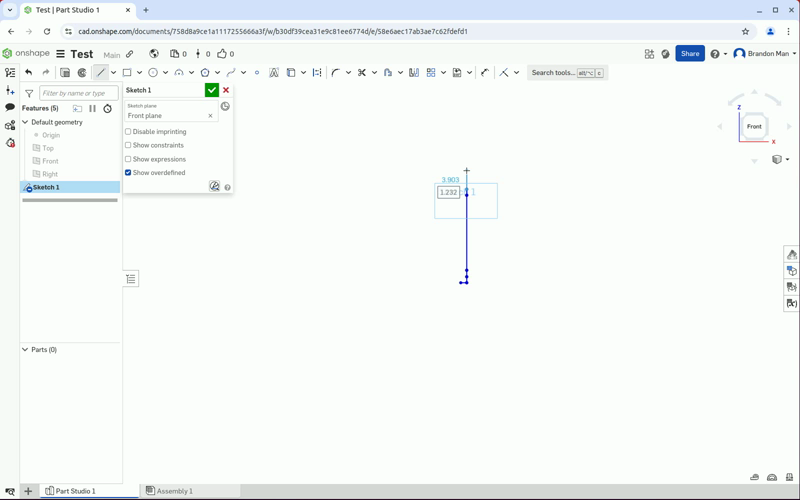
key_up(shift)
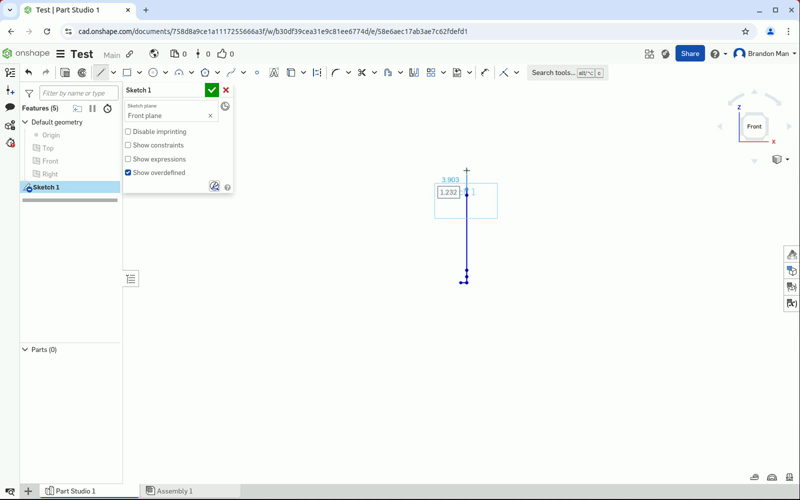
key_down(shift)
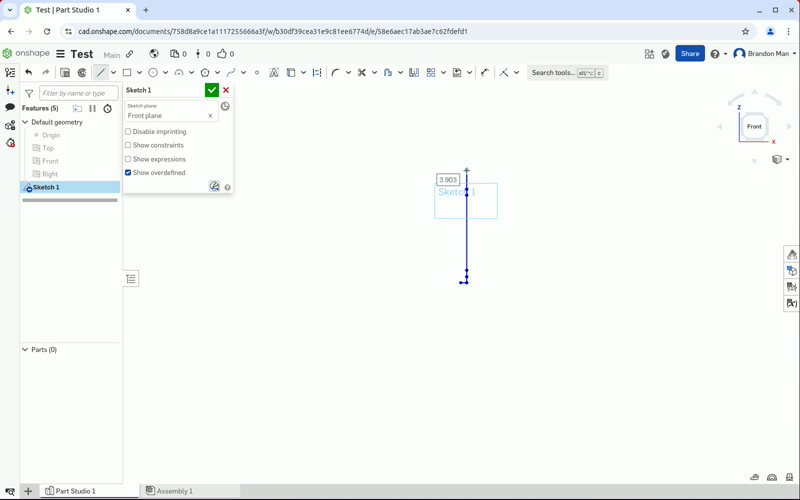
mouse_move(496, 170)
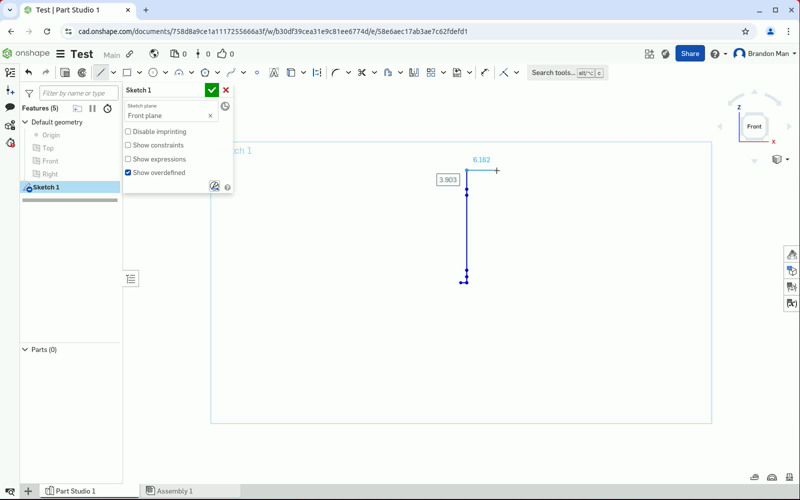
mouse_move(460, 170)
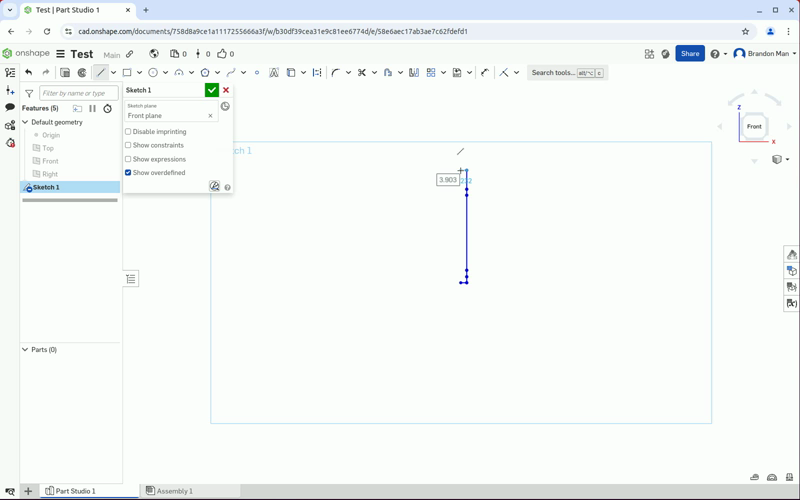
scroll(6)
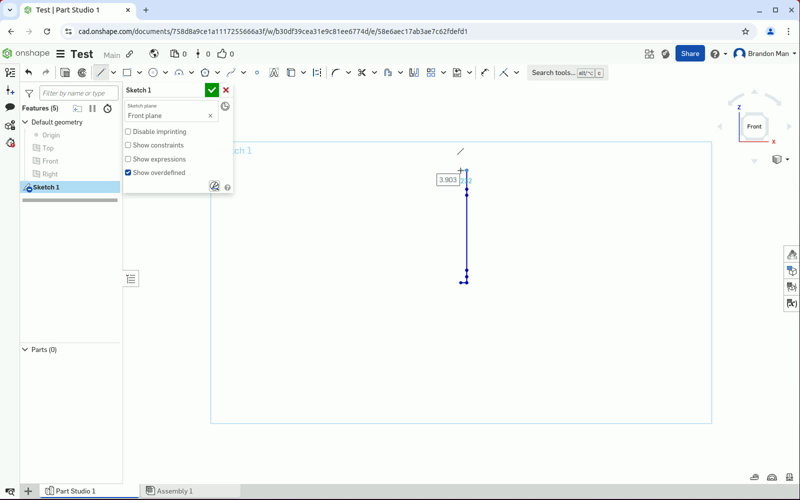
scroll(6)
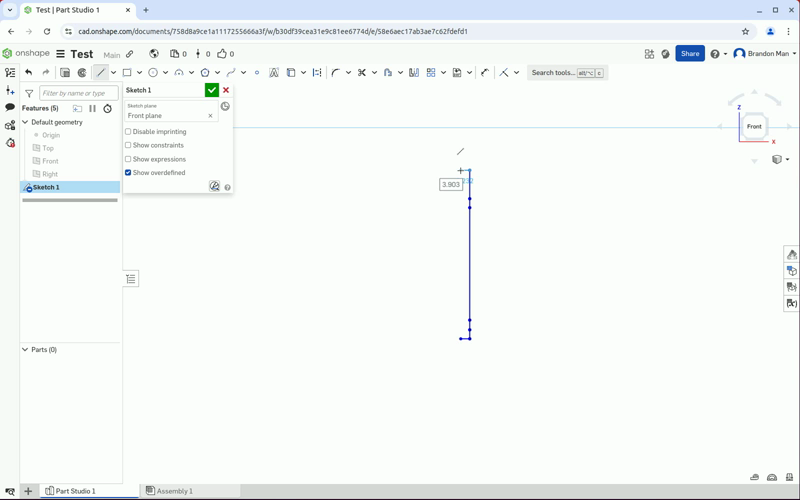
scroll(6)
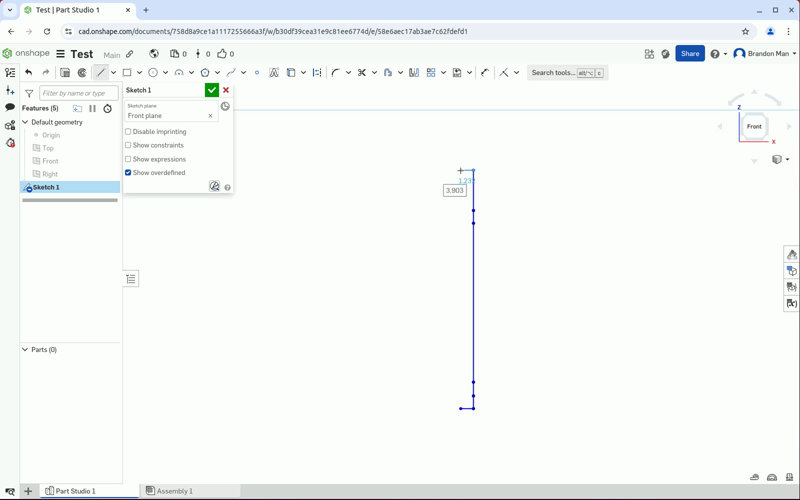
scroll(6)
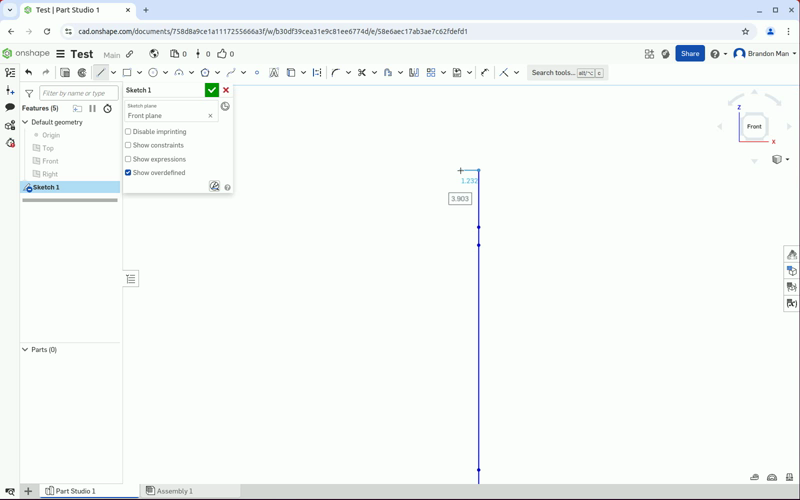
scroll(6)
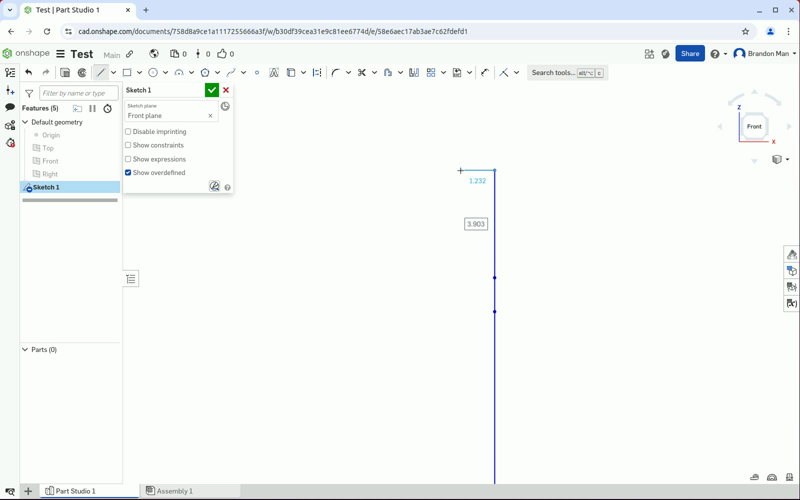
scroll(6)
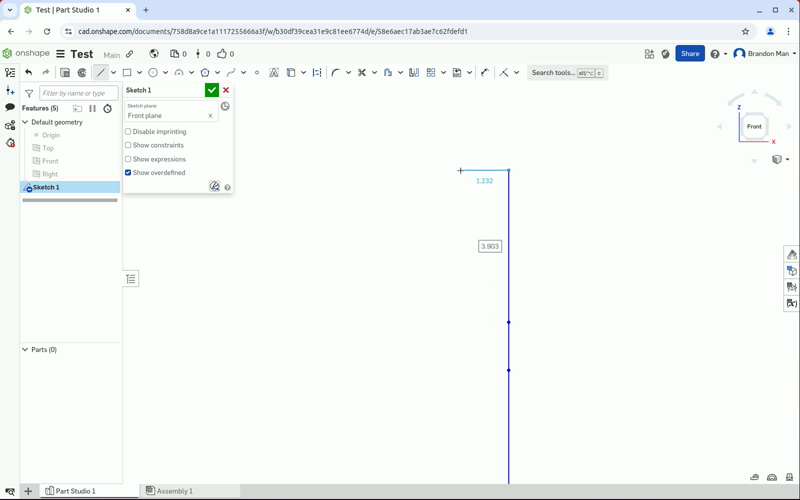
scroll(6)
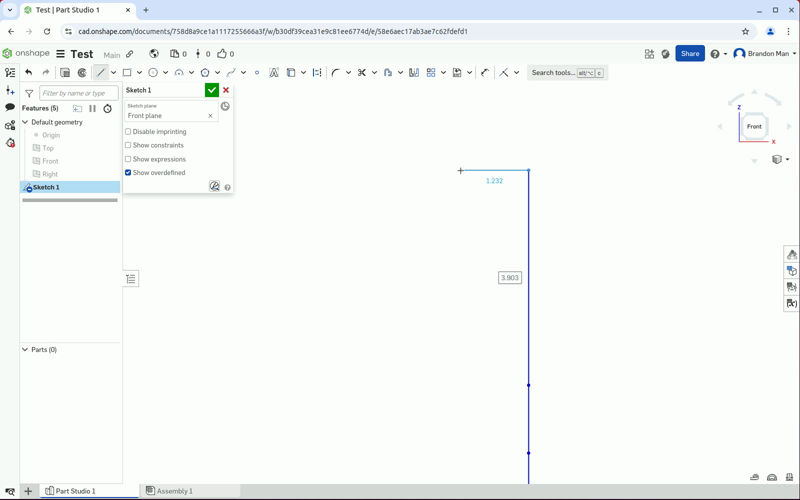
click(460, 170)
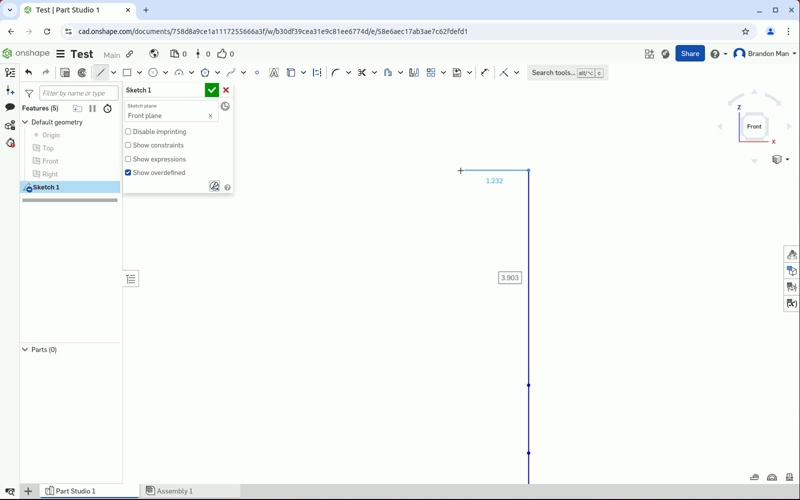
scroll(-6)
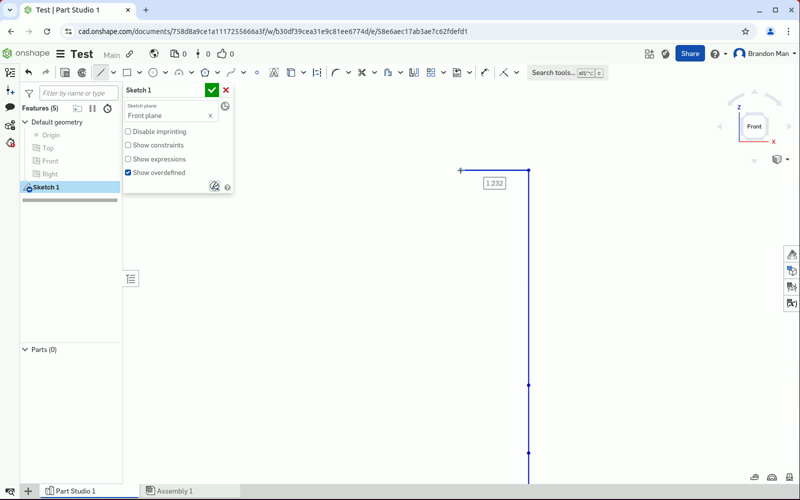
scroll(-6)
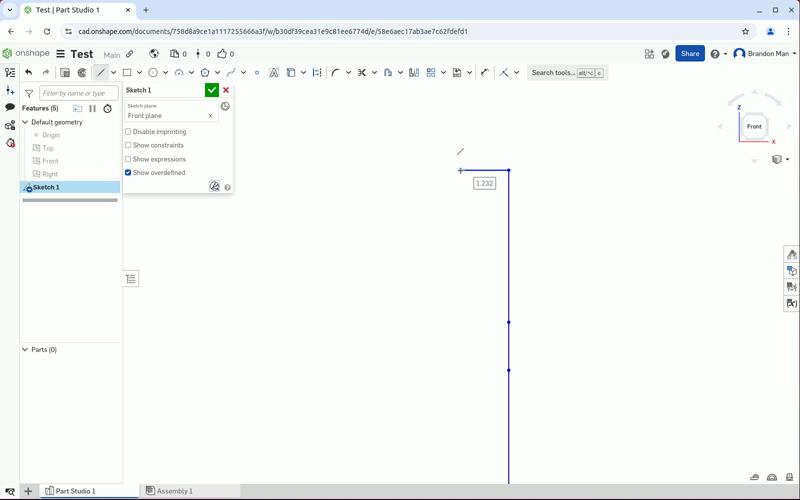
scroll(-6)
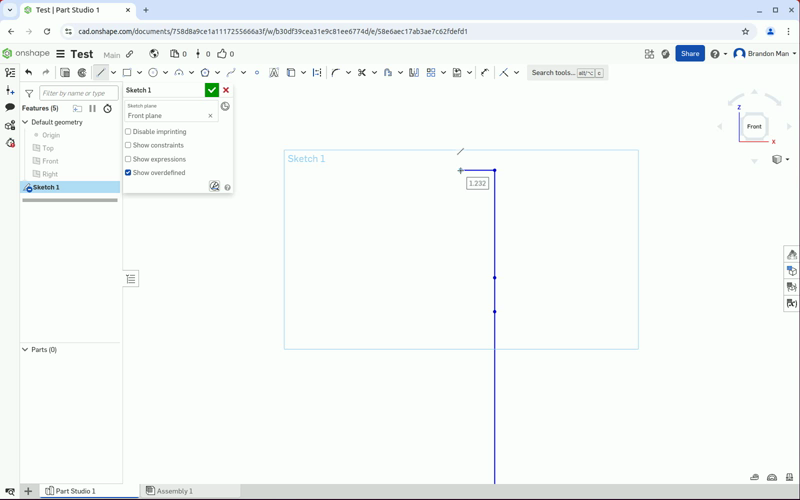
scroll(-6)
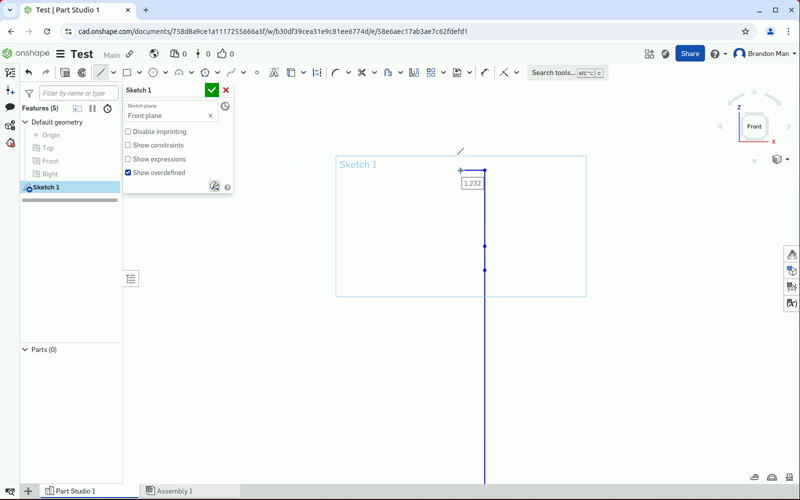
scroll(-6)
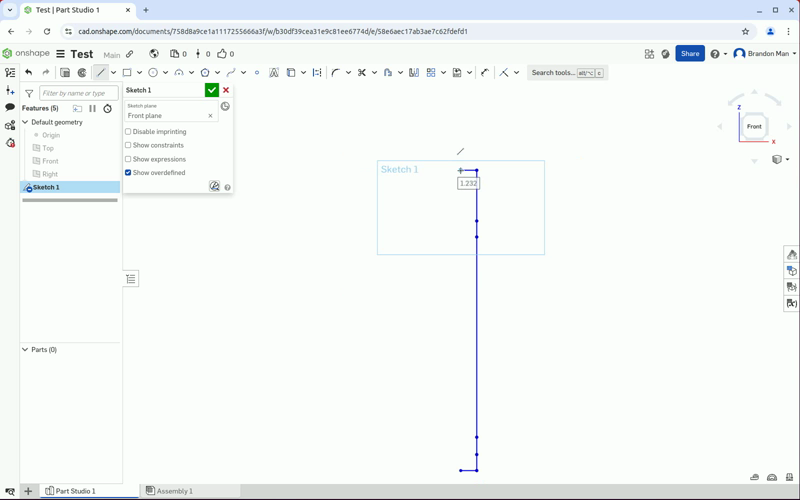
scroll(-6)
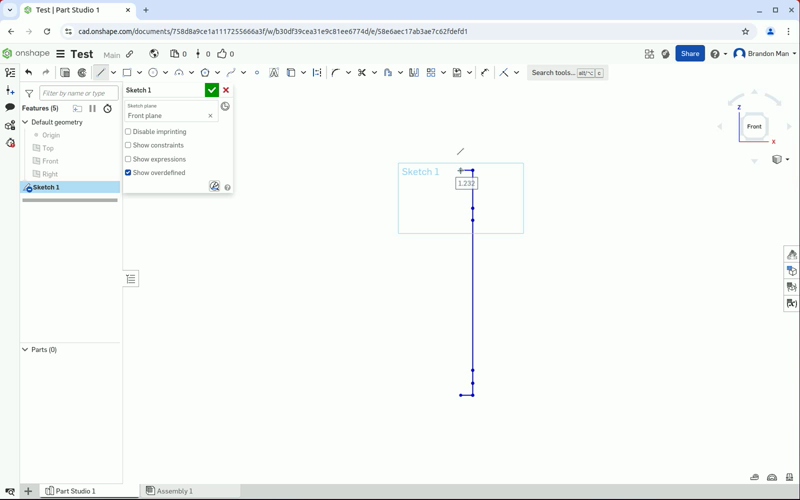
scroll(-6)
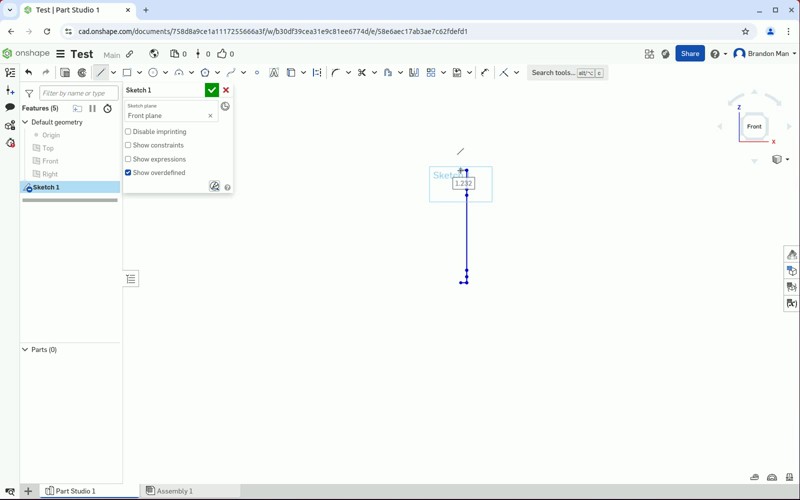
key_up(shift)
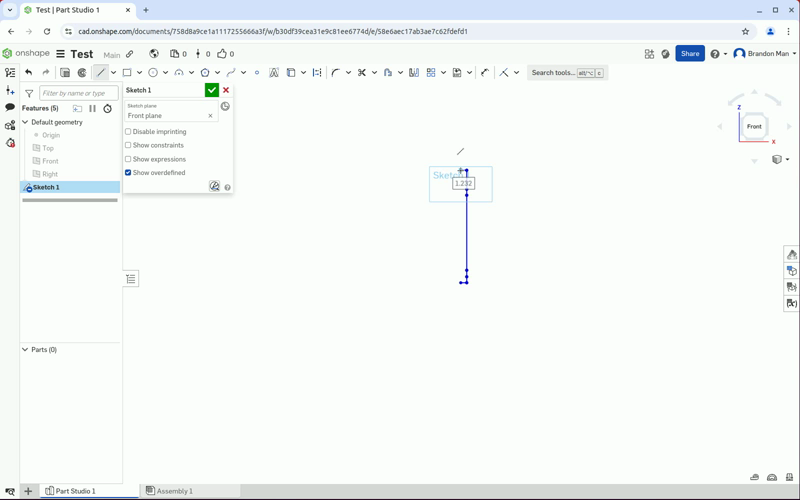
key_down(shift)
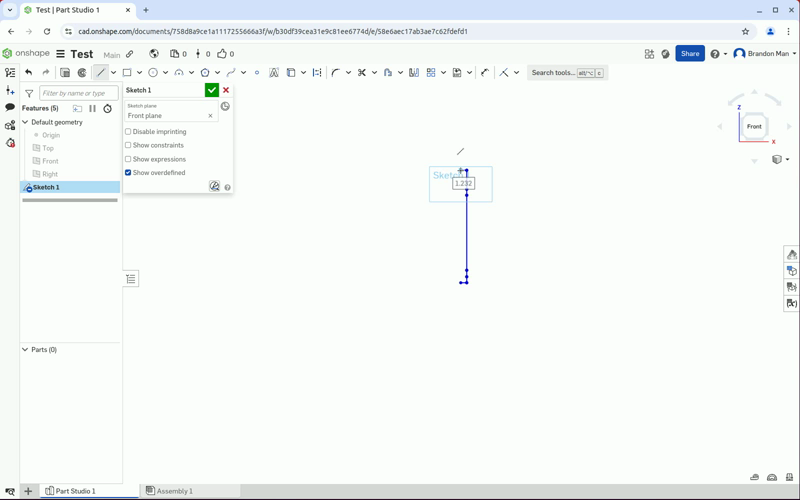
mouse_move(460, 282)
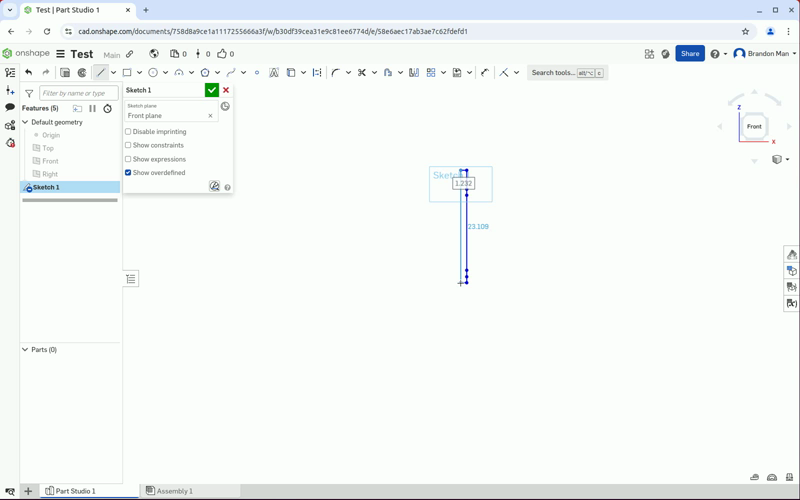
key_up(shift)
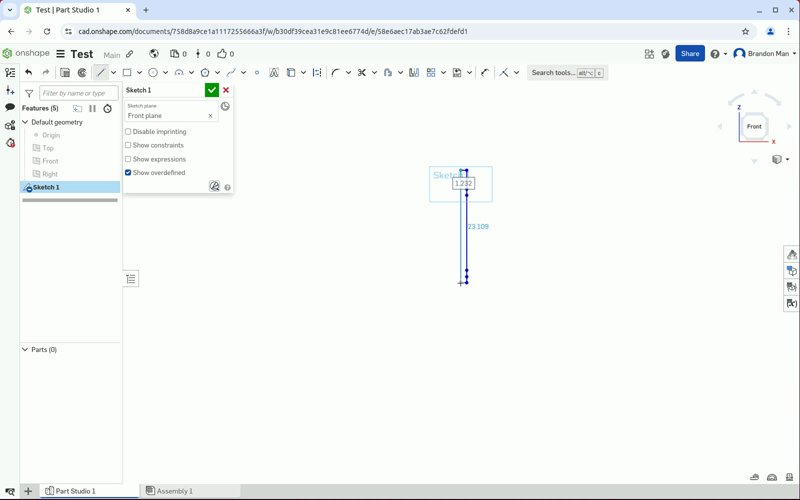
click(460, 282)
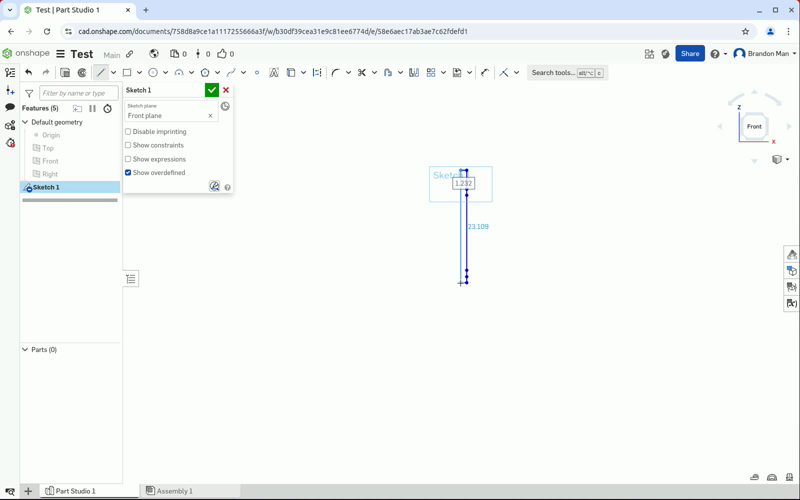
key(esc)
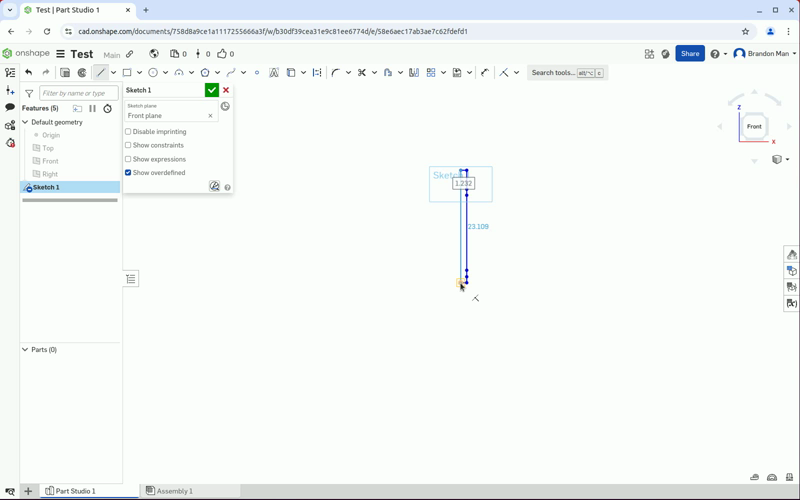
mouse_move(463, 201)
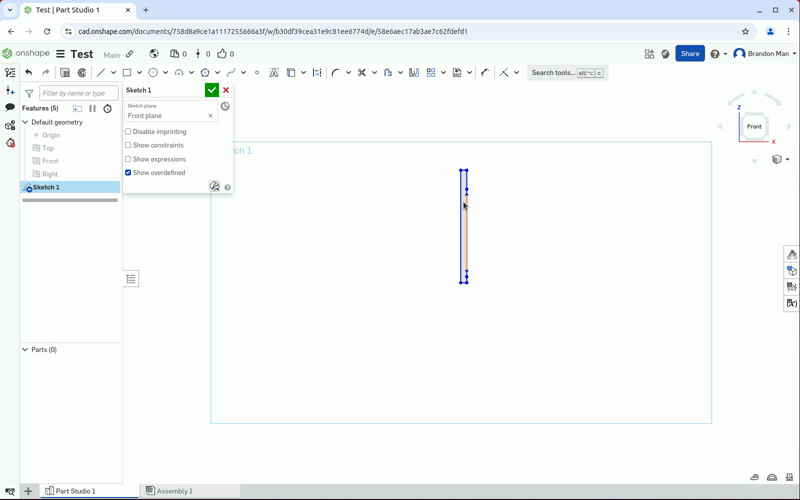
scroll(6)
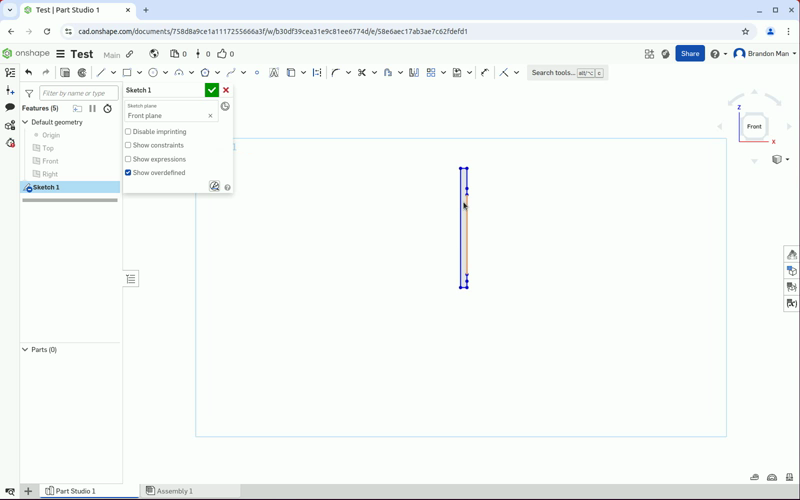
scroll(6)
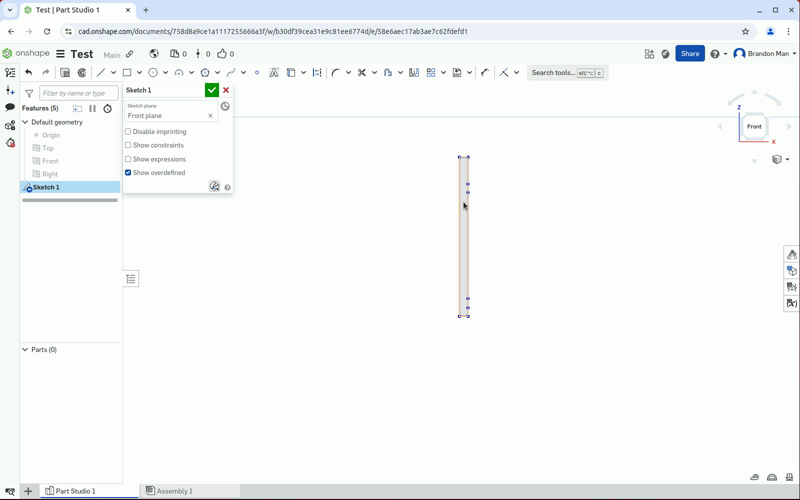
scroll(6)
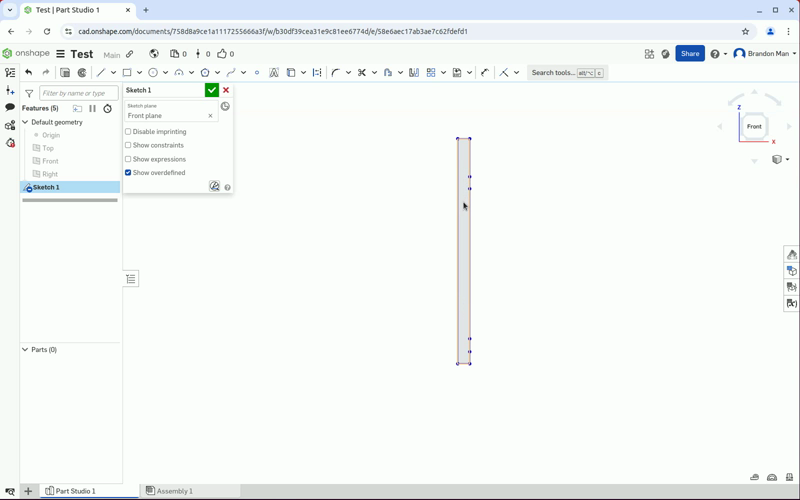
scroll(6)
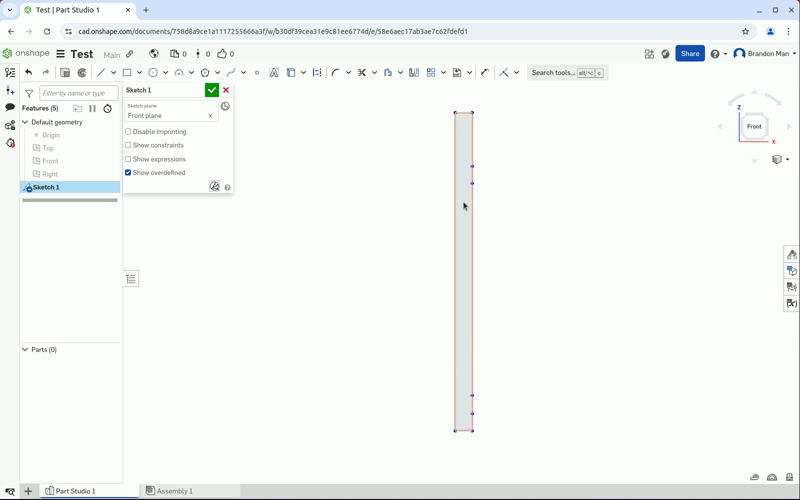
scroll(6)
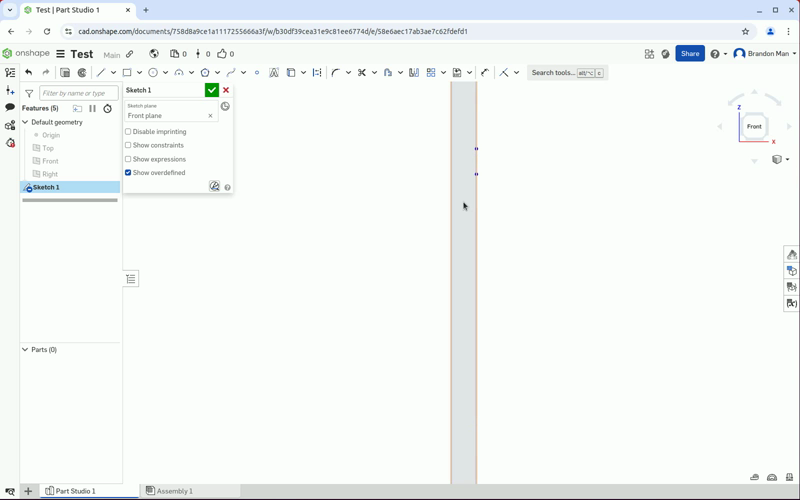
scroll(6)
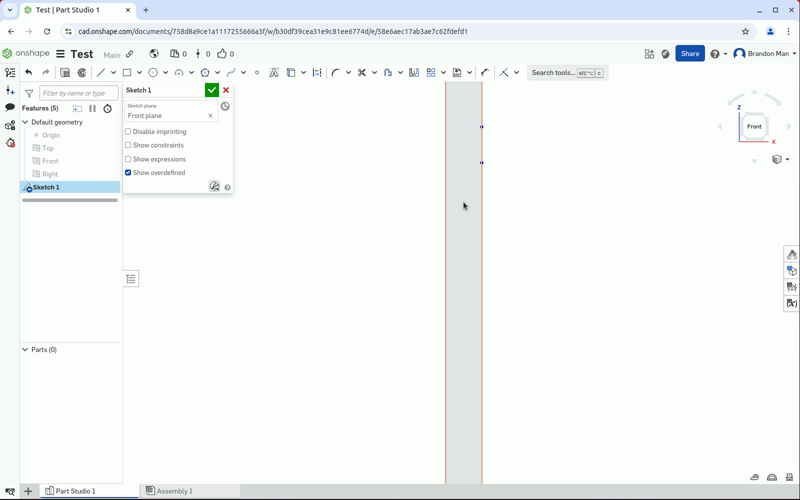
scroll(6)
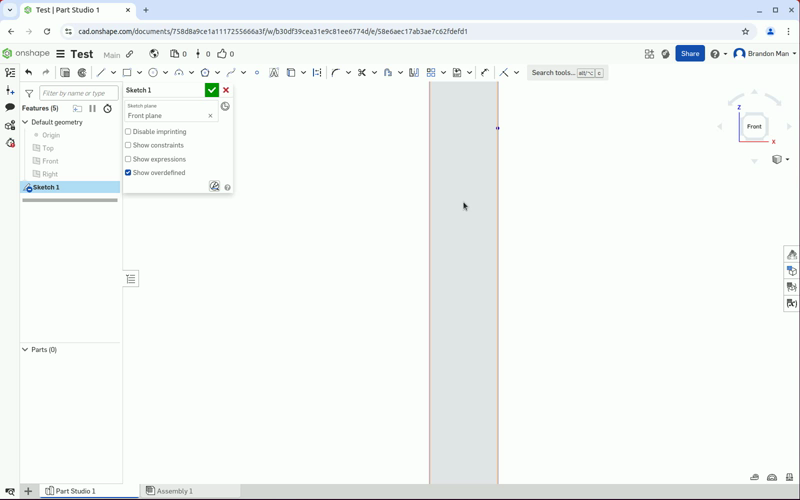
click(463, 201)
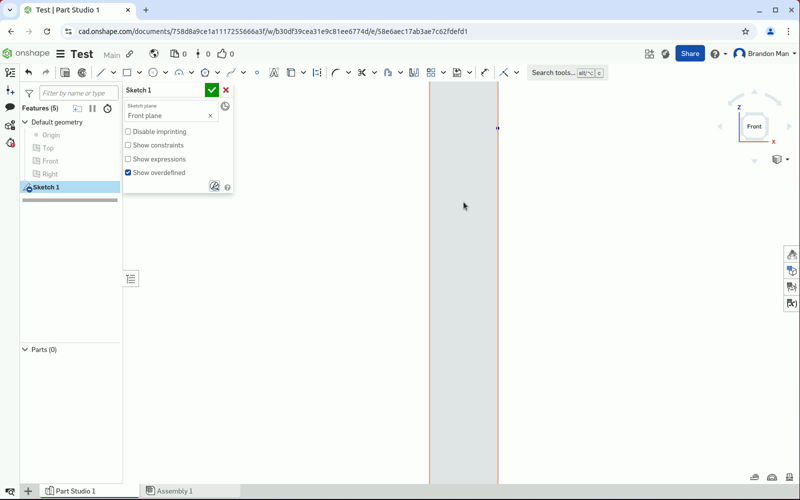
scroll(-6)
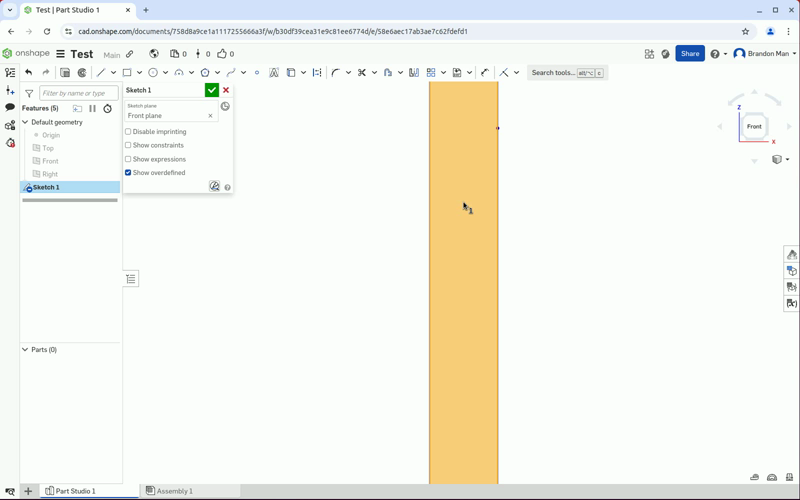
scroll(-6)
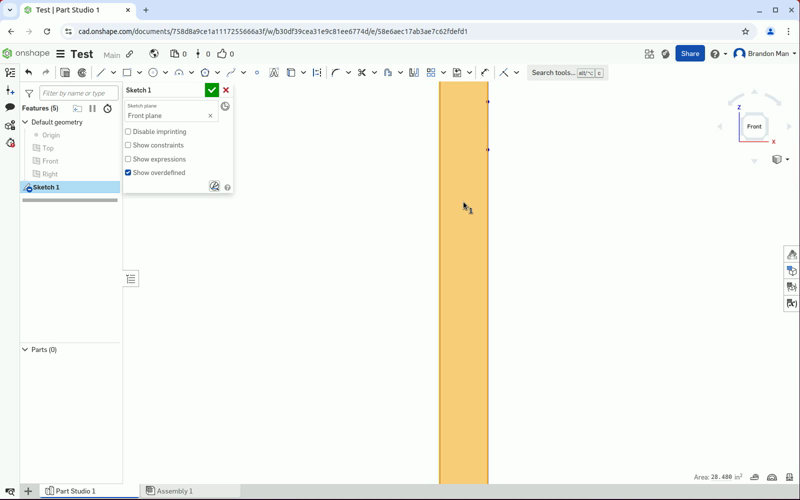
scroll(-6)
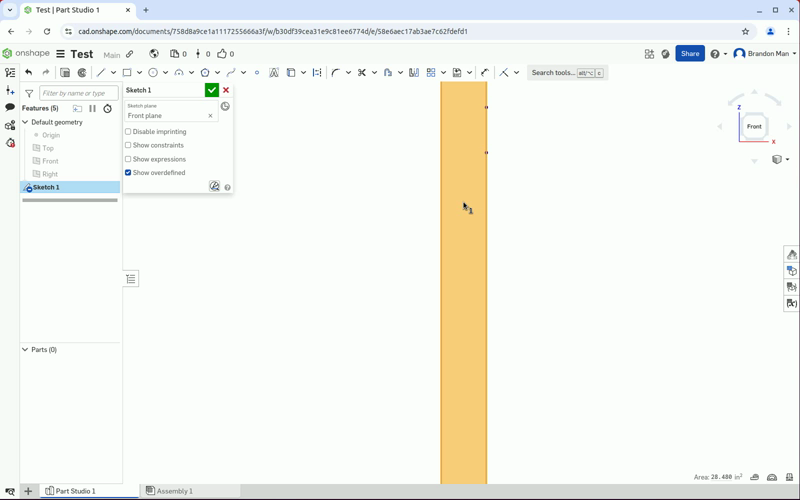
scroll(-6)
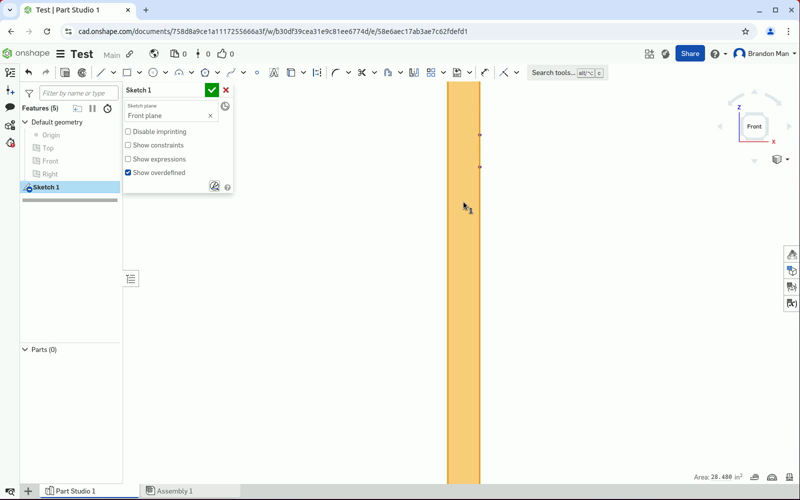
scroll(-6)
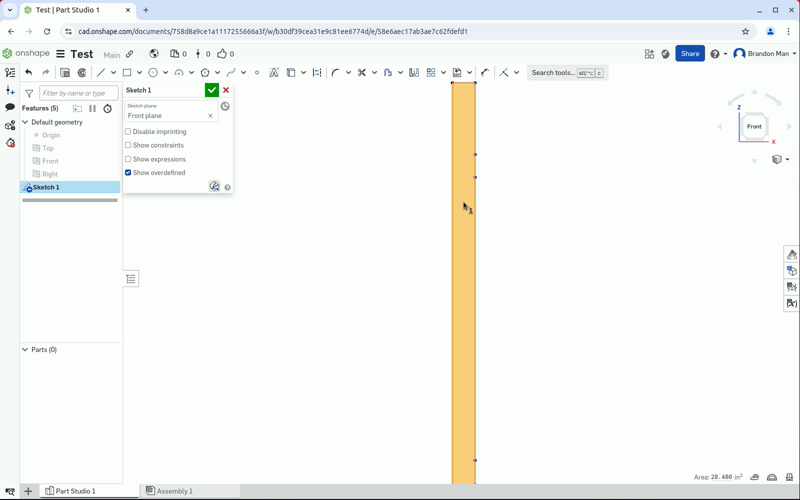
scroll(-6)
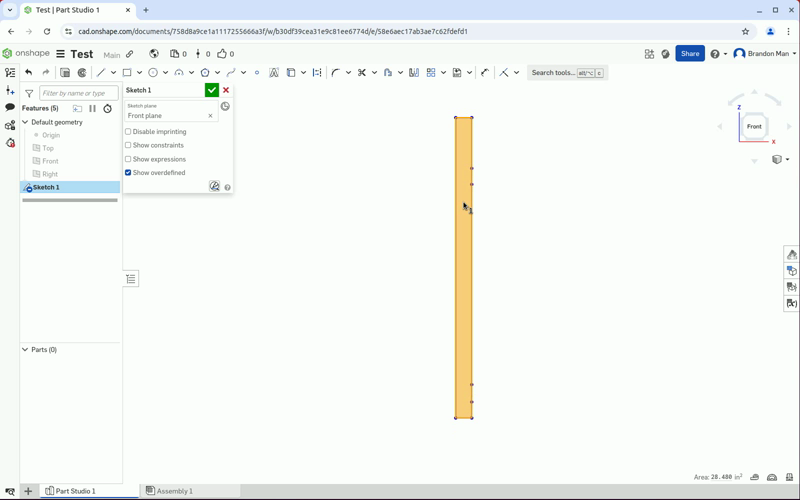
scroll(-6)
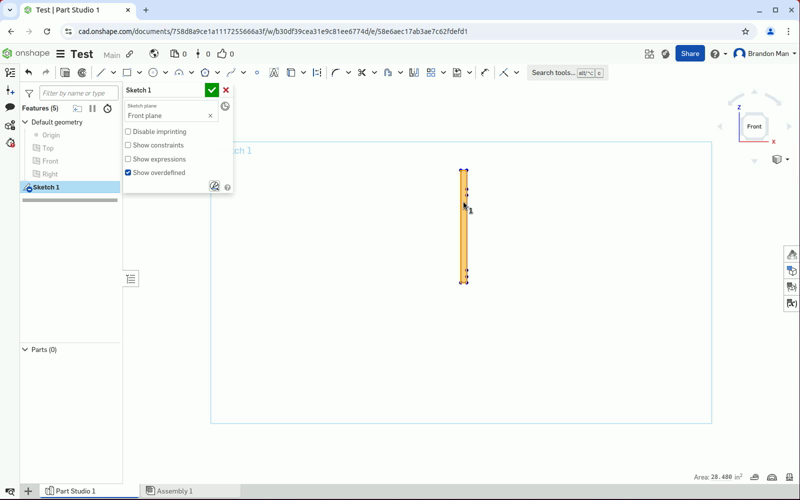
mouse_move(73, 352)
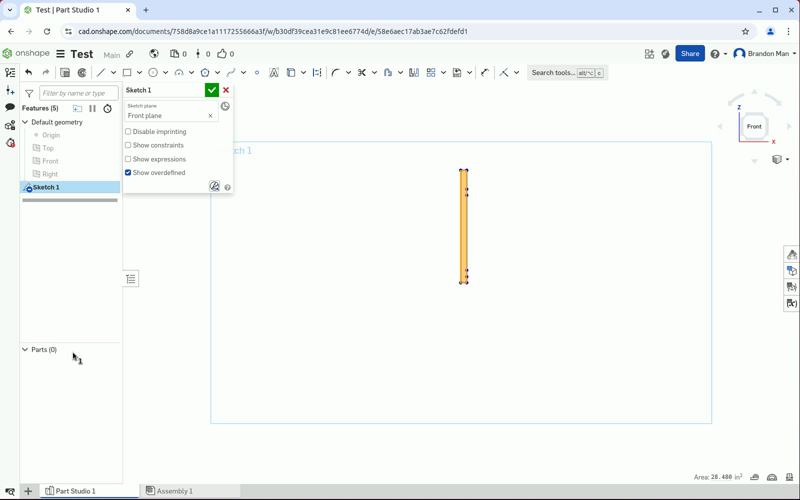
key(shift+y)
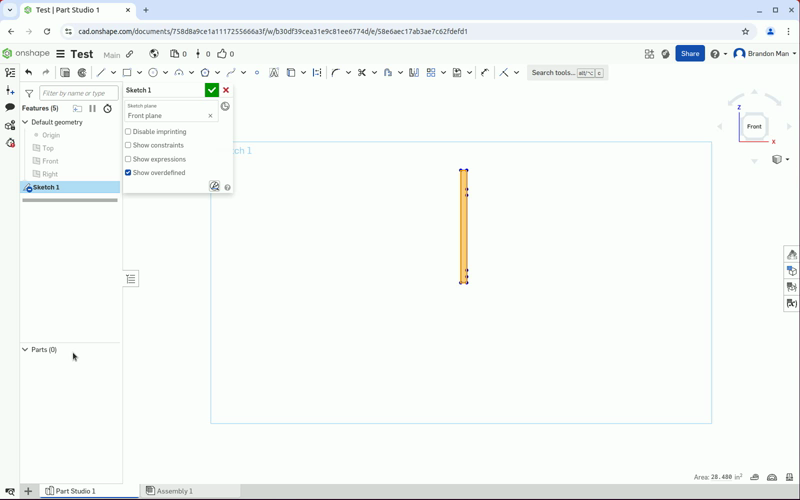
key(shift+e)
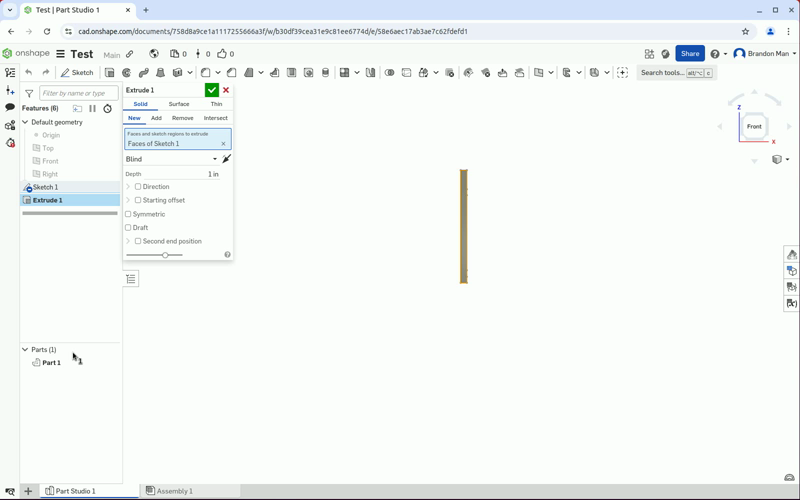
mouse_move(143, 106)
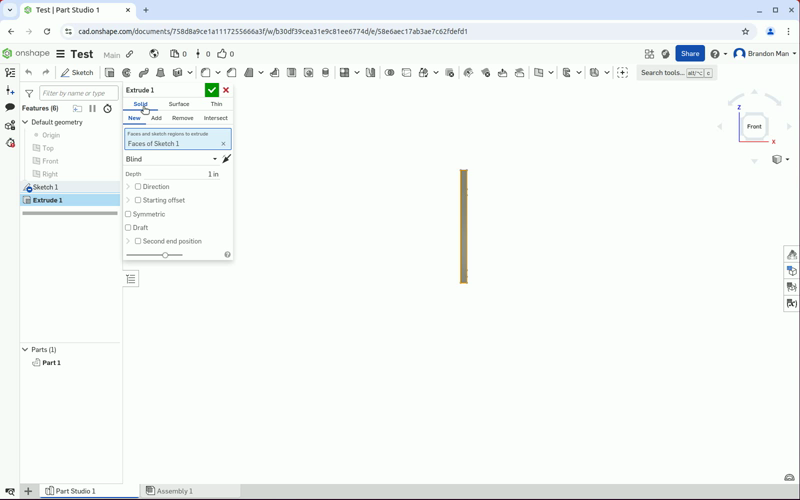
click(143, 106)
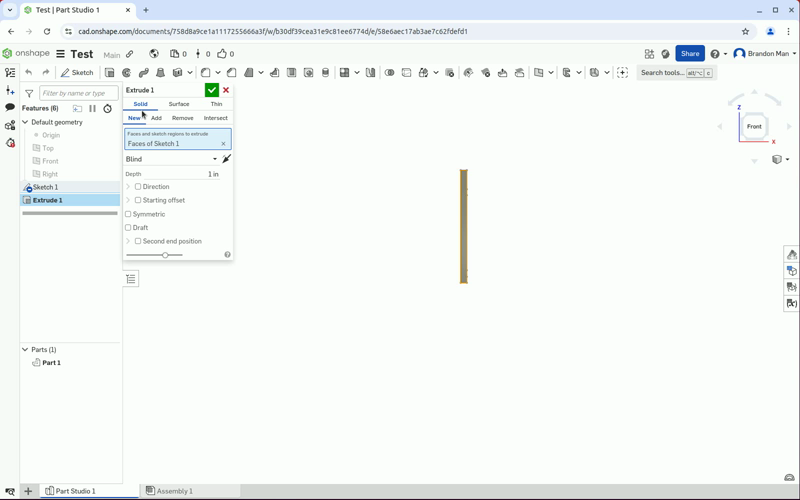
mouse_move(137, 120)
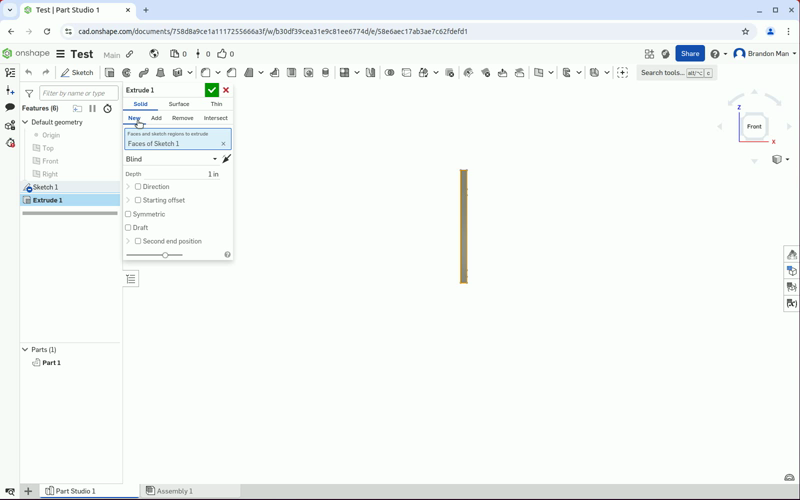
click(137, 120)
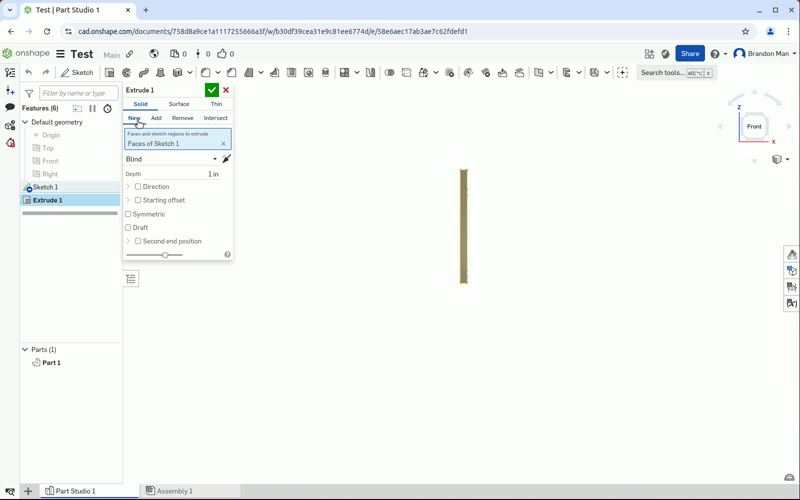
key(tab, 4)
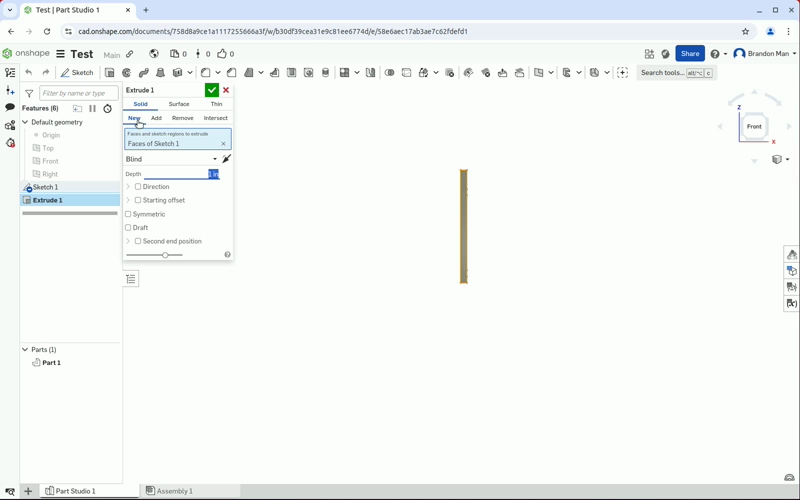
text(1.204)
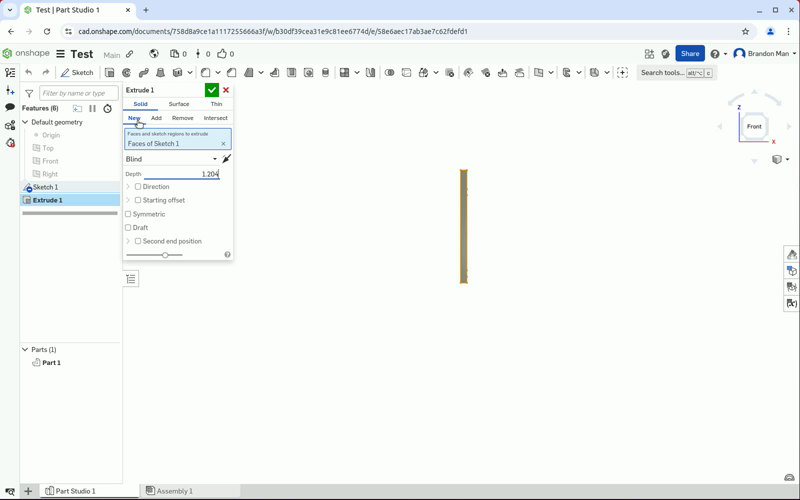
key(enter)
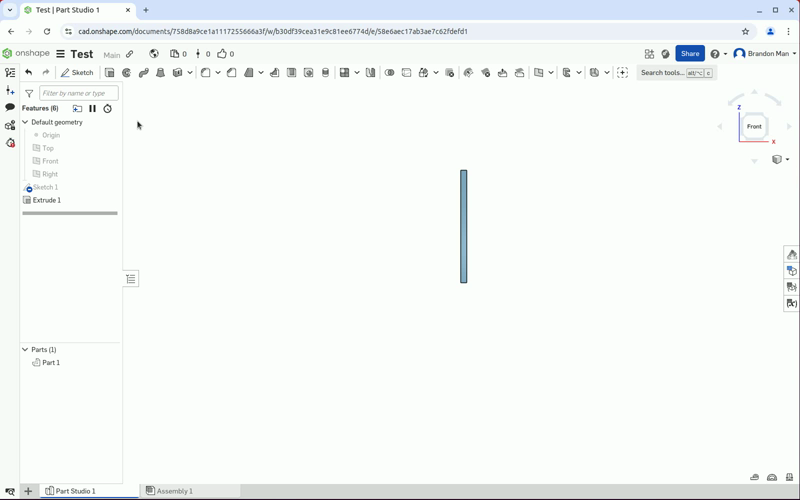
key(shift+h)
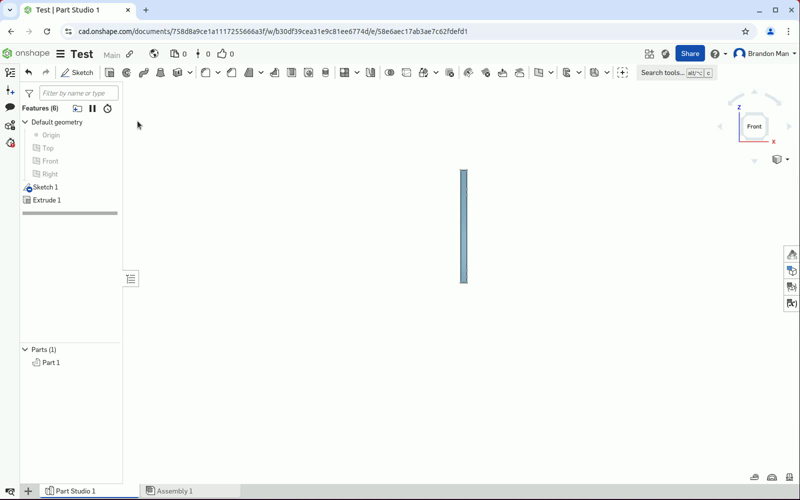
key(shift+h)
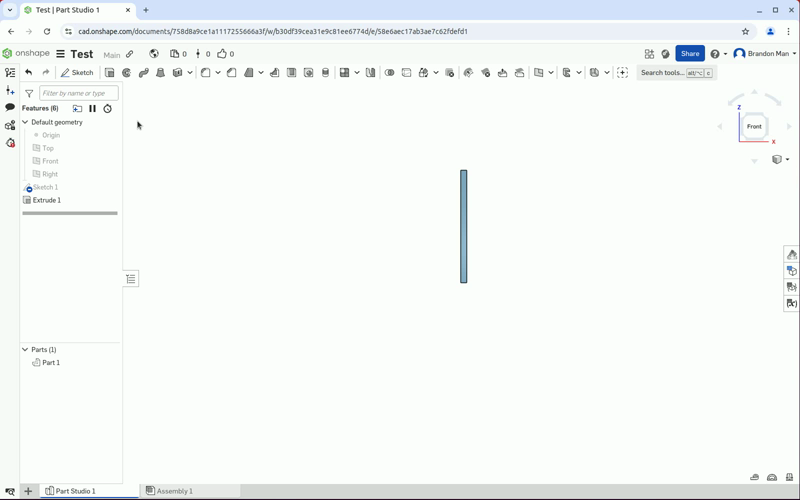
mouse_move(73, 189)
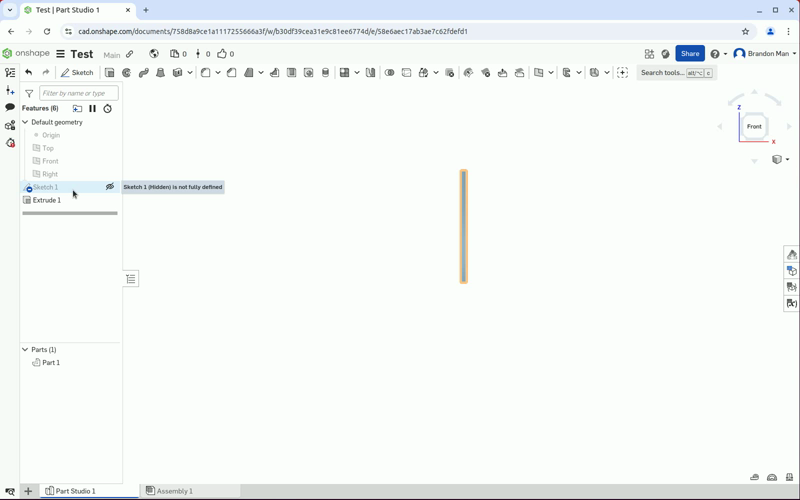
click(73, 189)
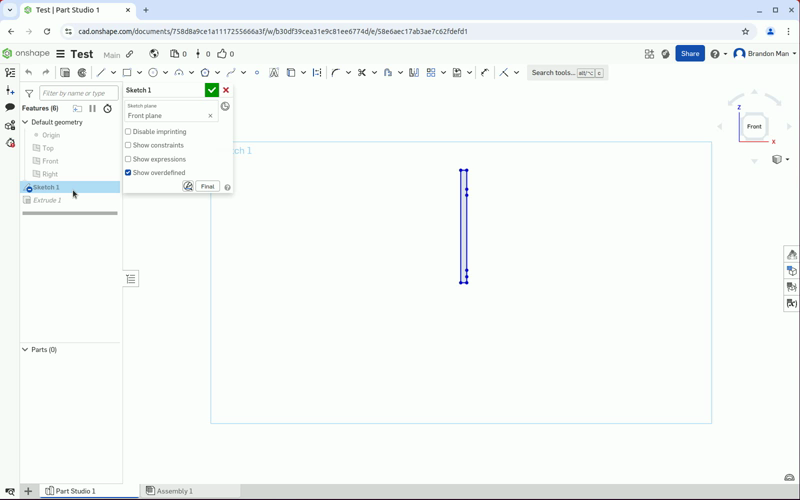
mouse_move(229, 92)
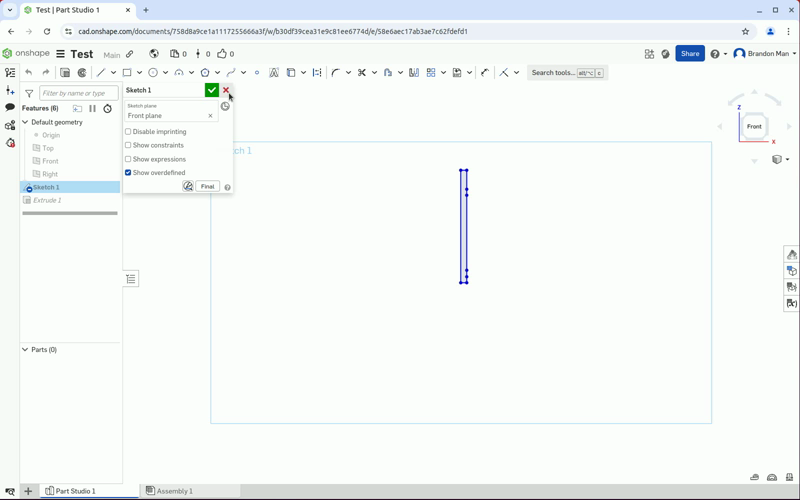
click(229, 92)
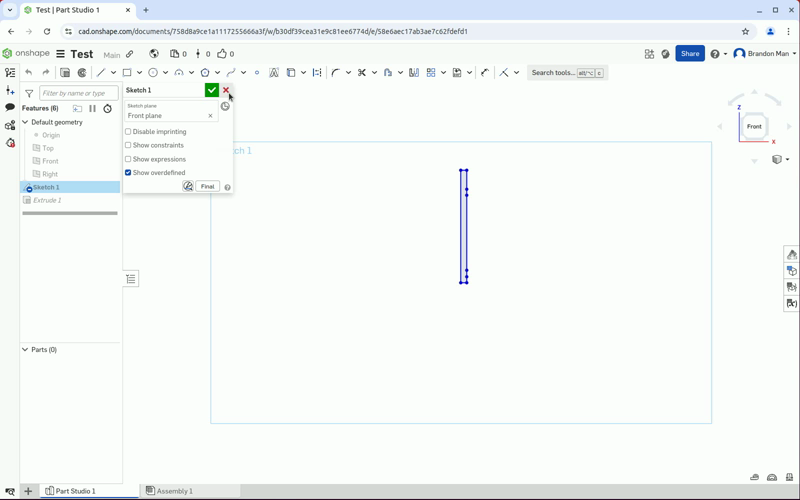
key(shift+s)
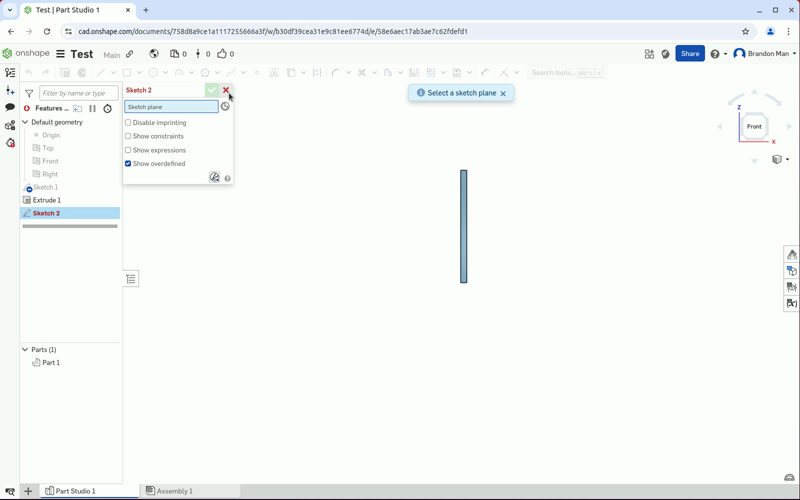
mouse_move(73, 163)
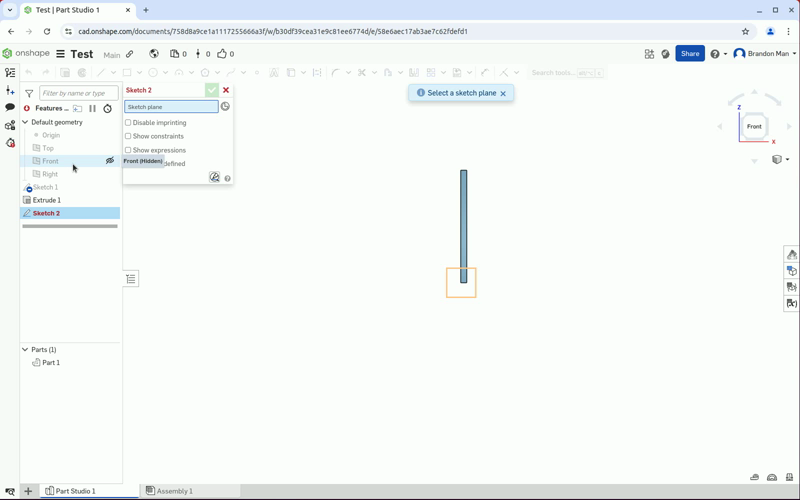
click(73, 163)
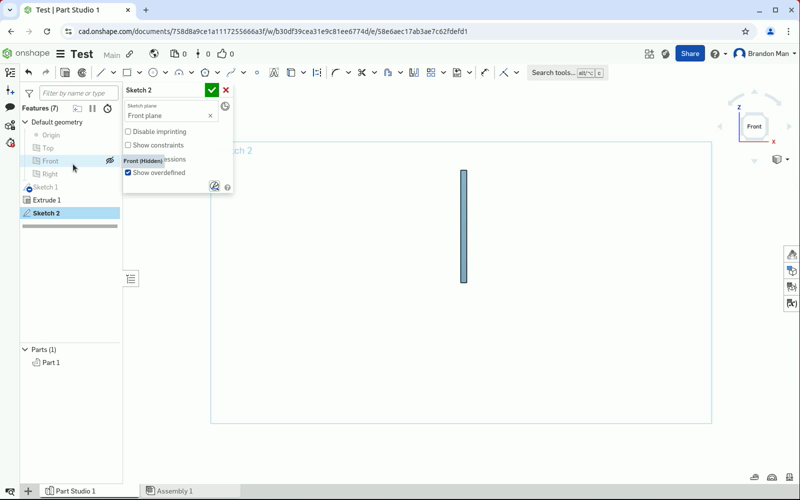
mouse_move(73, 352)
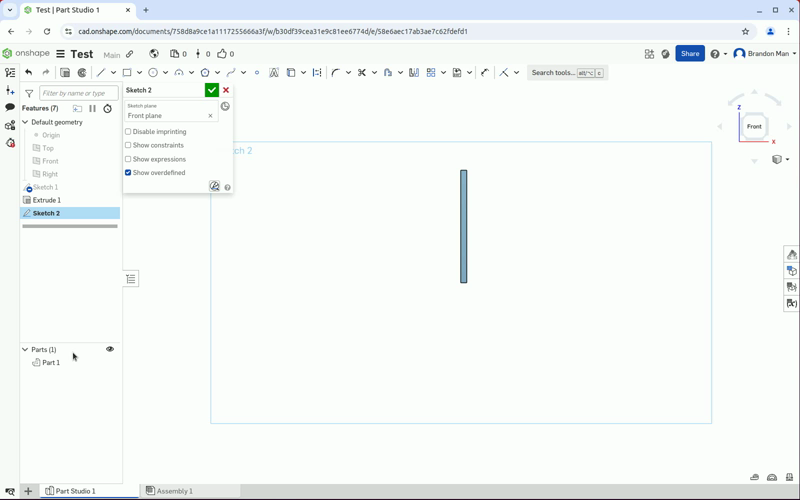
key(y)
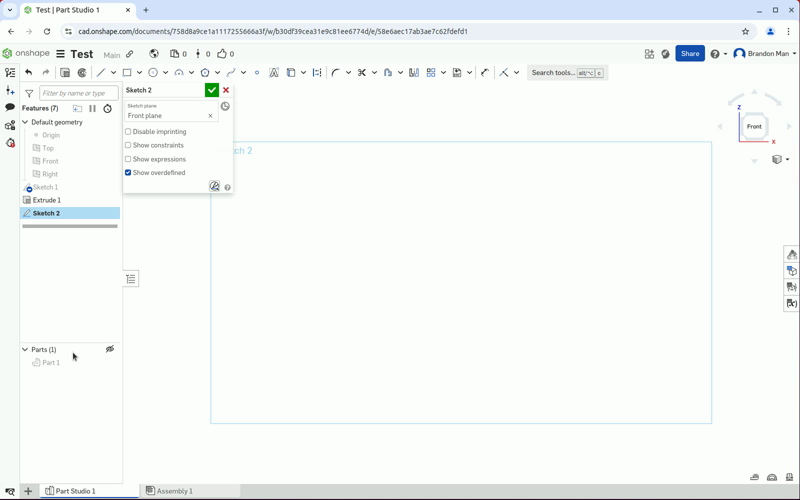
key(l)
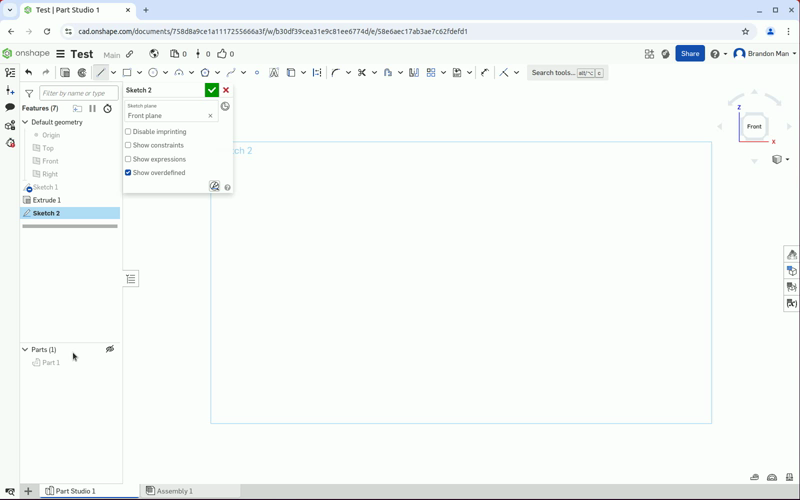
key_down(shift)
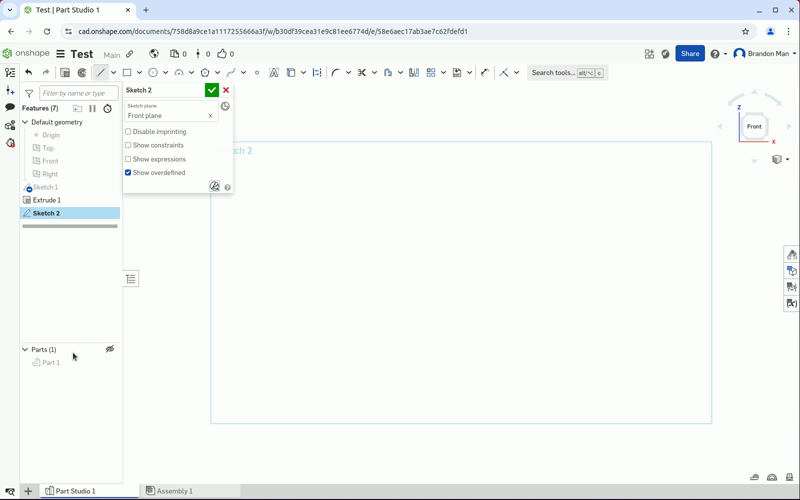
mouse_move(501, 282)
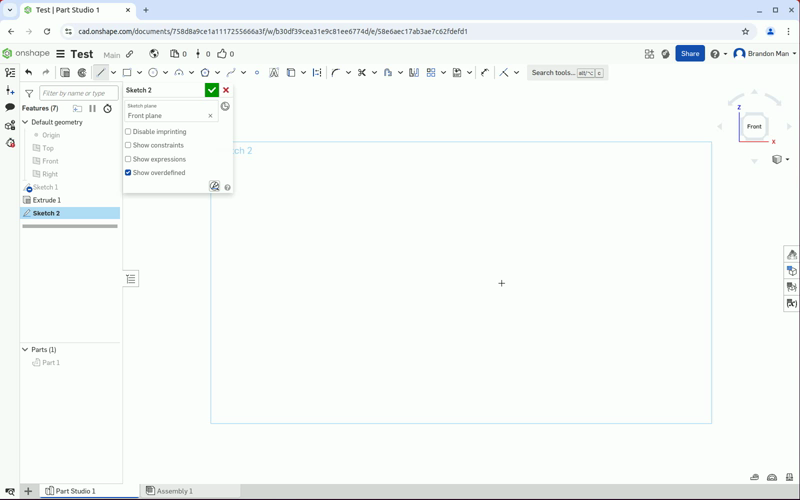
click(501, 282)
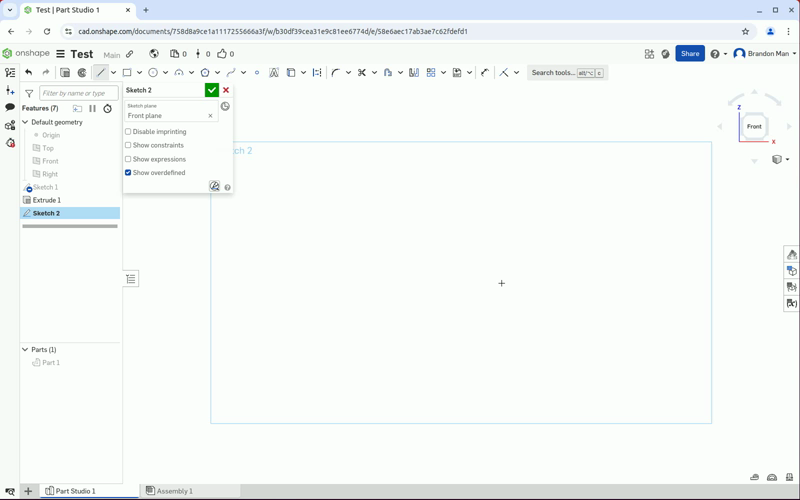
key_up(shift)
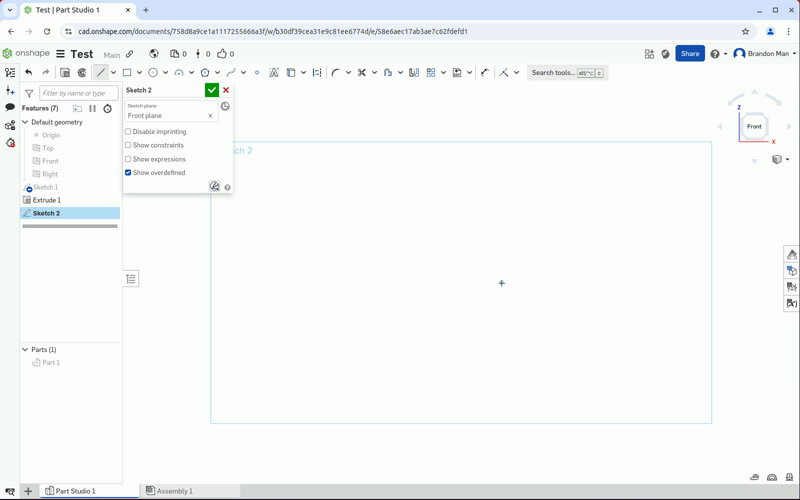
key_down(shift)
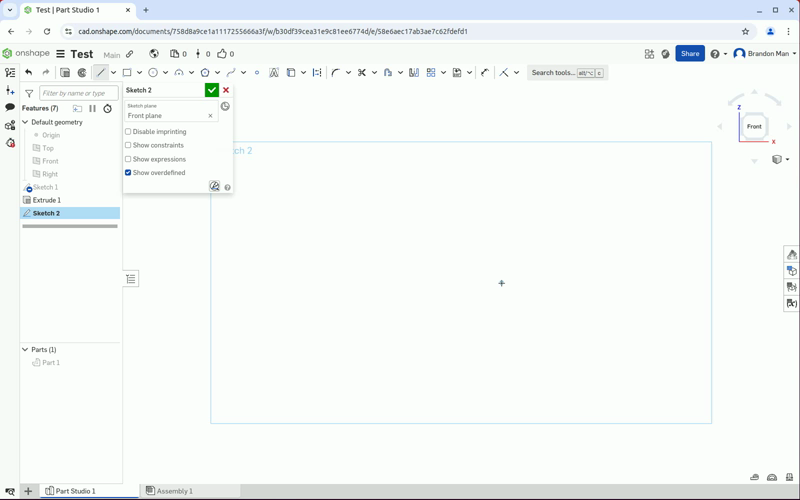
mouse_move(531, 282)
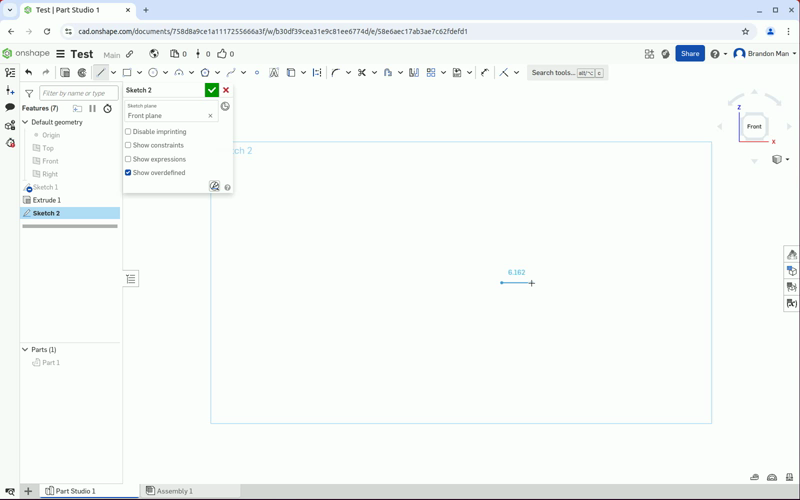
mouse_move(507, 282)
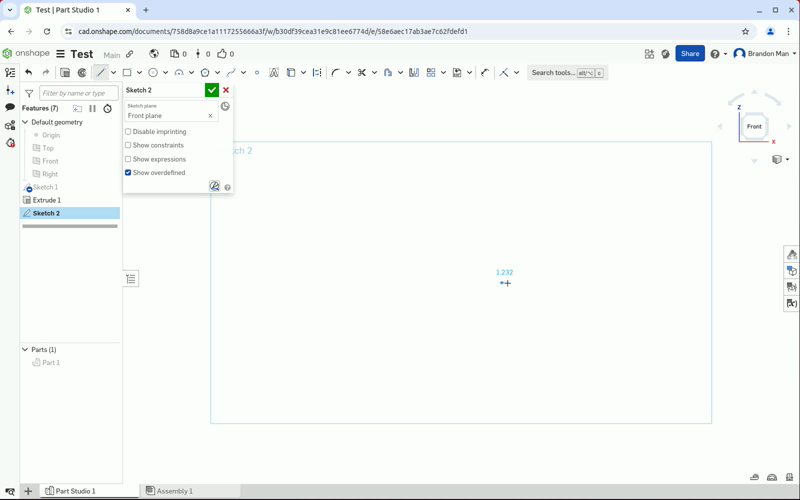
scroll(6)
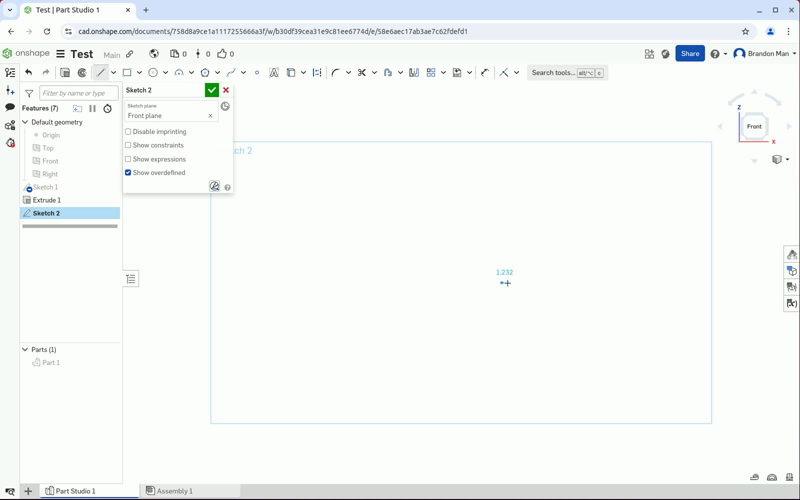
scroll(6)
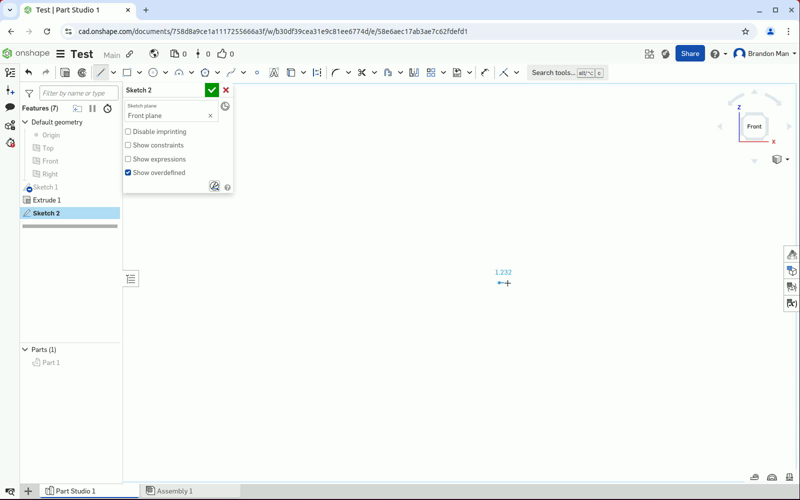
scroll(6)
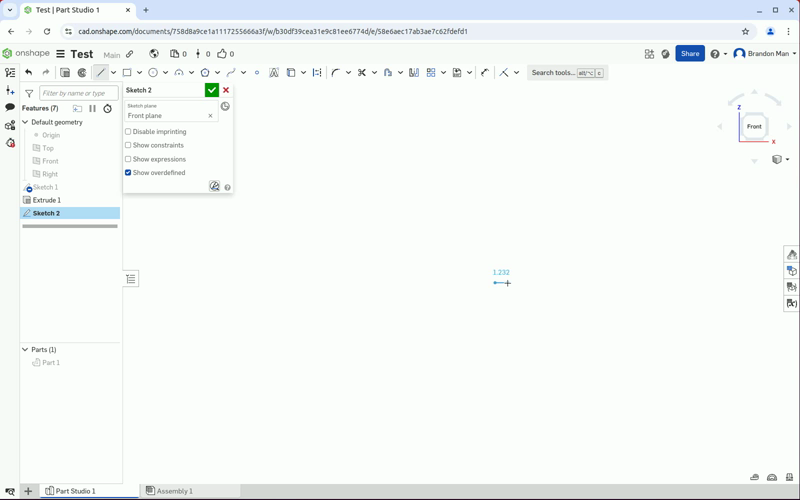
scroll(6)
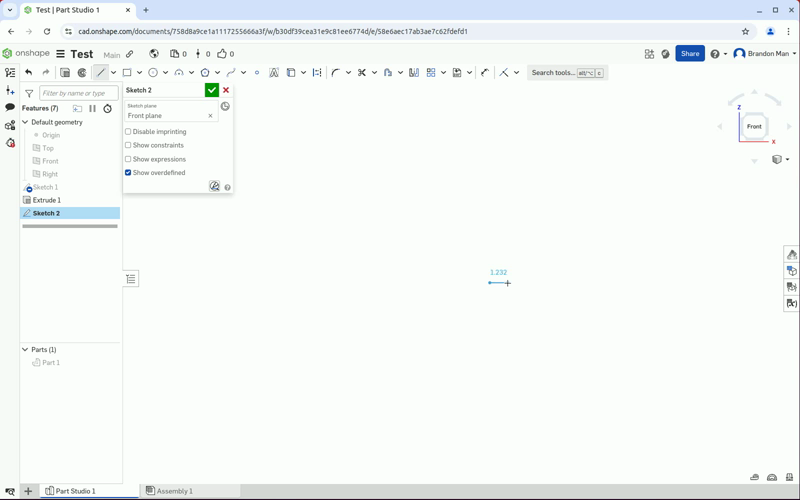
scroll(6)
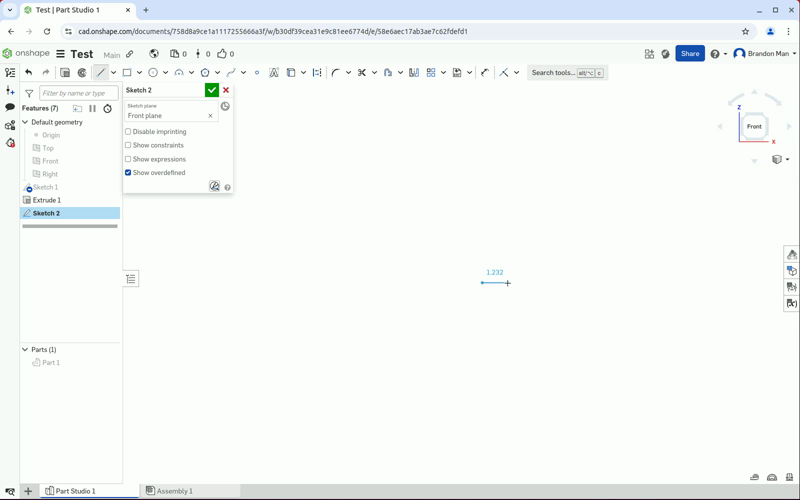
scroll(6)
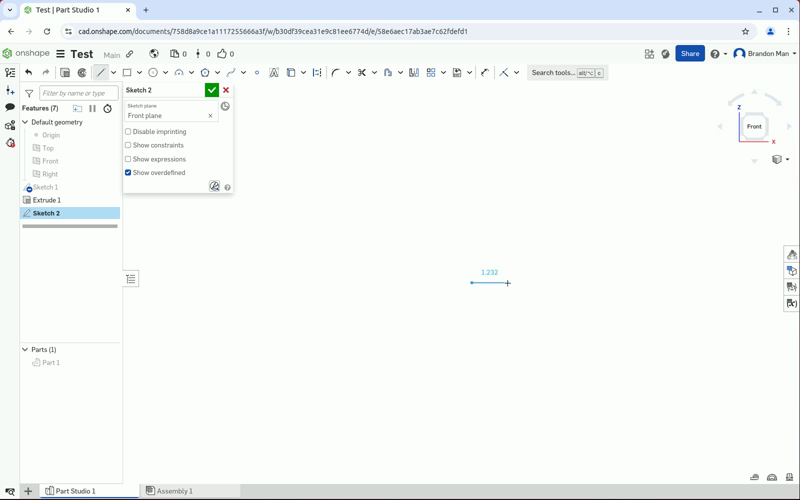
scroll(6)
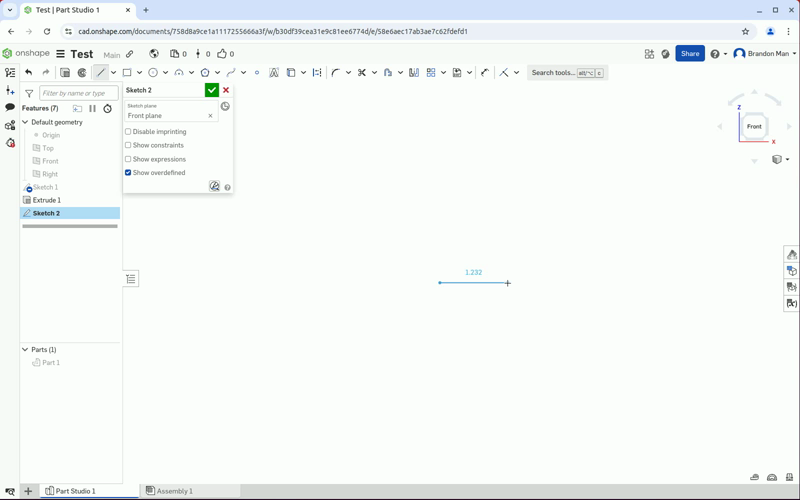
click(507, 282)
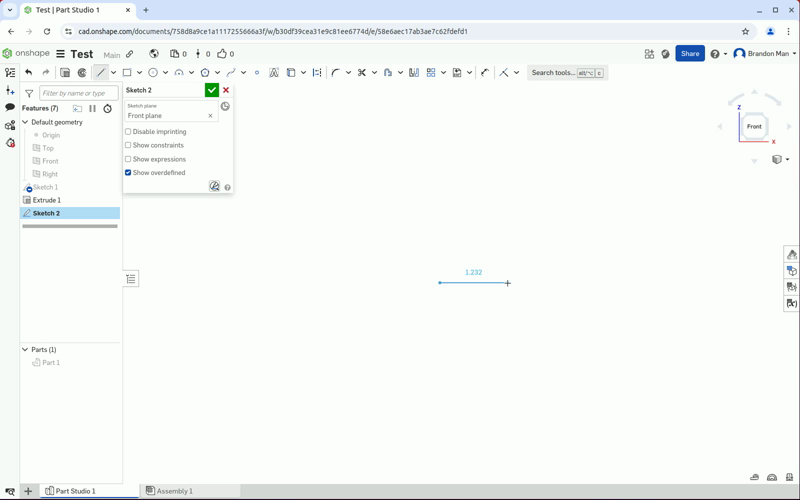
scroll(-6)
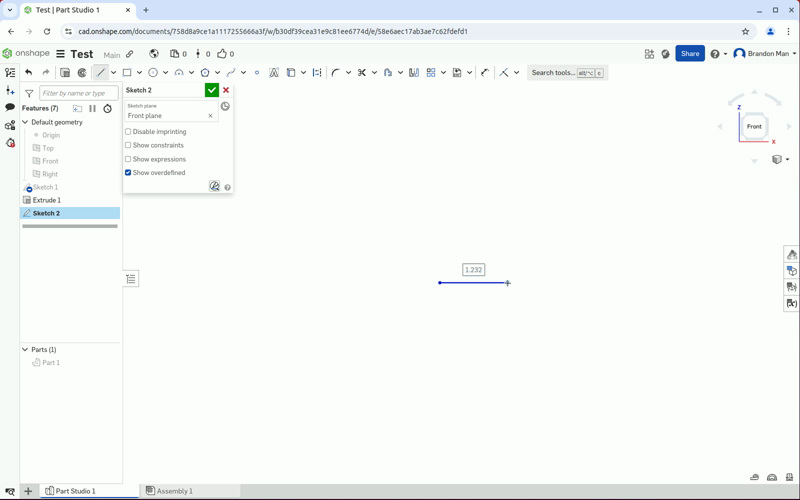
scroll(-6)
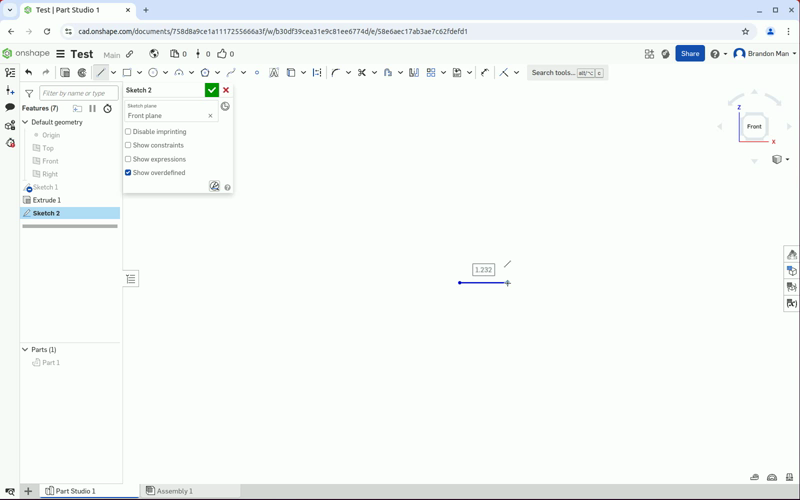
scroll(-6)
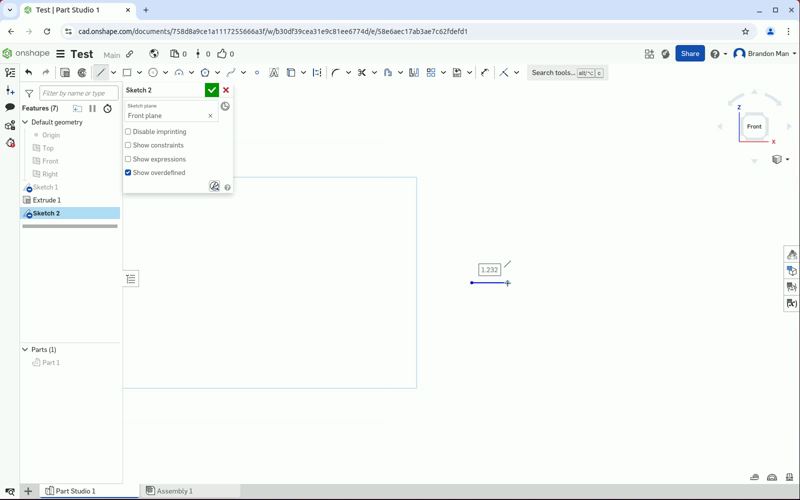
scroll(-6)
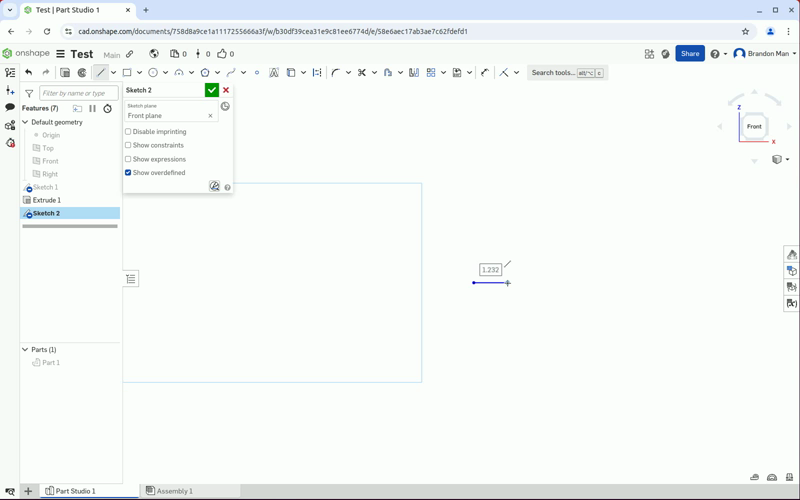
scroll(-6)
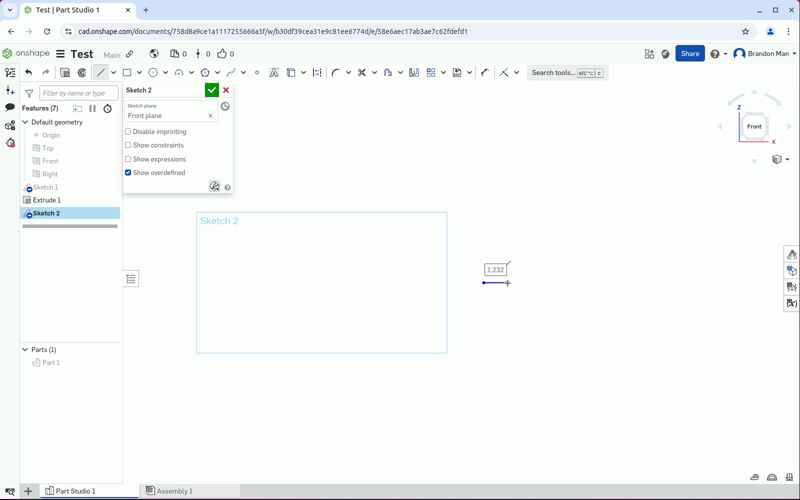
scroll(-6)
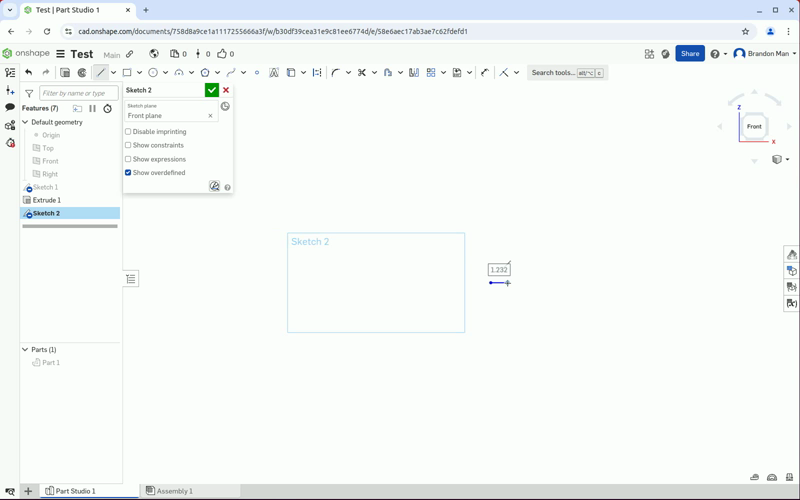
scroll(-6)
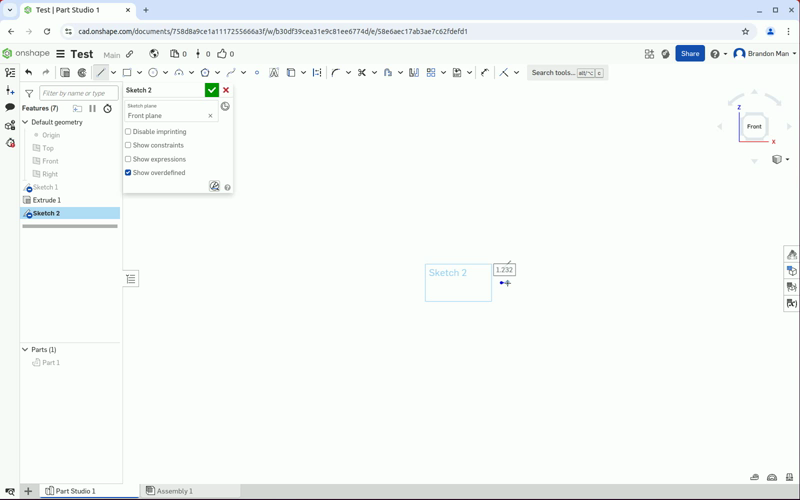
key_up(shift)
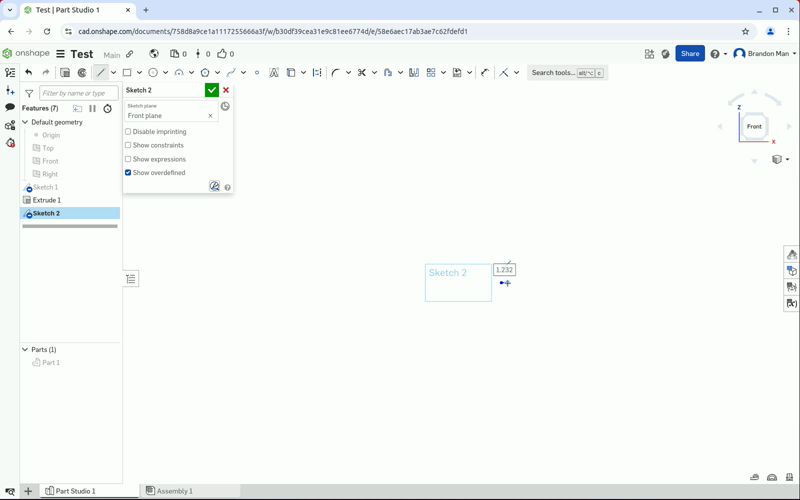
key_down(shift)
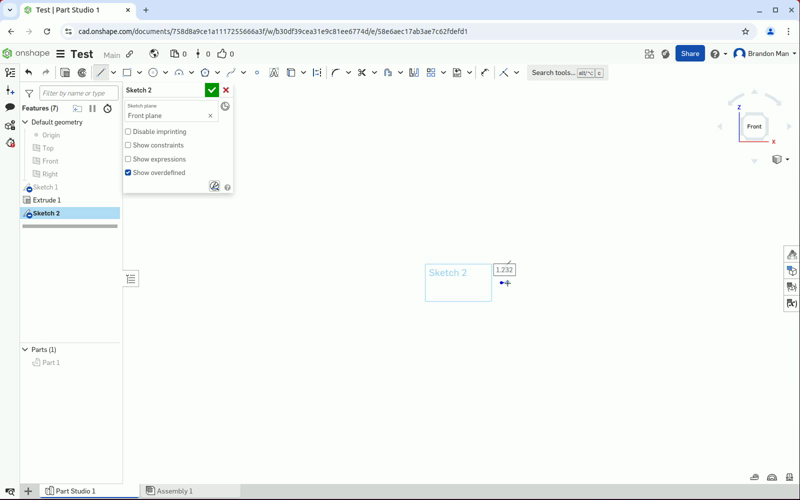
mouse_move(507, 170)
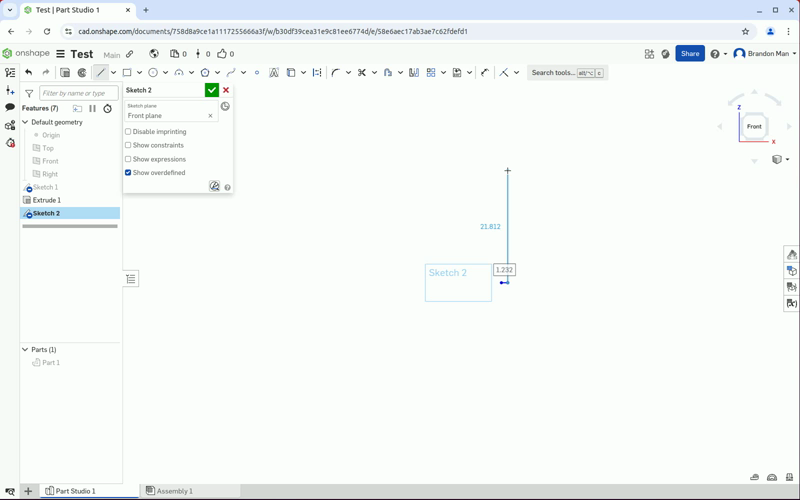
click(507, 170)
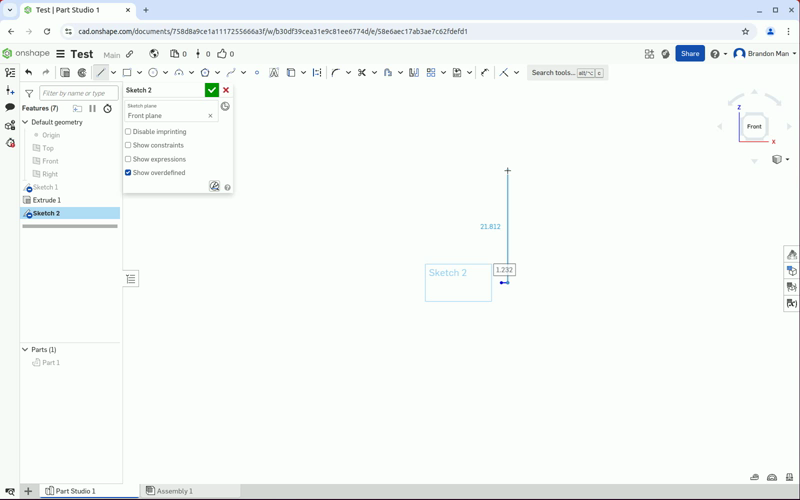
key_up(shift)
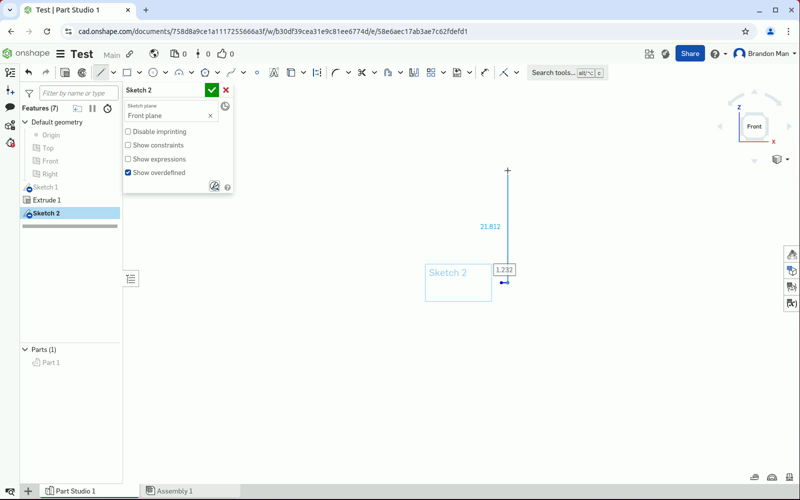
key_down(shift)
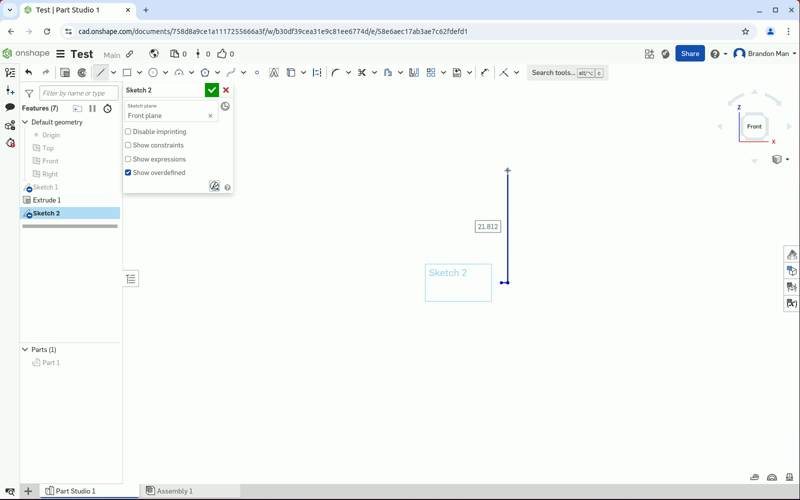
mouse_move(537, 170)
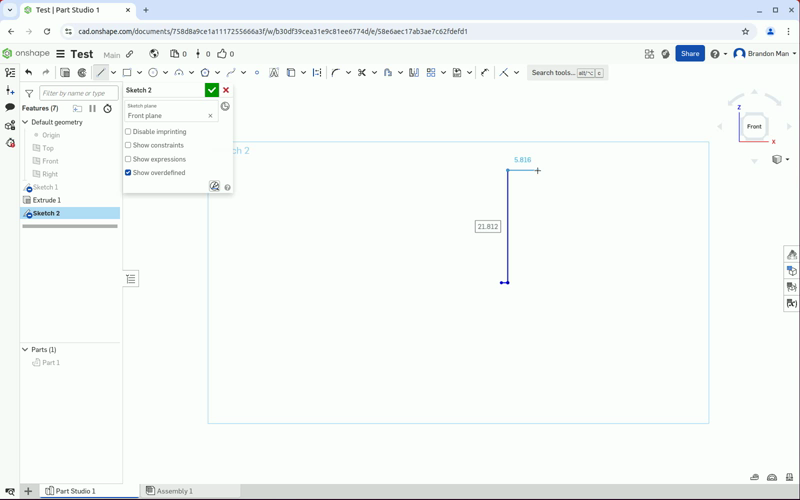
mouse_move(501, 170)
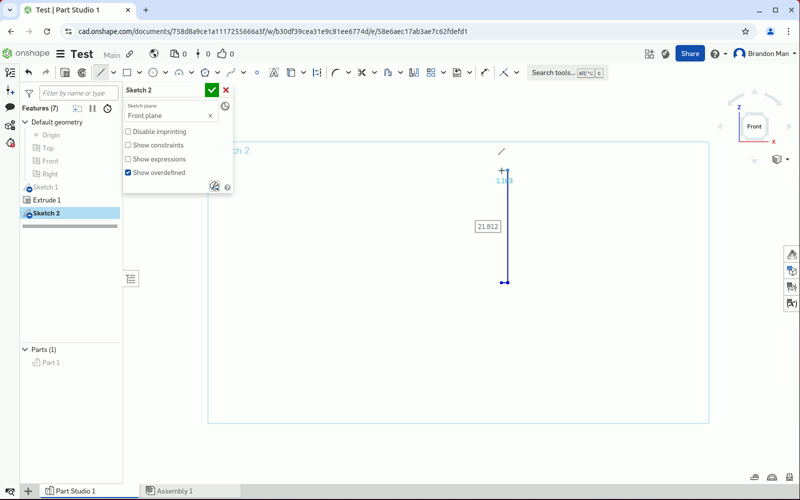
scroll(6)
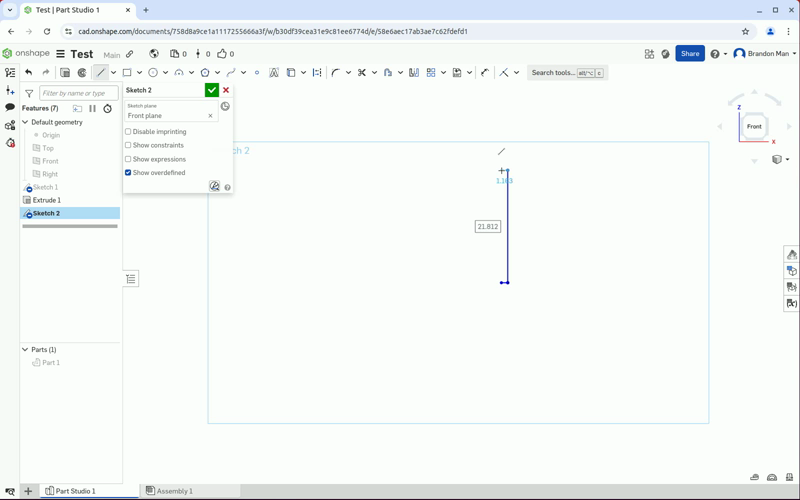
scroll(6)
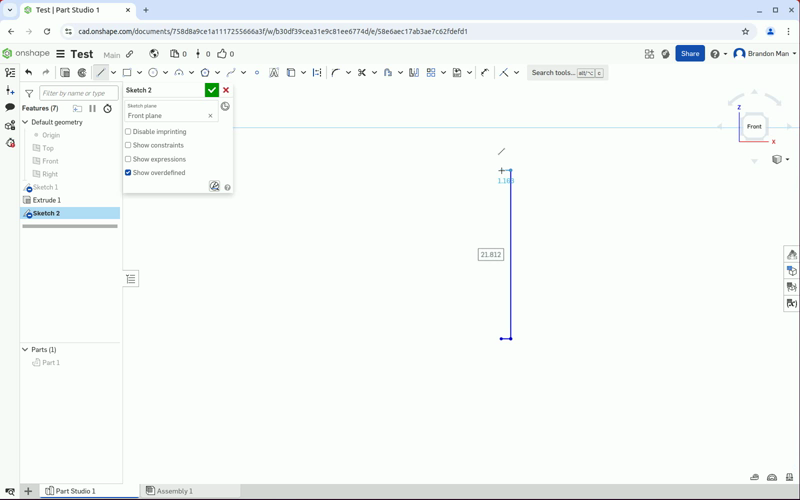
scroll(6)
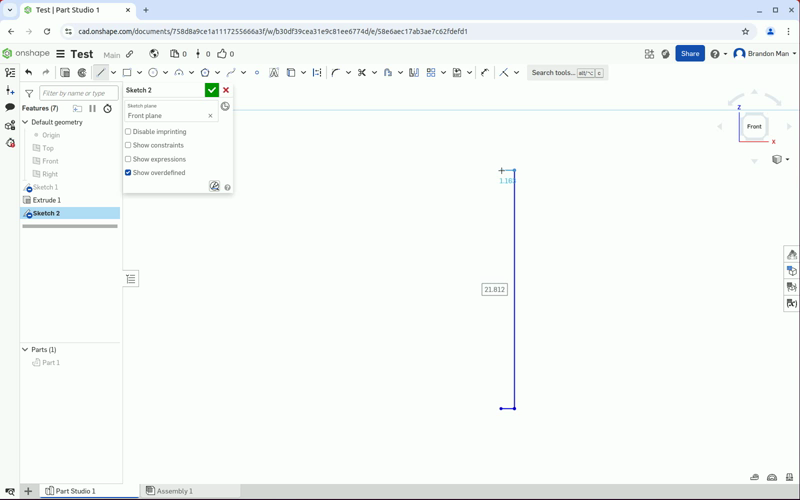
scroll(6)
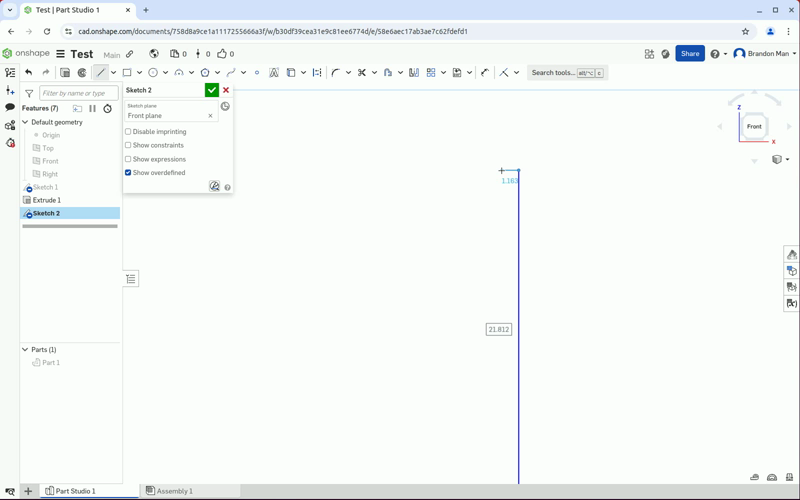
scroll(6)
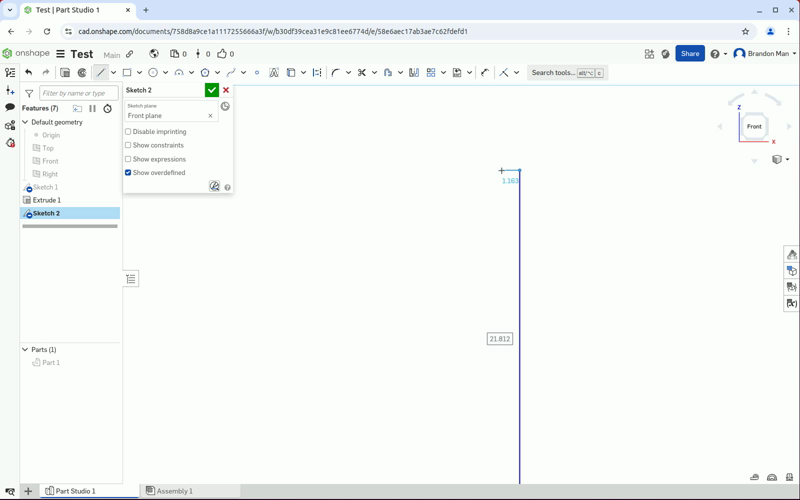
scroll(6)
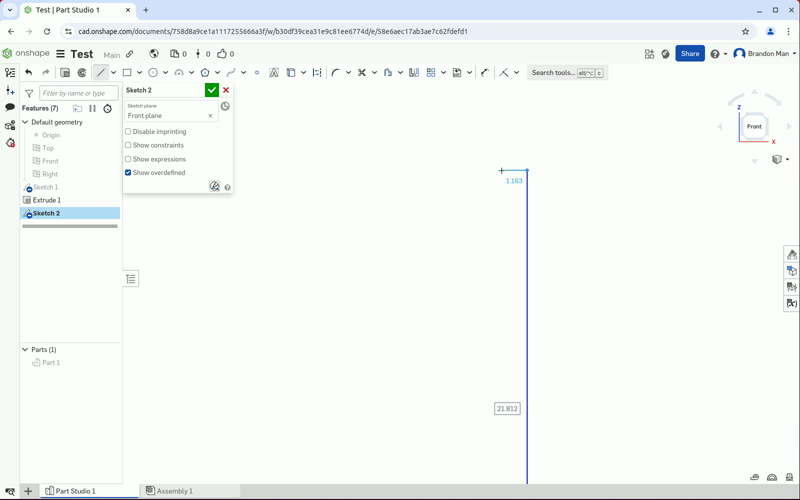
scroll(6)
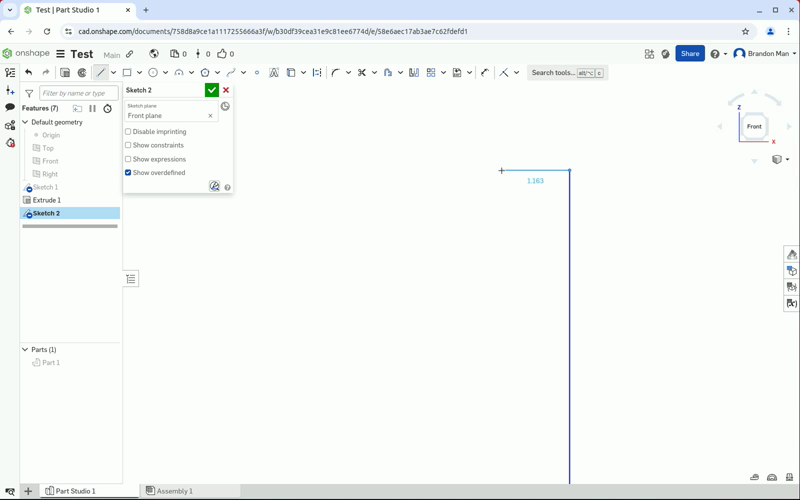
click(501, 170)
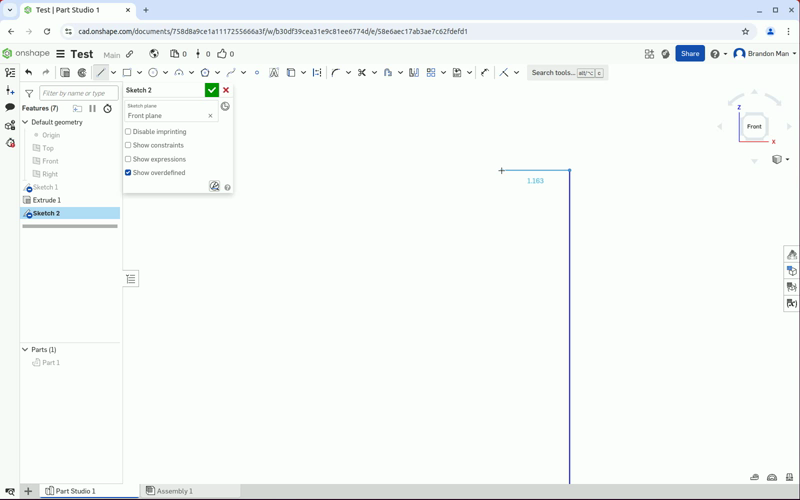
scroll(-6)
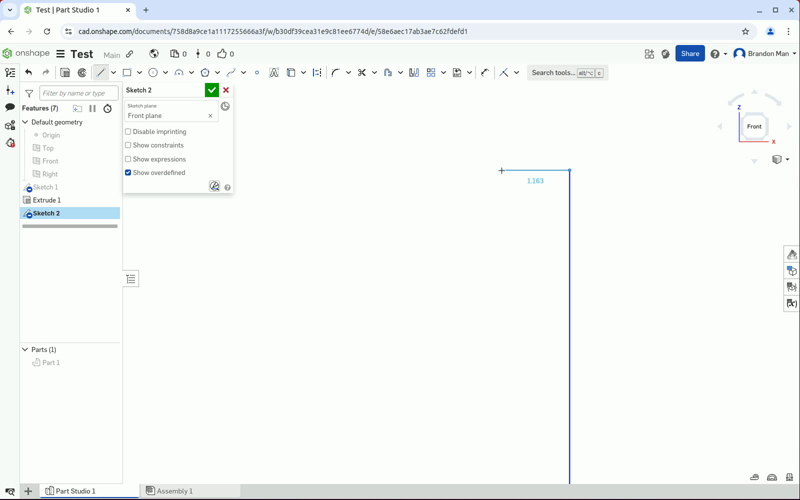
scroll(-6)
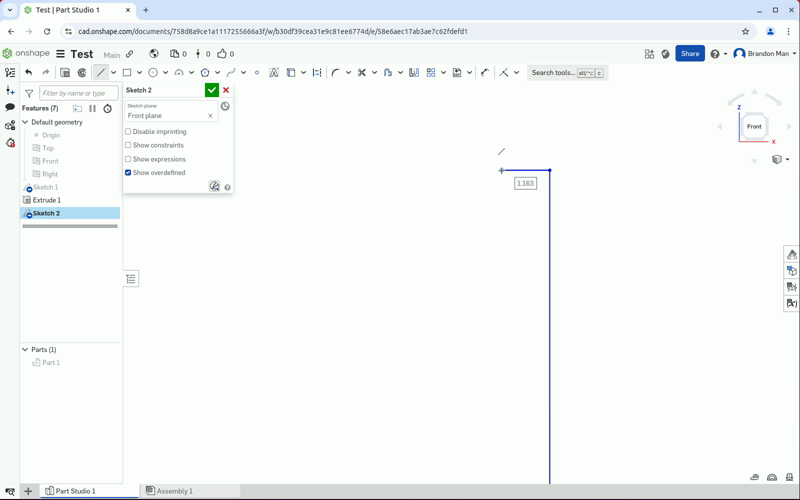
scroll(-6)
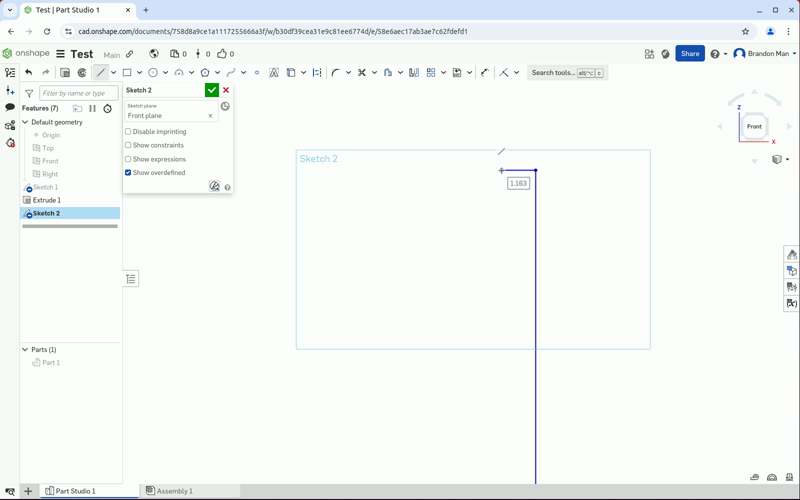
scroll(-6)
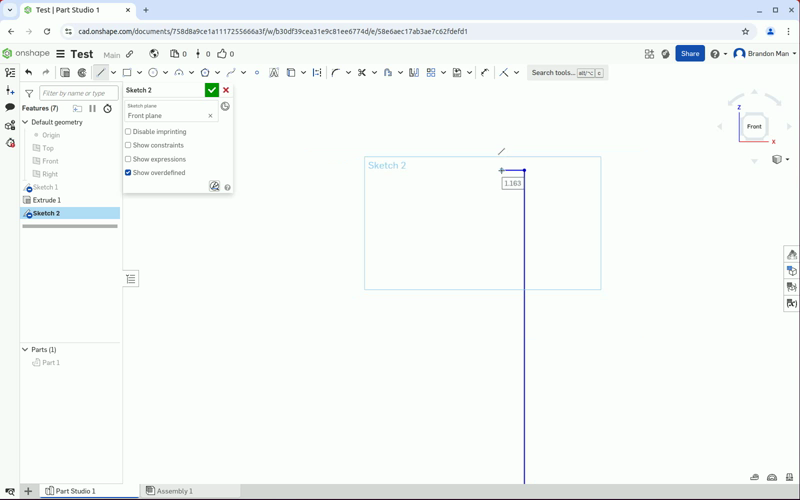
scroll(-6)
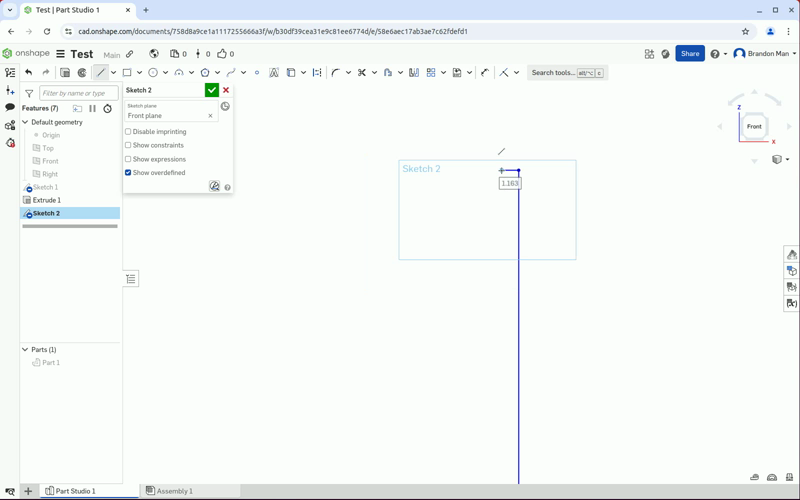
scroll(-6)
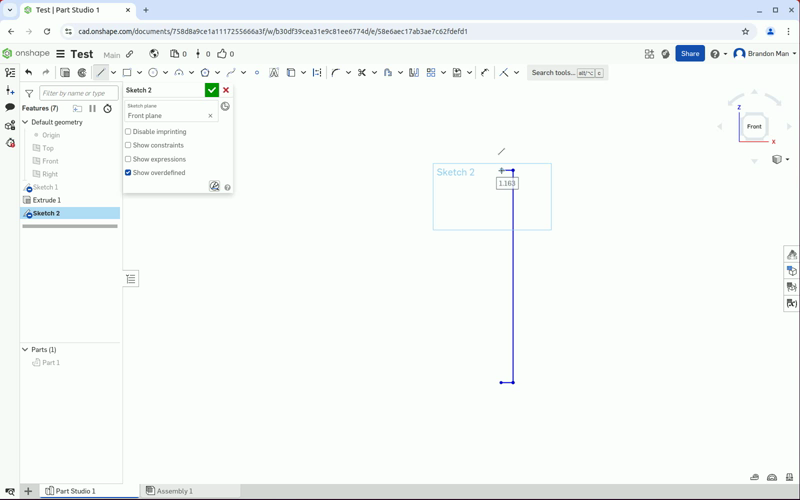
scroll(-6)
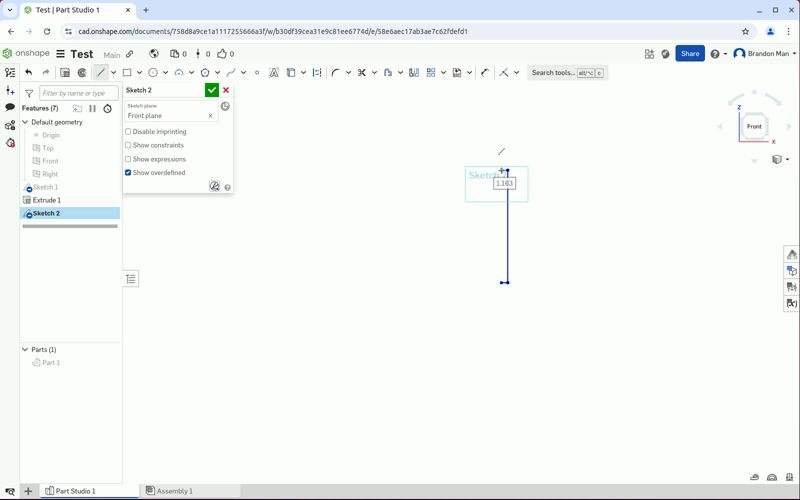
key_up(shift)
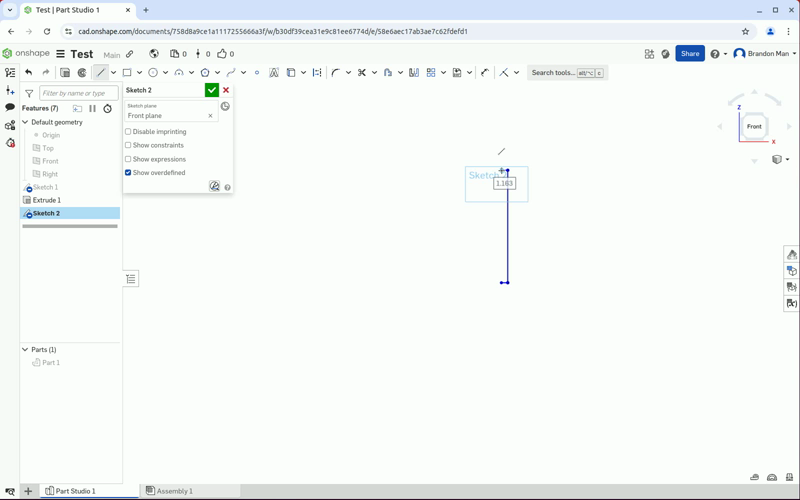
key_down(shift)
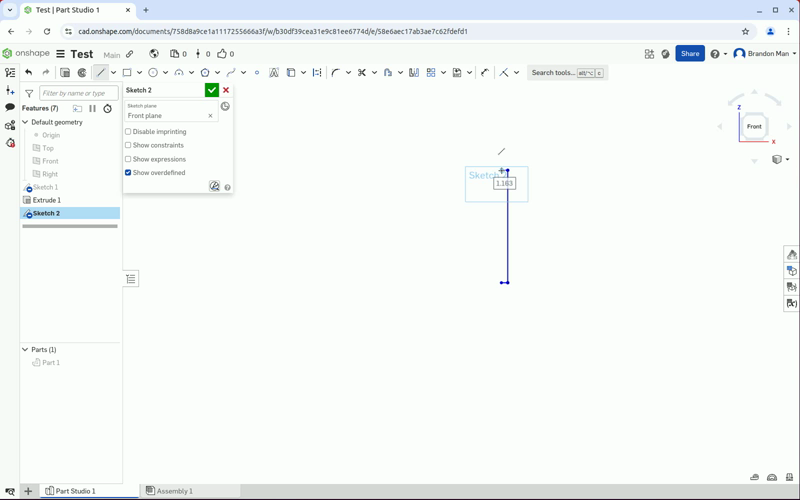
mouse_move(531, 170)
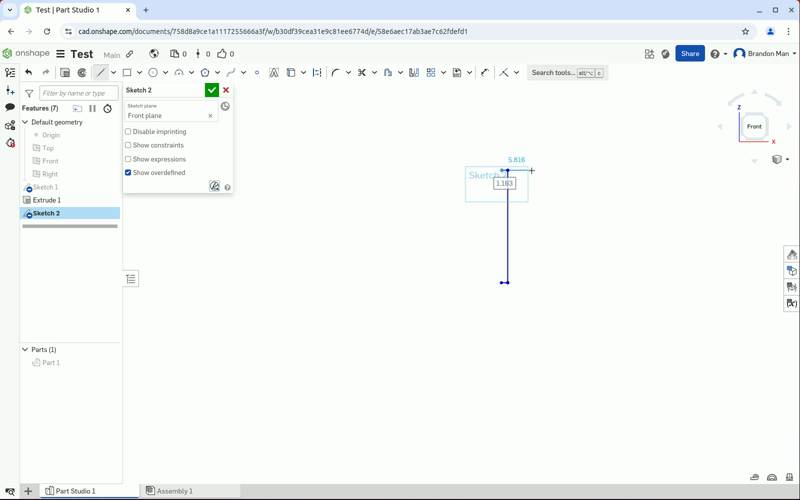
mouse_move(501, 189)
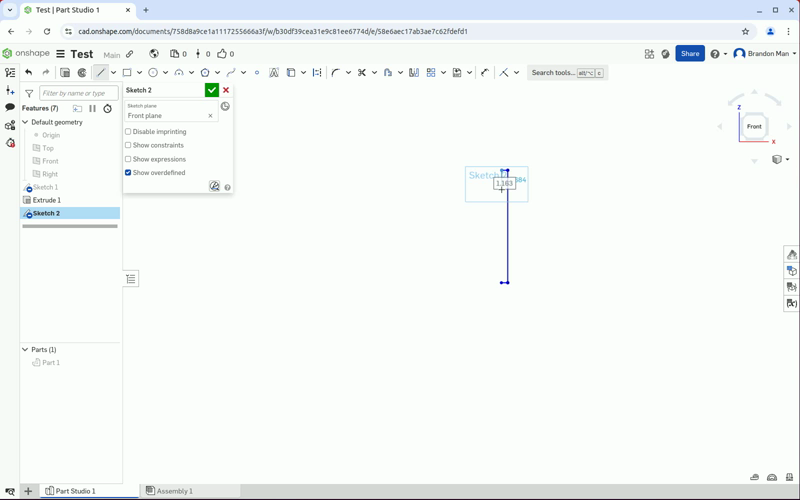
click(501, 189)
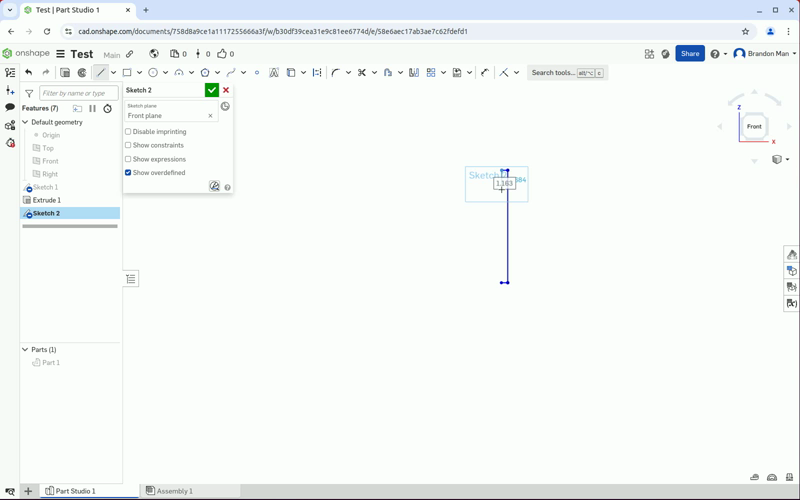
key_up(shift)
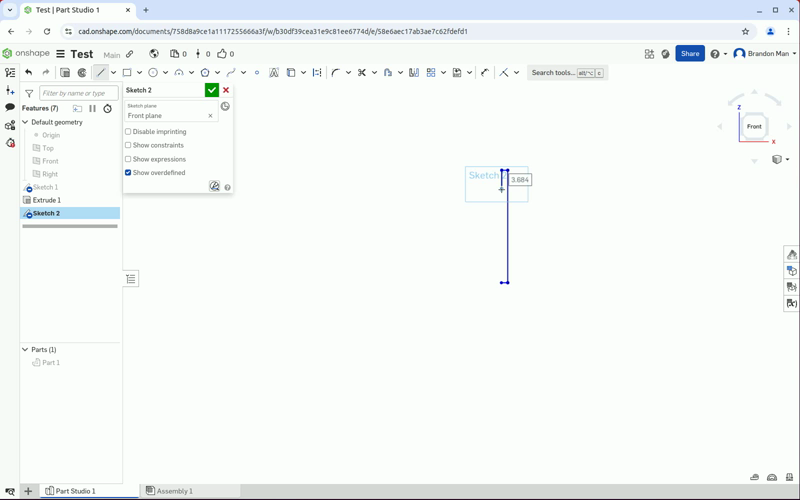
key_down(shift)
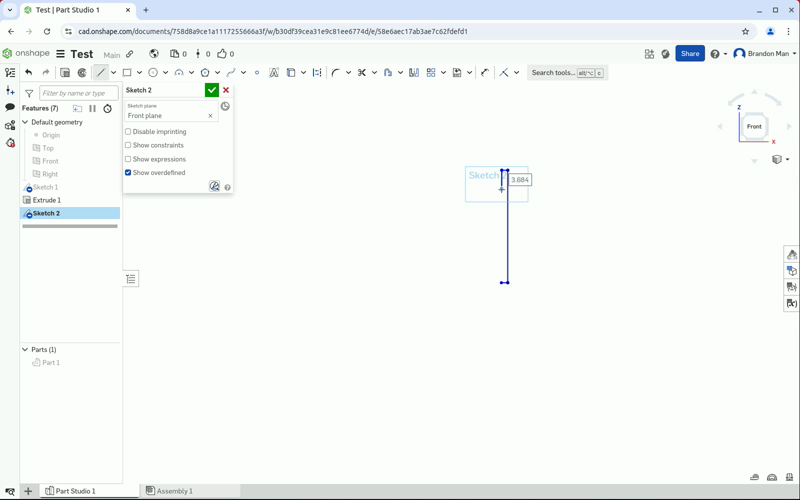
mouse_move(531, 189)
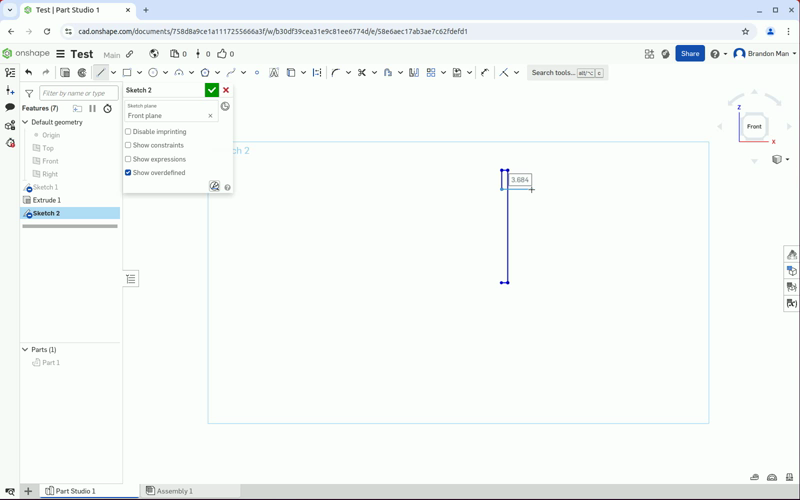
mouse_move(501, 195)
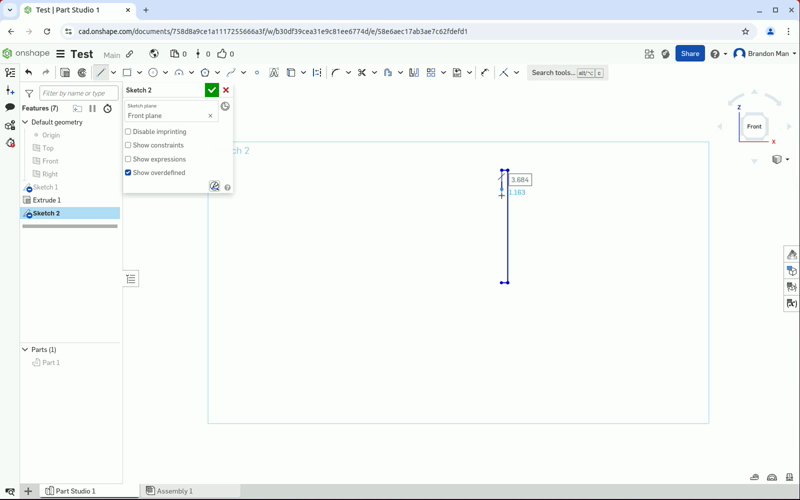
scroll(6)
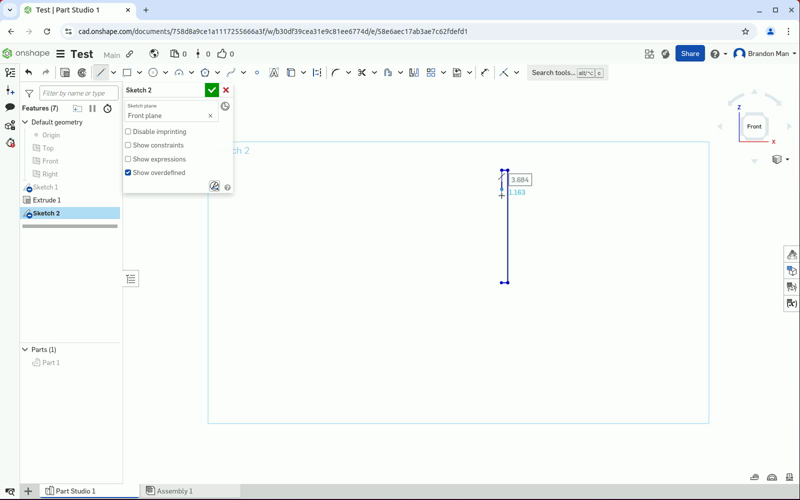
scroll(6)
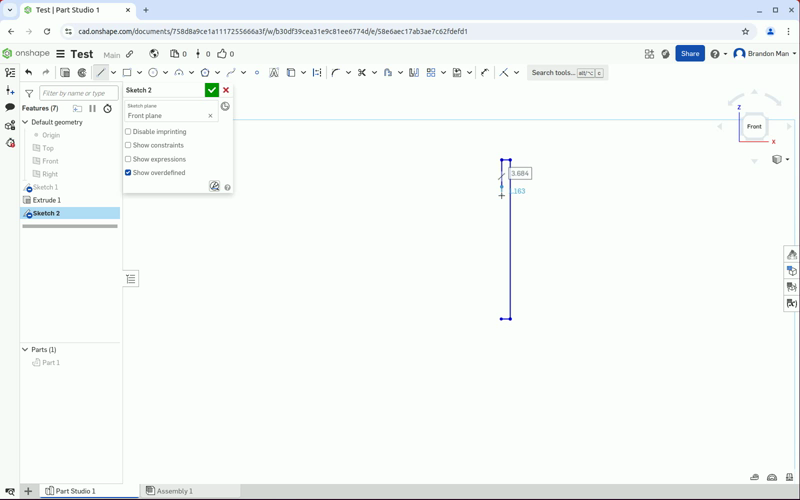
scroll(6)
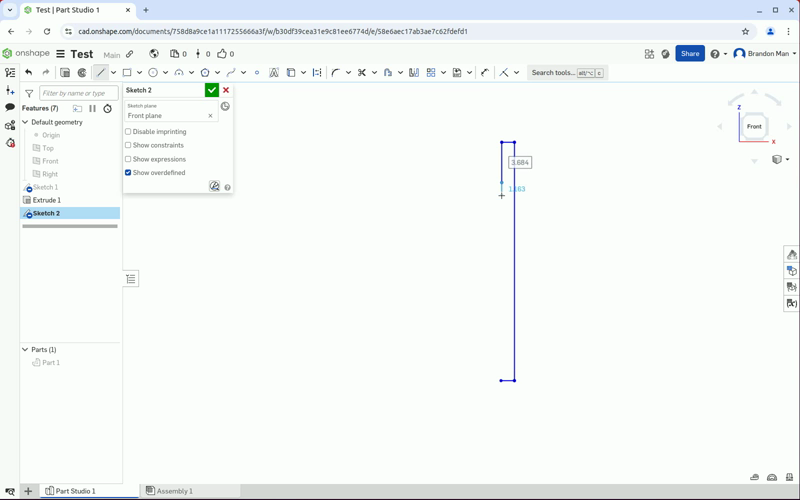
scroll(6)
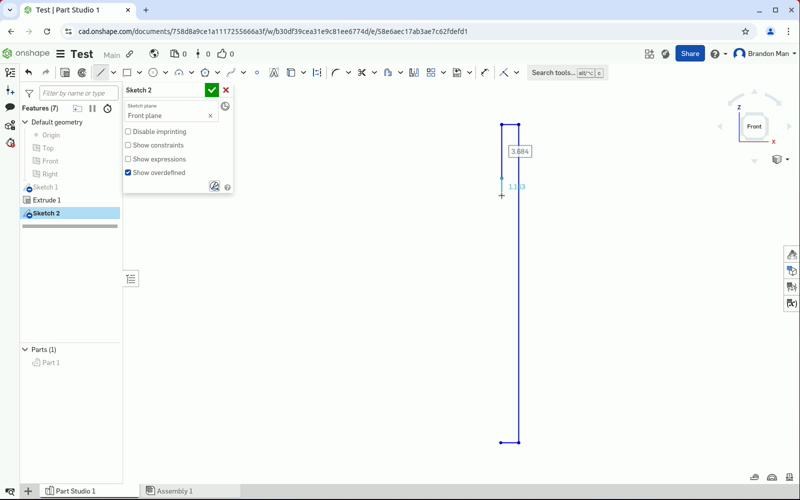
scroll(6)
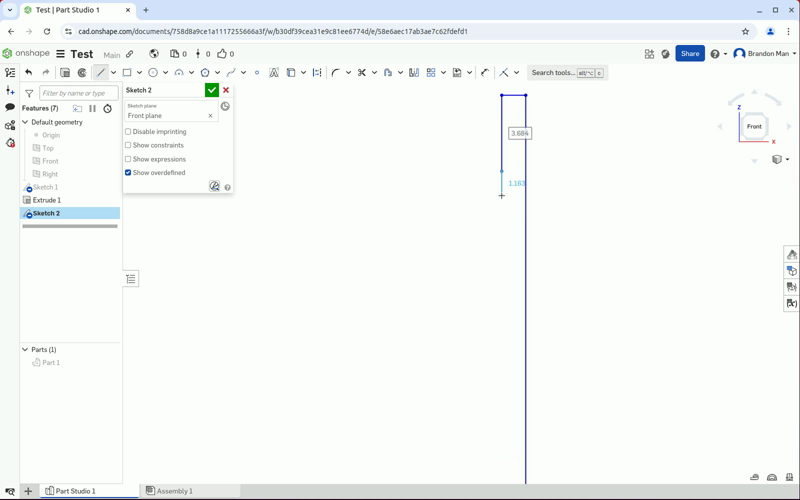
scroll(6)
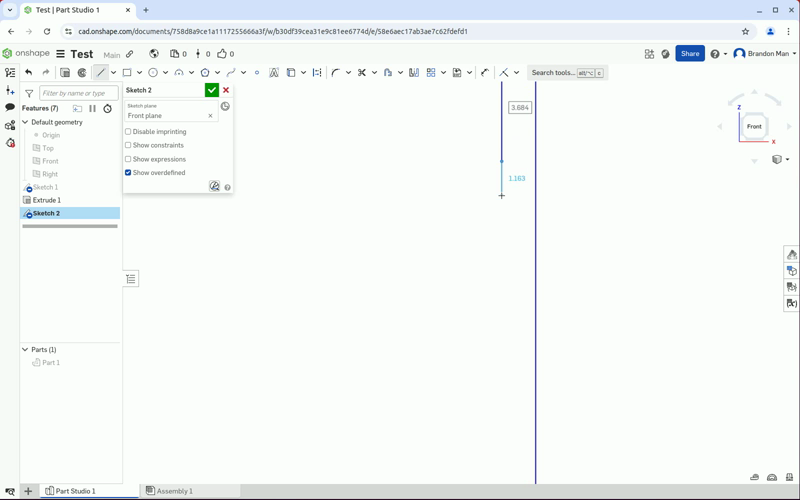
scroll(6)
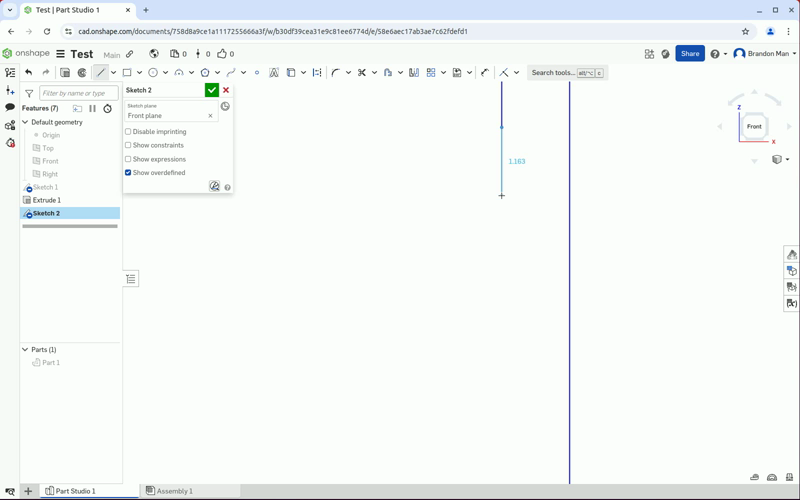
click(501, 195)
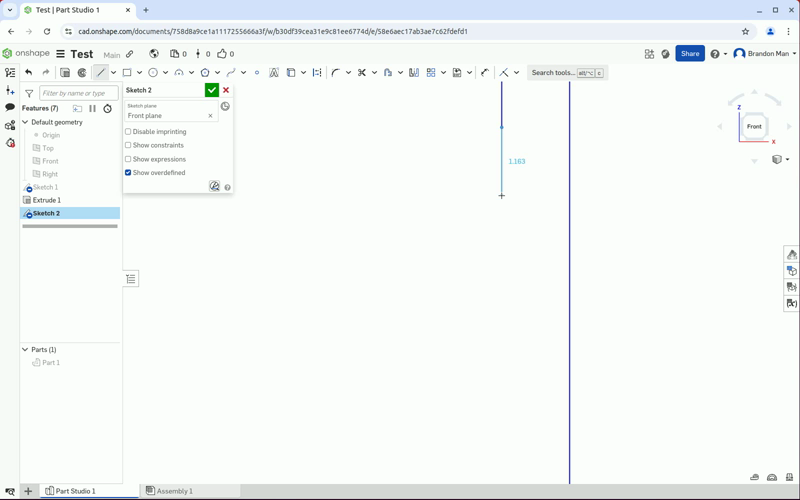
scroll(-6)
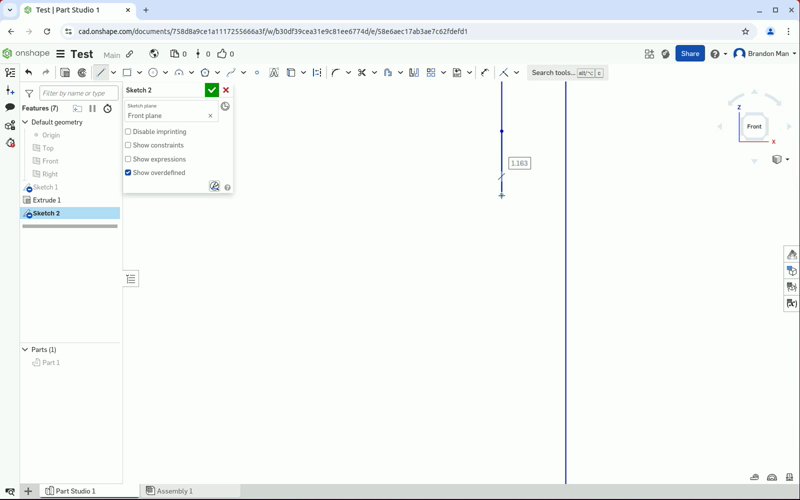
scroll(-6)
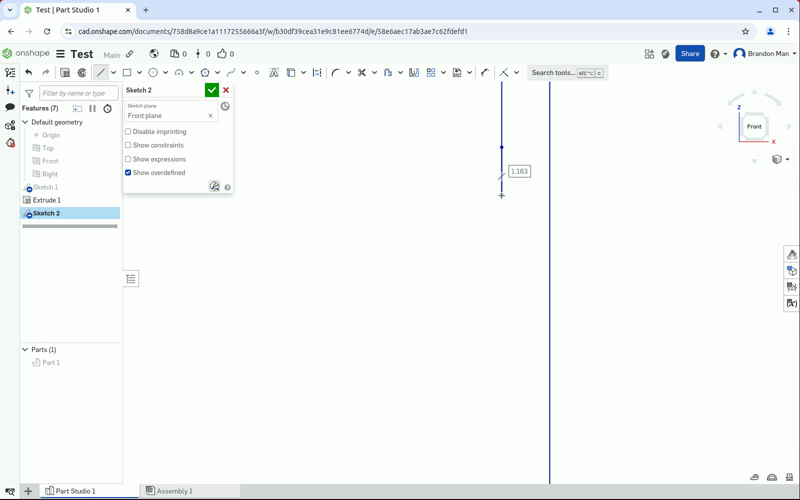
scroll(-6)
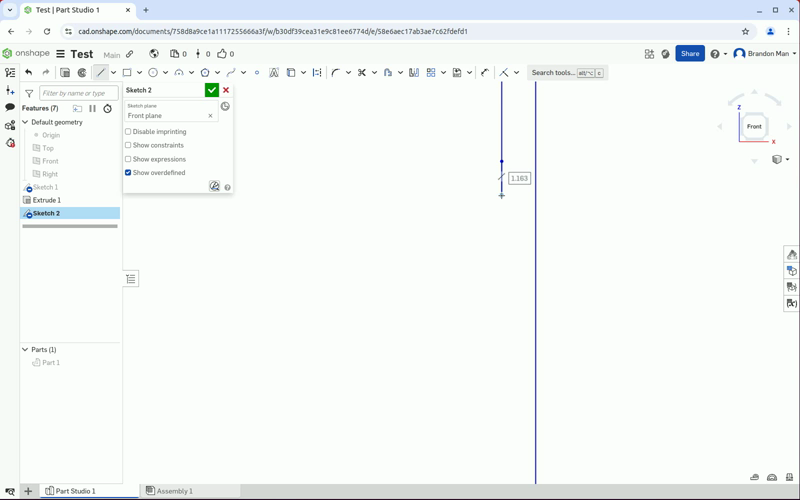
scroll(-6)
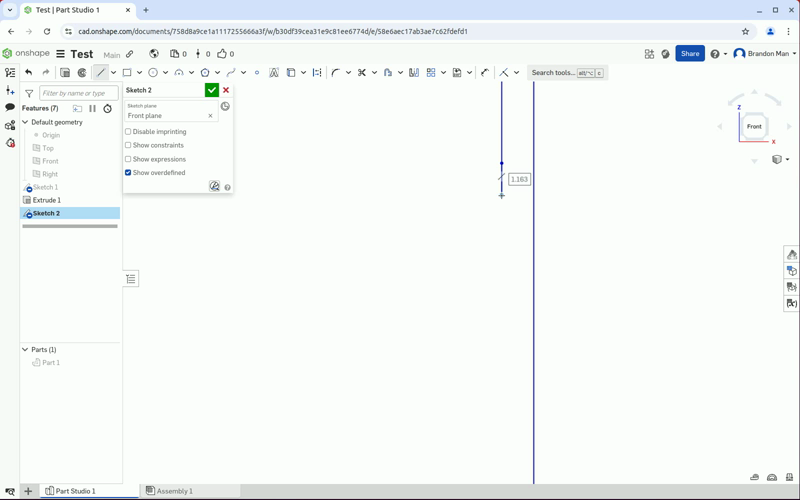
scroll(-6)
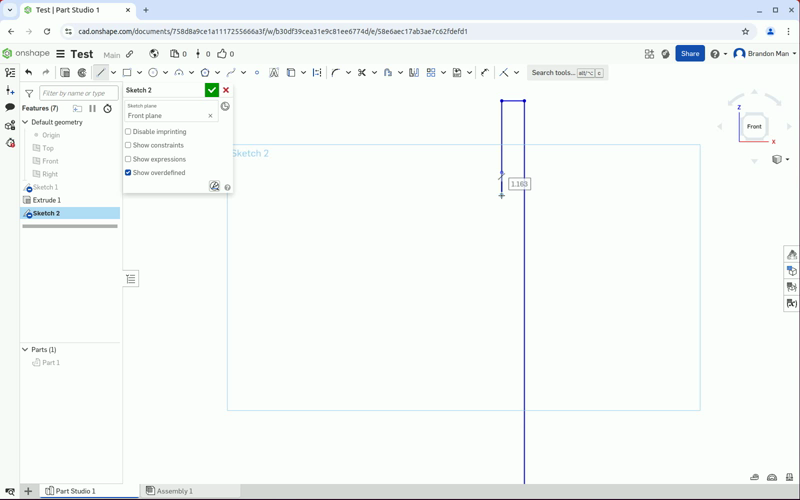
scroll(-6)
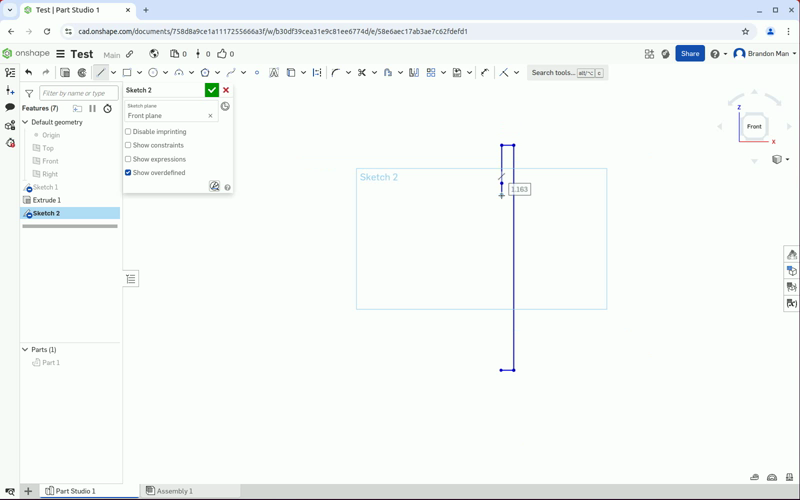
scroll(-6)
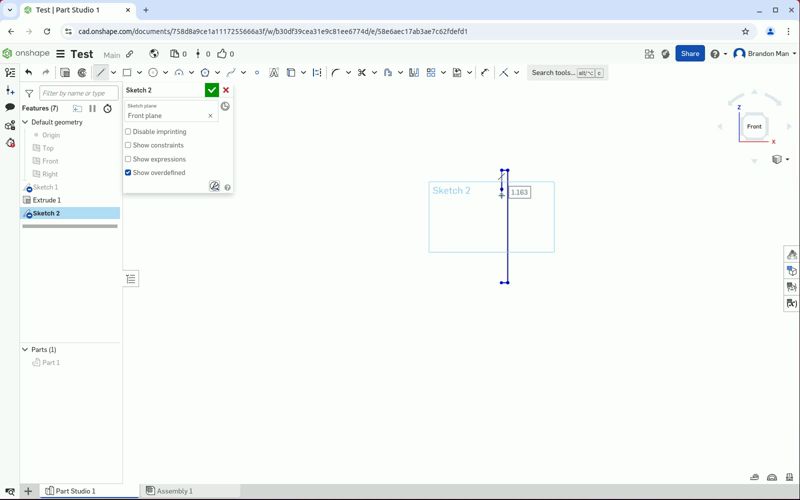
key_up(shift)
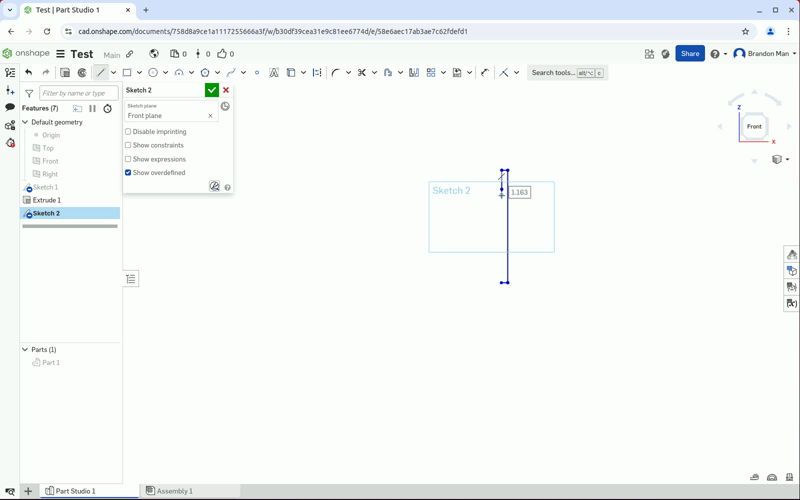
key_down(shift)
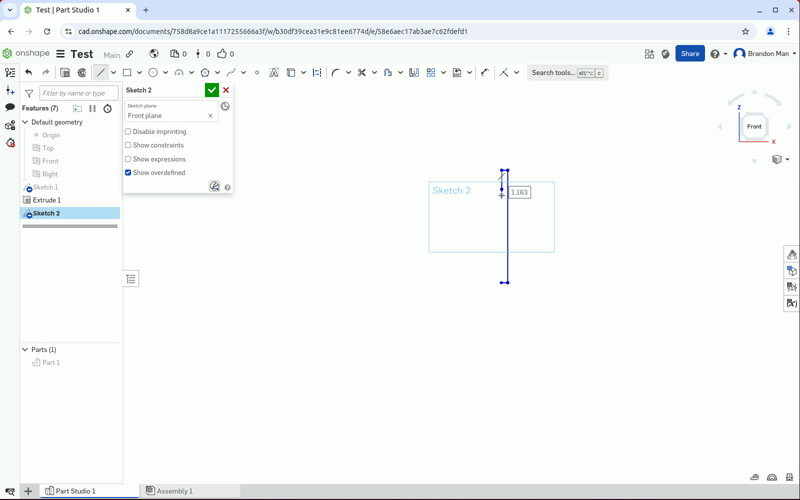
mouse_move(501, 270)
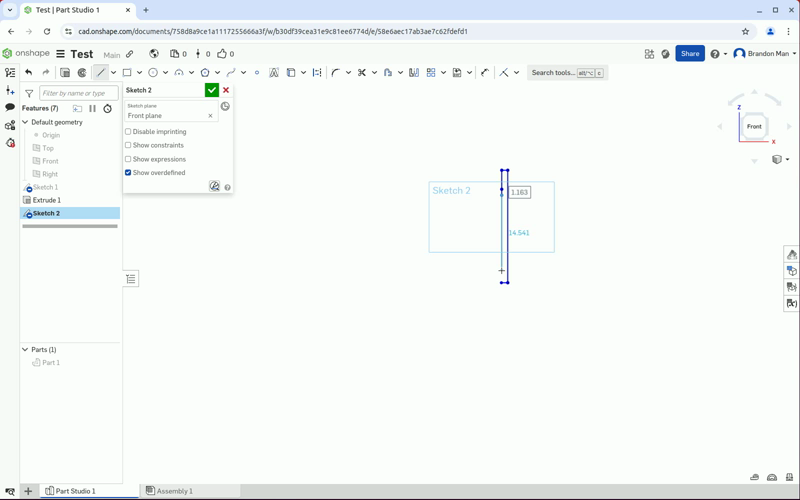
click(501, 270)
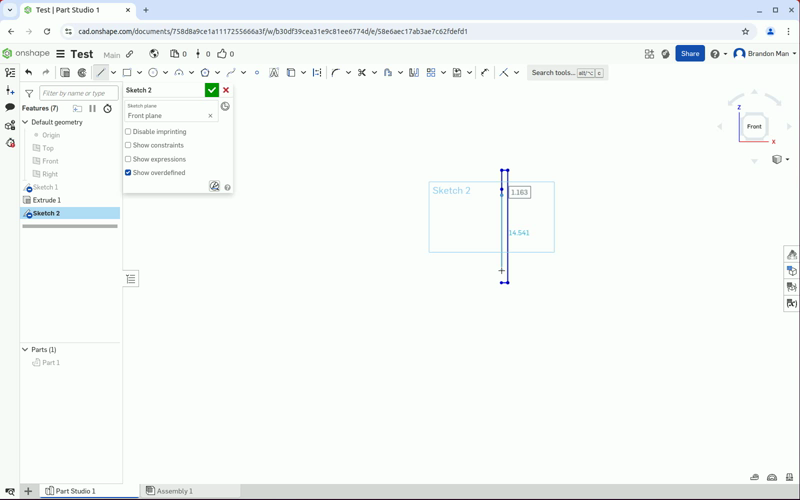
key_up(shift)
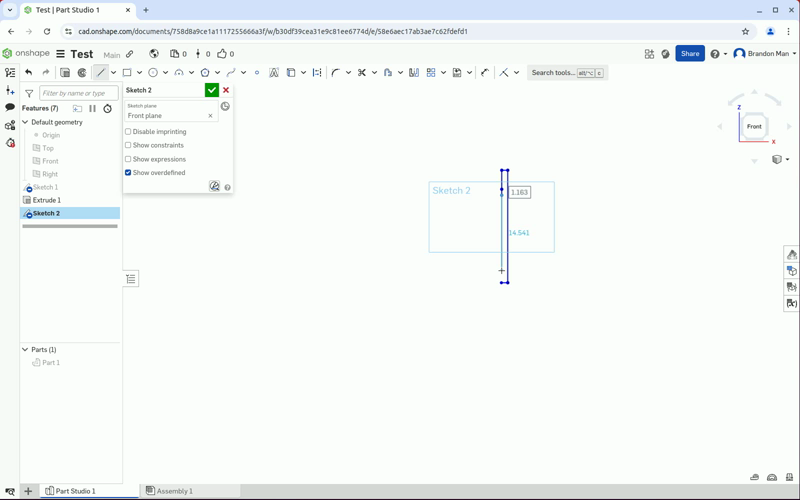
key_down(shift)
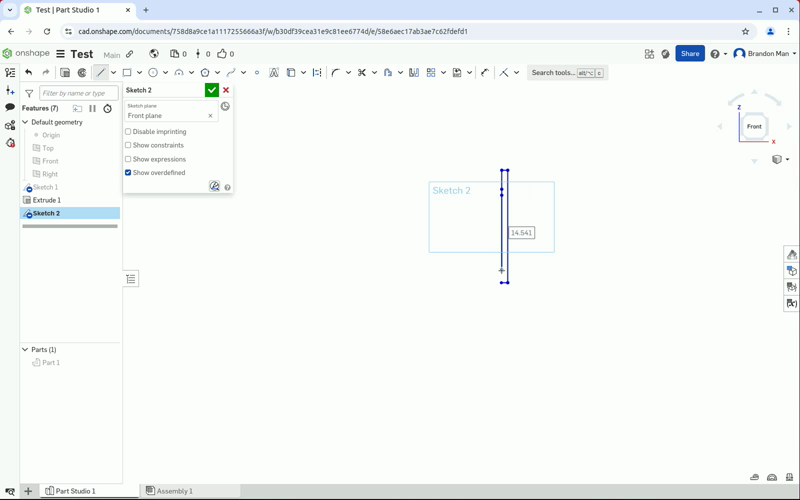
mouse_move(531, 270)
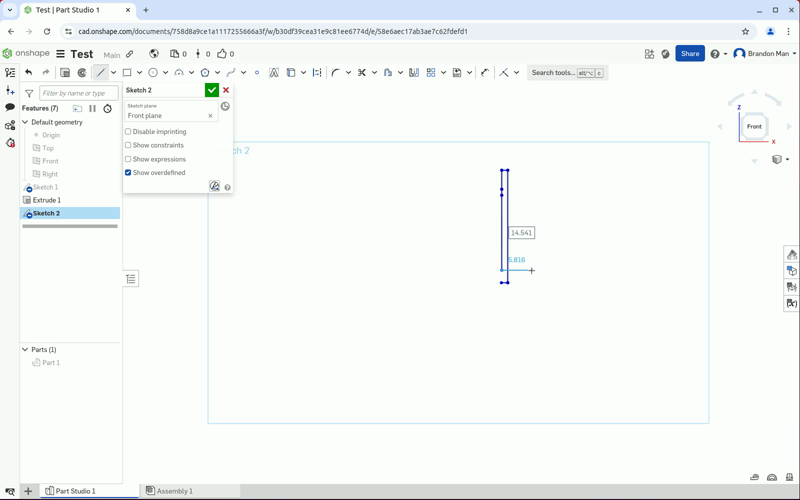
mouse_move(501, 276)
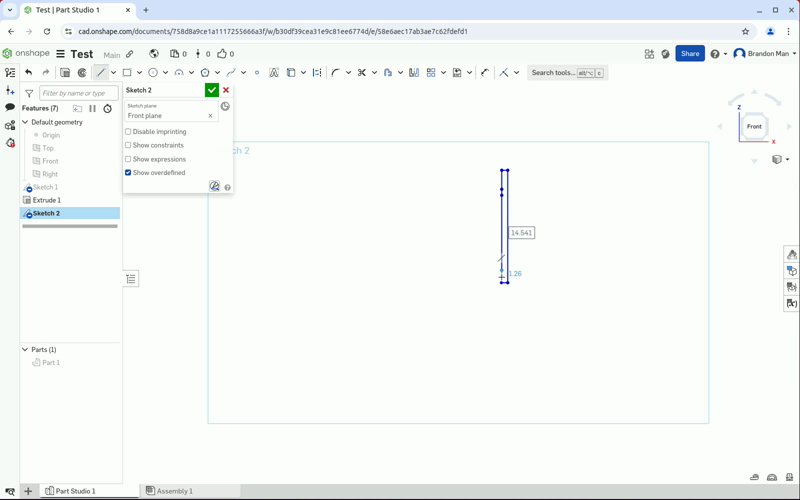
scroll(6)
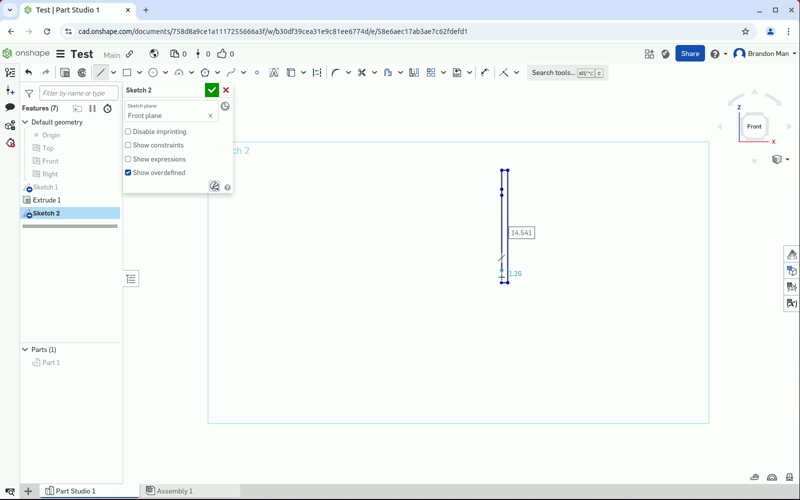
scroll(6)
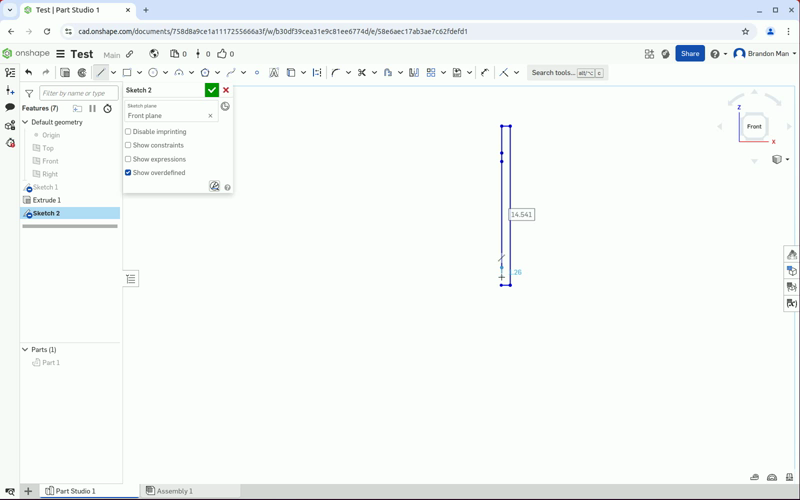
scroll(6)
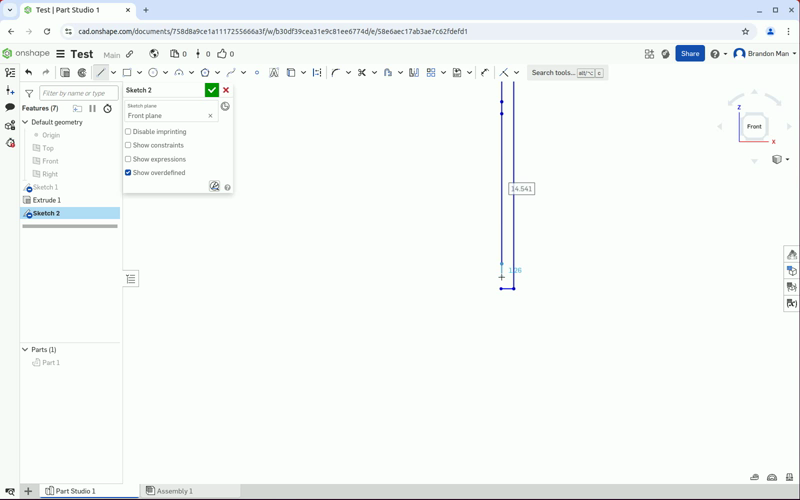
scroll(6)
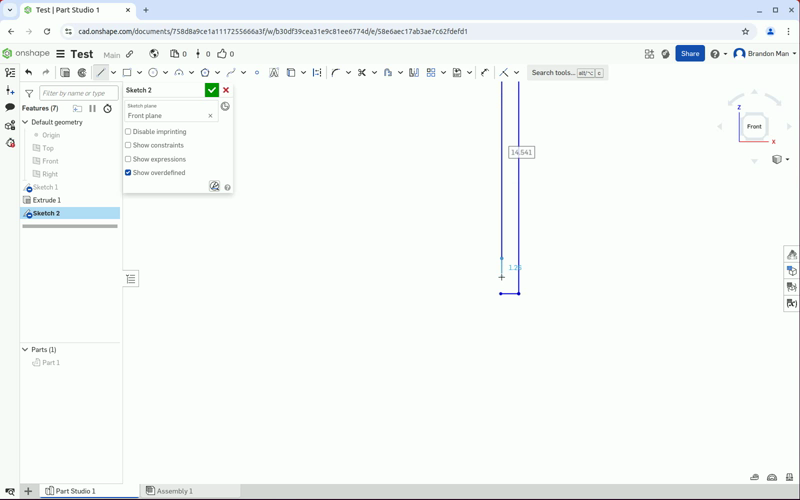
scroll(6)
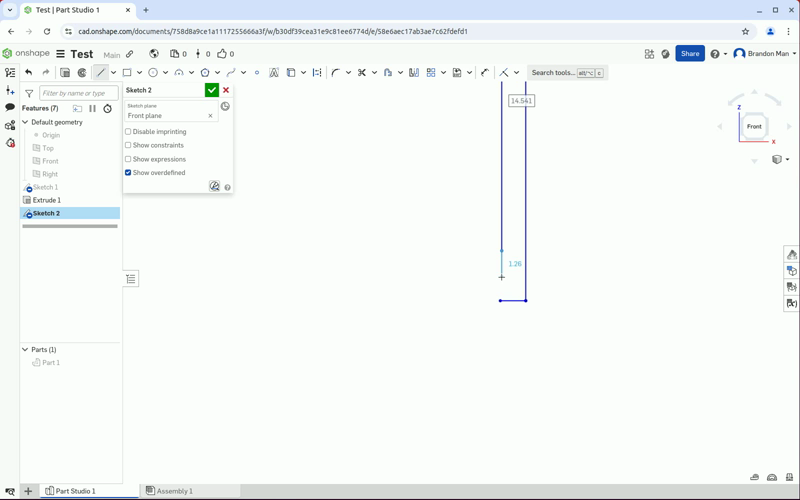
scroll(6)
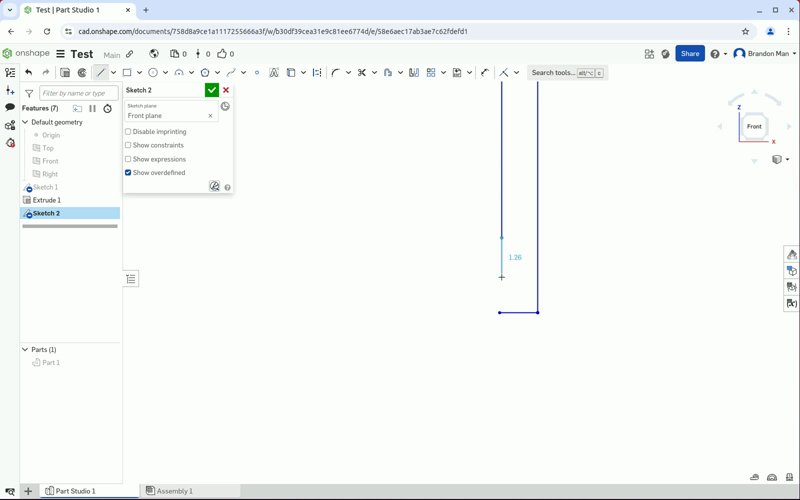
scroll(6)
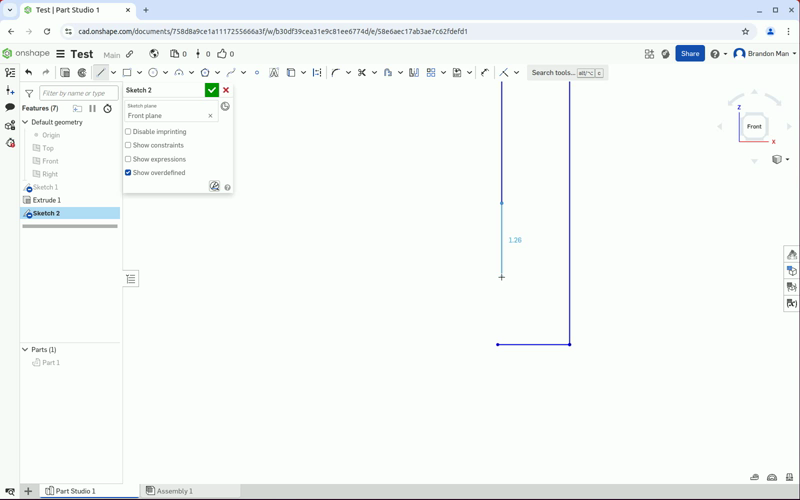
click(501, 276)
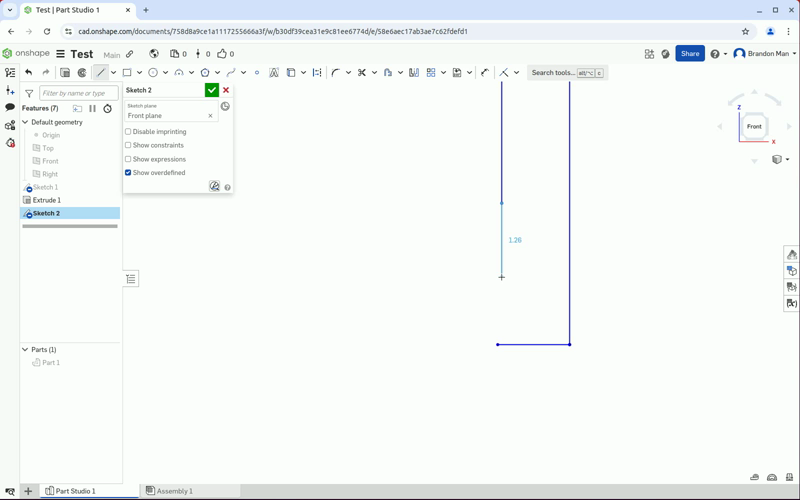
scroll(-6)
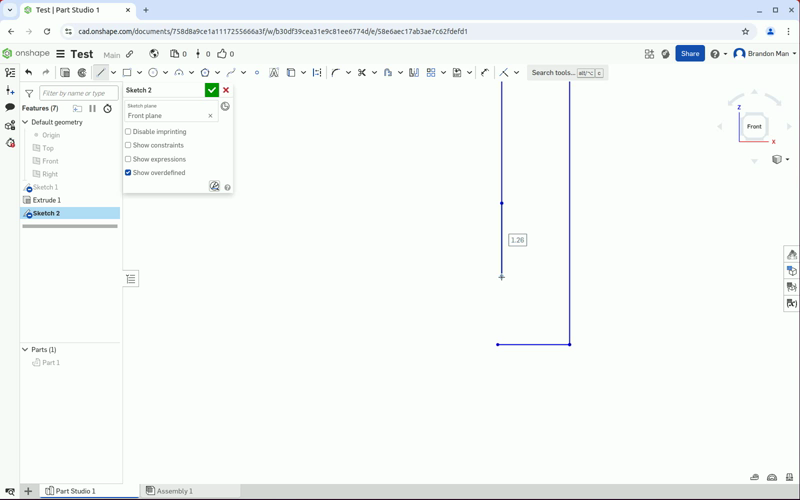
scroll(-6)
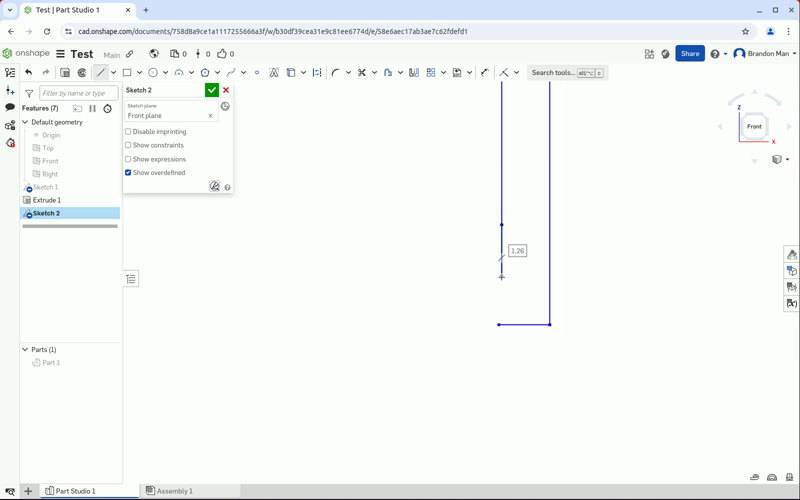
scroll(-6)
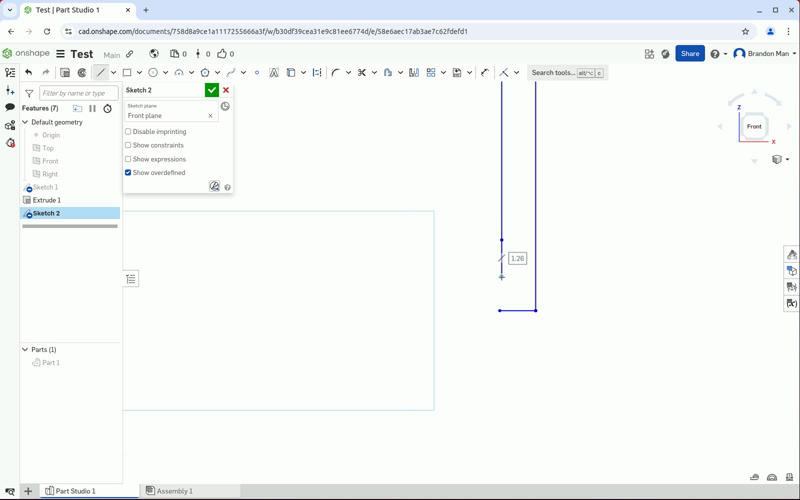
scroll(-6)
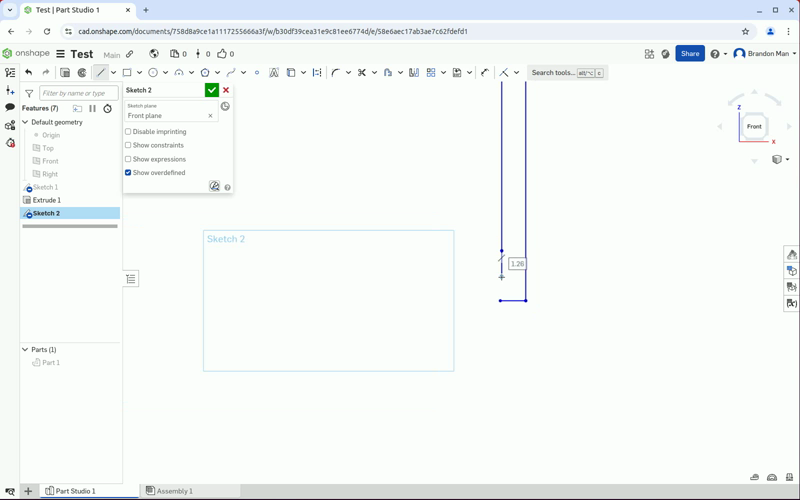
scroll(-6)
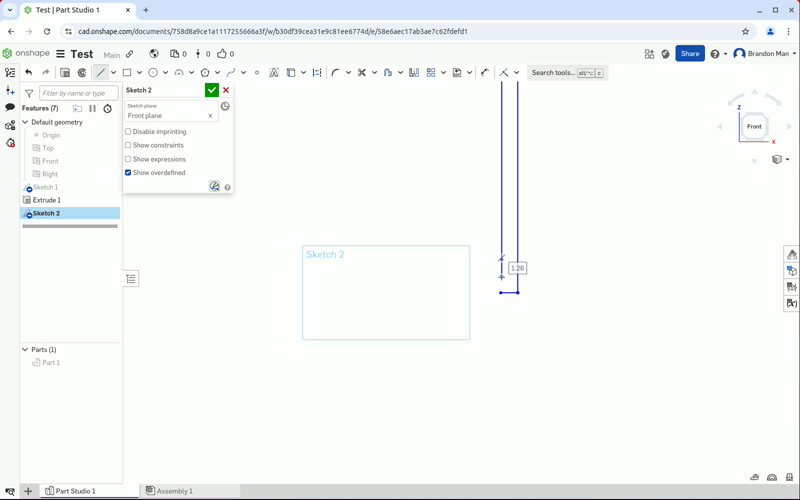
scroll(-6)
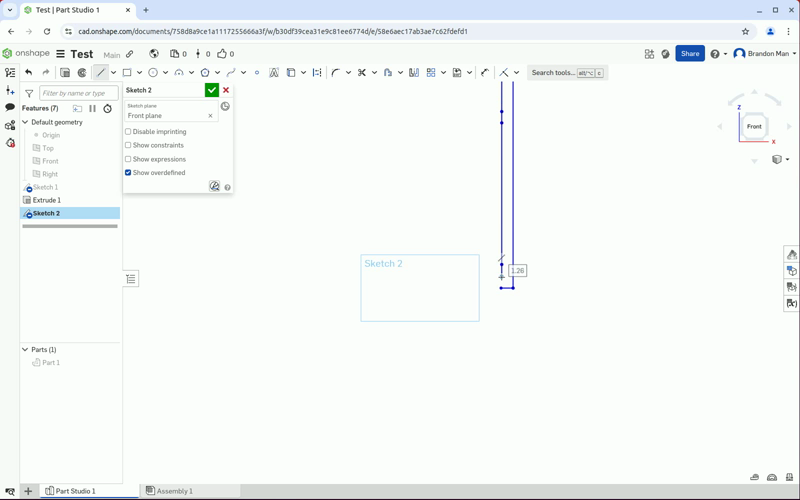
scroll(-6)
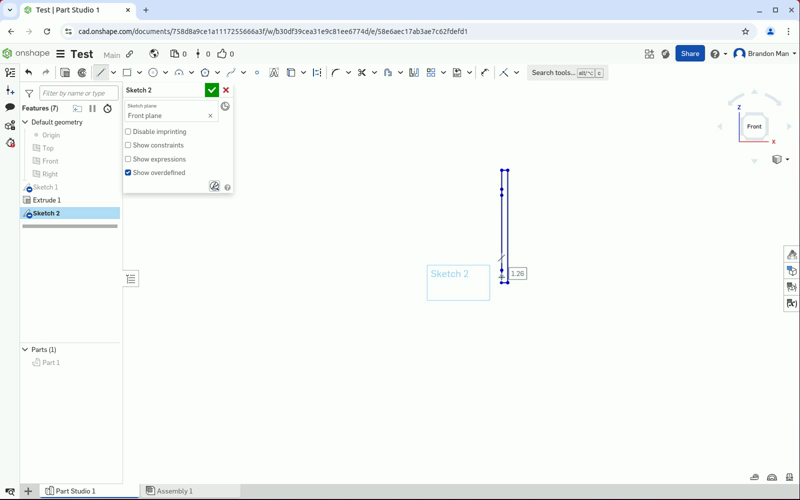
key_up(shift)
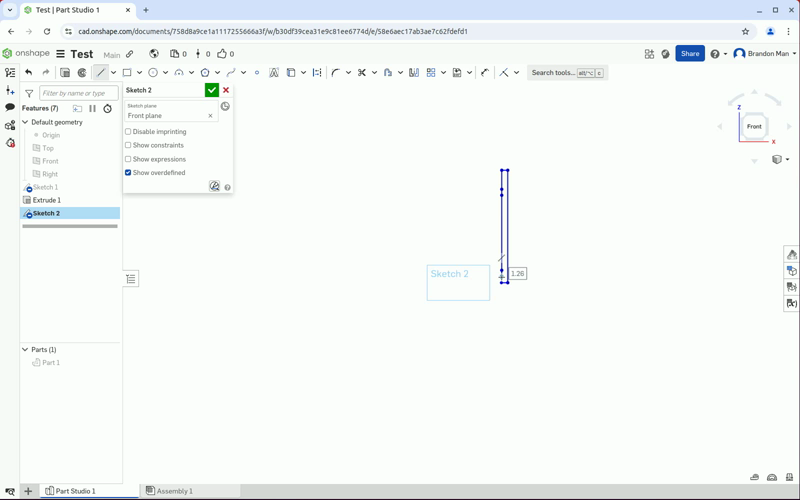
mouse_move(531, 276)
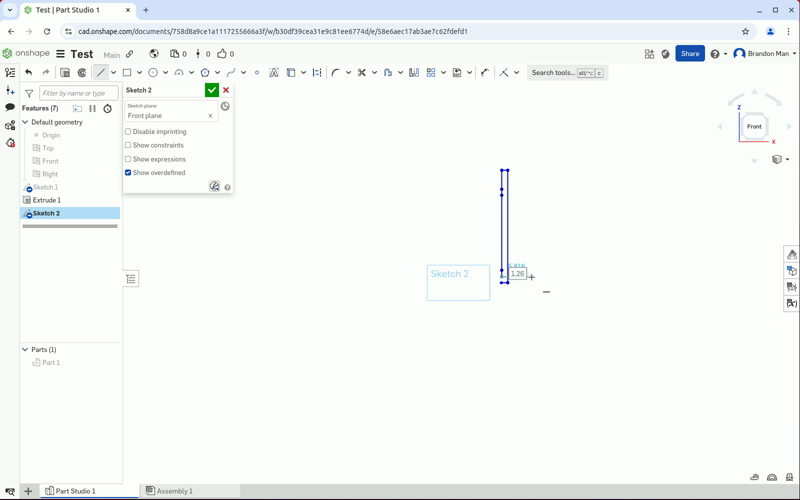
key_down(shift)
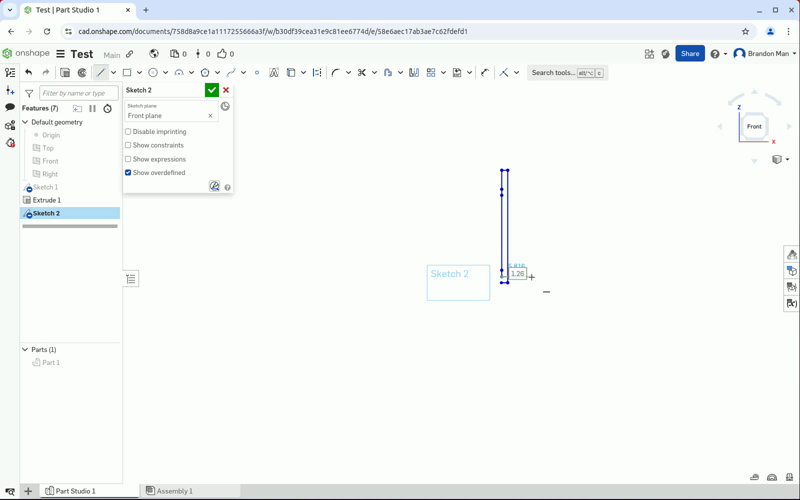
mouse_move(501, 282)
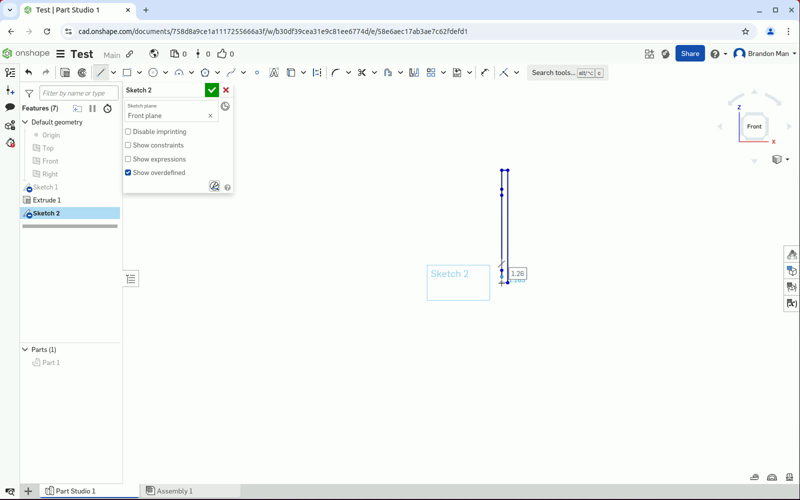
scroll(6)
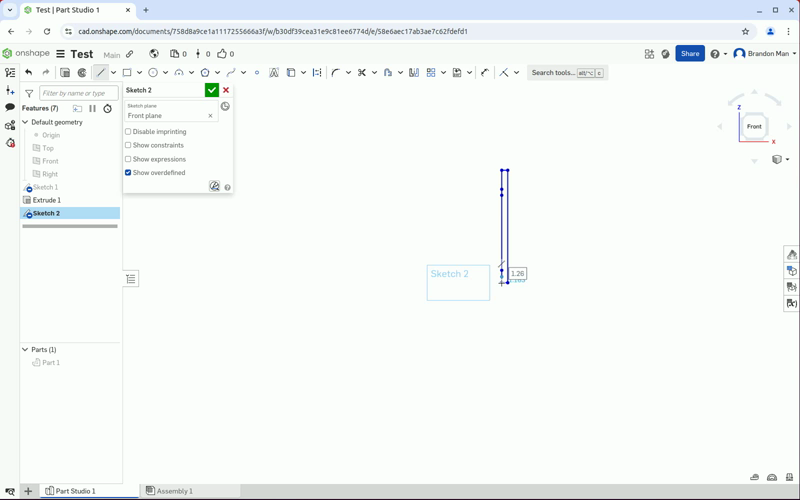
scroll(6)
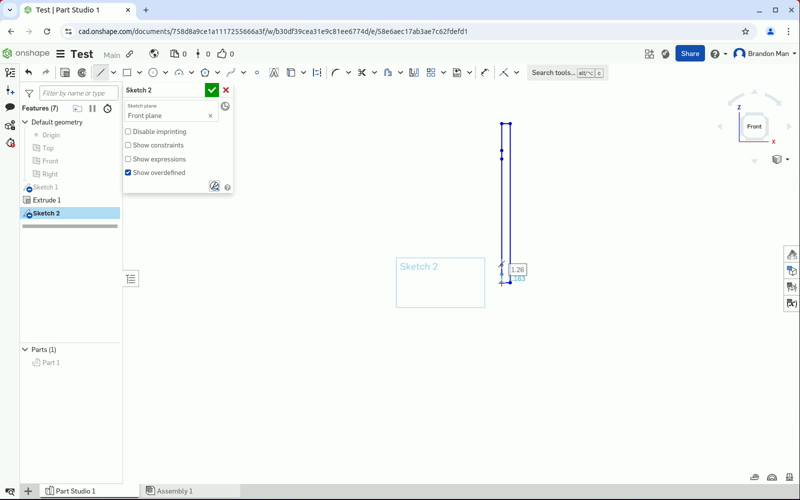
scroll(6)
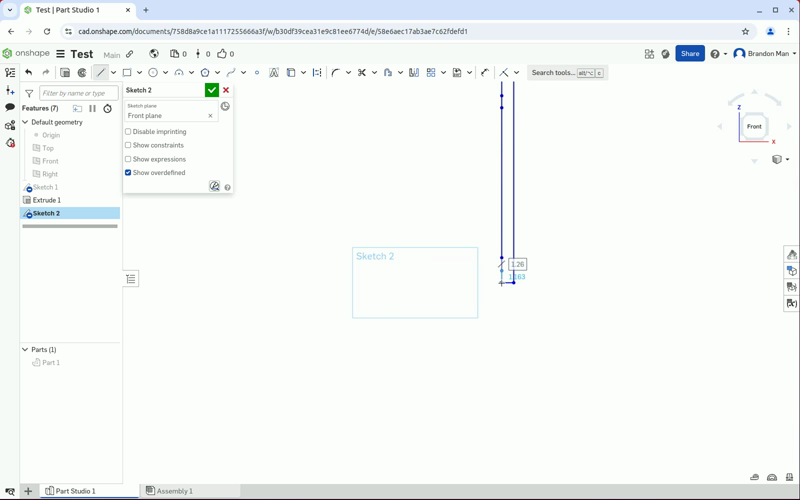
scroll(6)
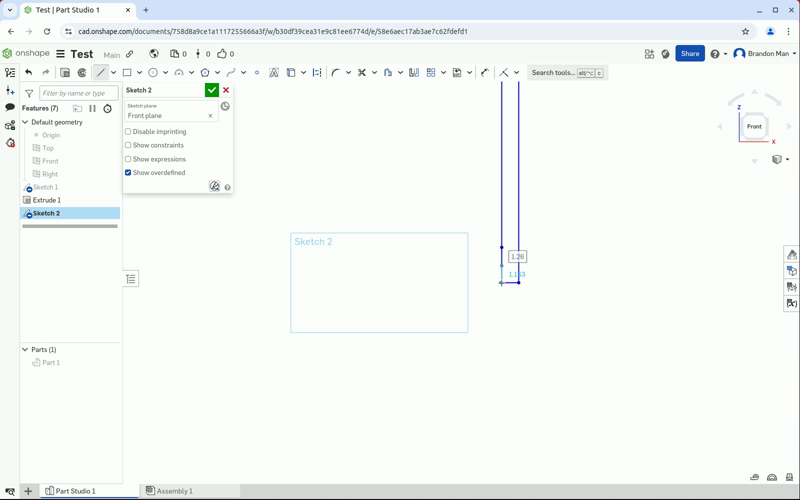
scroll(6)
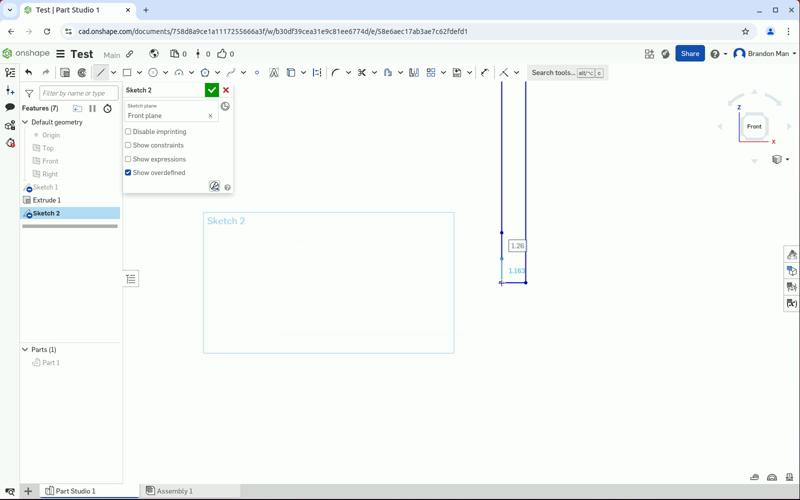
scroll(6)
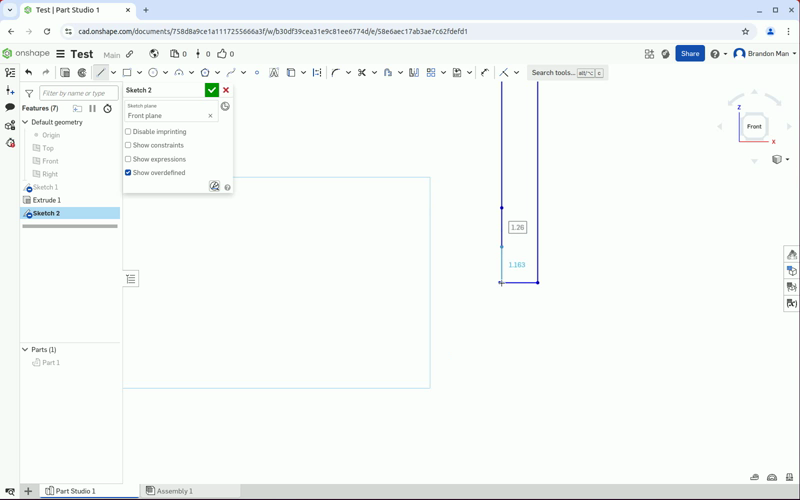
scroll(6)
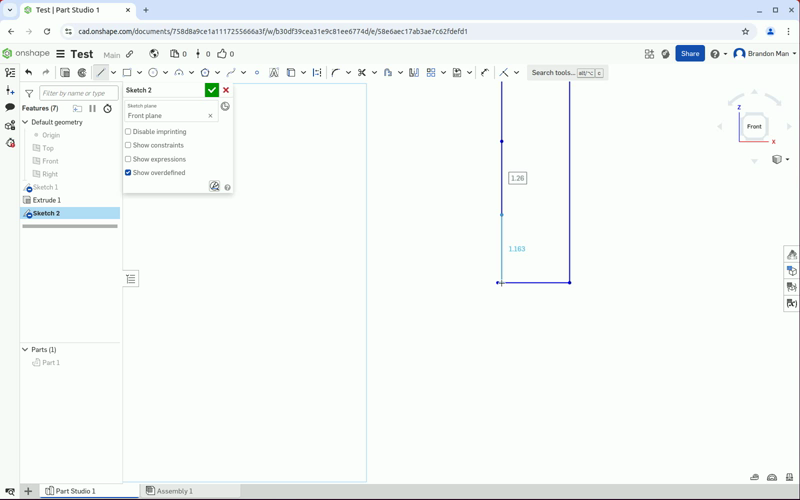
key_up(shift)
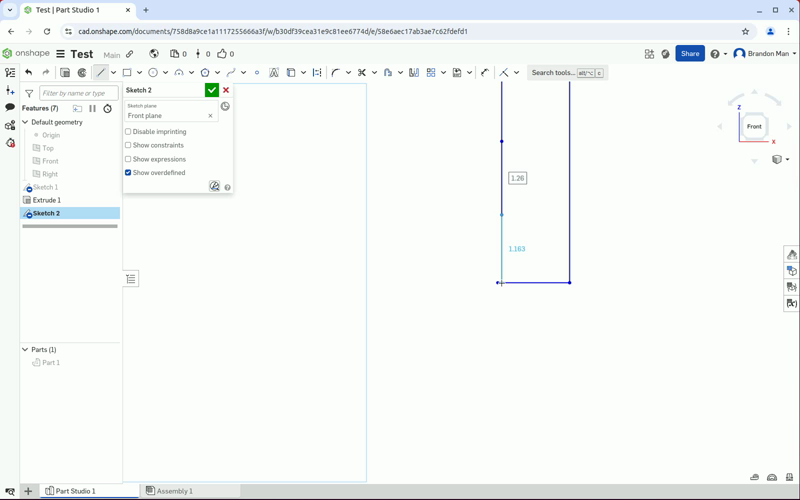
click(501, 282)
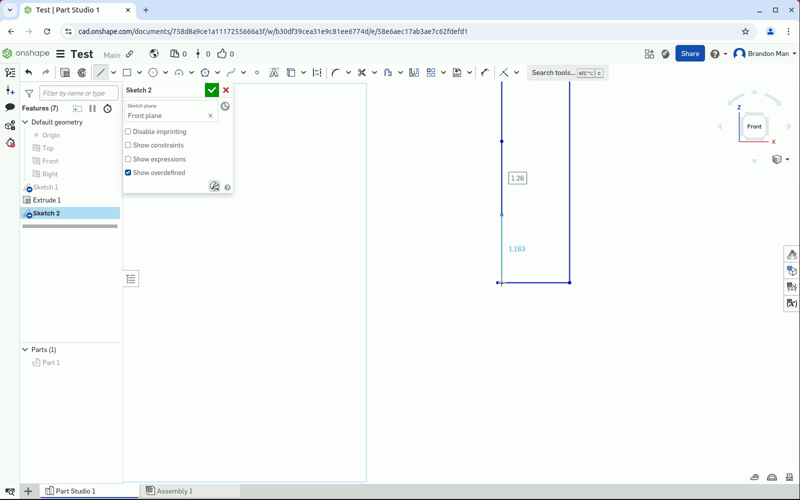
scroll(-6)
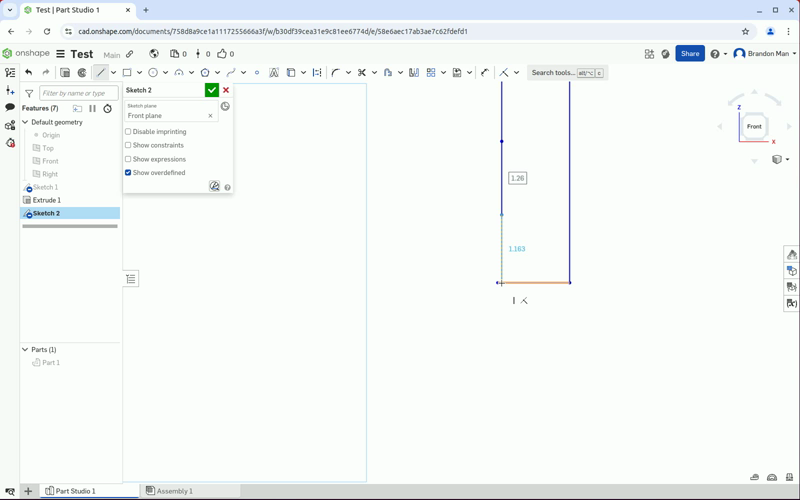
scroll(-6)
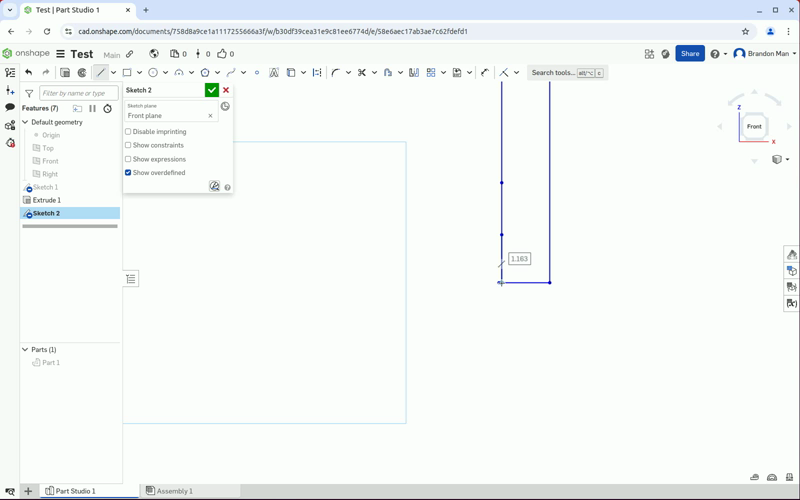
scroll(-6)
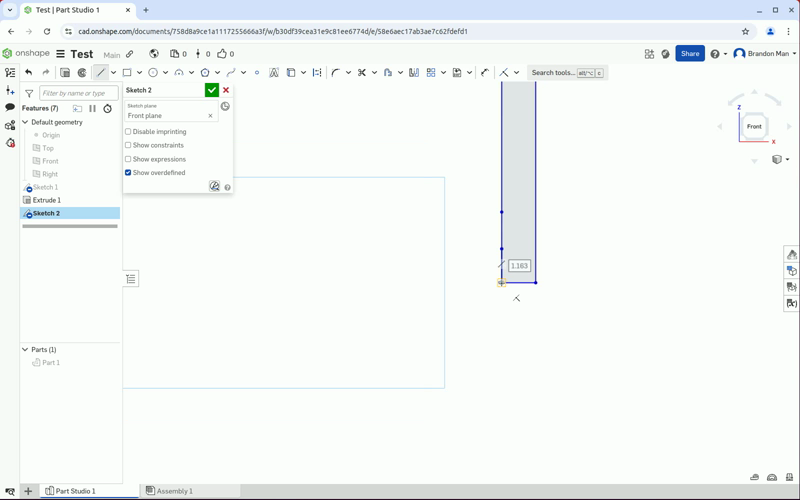
scroll(-6)
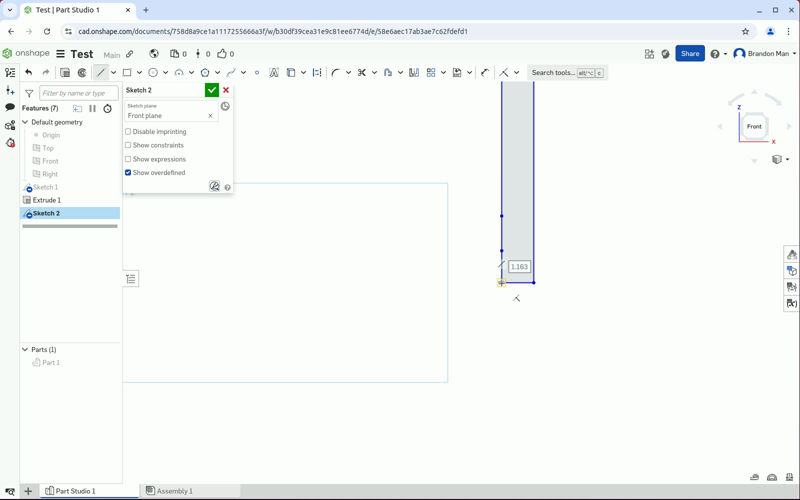
scroll(-6)
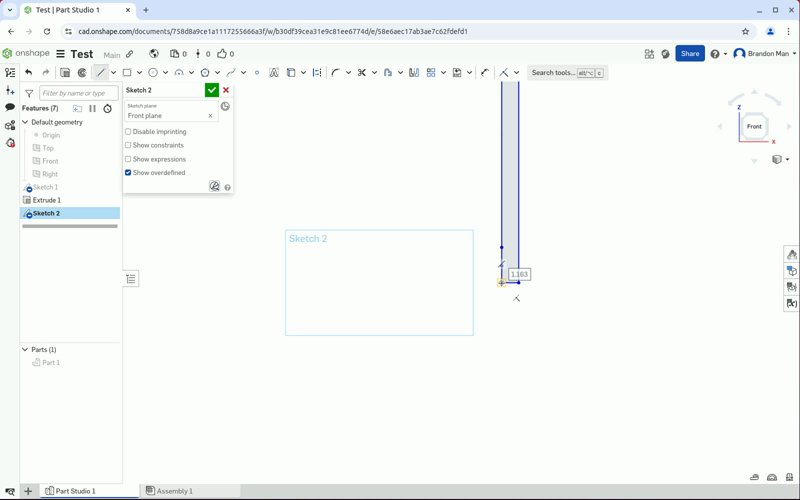
scroll(-6)
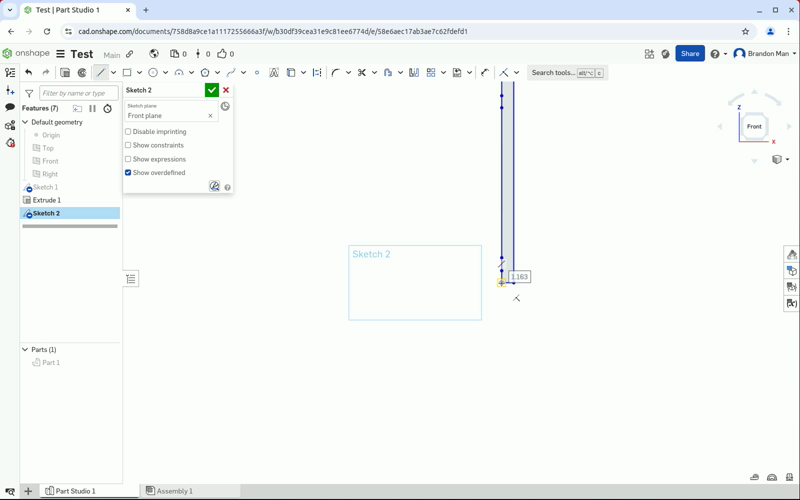
scroll(-6)
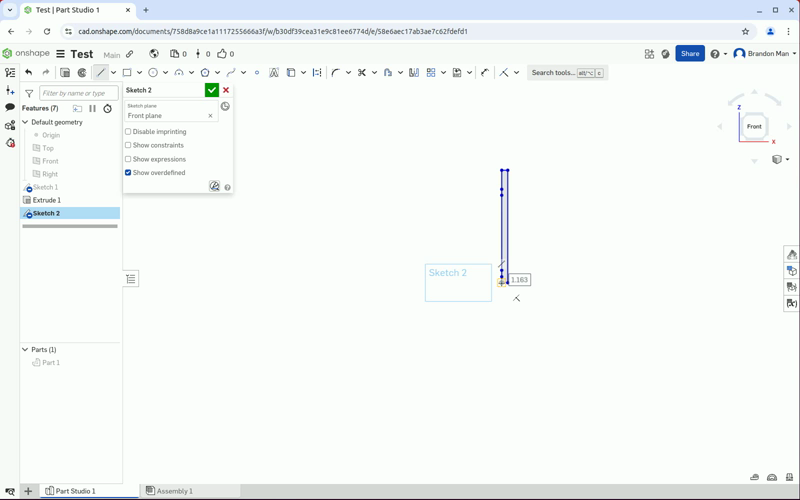
key(esc)
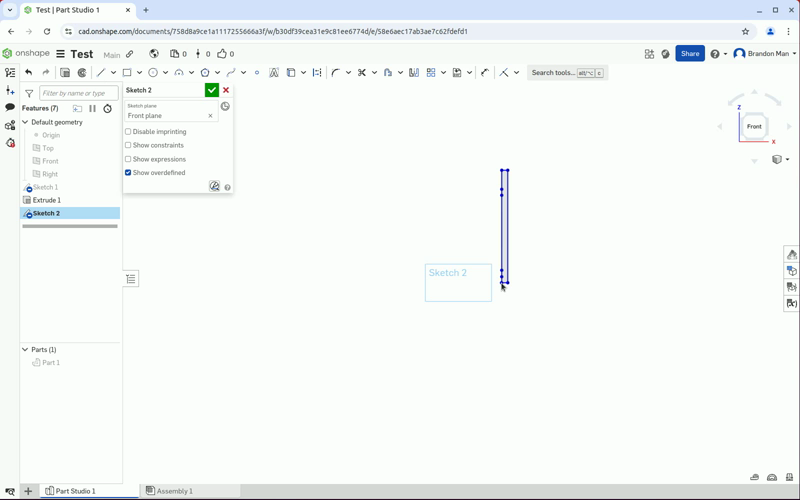
mouse_move(503, 271)
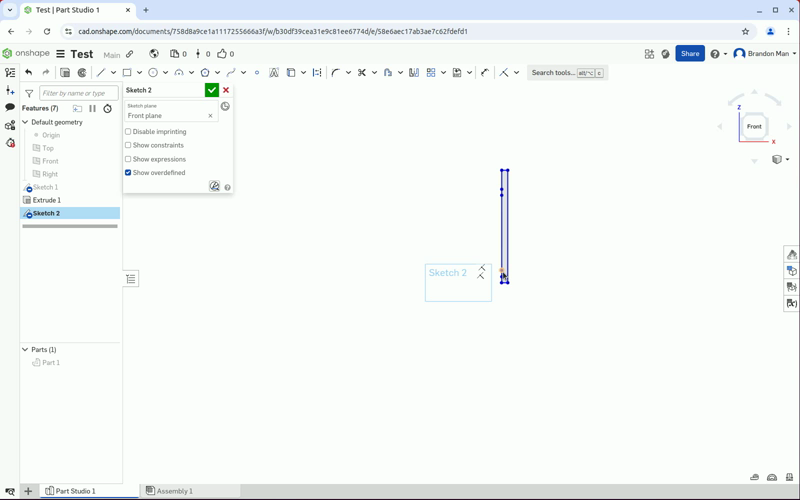
scroll(6)
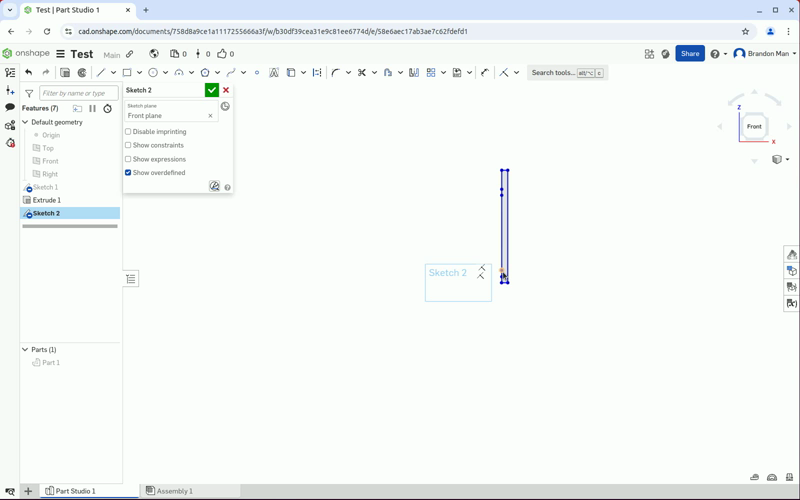
scroll(6)
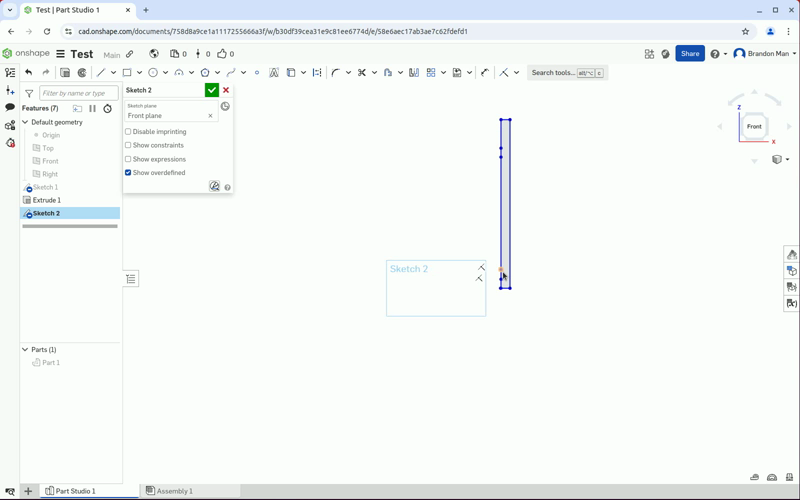
scroll(6)
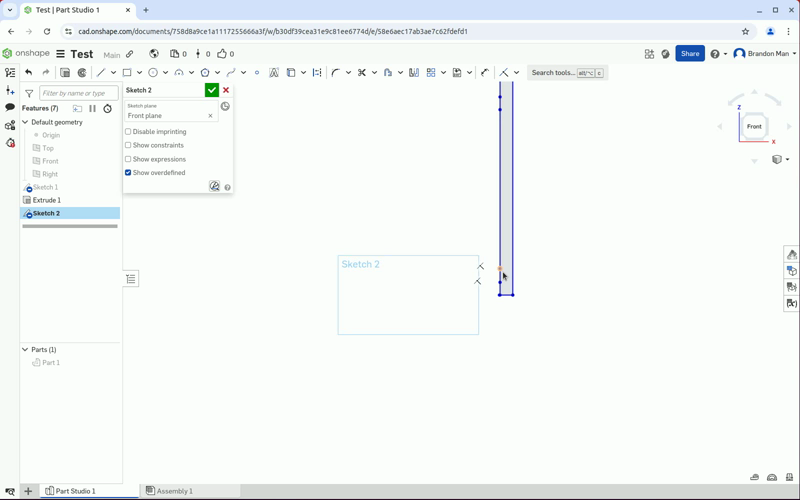
scroll(6)
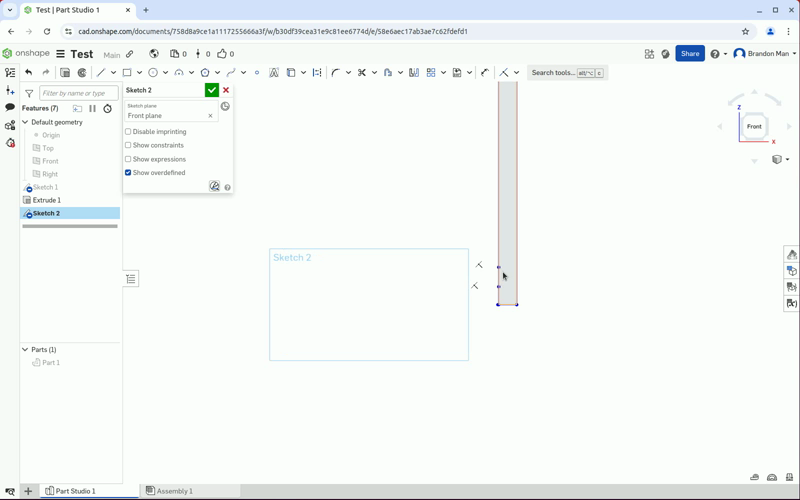
scroll(6)
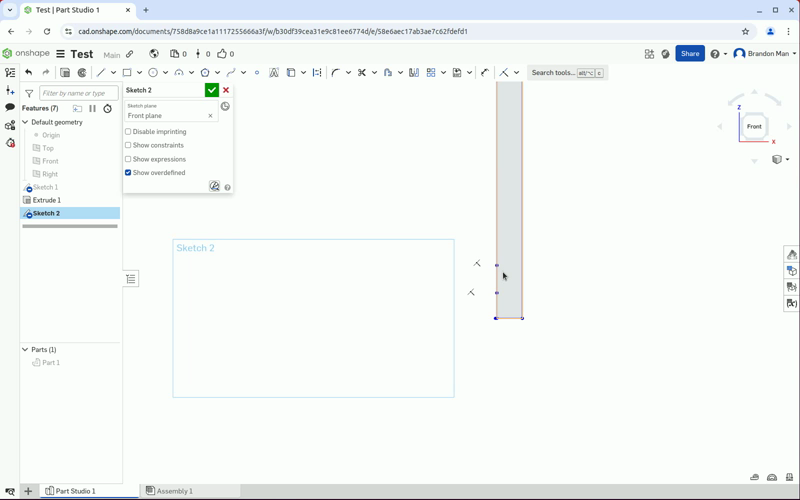
scroll(6)
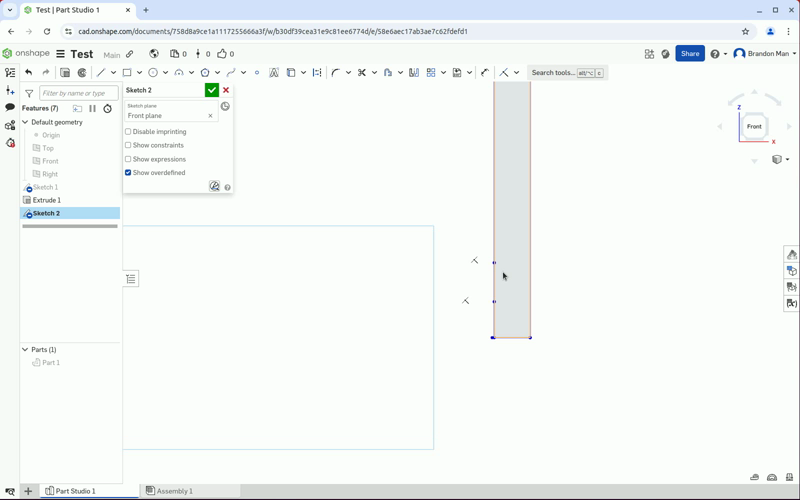
scroll(6)
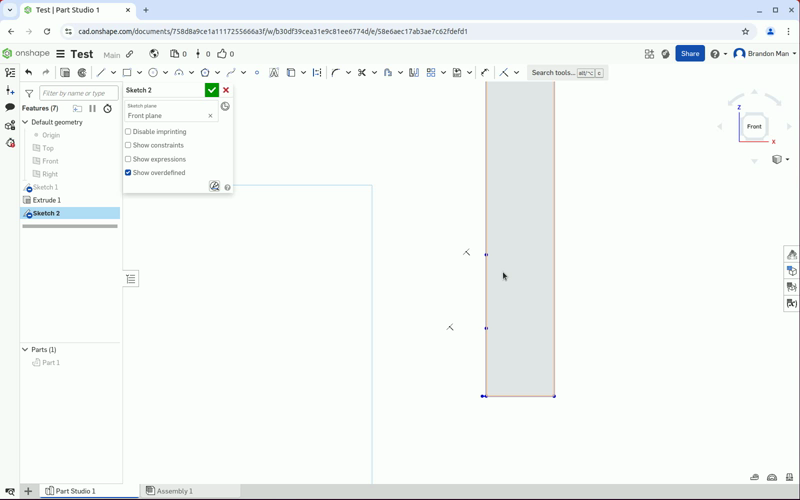
click(503, 271)
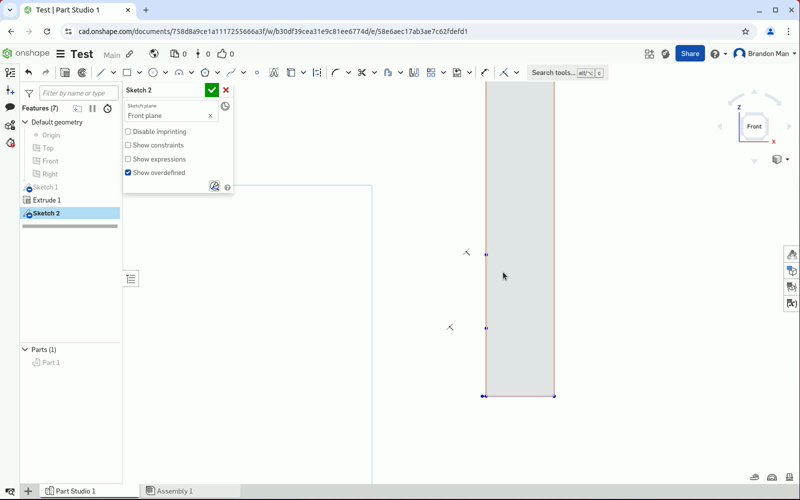
scroll(-6)
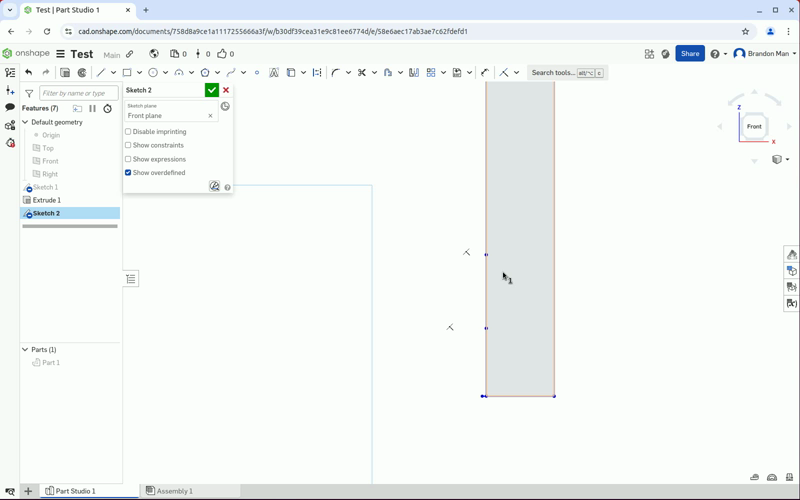
scroll(-6)
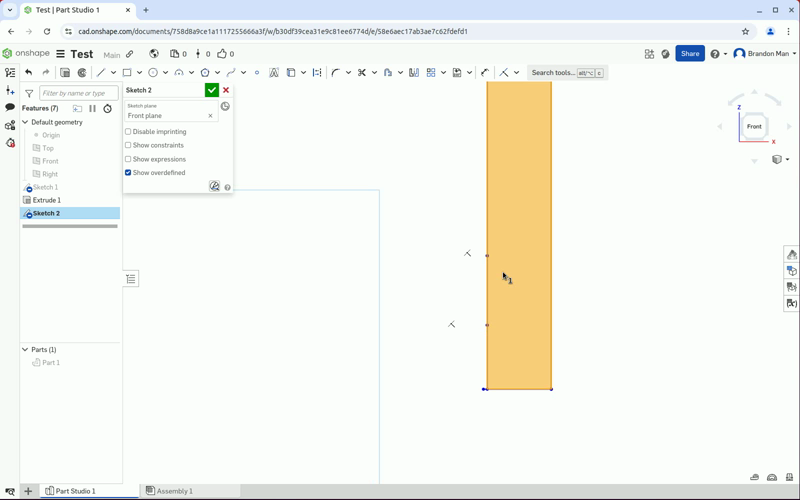
scroll(-6)
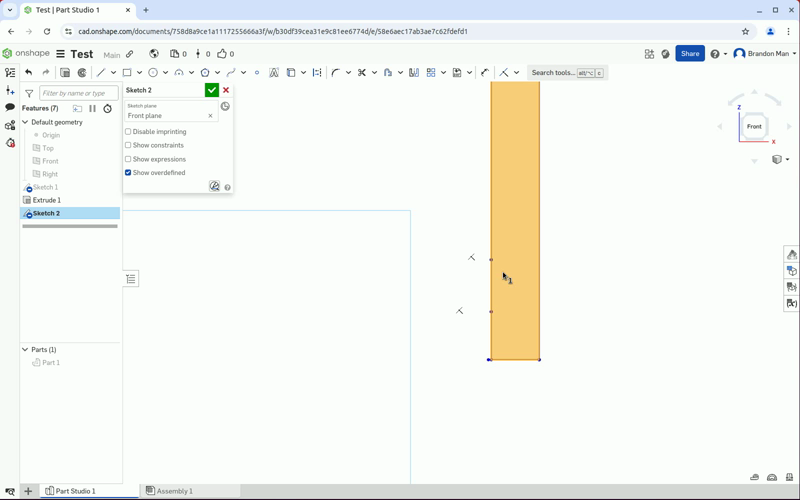
scroll(-6)
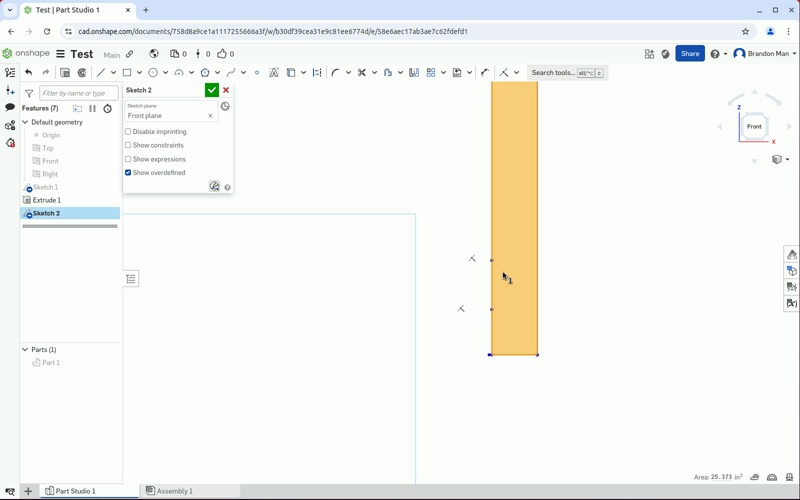
scroll(-6)
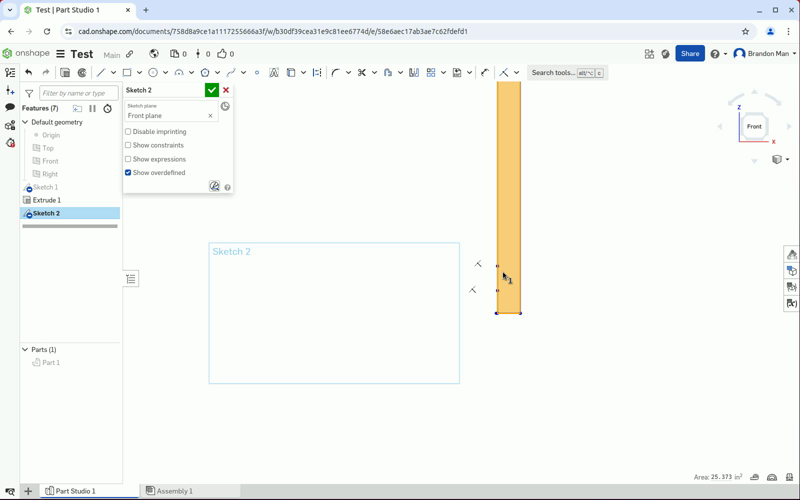
scroll(-6)
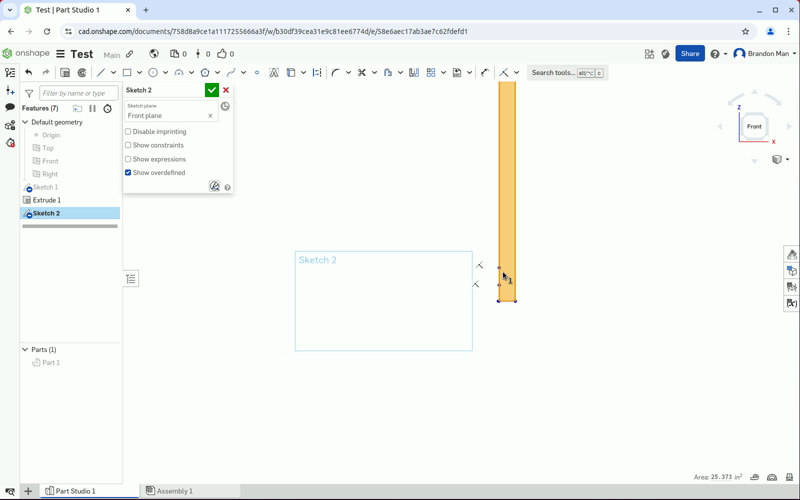
scroll(-6)
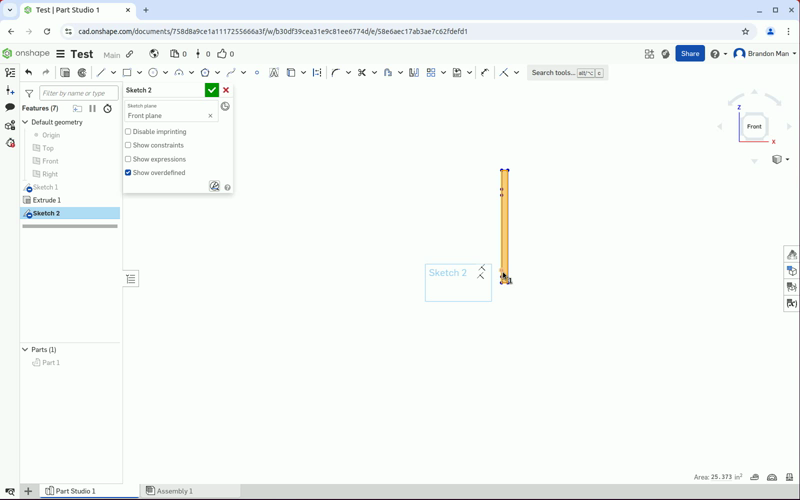
mouse_move(73, 352)
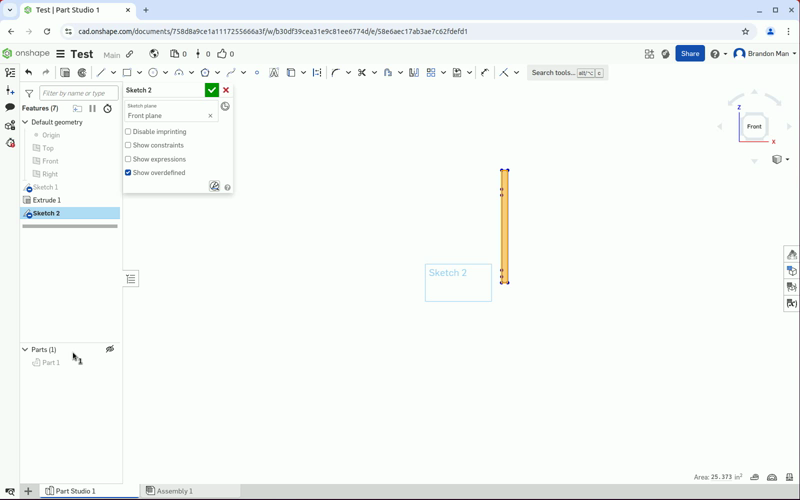
key(shift+y)
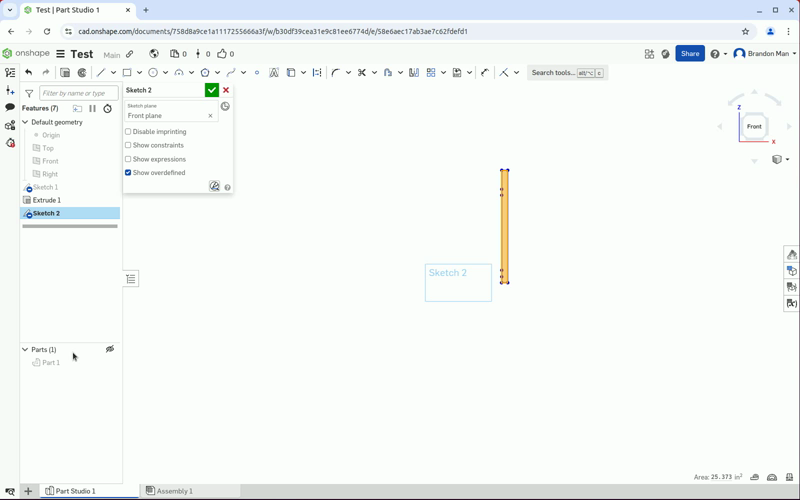
key(shift+e)
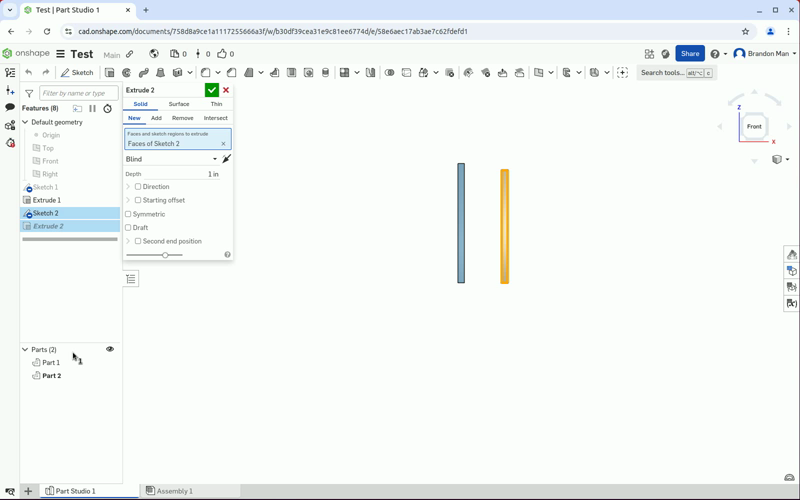
mouse_move(143, 106)
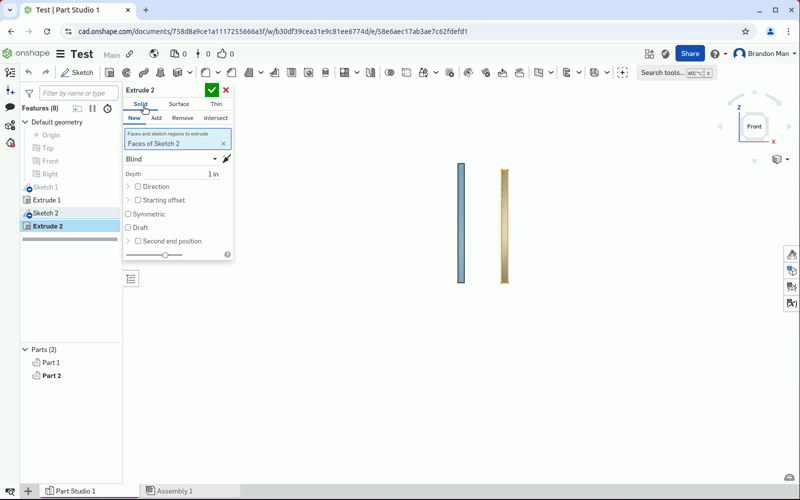
click(143, 106)
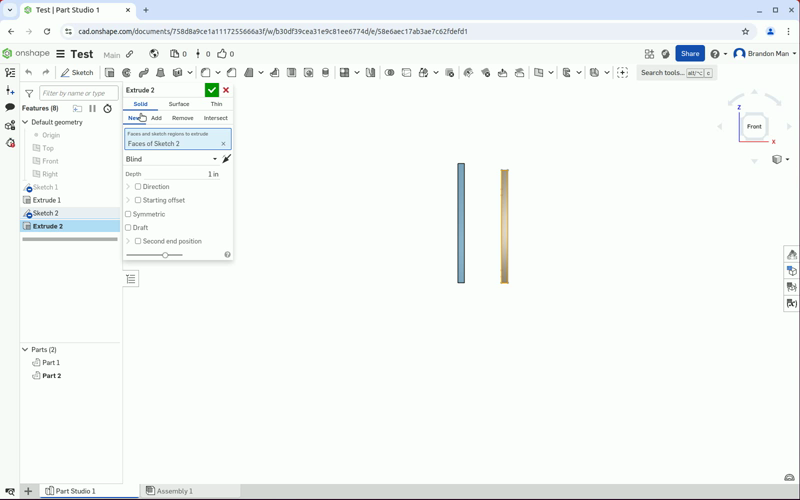
mouse_move(137, 120)
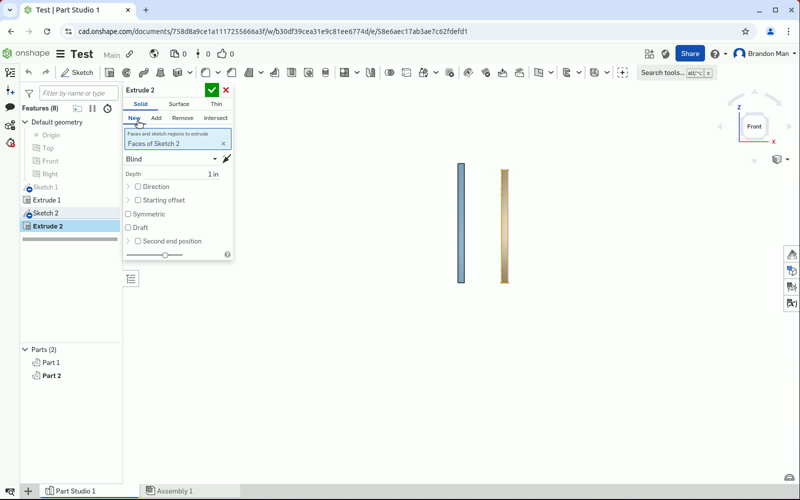
click(137, 120)
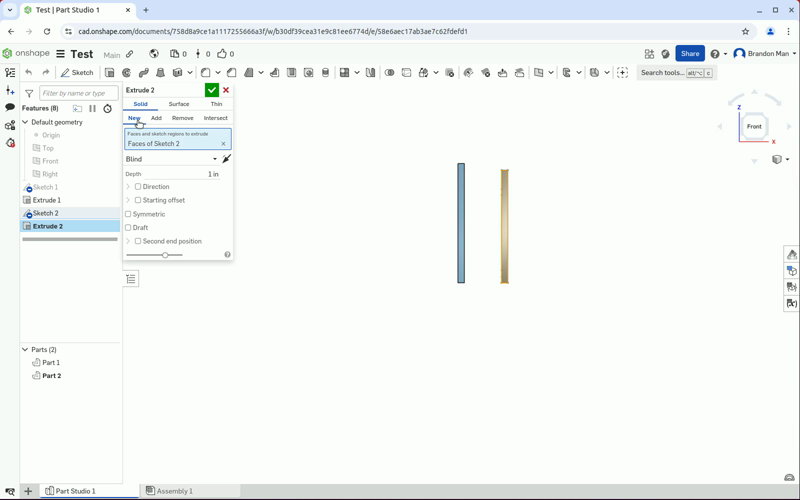
key(tab, 4)
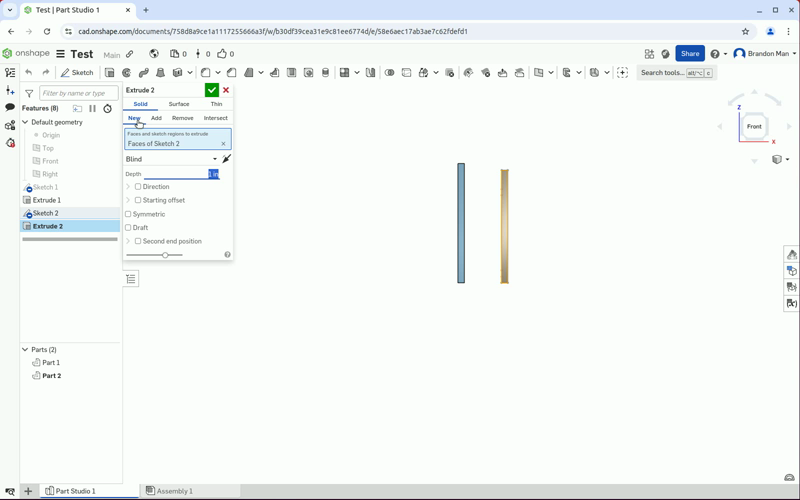
text(1.204)
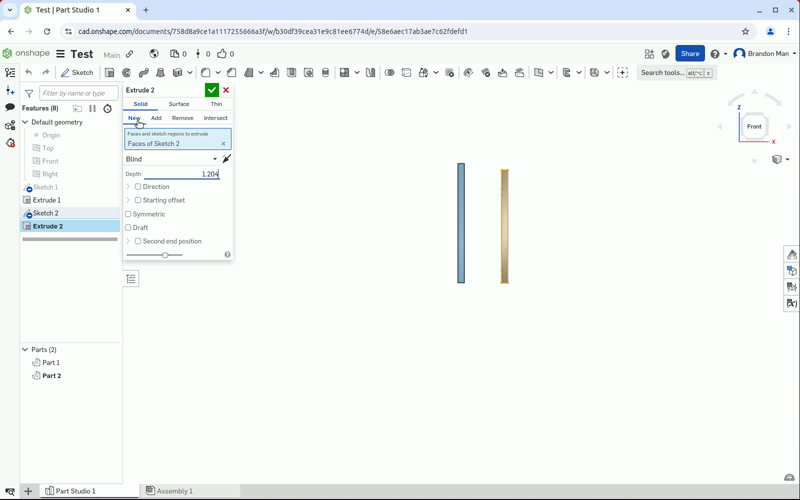
key(enter)
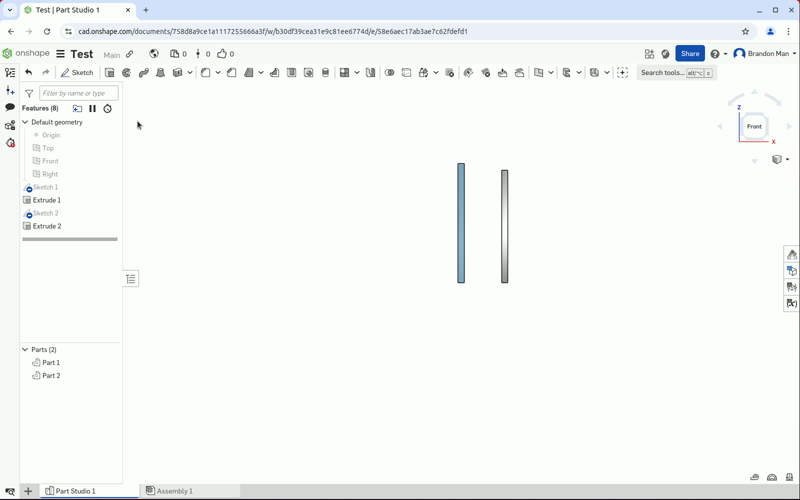
key(shift+h)
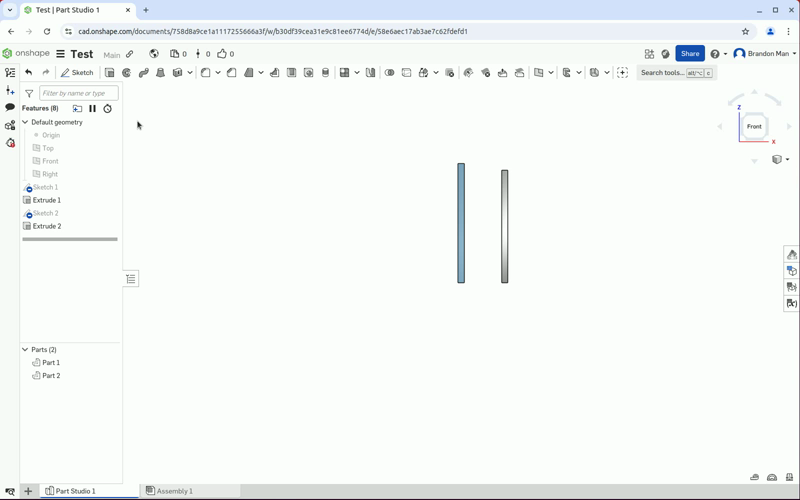
key(shift+h)
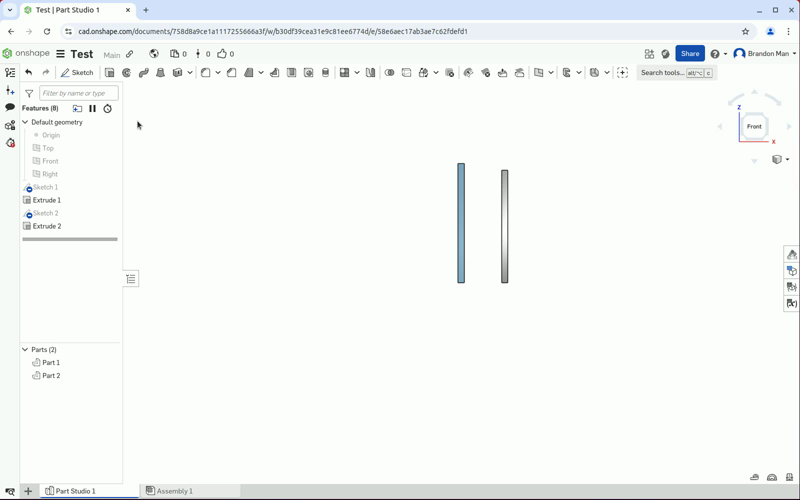
mouse_move(73, 189)
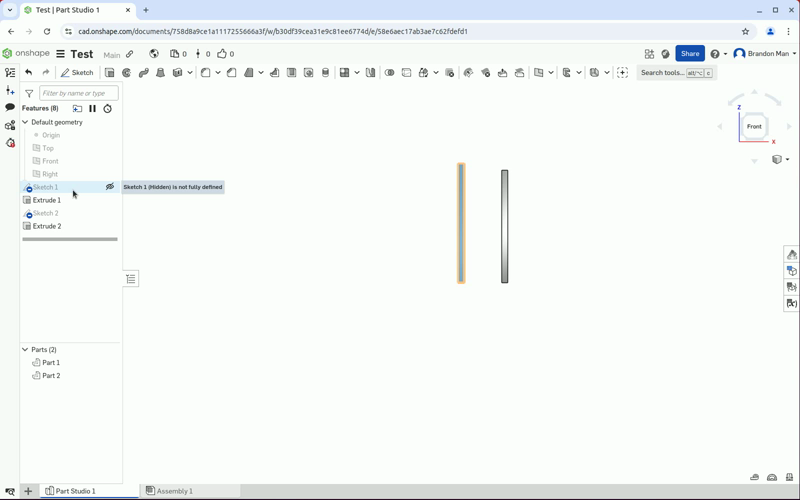
click(73, 189)
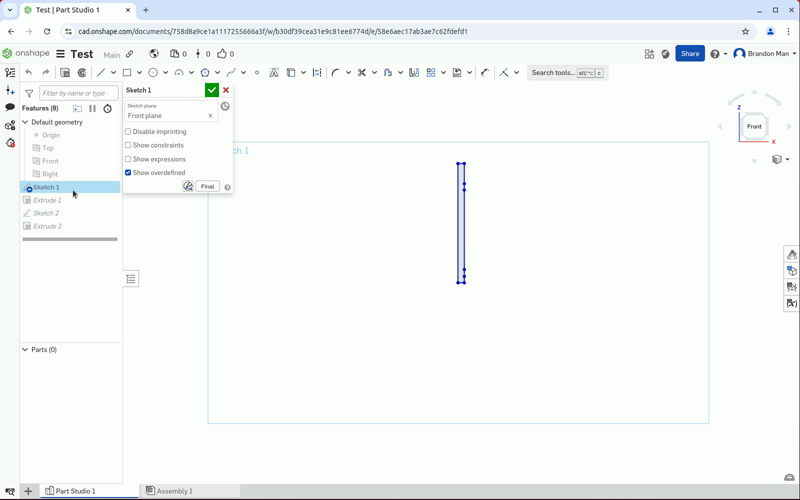
mouse_move(229, 92)
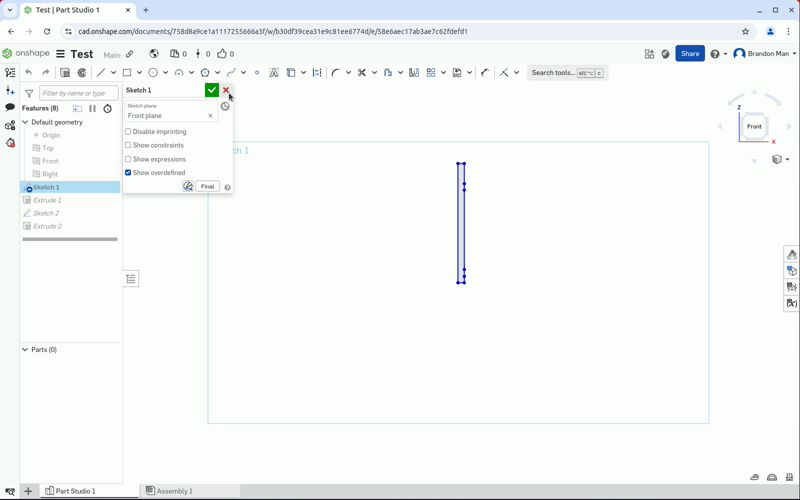
click(229, 92)
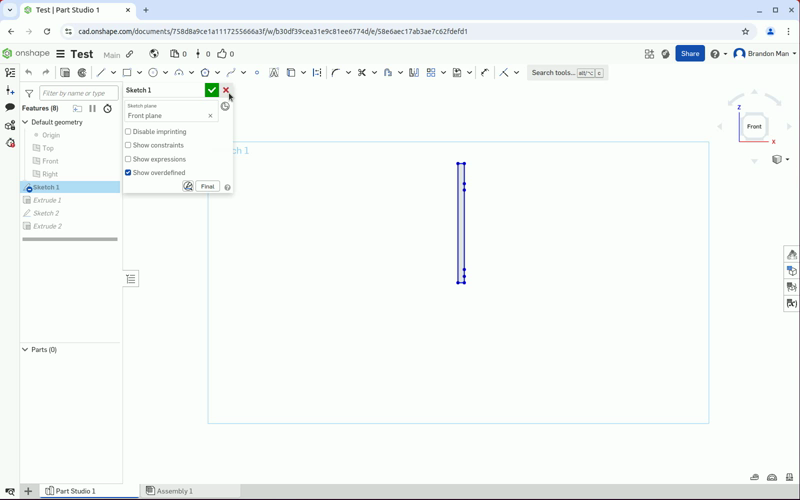
key(shift+s)
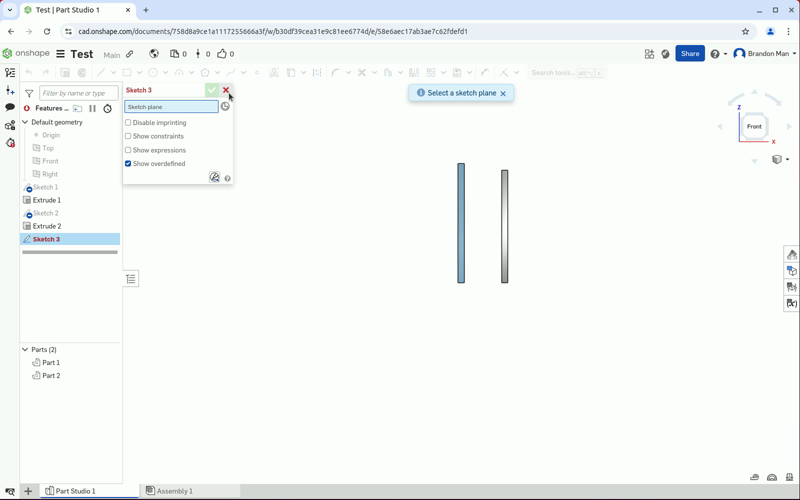
mouse_move(73, 163)
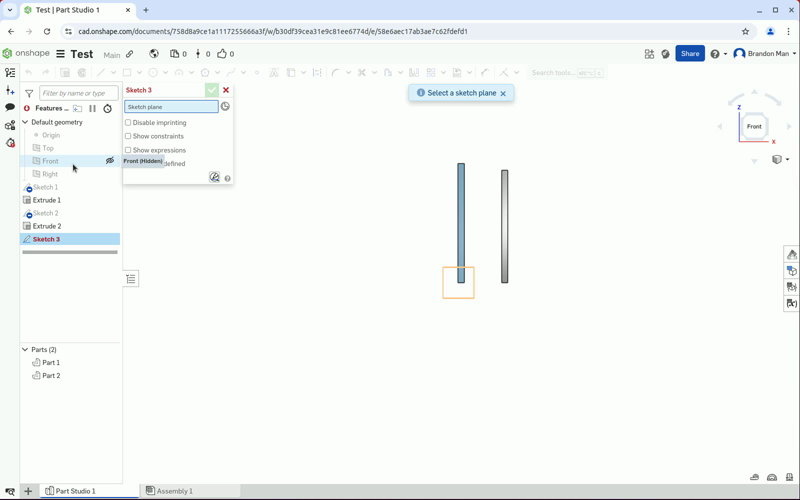
click(73, 163)
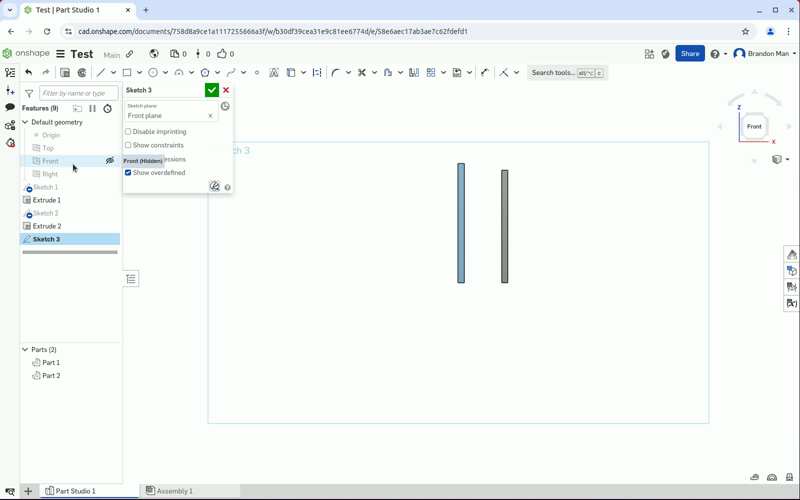
mouse_move(73, 352)
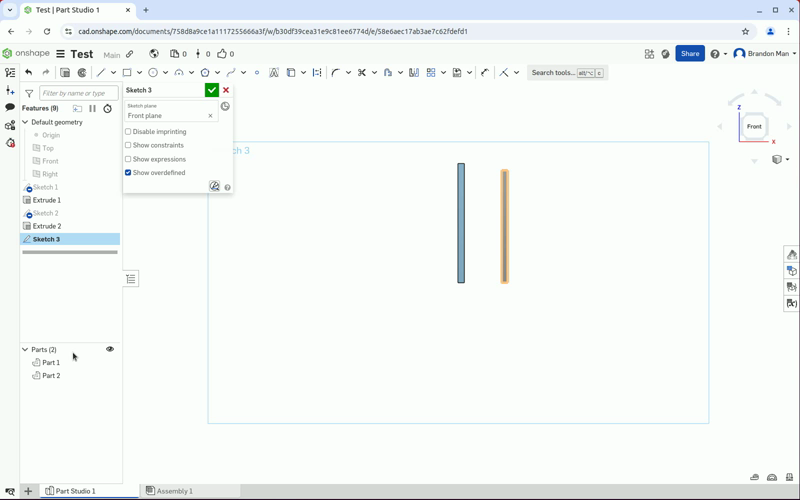
key(y)
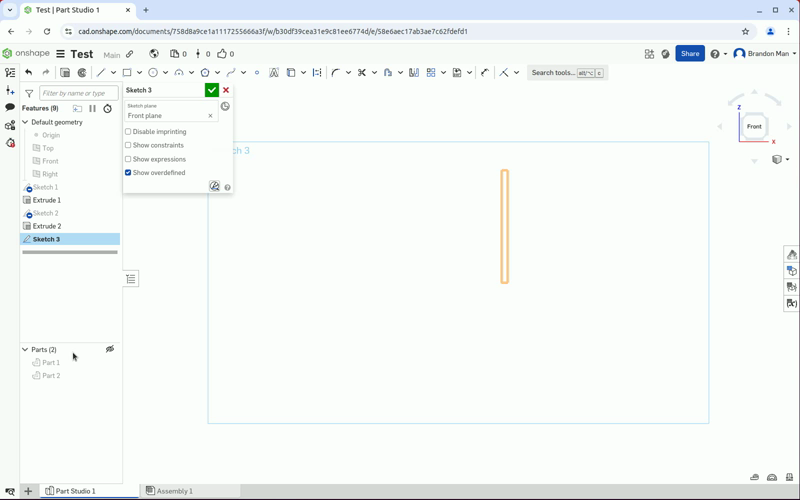
key(l)
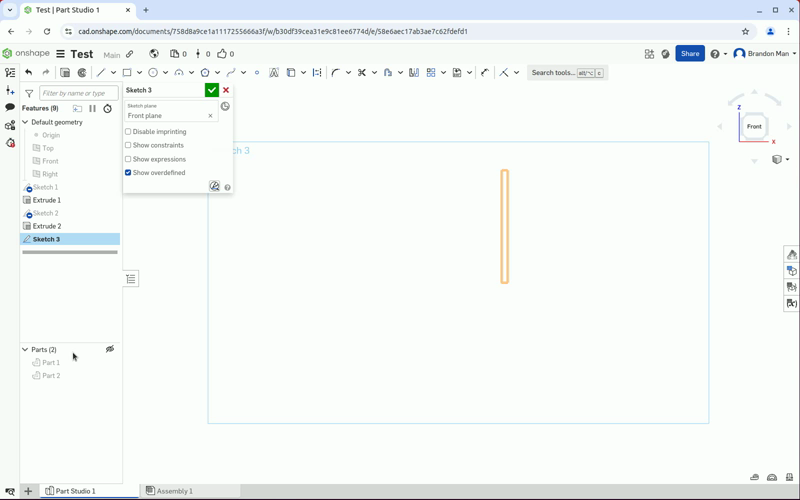
key_down(shift)
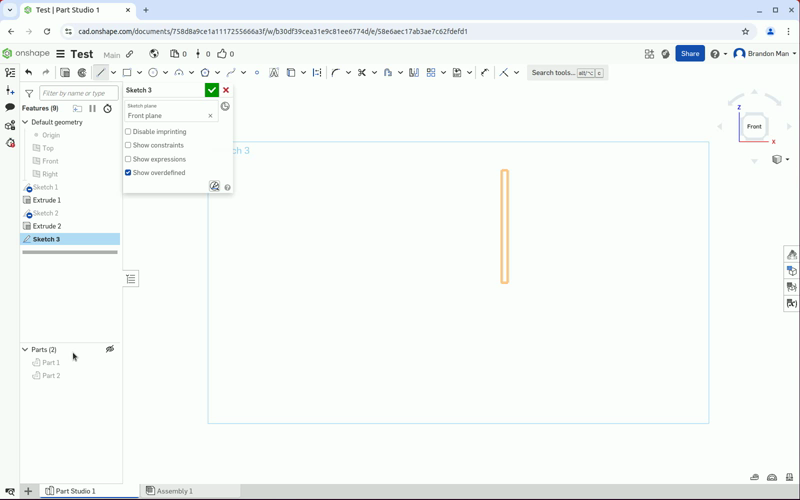
mouse_move(466, 195)
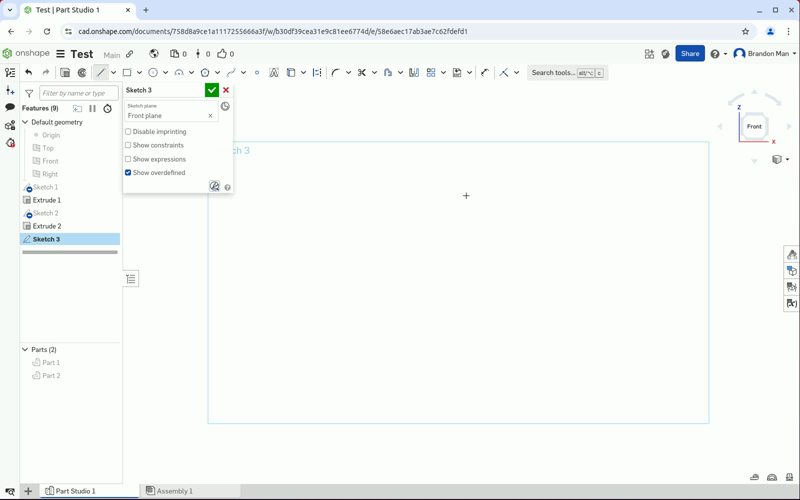
click(466, 195)
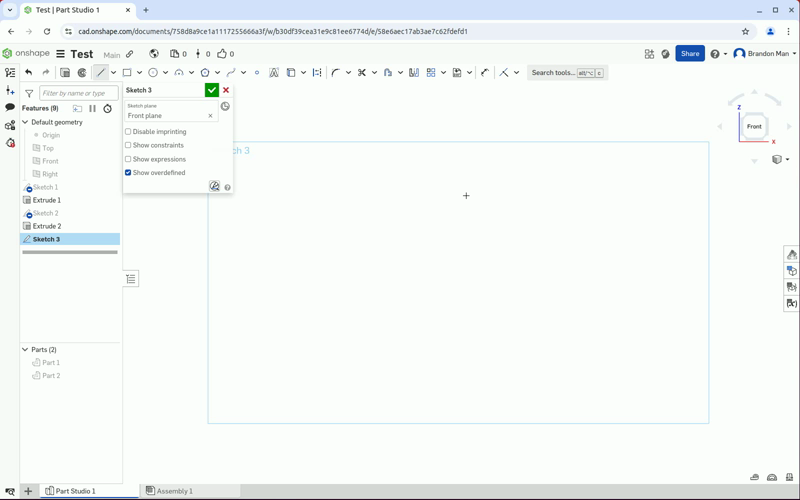
key_up(shift)
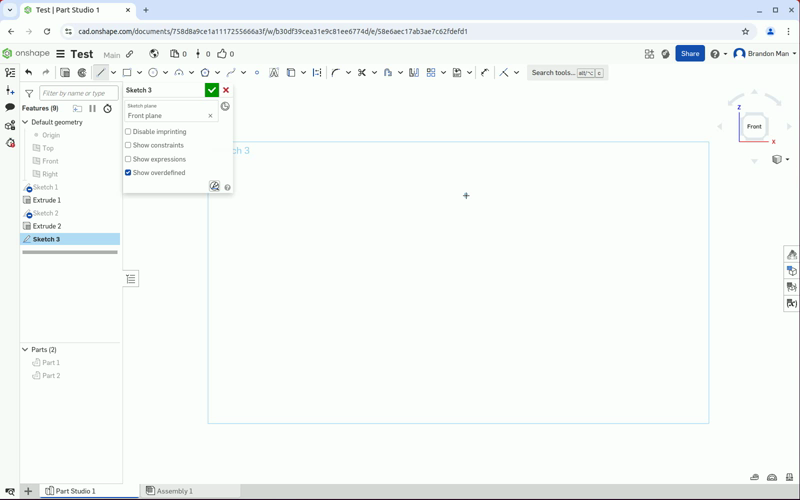
key_down(shift)
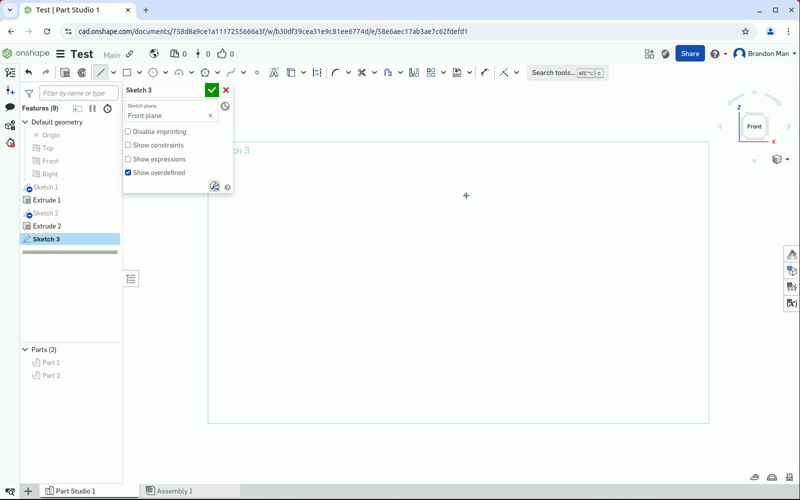
mouse_move(496, 195)
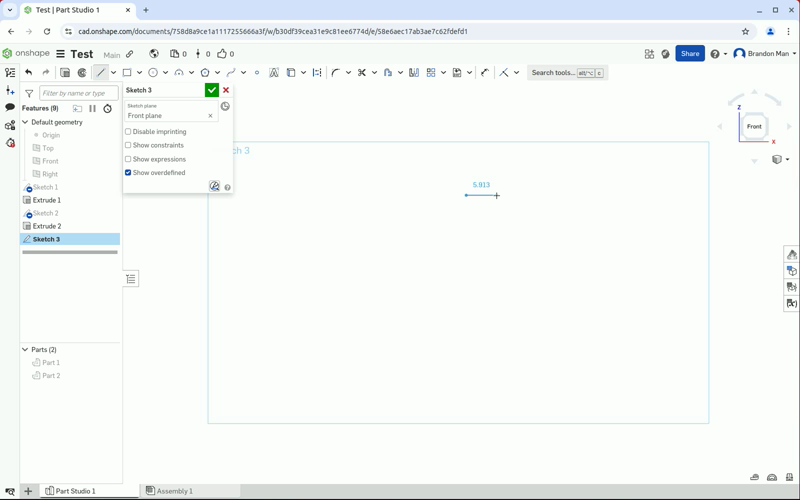
mouse_move(501, 195)
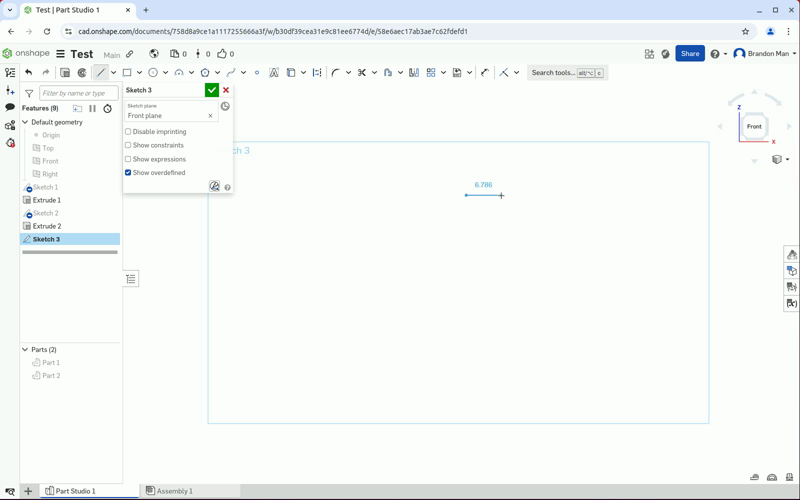
click(501, 195)
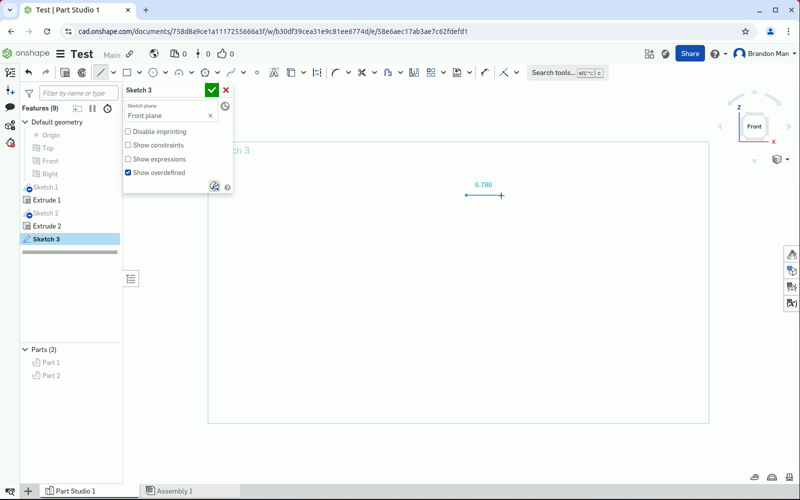
key_up(shift)
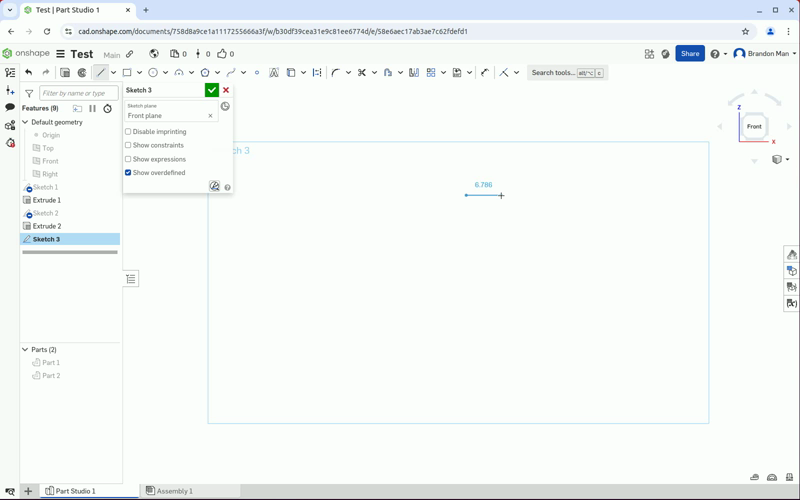
key_down(shift)
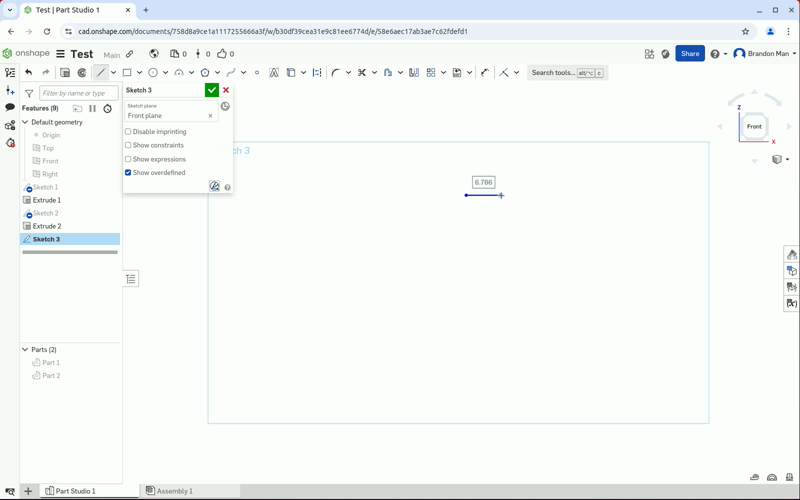
mouse_move(531, 195)
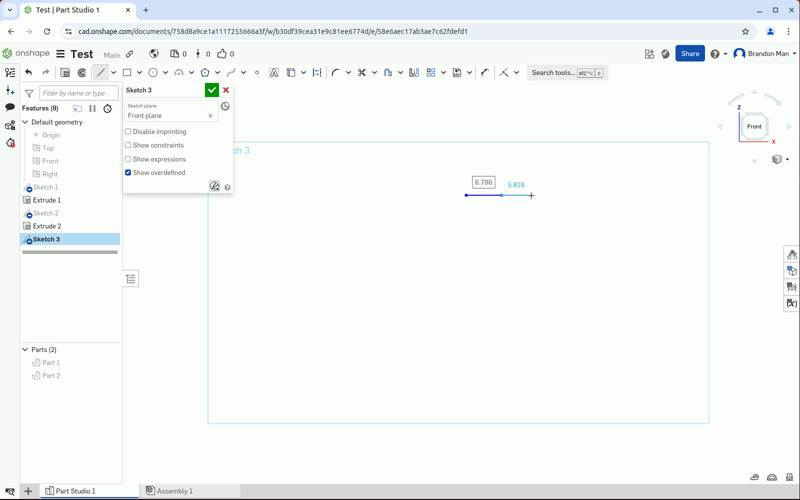
mouse_move(501, 188)
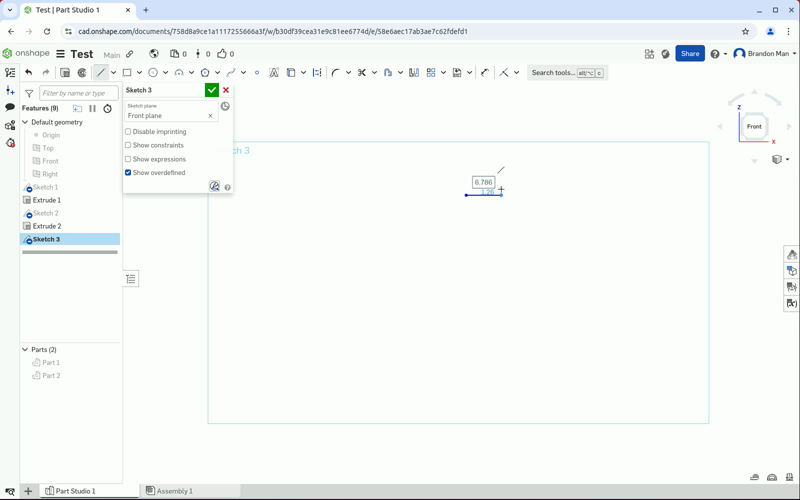
scroll(6)
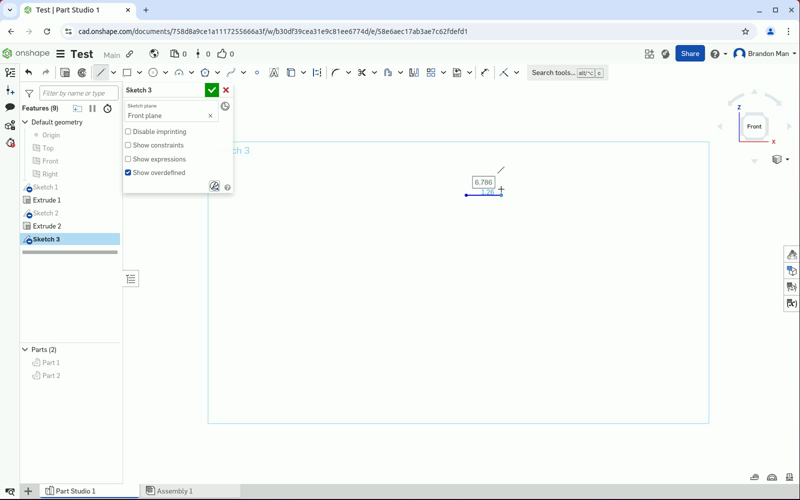
scroll(6)
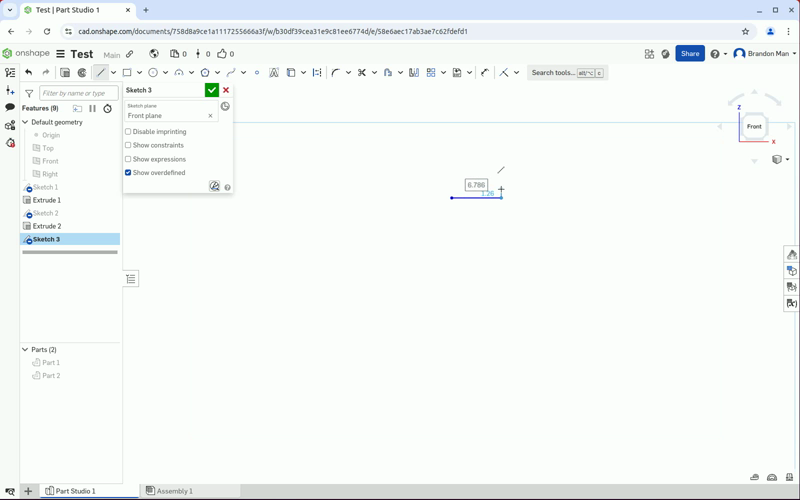
scroll(6)
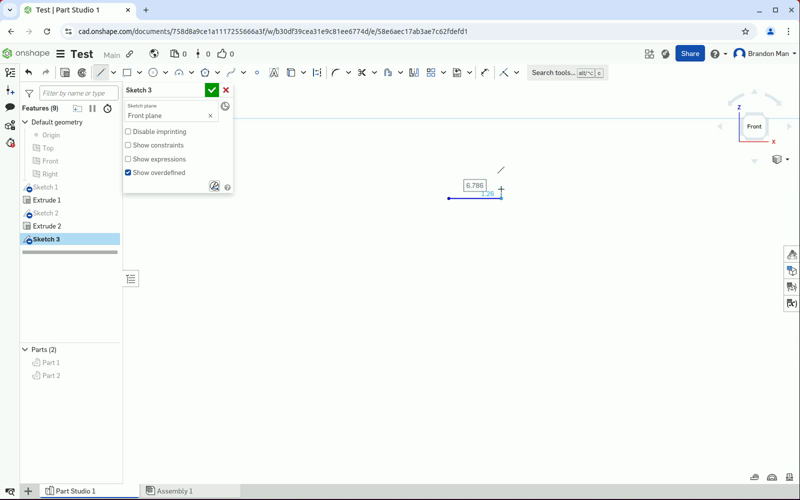
scroll(6)
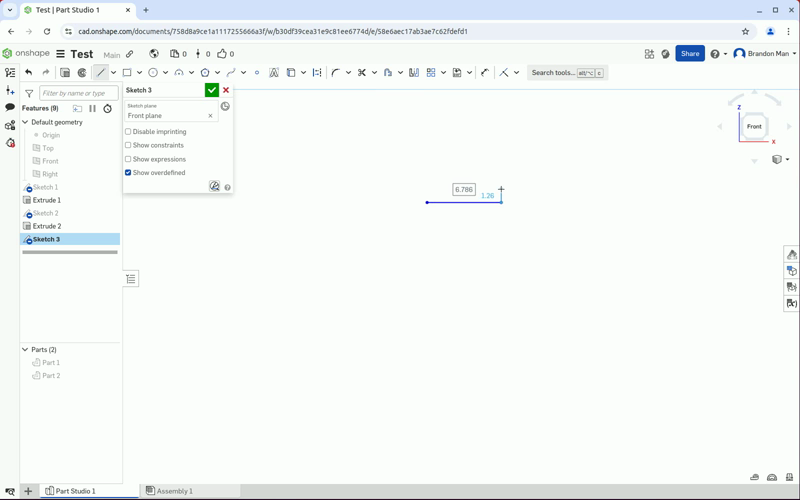
scroll(6)
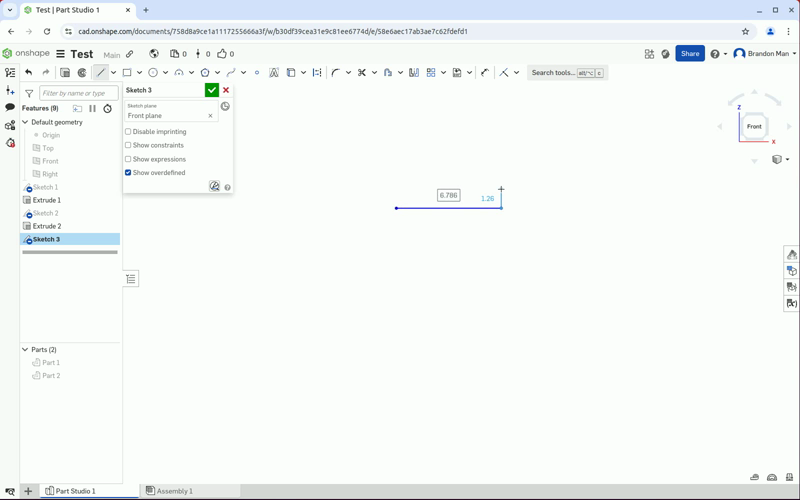
scroll(6)
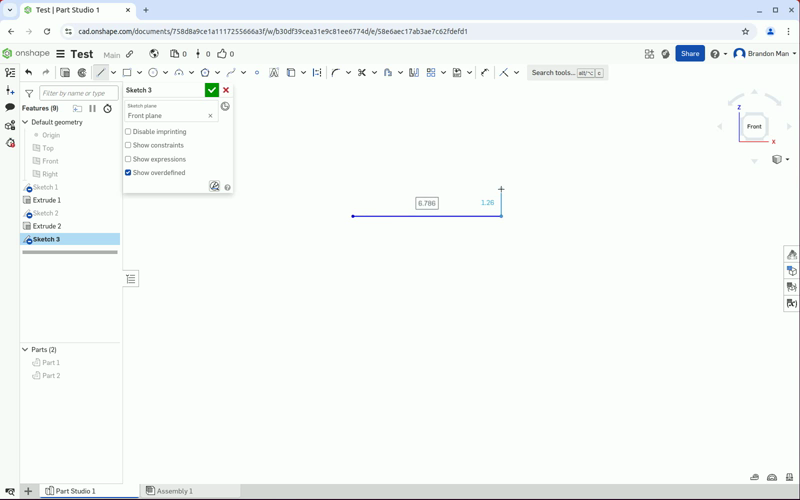
scroll(6)
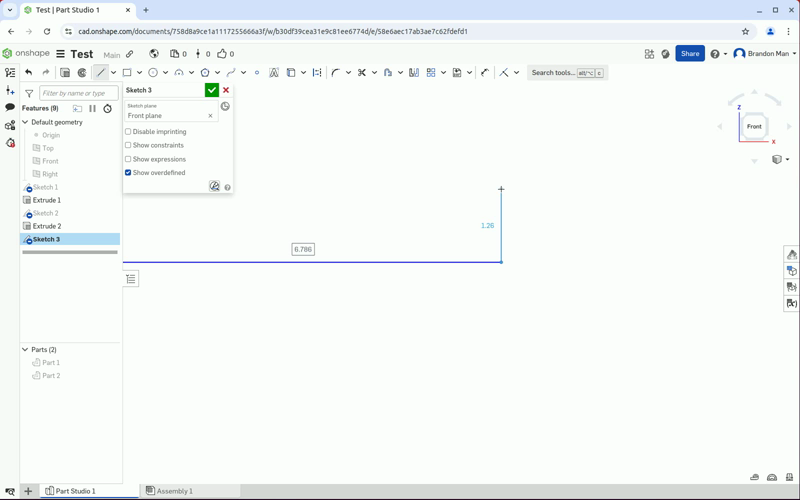
click(501, 188)
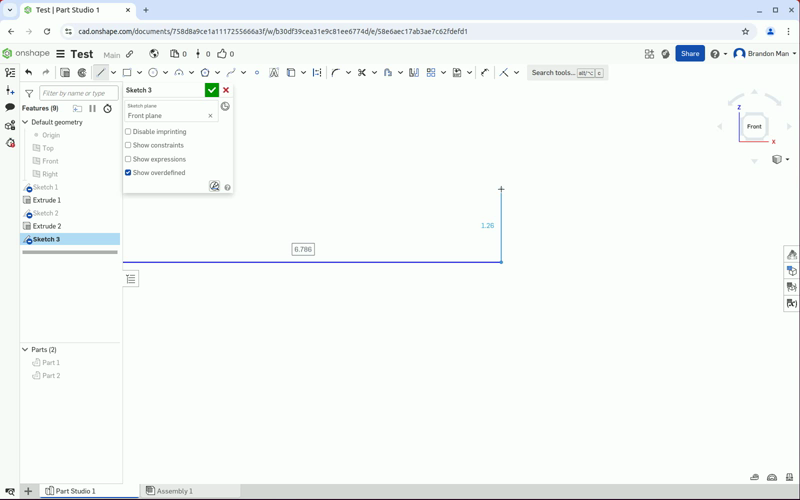
scroll(-6)
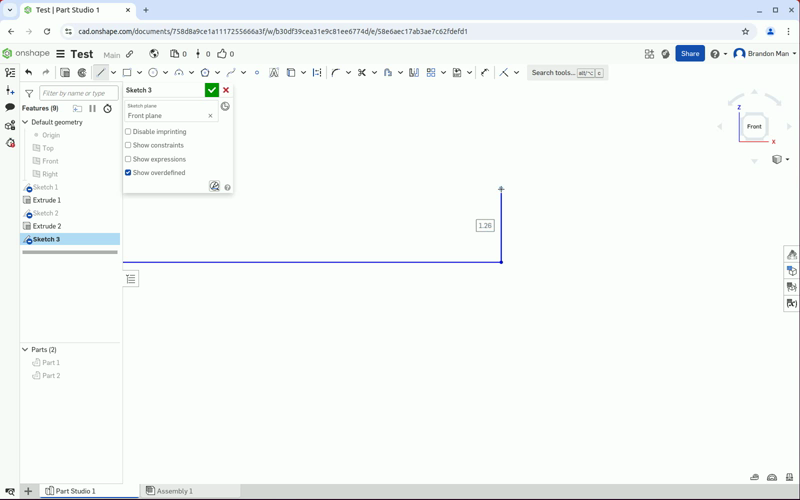
scroll(-6)
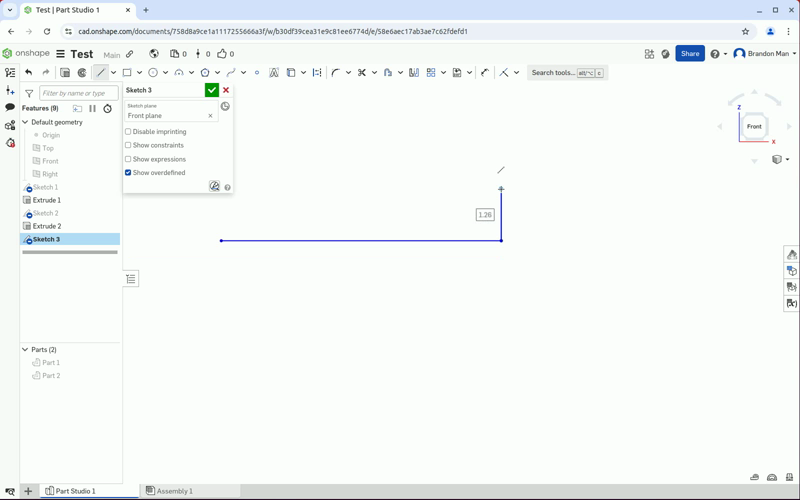
scroll(-6)
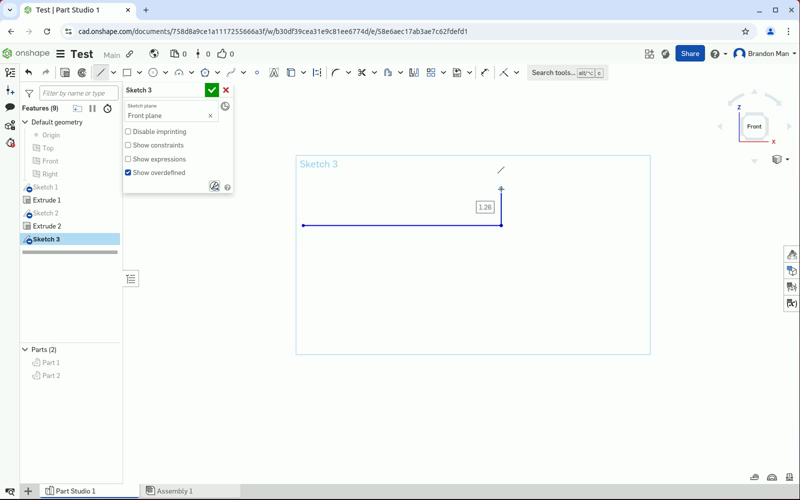
scroll(-6)
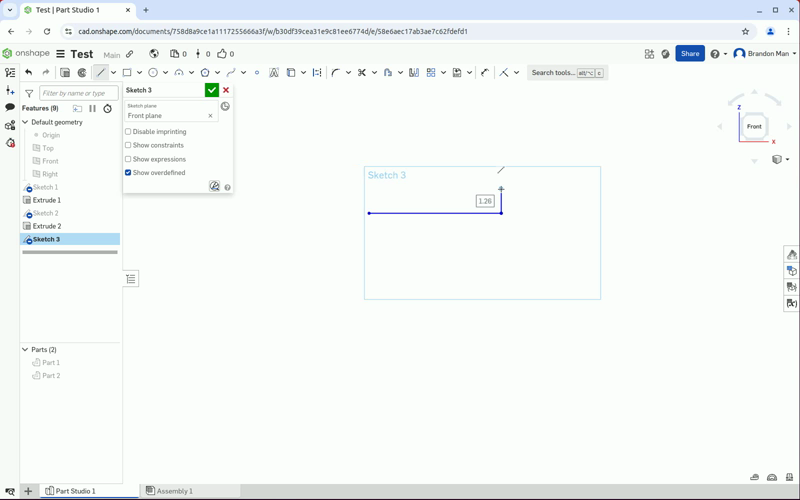
scroll(-6)
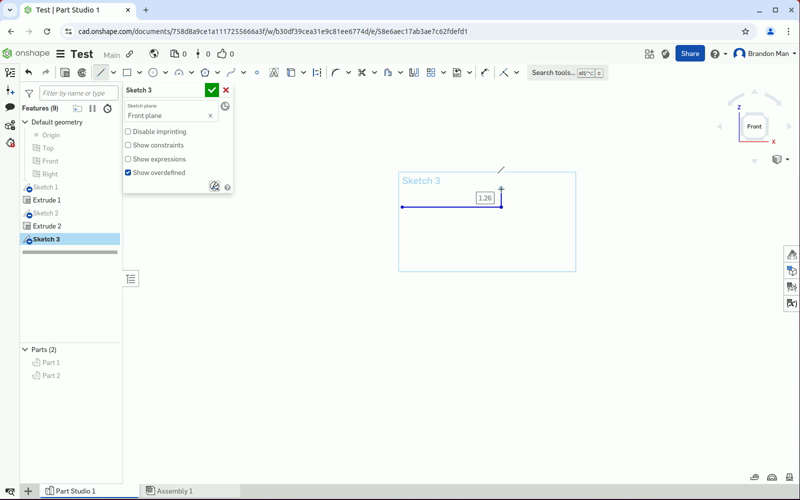
scroll(-6)
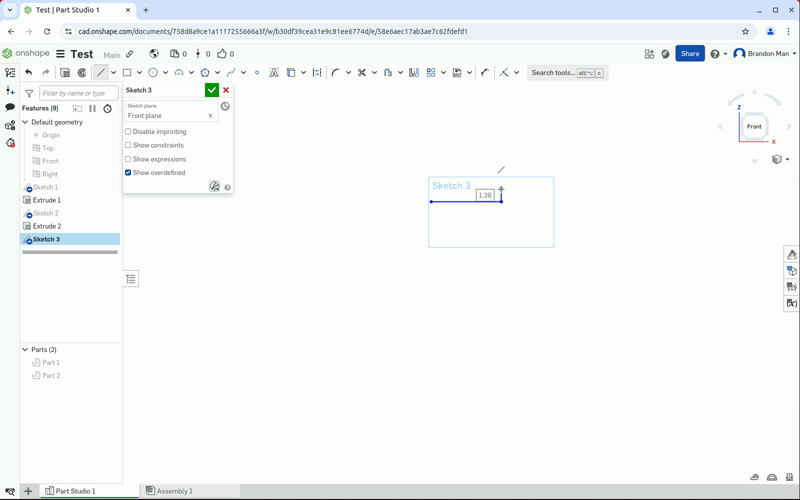
scroll(-6)
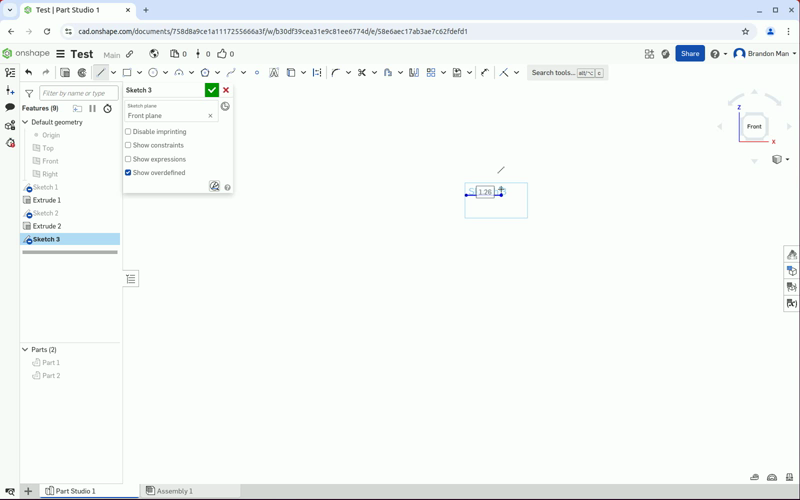
key_up(shift)
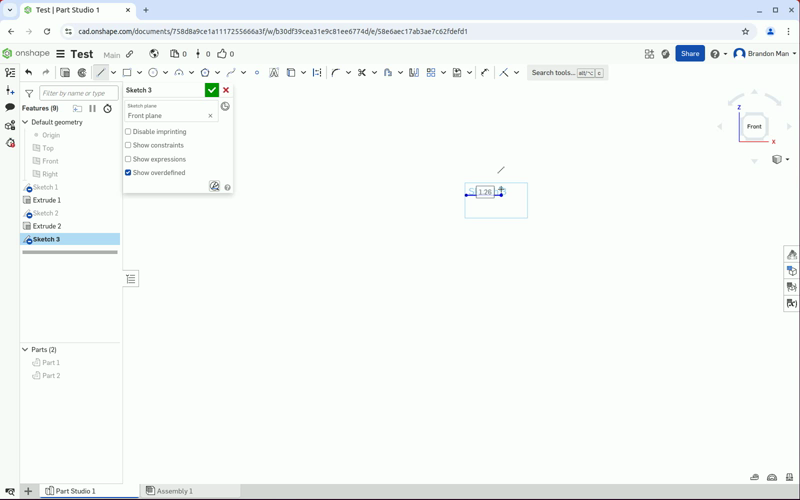
key_down(shift)
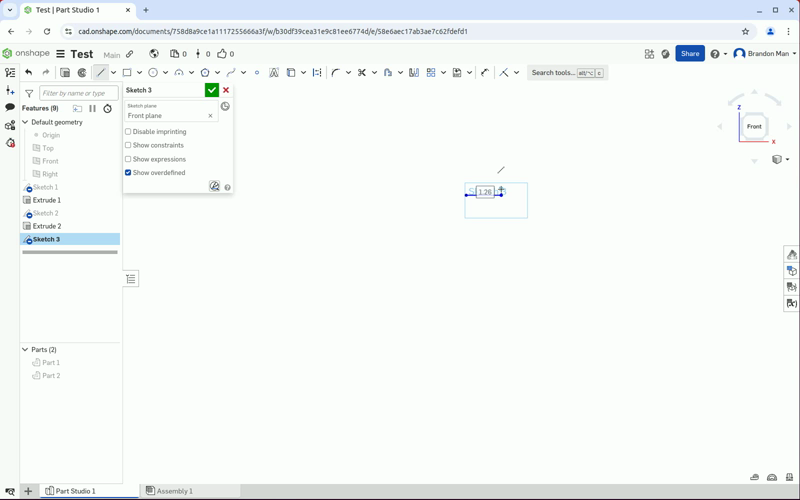
mouse_move(531, 188)
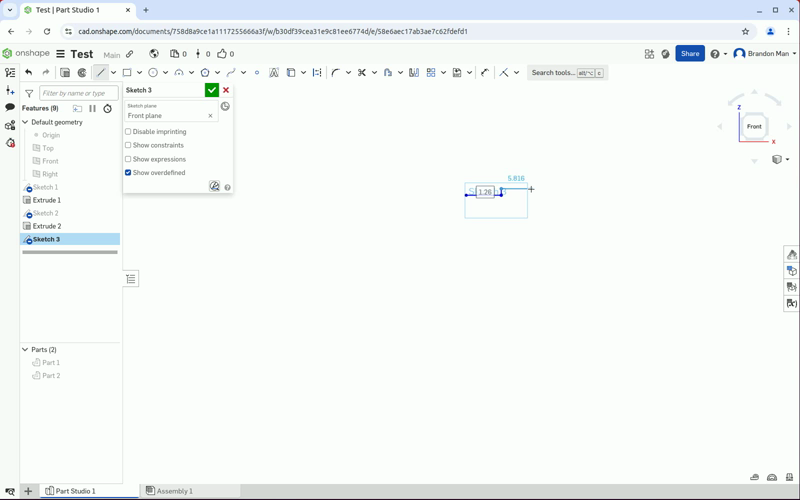
mouse_move(466, 188)
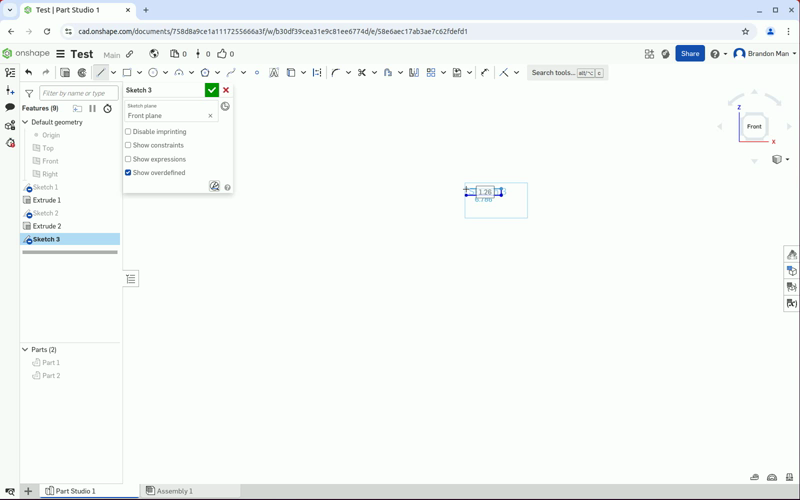
click(466, 188)
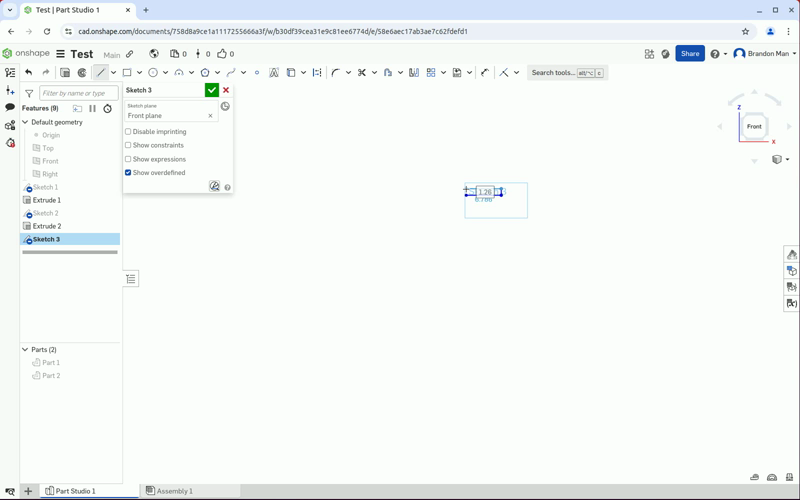
key_up(shift)
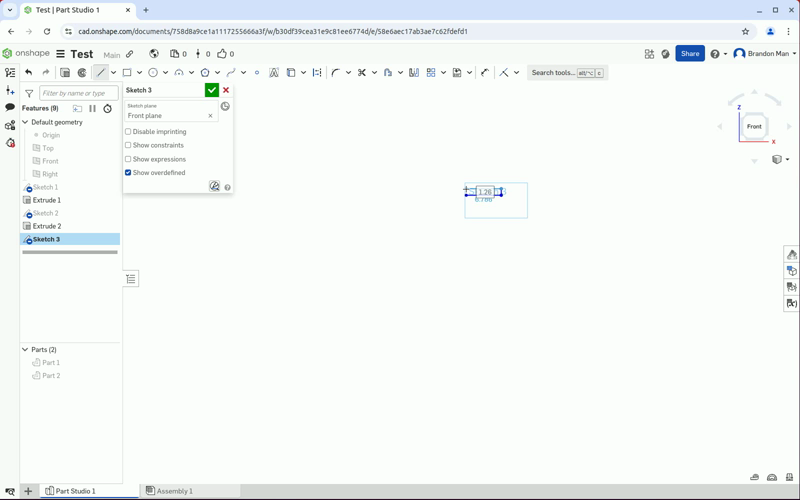
mouse_move(496, 188)
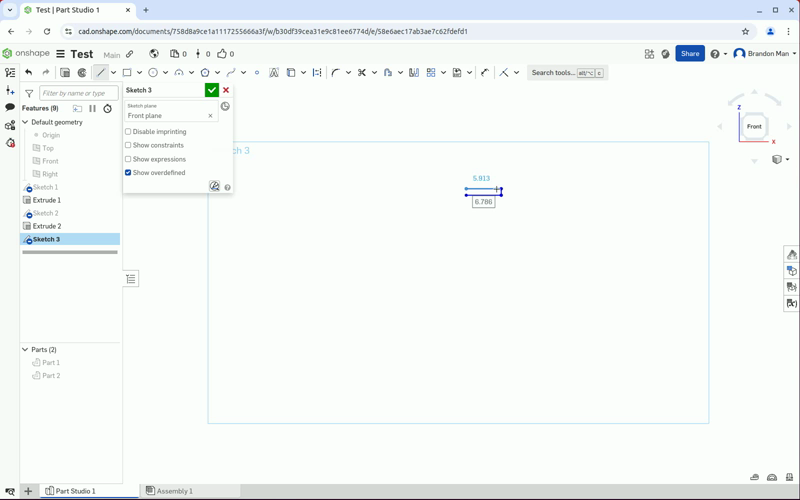
key_down(shift)
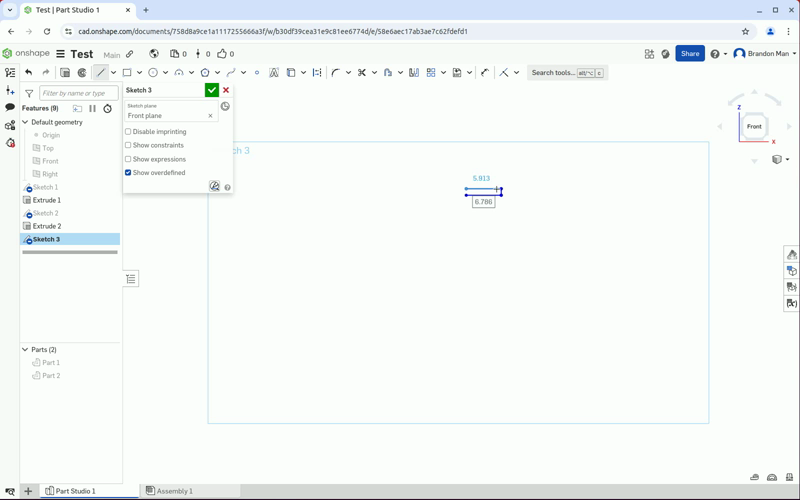
mouse_move(466, 195)
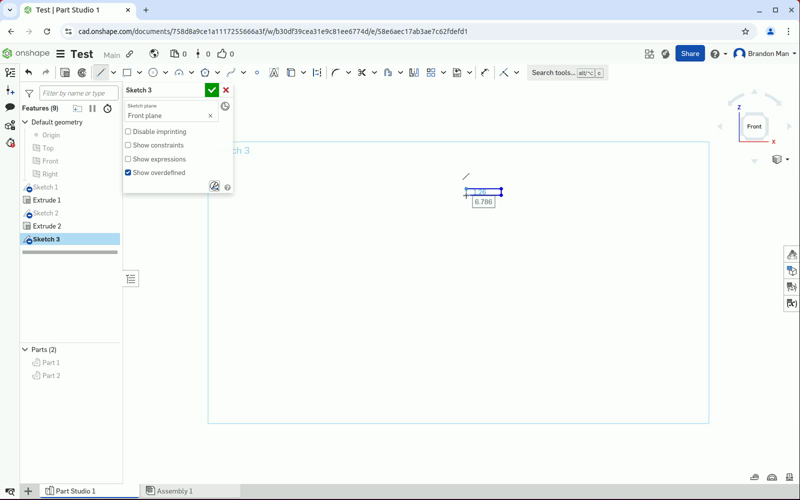
scroll(6)
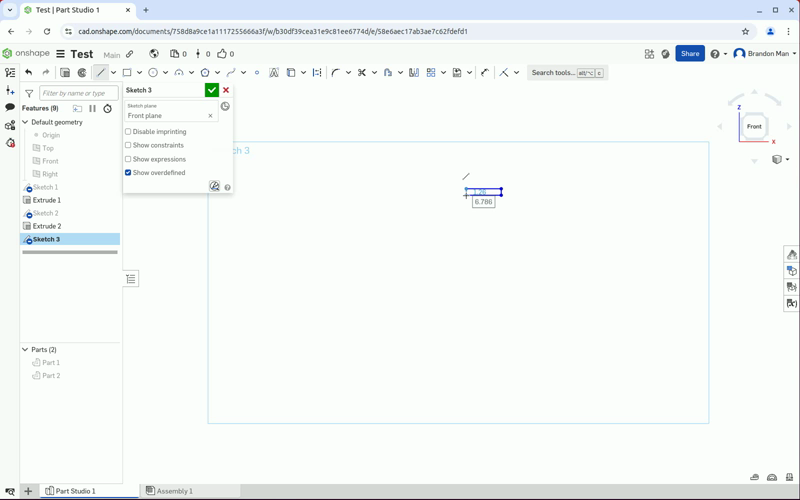
scroll(6)
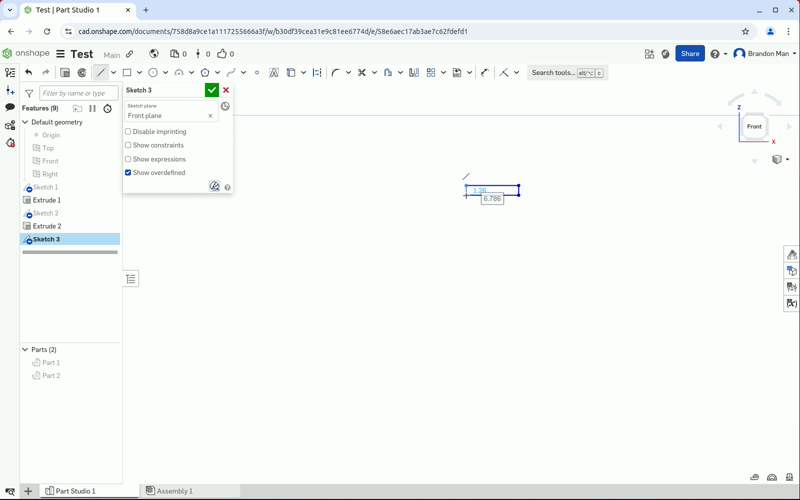
scroll(6)
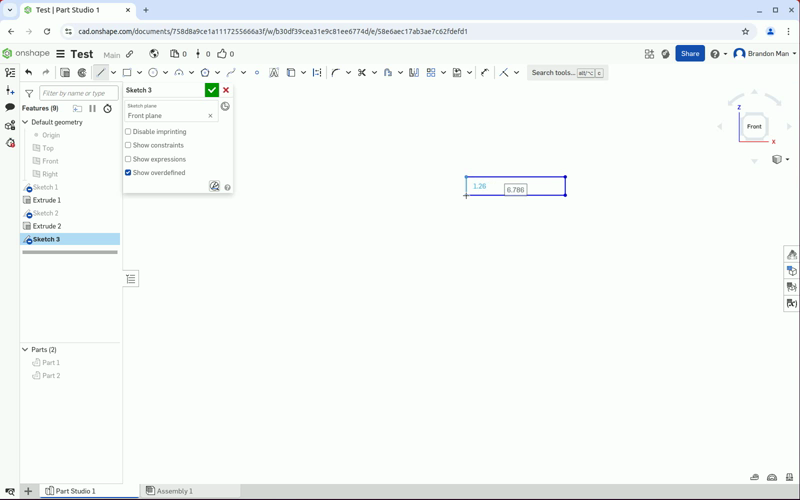
scroll(6)
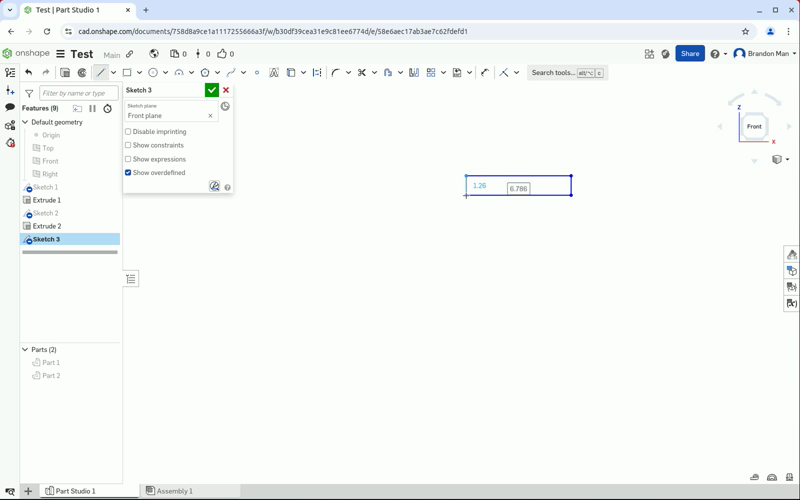
scroll(6)
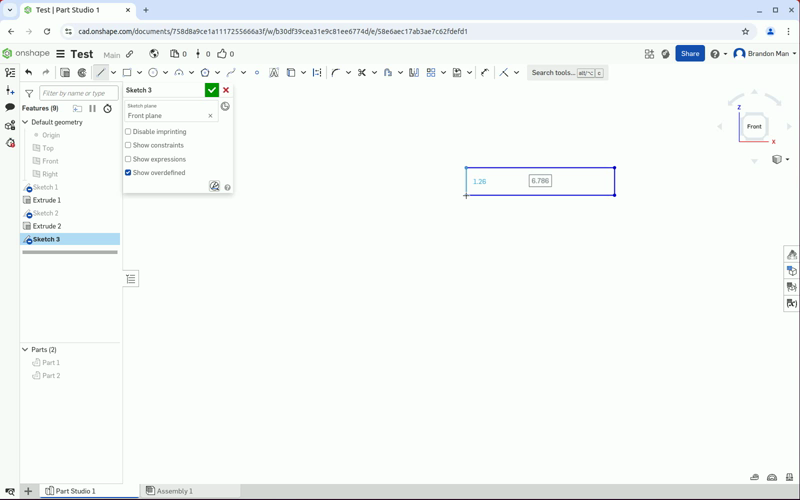
scroll(6)
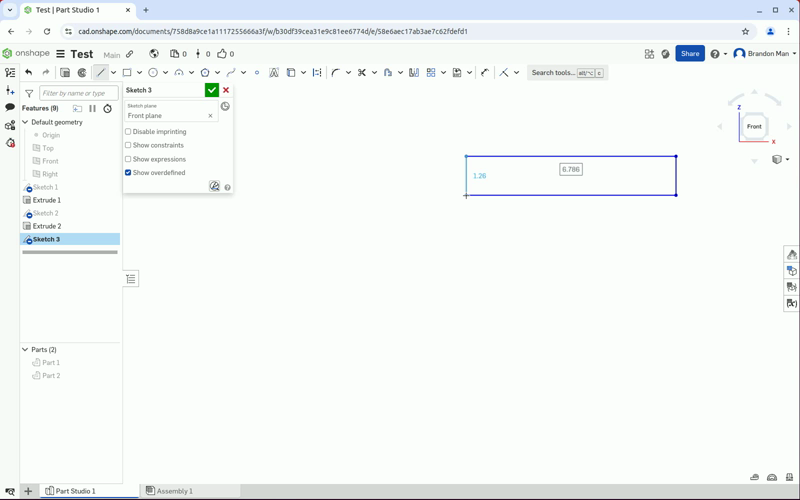
scroll(6)
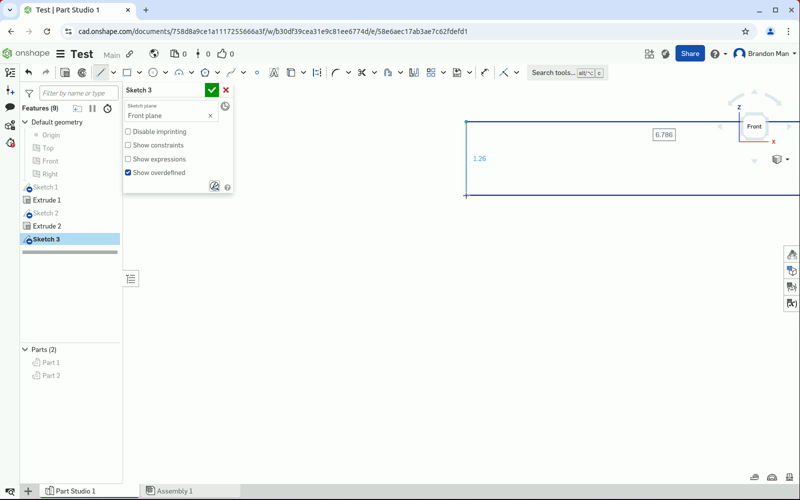
key_up(shift)
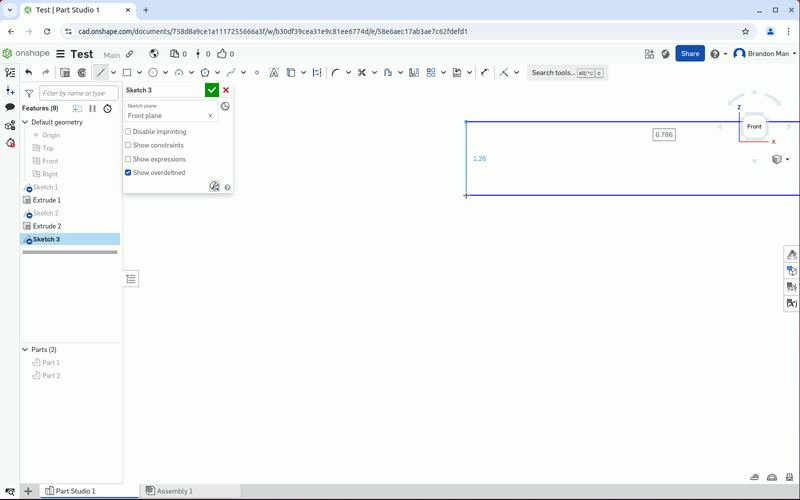
click(466, 195)
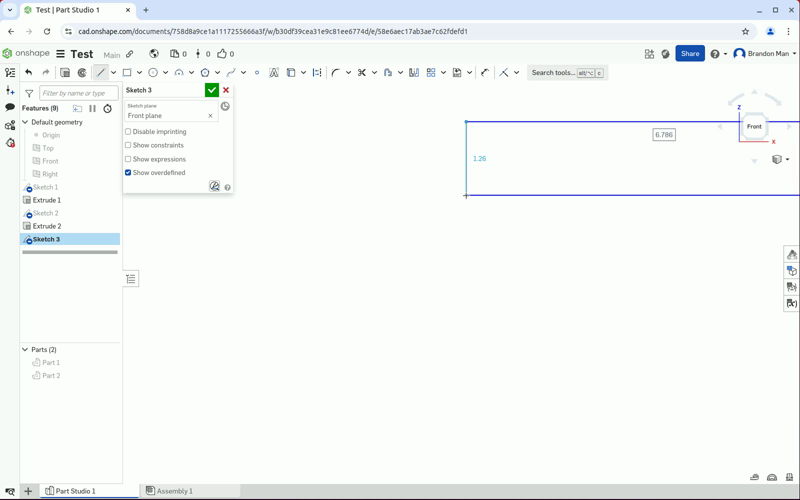
scroll(-6)
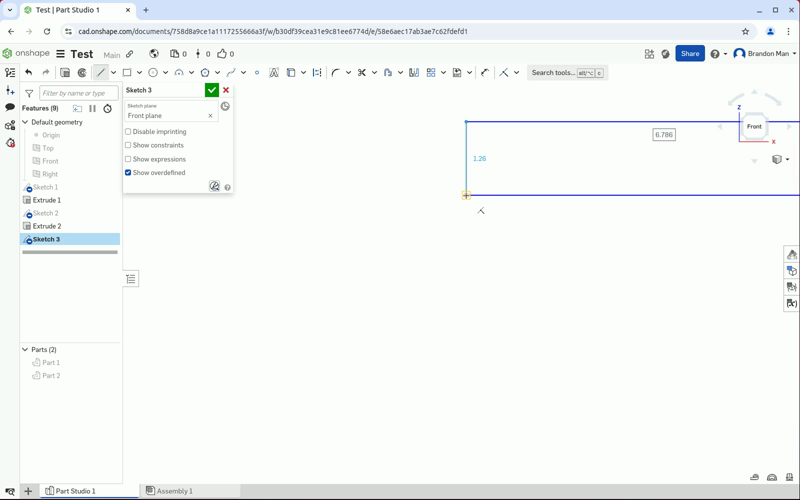
scroll(-6)
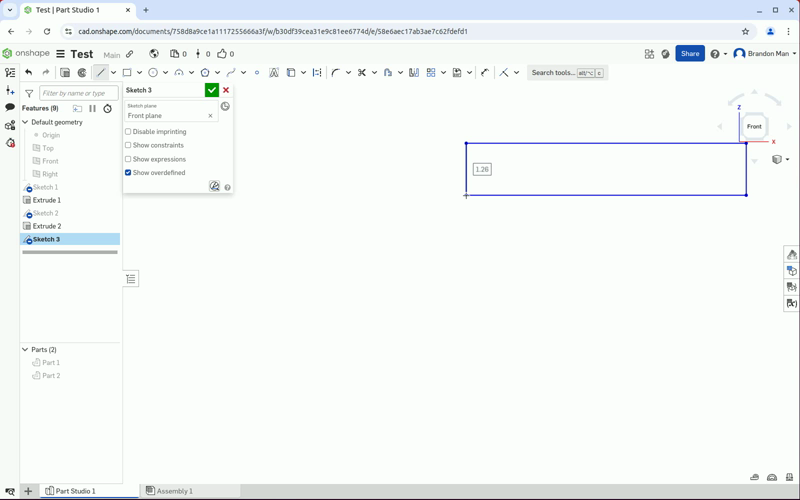
scroll(-6)
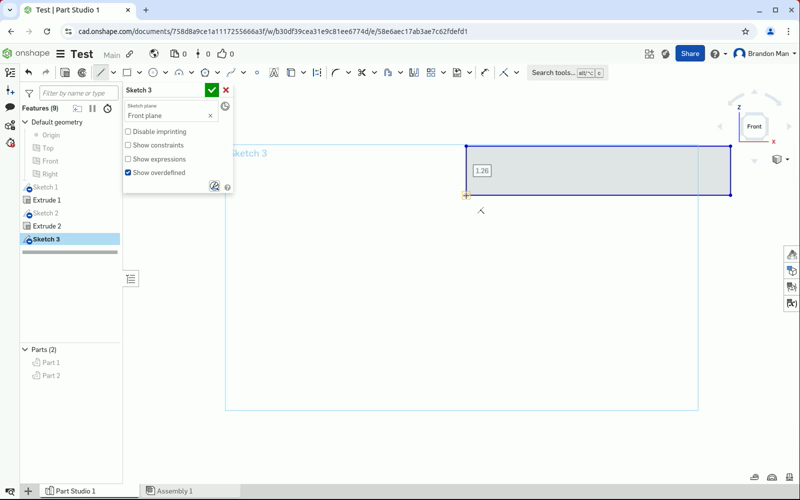
scroll(-6)
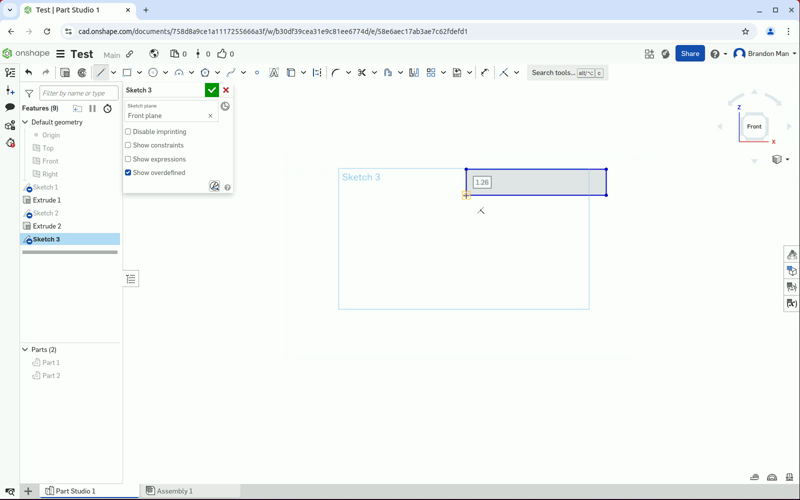
scroll(-6)
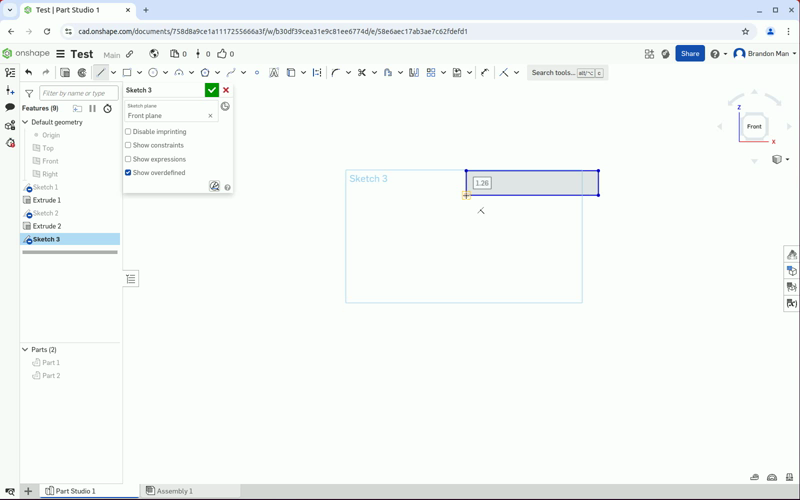
scroll(-6)
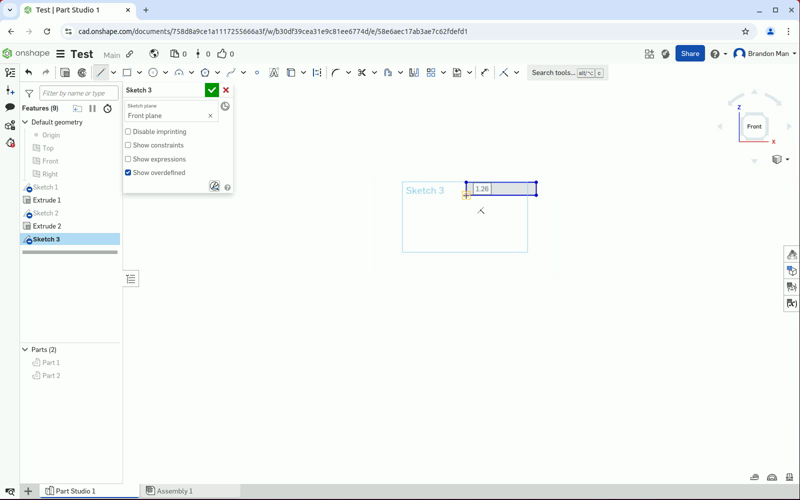
scroll(-6)
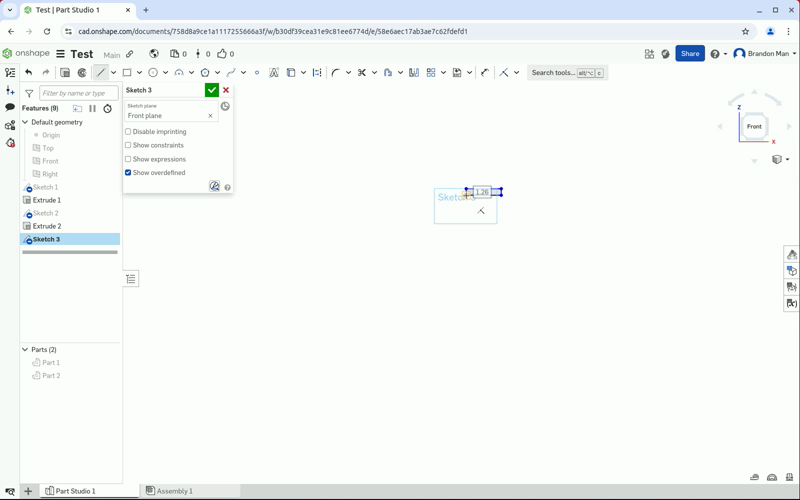
key(esc)
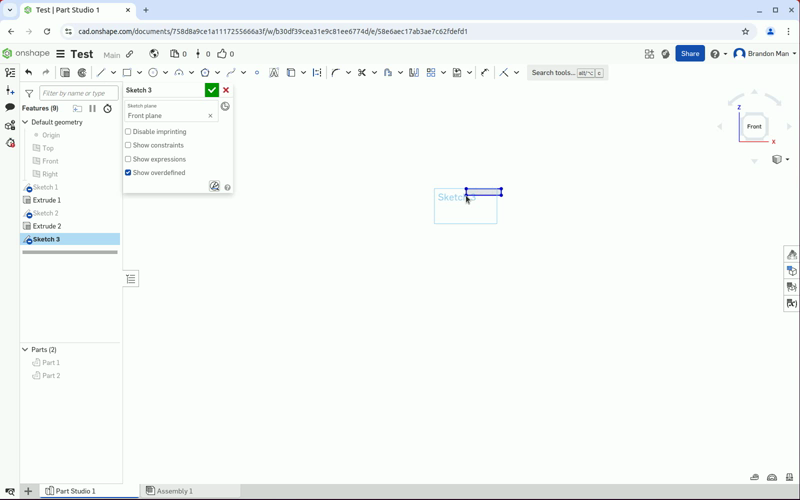
mouse_move(500, 192)
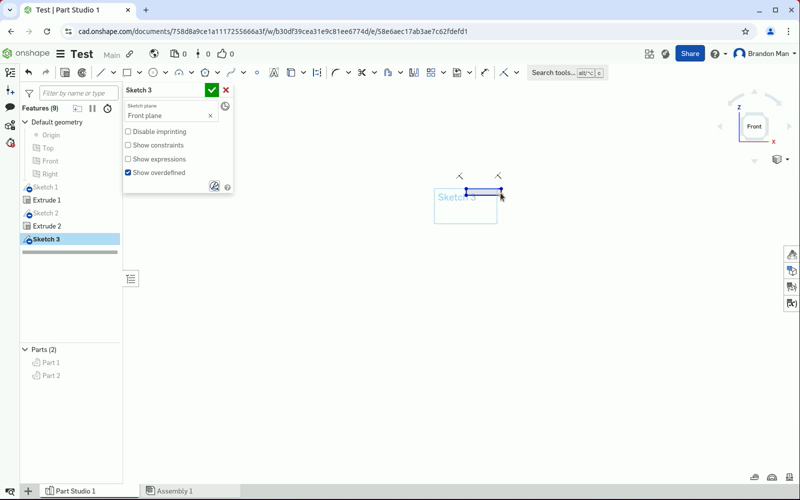
scroll(6)
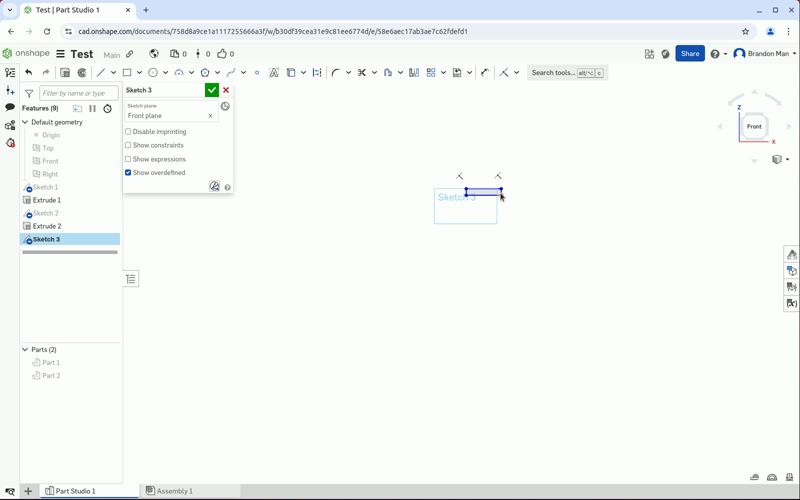
scroll(6)
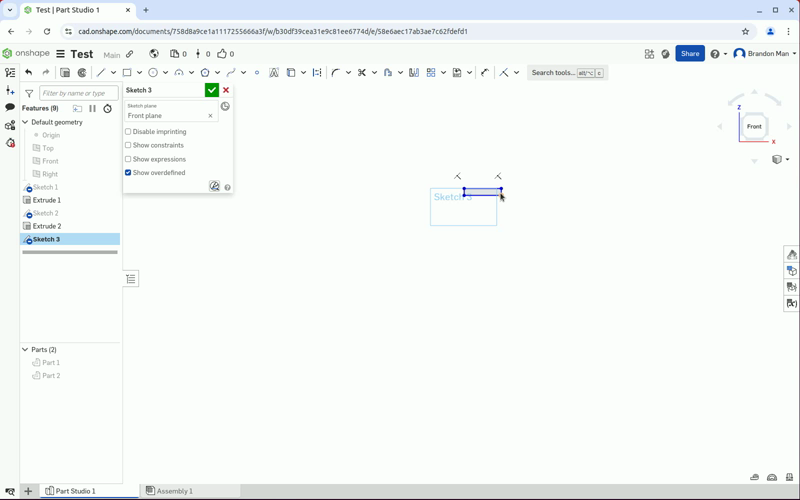
scroll(6)
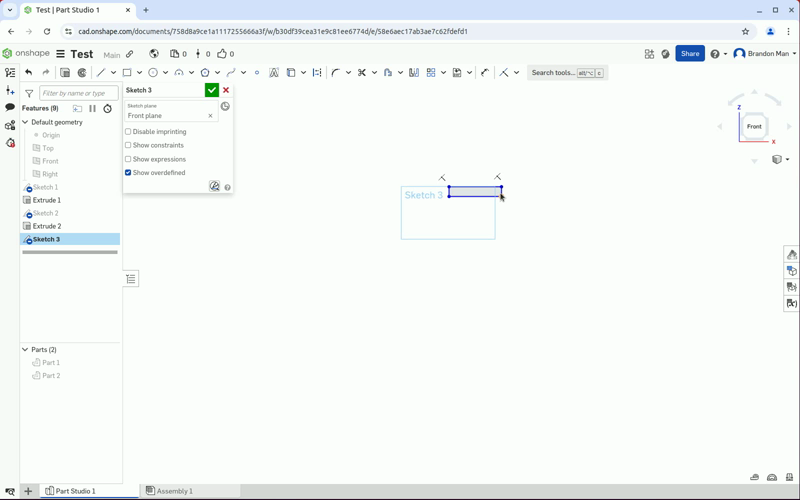
scroll(6)
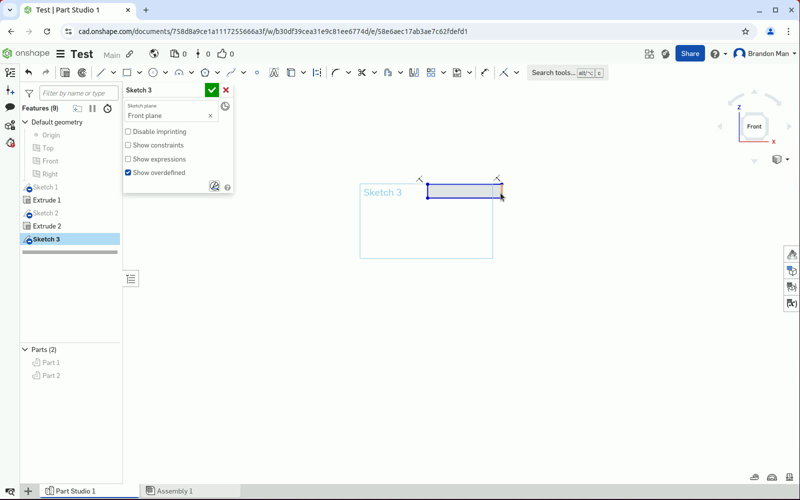
scroll(6)
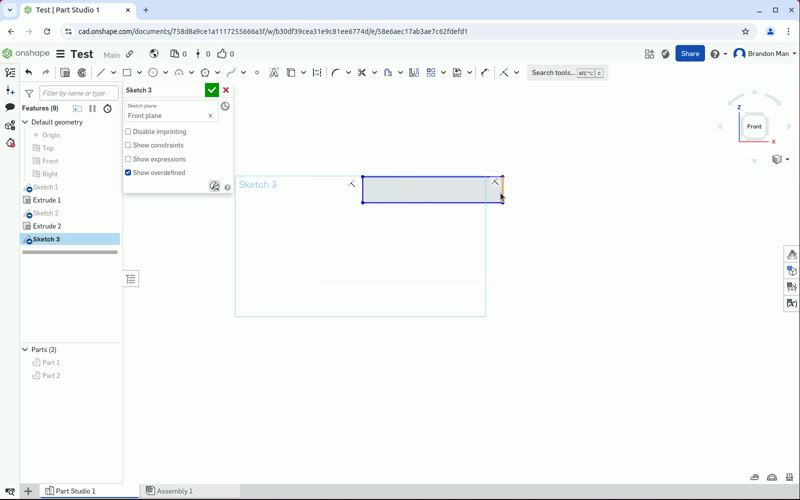
scroll(6)
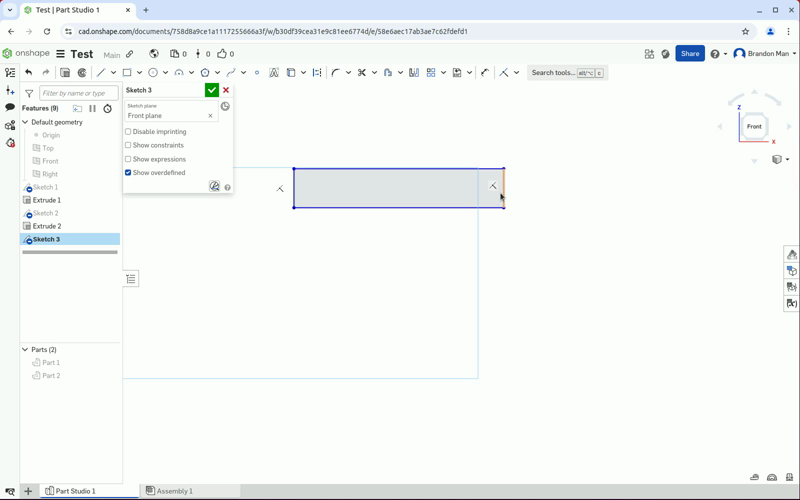
scroll(6)
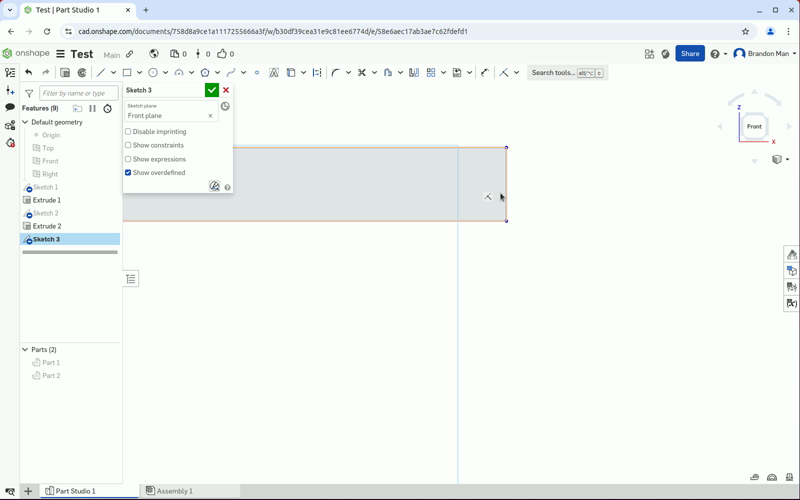
click(500, 192)
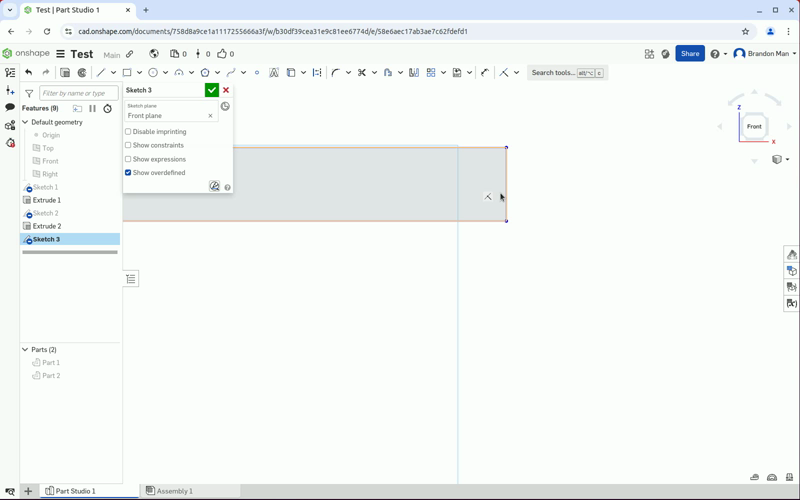
scroll(-6)
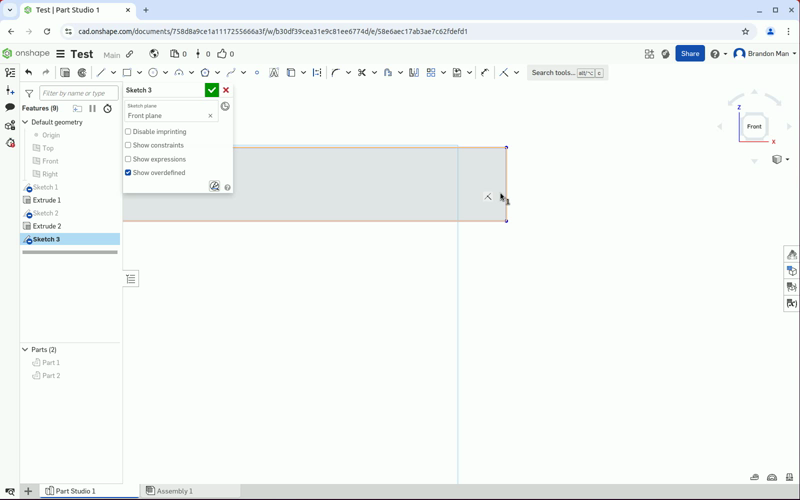
scroll(-6)
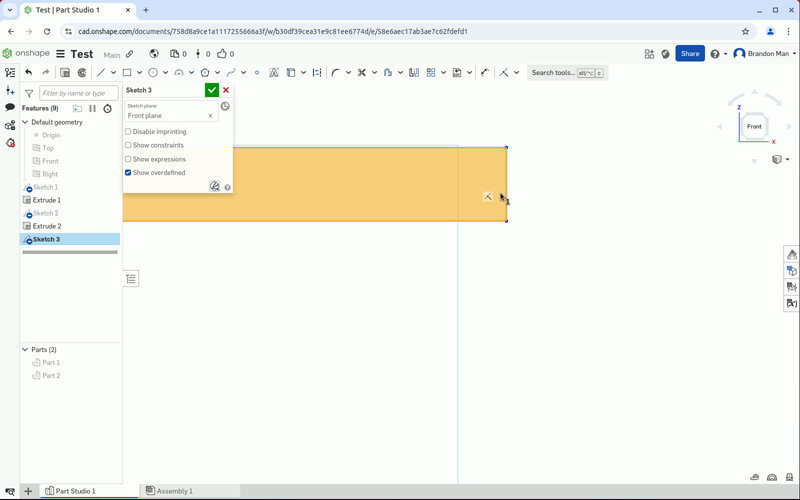
scroll(-6)
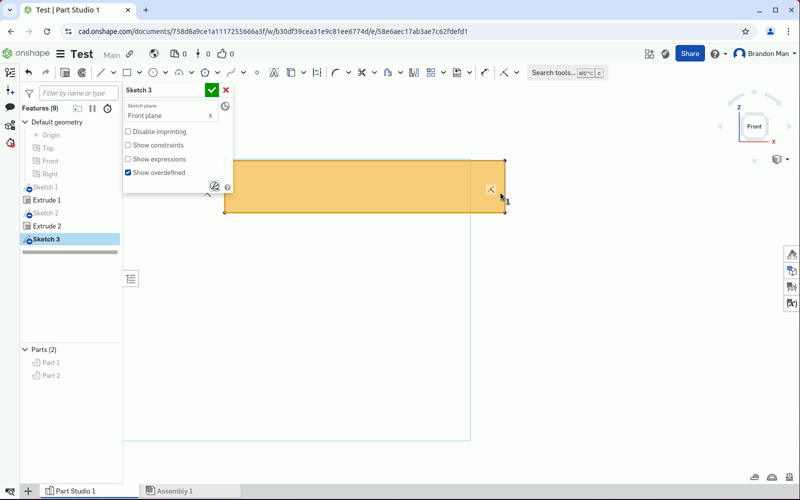
scroll(-6)
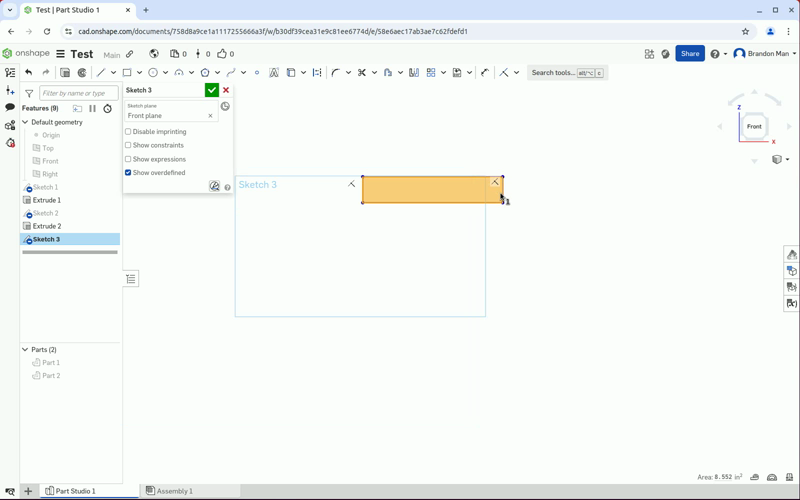
scroll(-6)
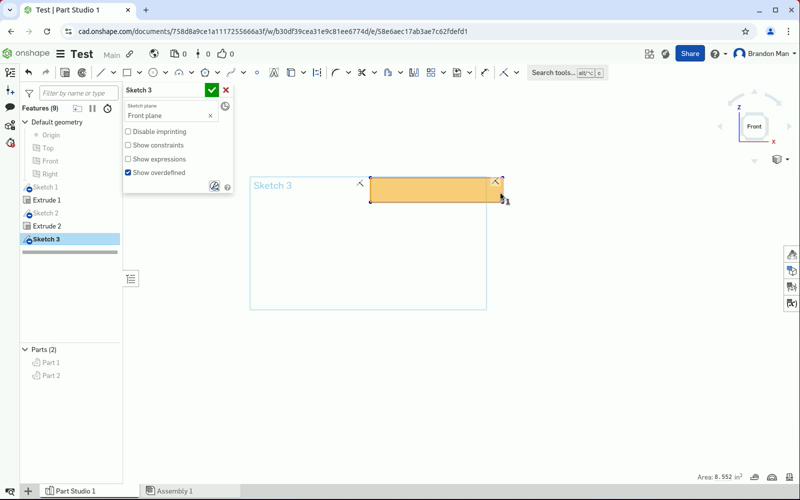
scroll(-6)
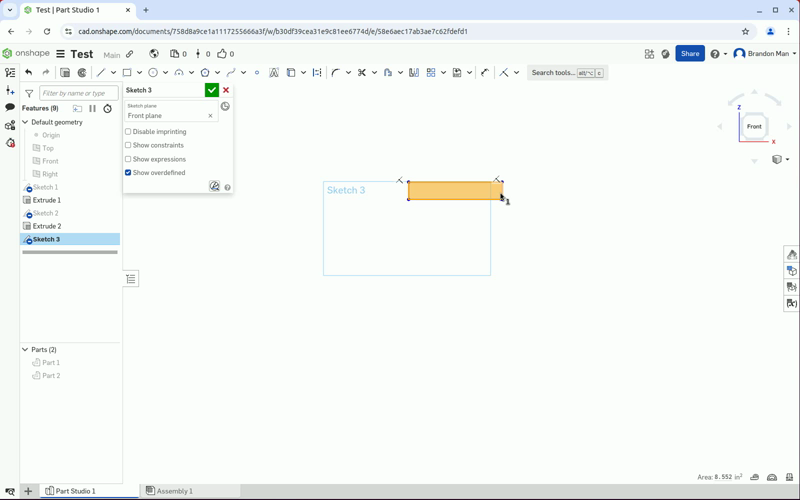
scroll(-6)
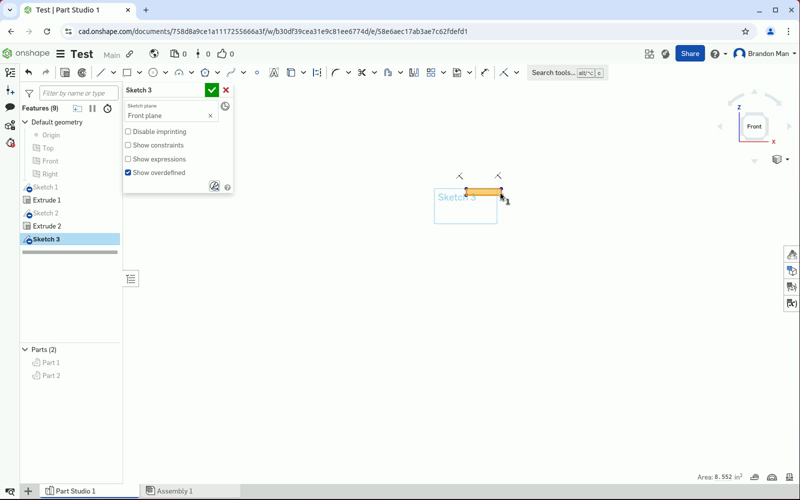
mouse_move(73, 352)
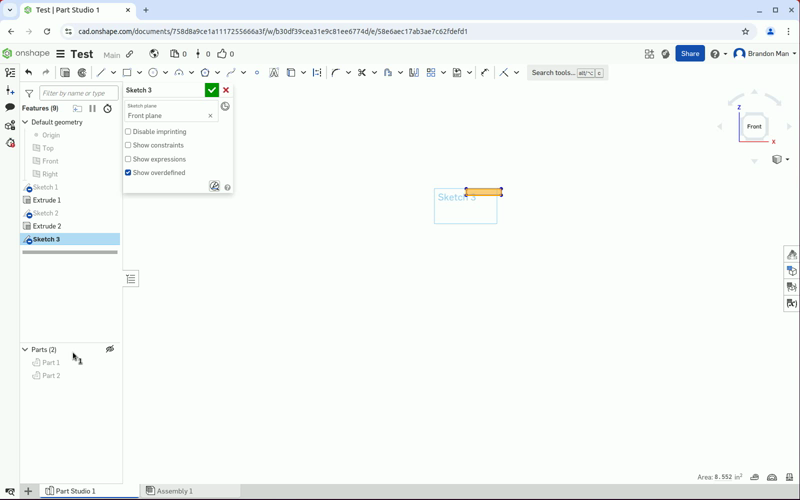
key(shift+y)
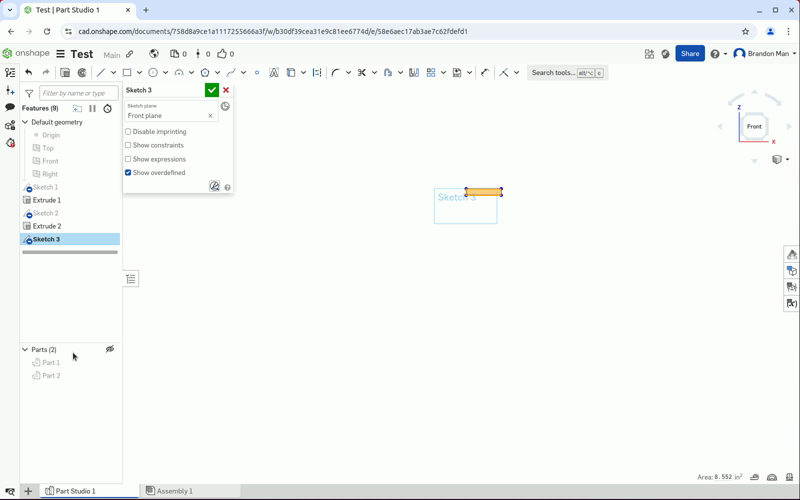
key(shift+e)
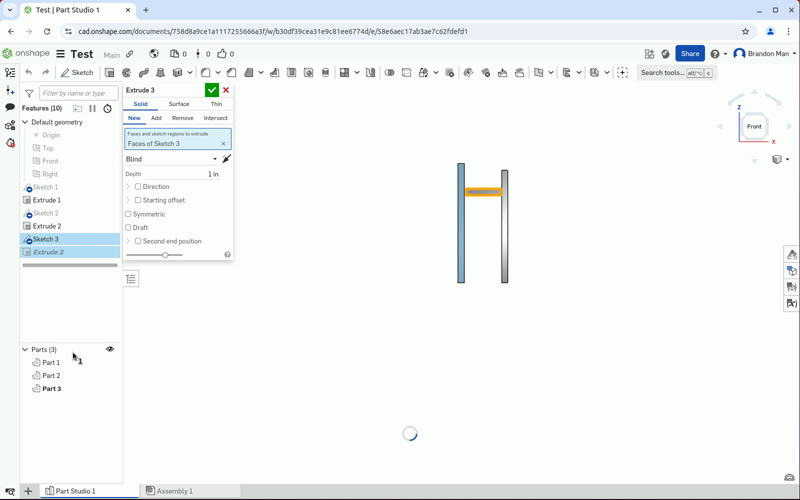
mouse_move(143, 106)
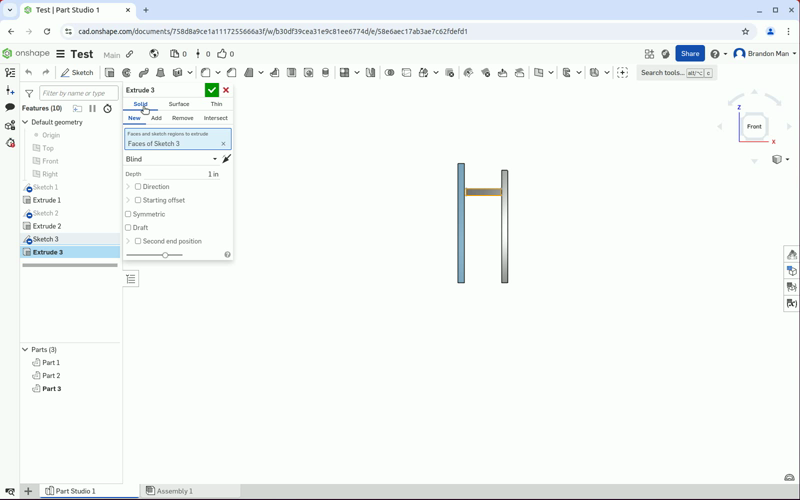
click(143, 106)
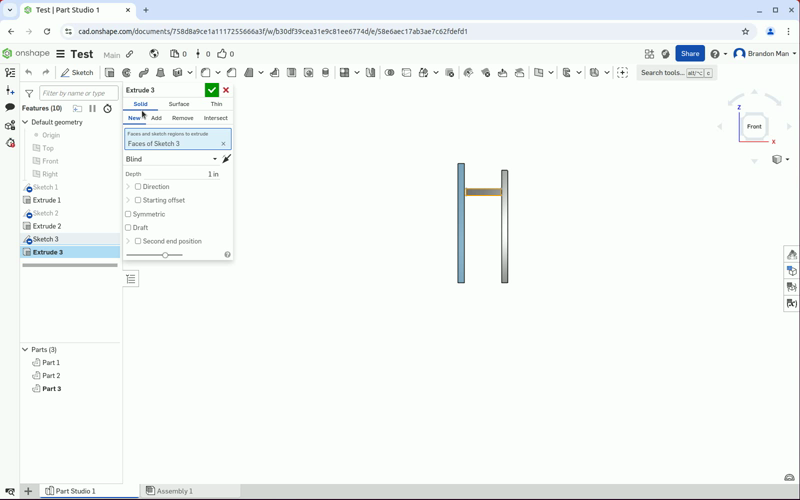
mouse_move(137, 120)
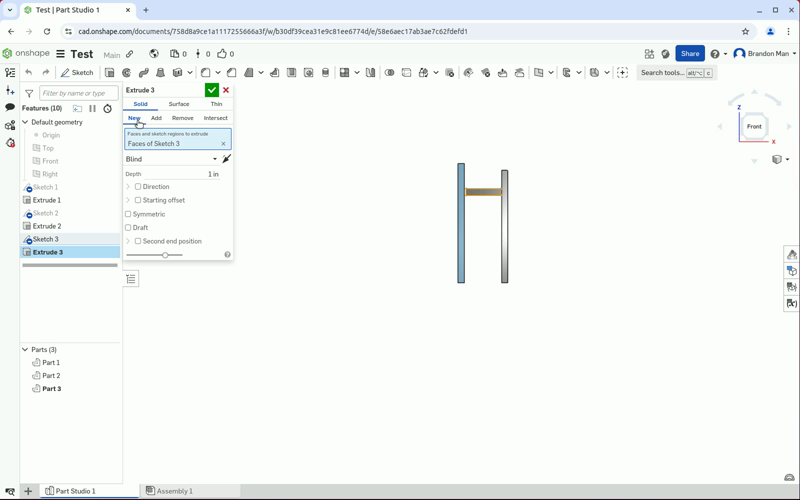
click(137, 120)
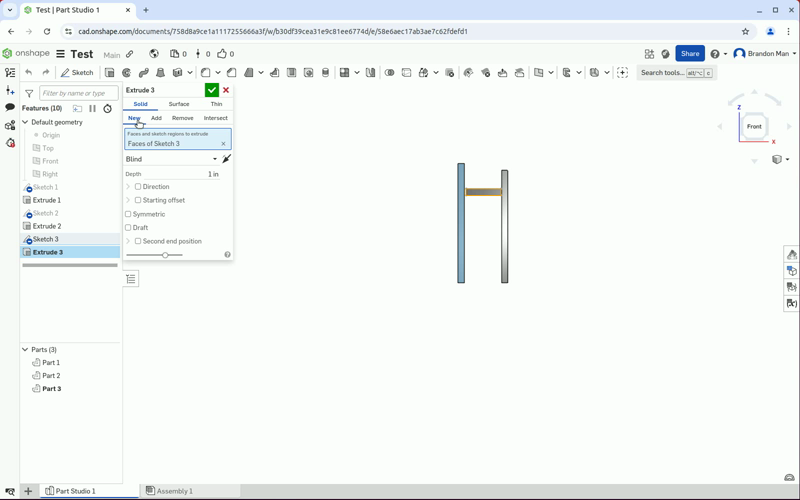
key(tab, 4)
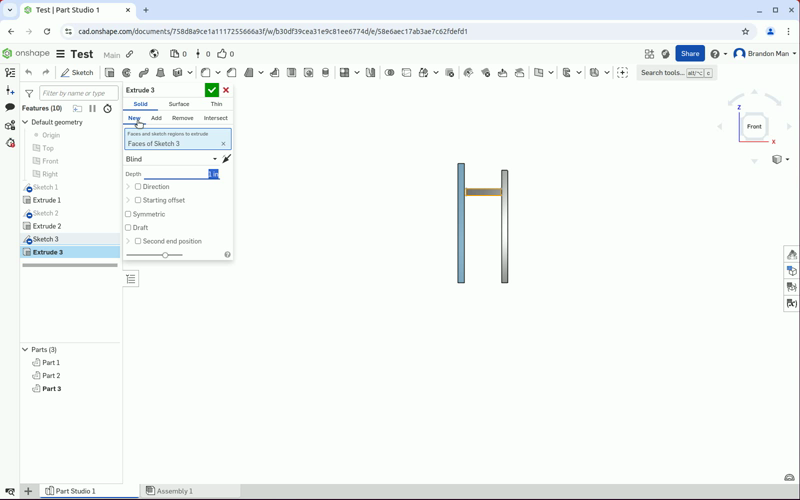
text(1.204)
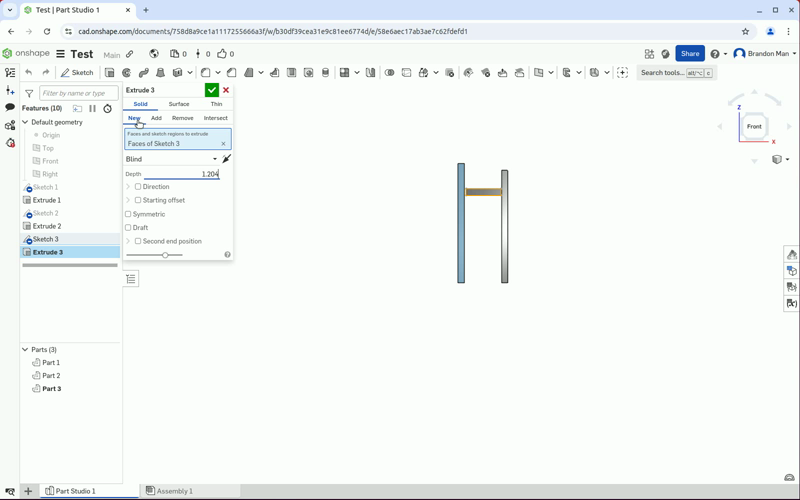
key(enter)
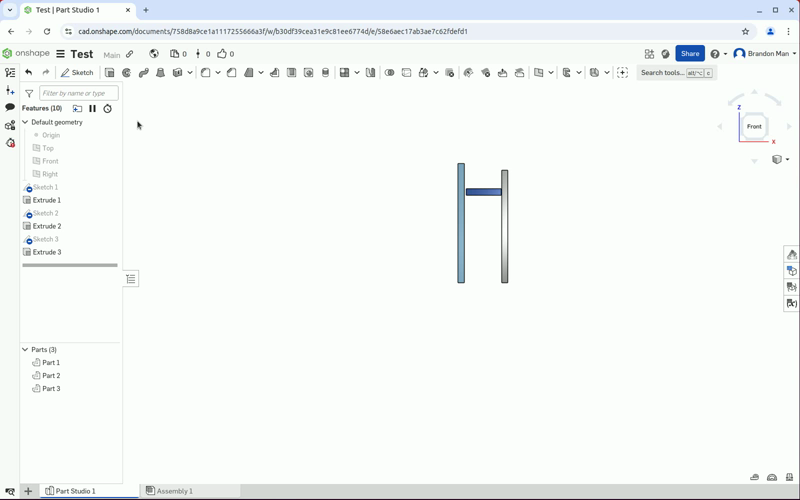
key(shift+h)
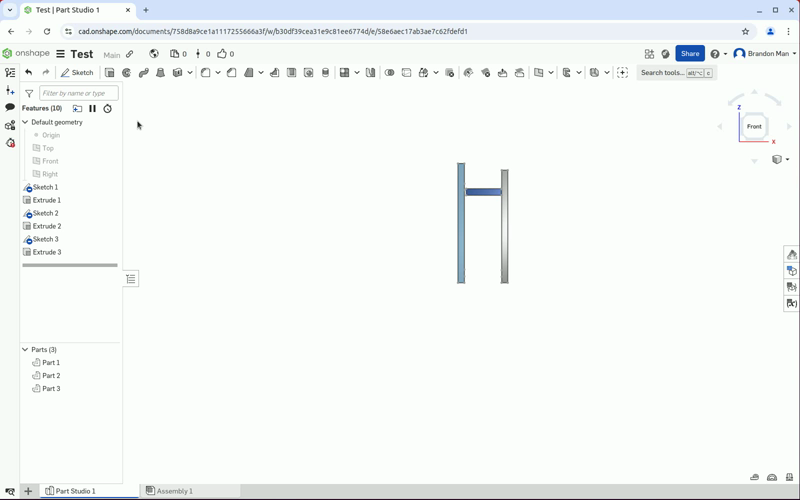
key(shift+h)
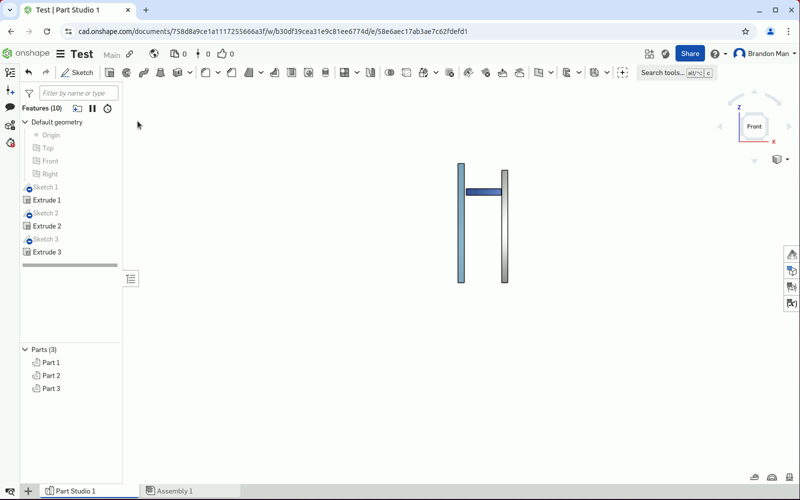
mouse_move(73, 189)
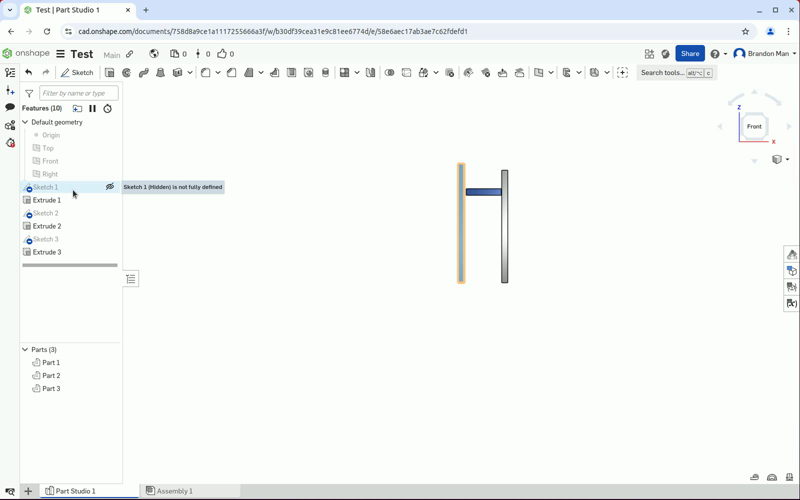
click(73, 189)
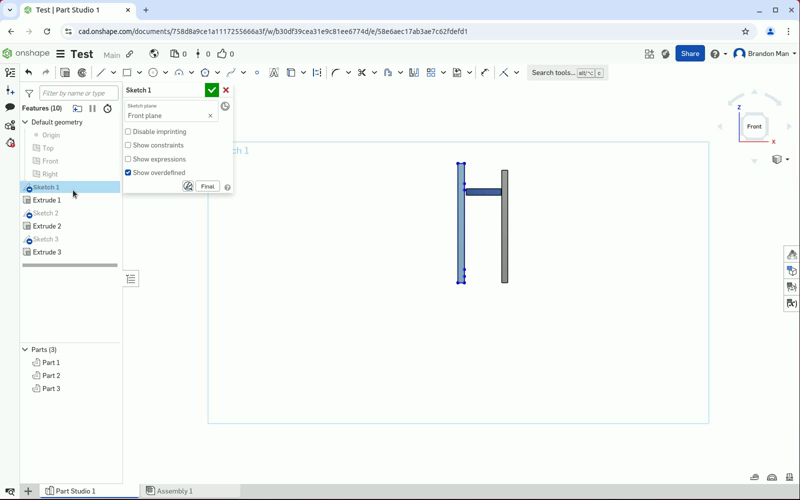
mouse_move(229, 92)
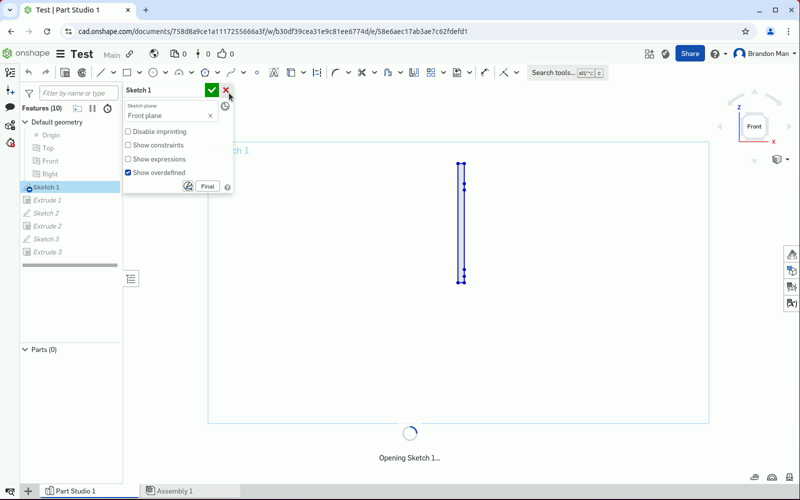
click(229, 92)
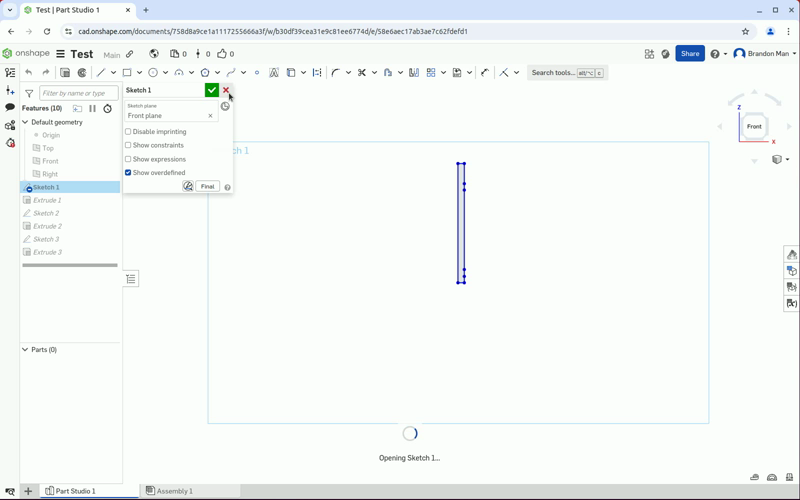
key(shift+s)
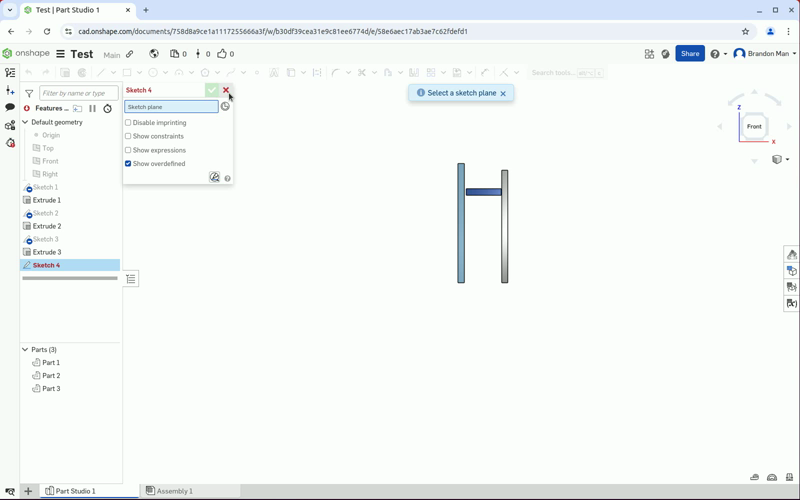
mouse_move(73, 163)
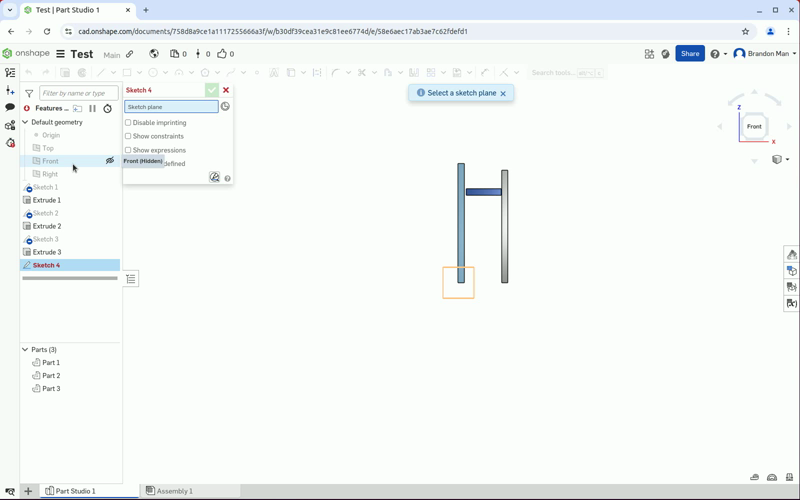
click(73, 163)
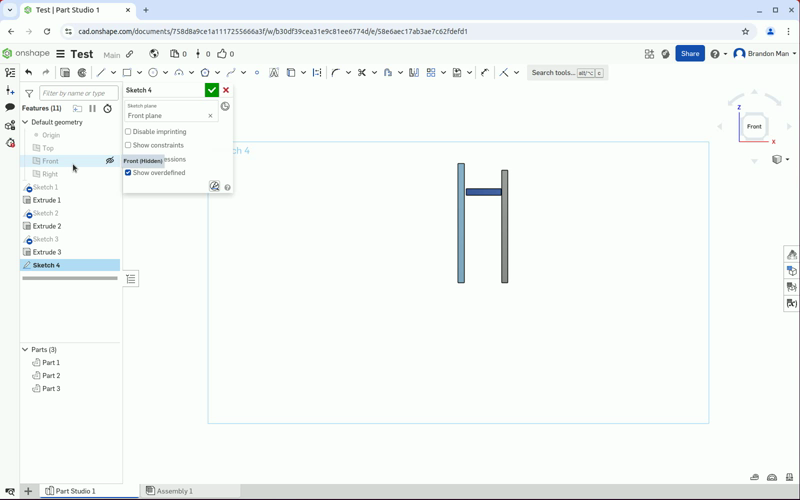
mouse_move(73, 352)
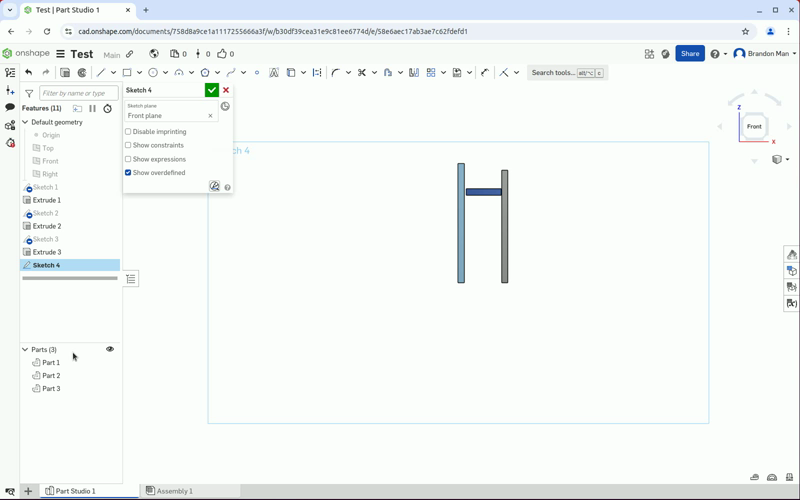
key(y)
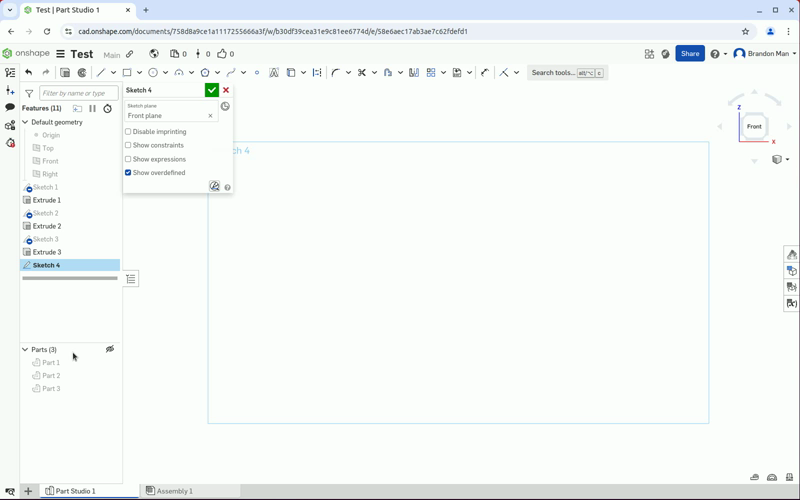
key(l)
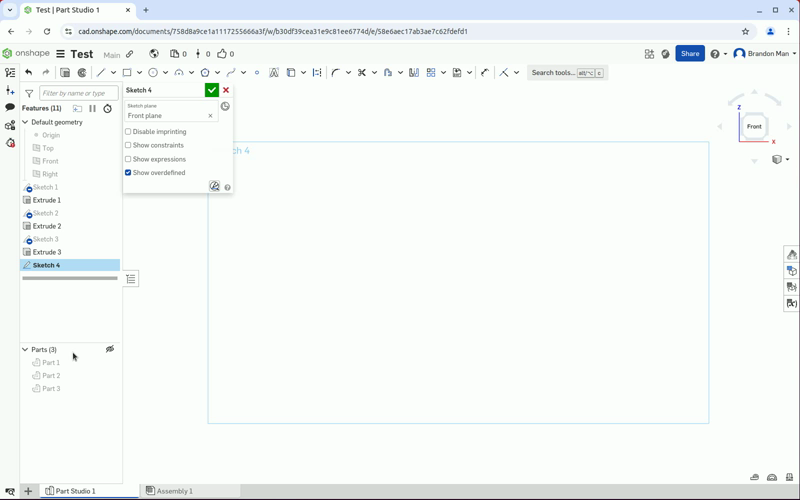
key_down(shift)
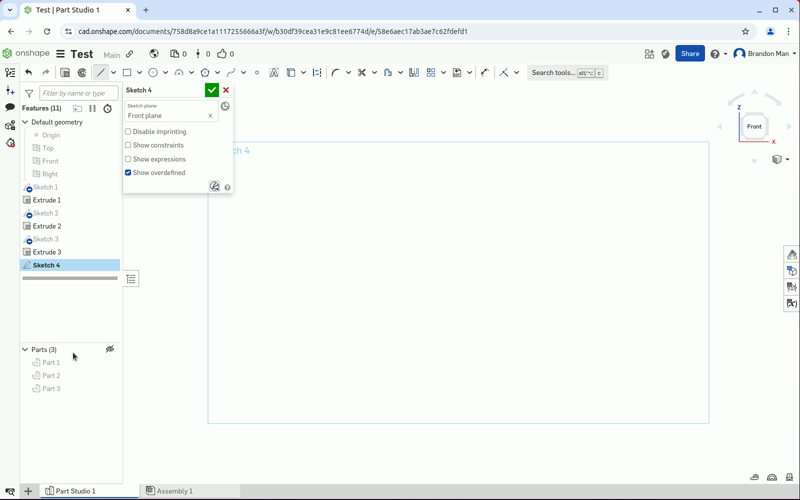
mouse_move(466, 276)
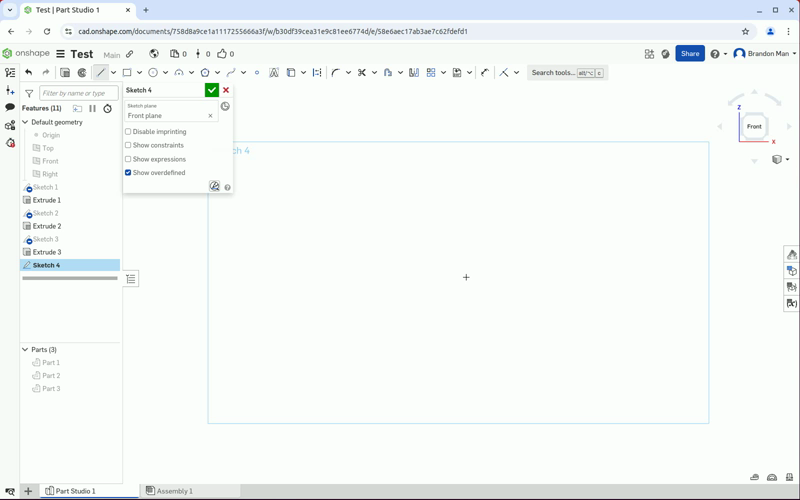
click(466, 276)
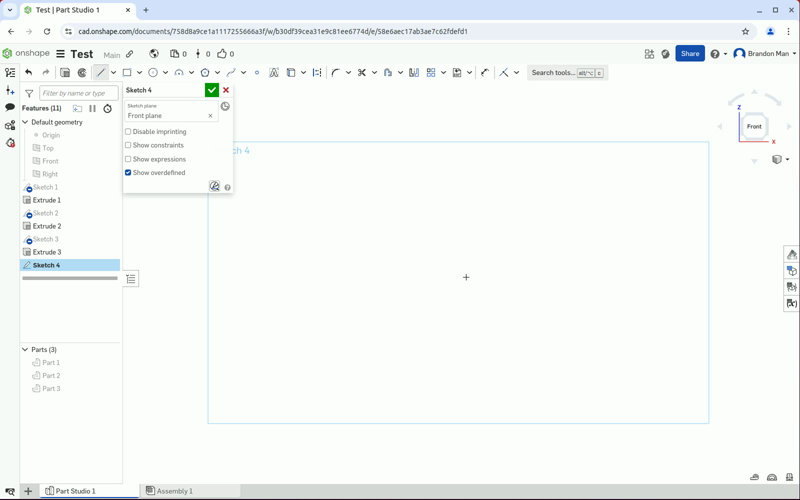
key_up(shift)
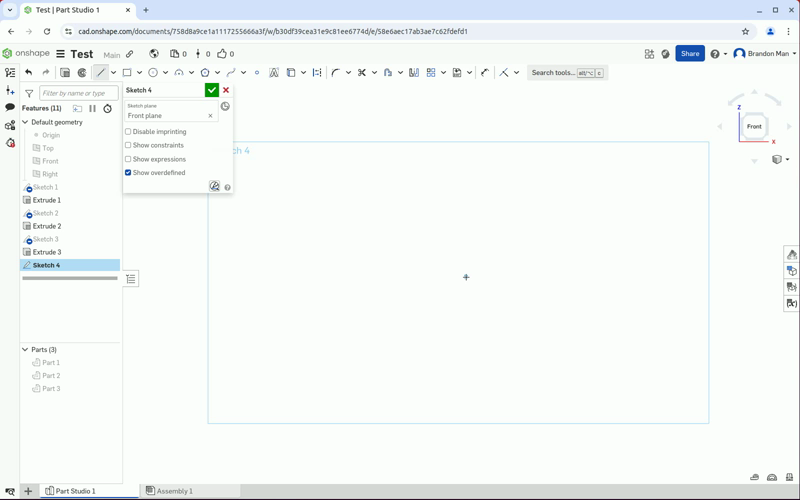
key_down(shift)
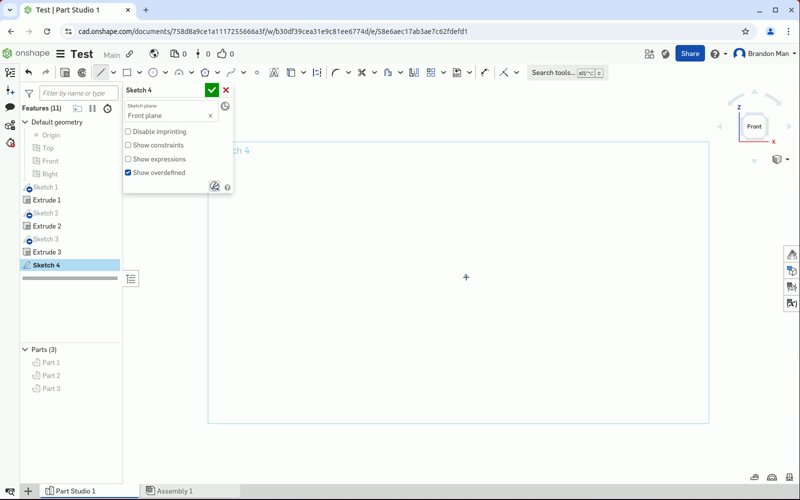
mouse_move(496, 276)
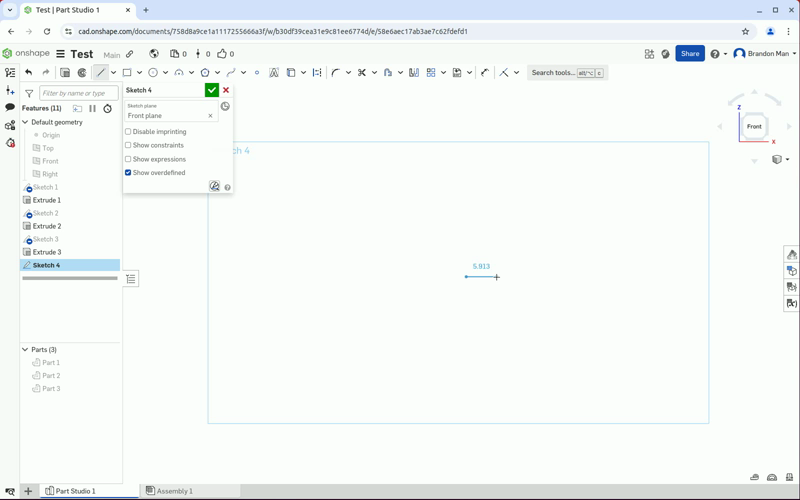
mouse_move(501, 276)
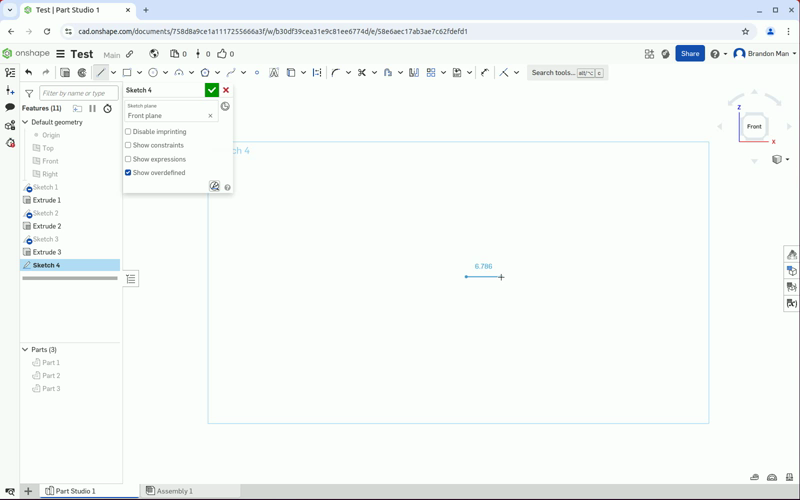
click(501, 276)
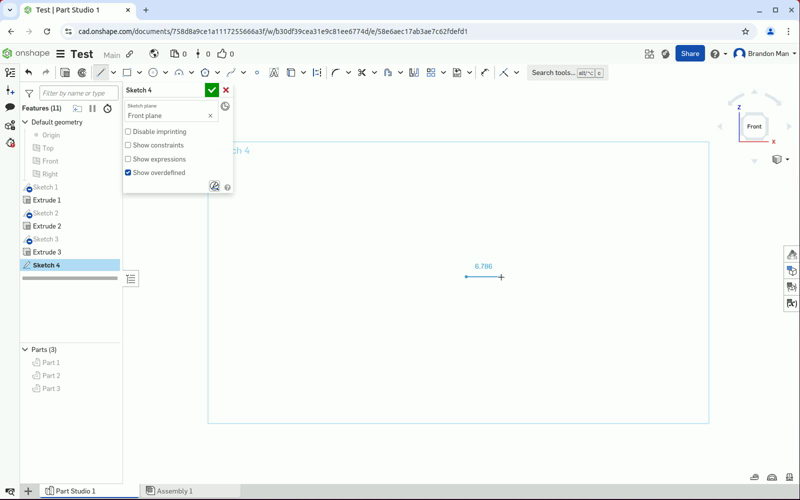
key_up(shift)
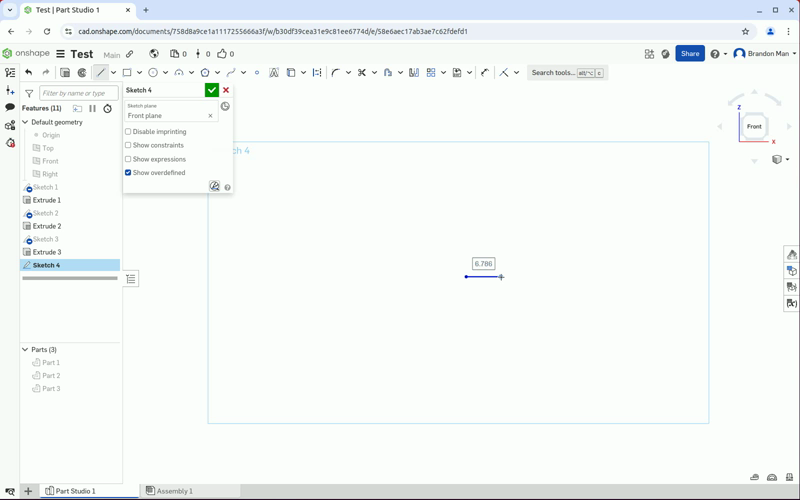
key_down(shift)
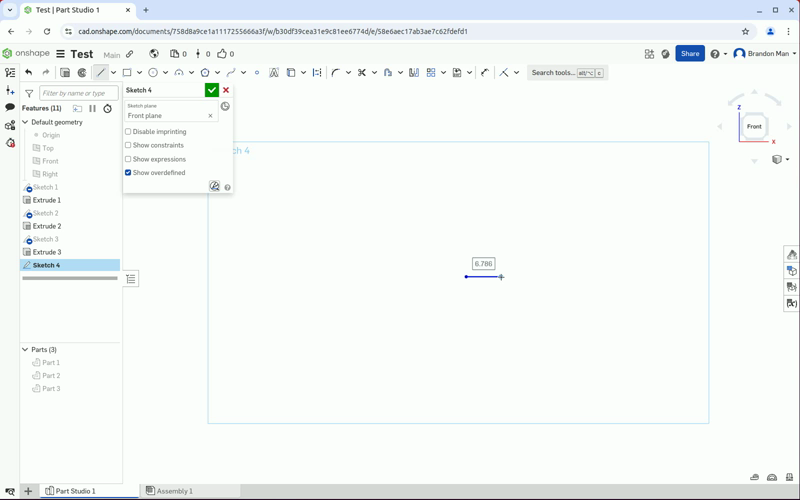
mouse_move(531, 276)
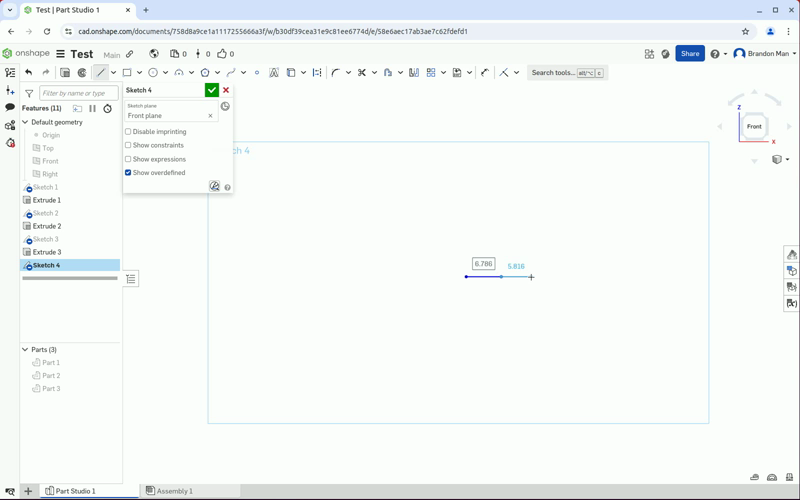
mouse_move(501, 270)
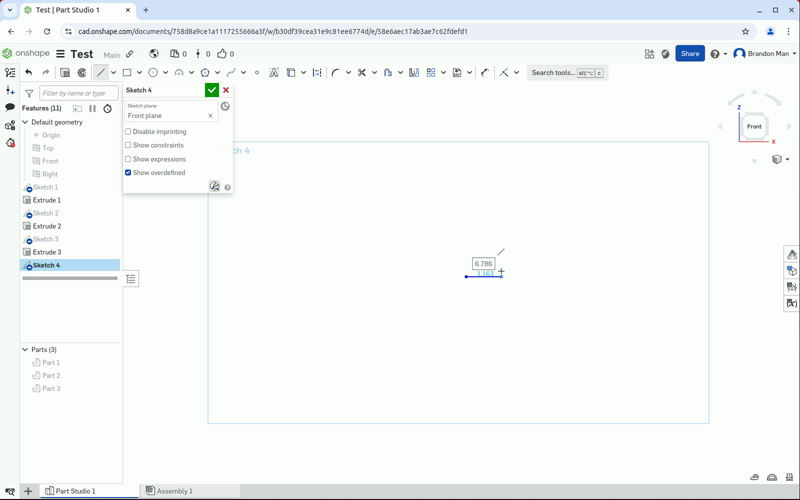
scroll(6)
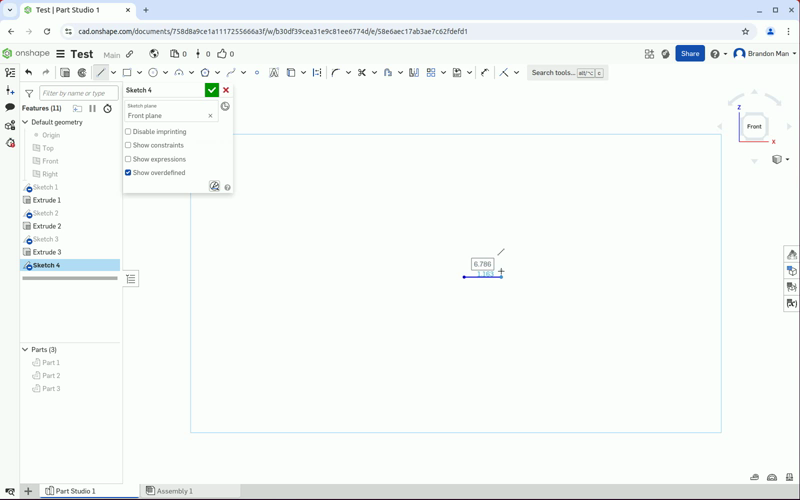
scroll(6)
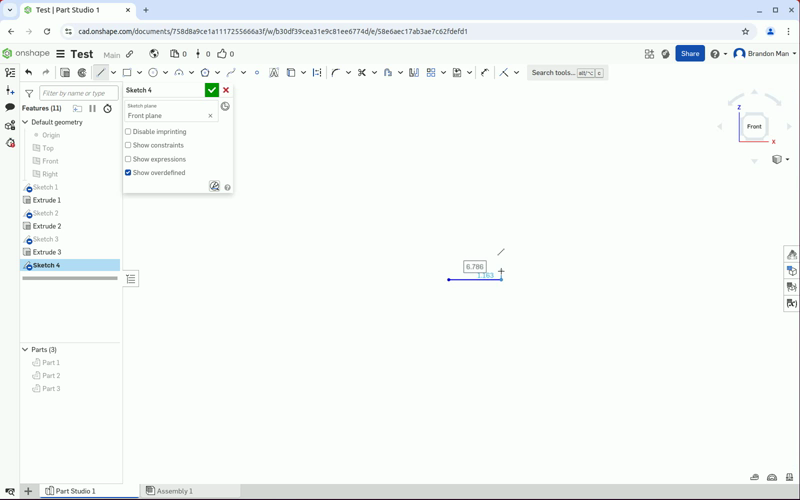
scroll(6)
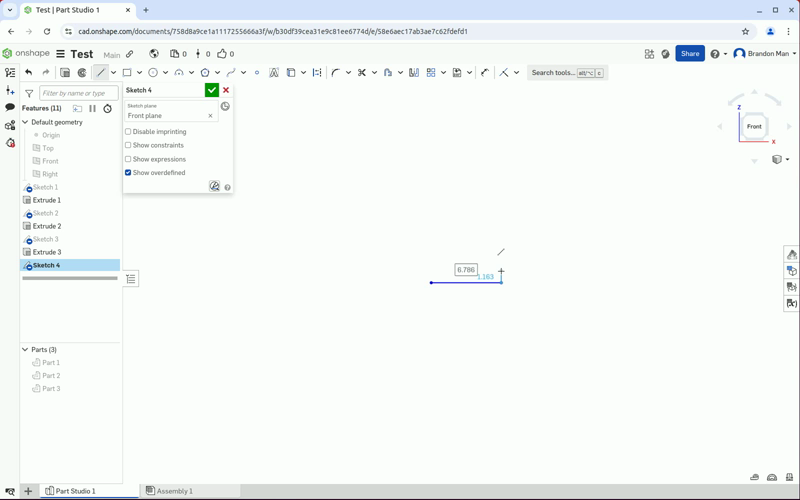
scroll(6)
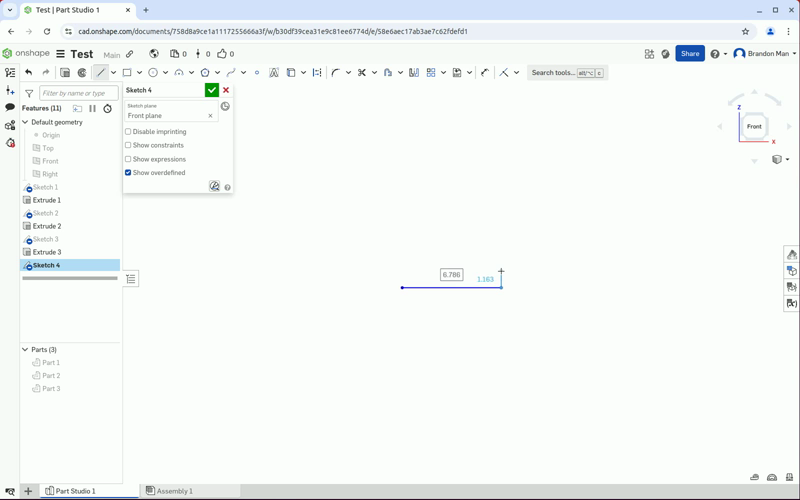
scroll(6)
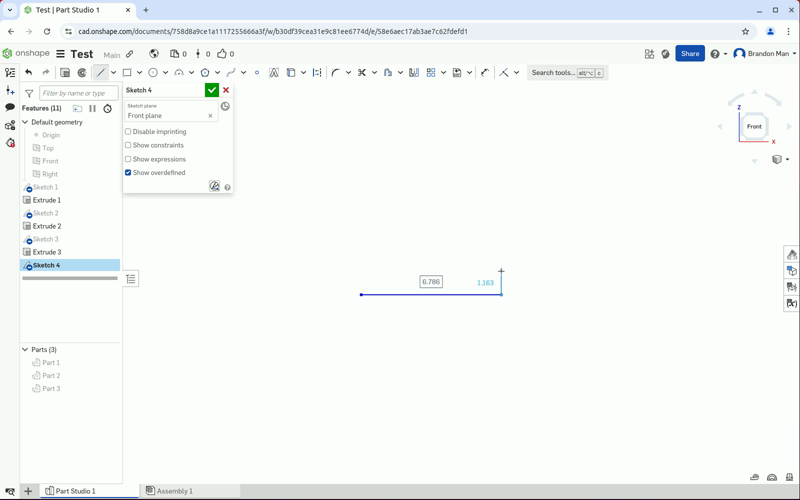
scroll(6)
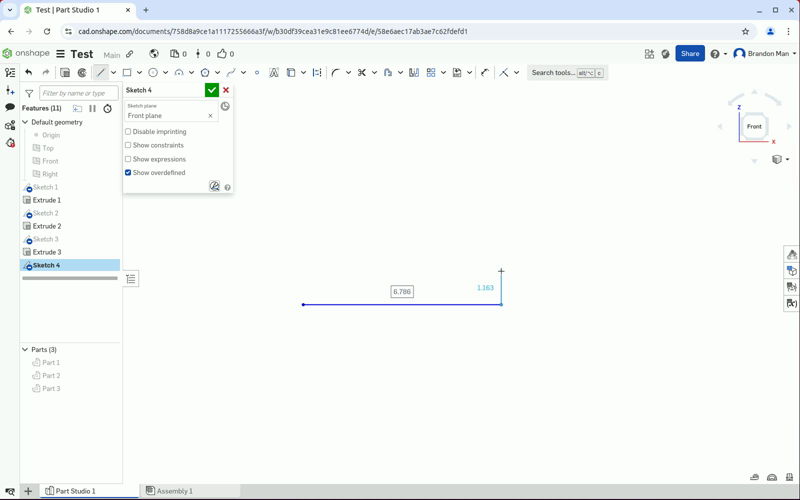
scroll(6)
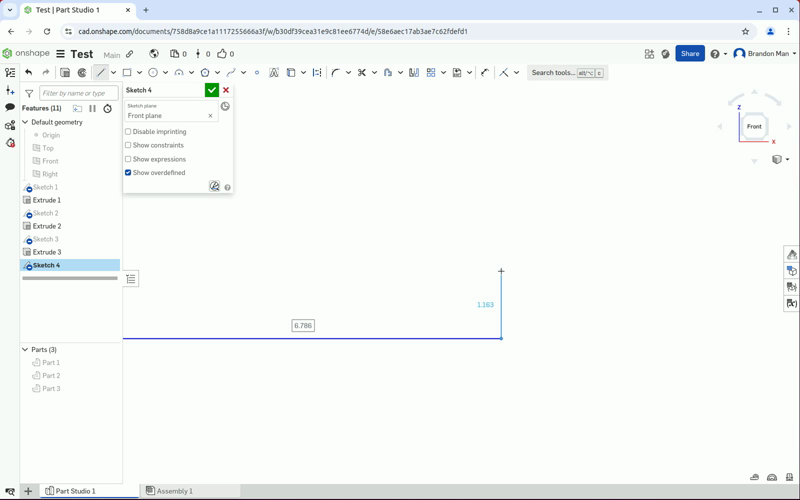
click(501, 270)
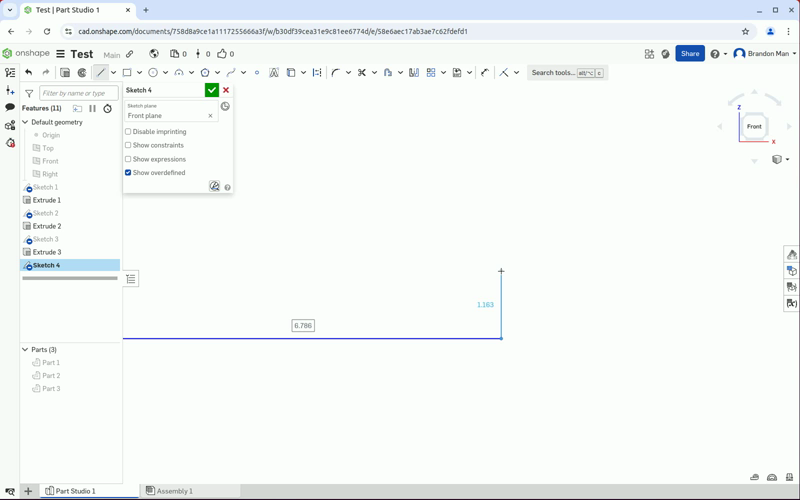
scroll(-6)
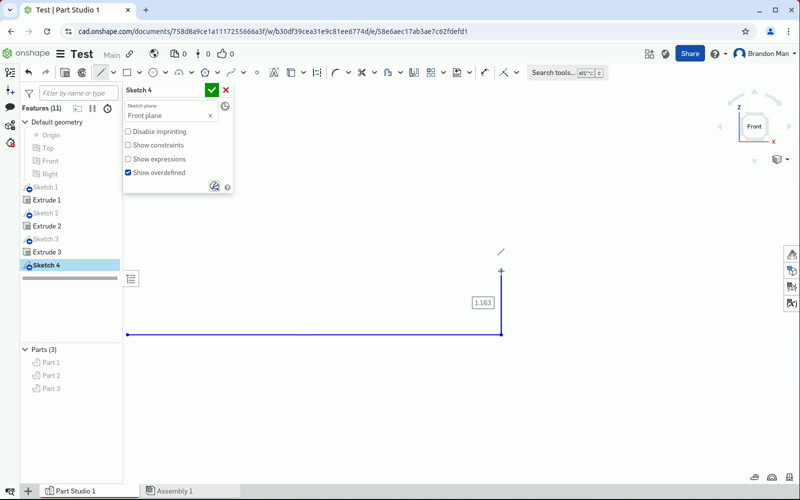
scroll(-6)
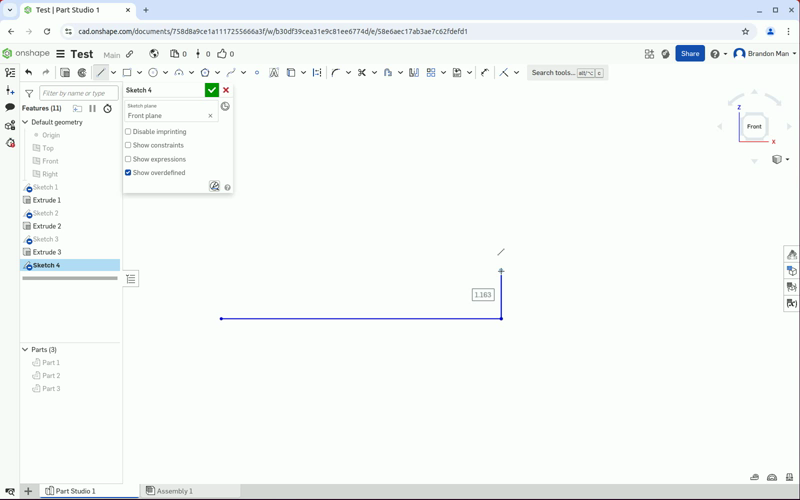
scroll(-6)
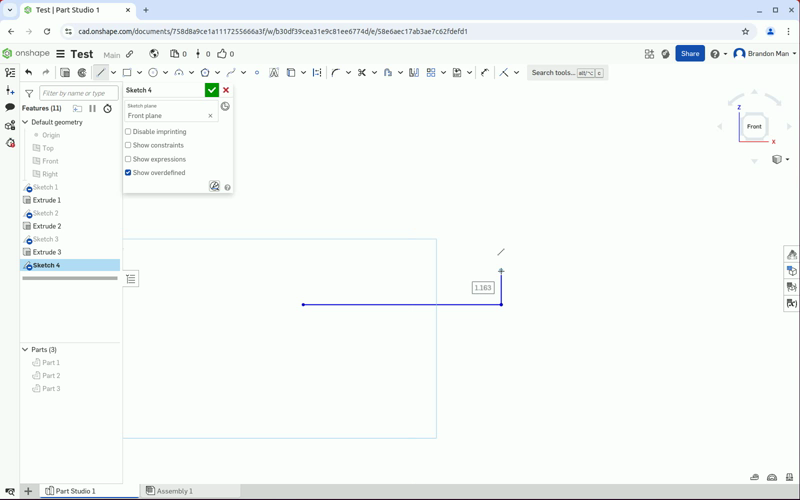
scroll(-6)
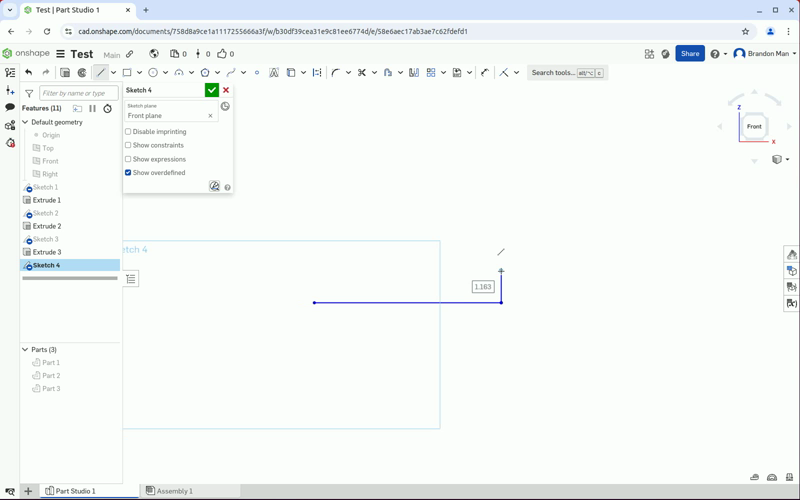
scroll(-6)
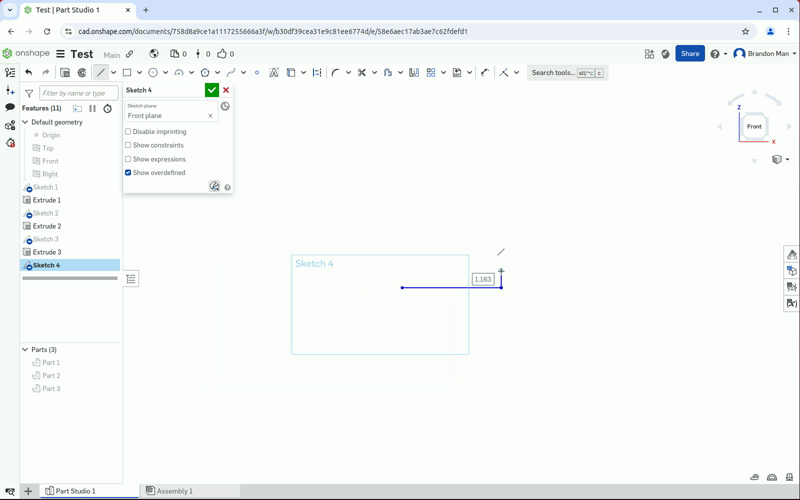
scroll(-6)
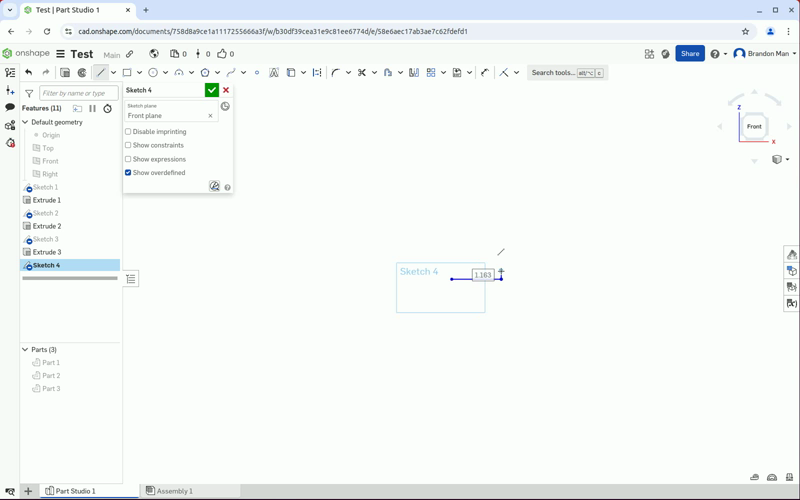
scroll(-6)
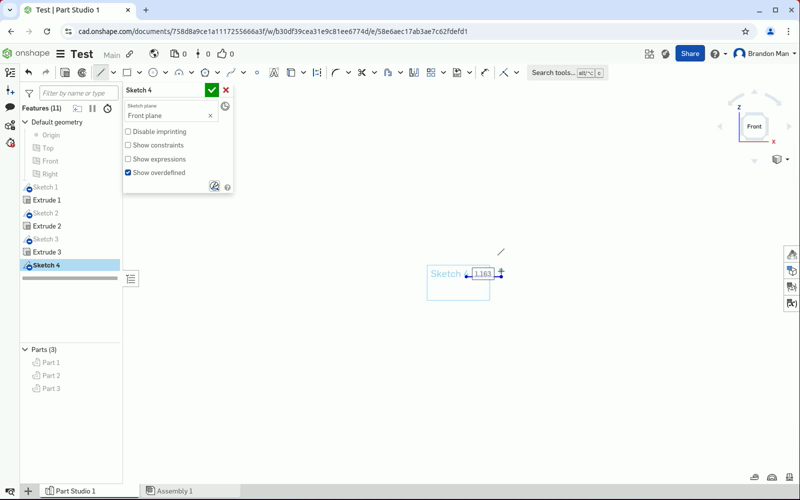
key_up(shift)
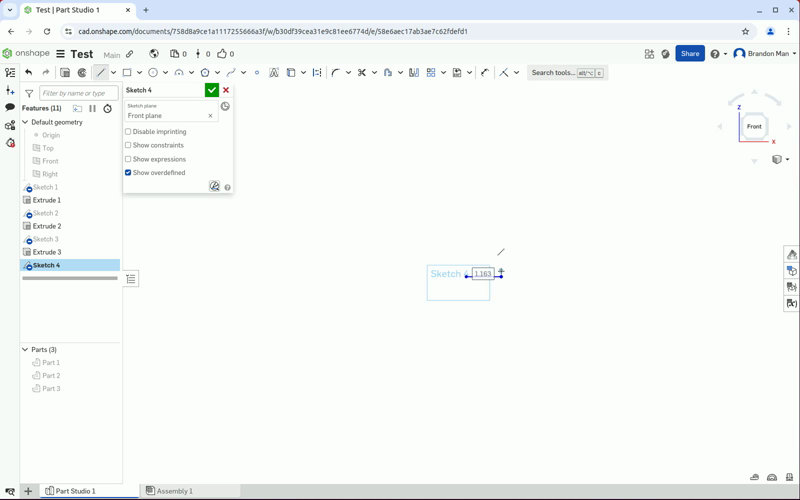
key_down(shift)
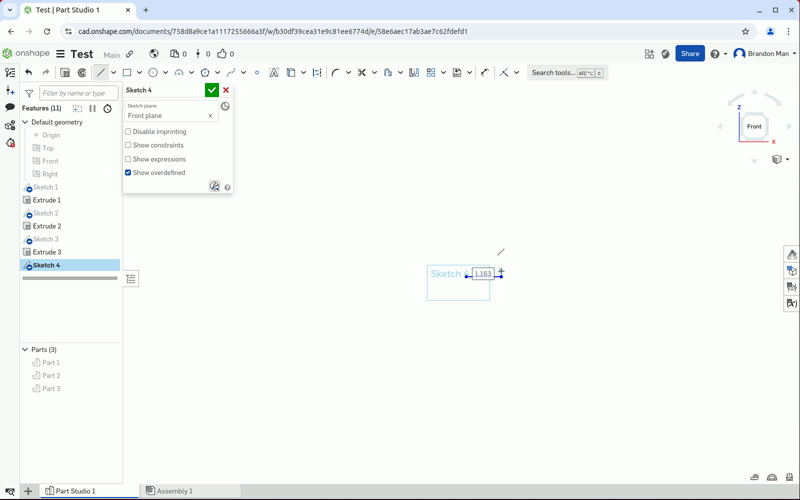
mouse_move(531, 270)
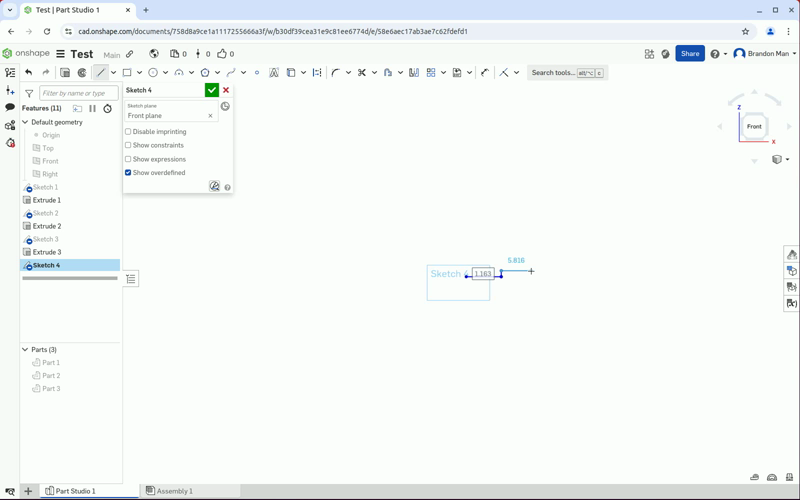
mouse_move(466, 270)
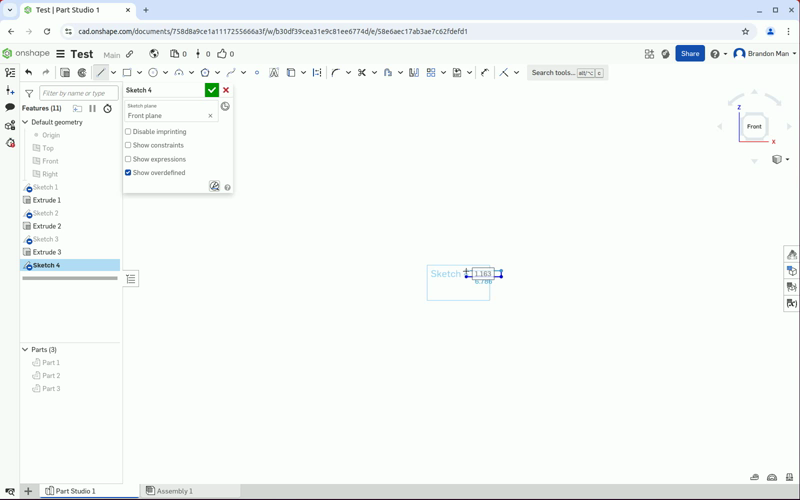
click(466, 270)
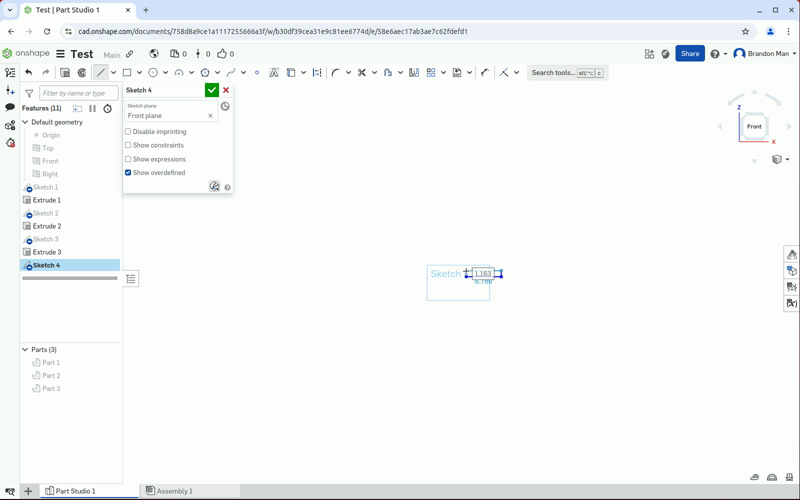
key_up(shift)
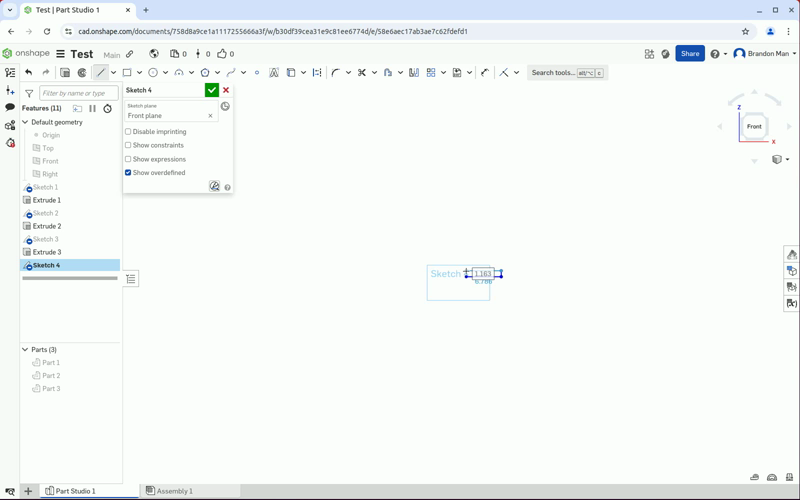
mouse_move(496, 270)
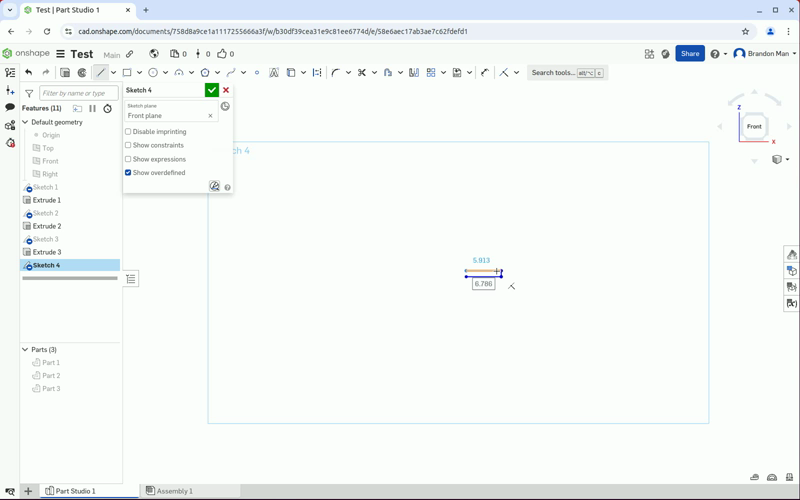
key_down(shift)
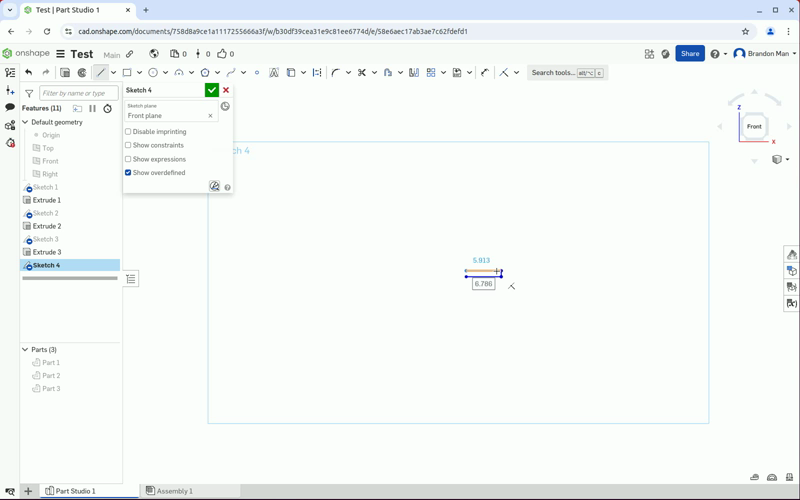
mouse_move(466, 276)
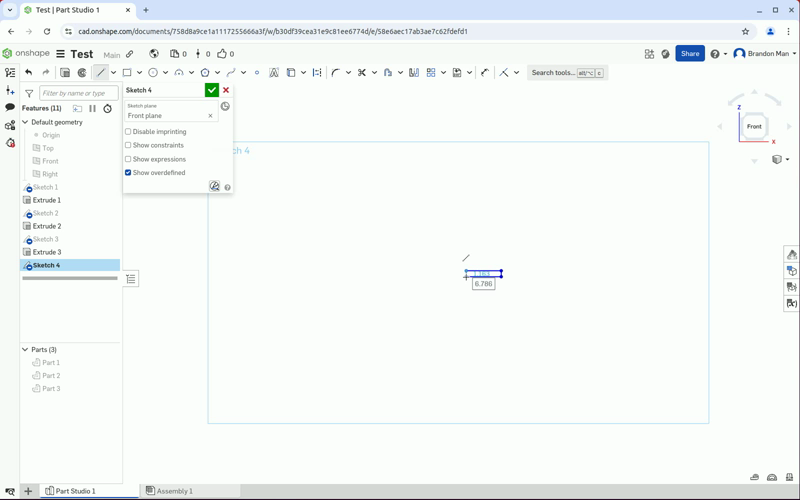
scroll(6)
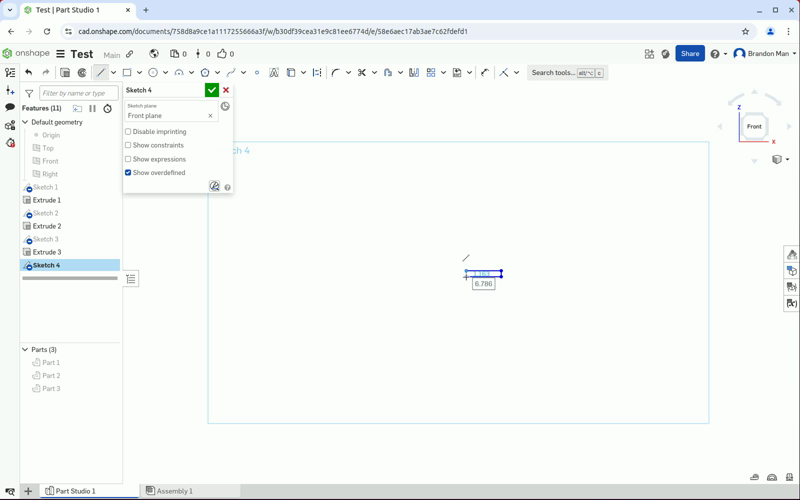
scroll(6)
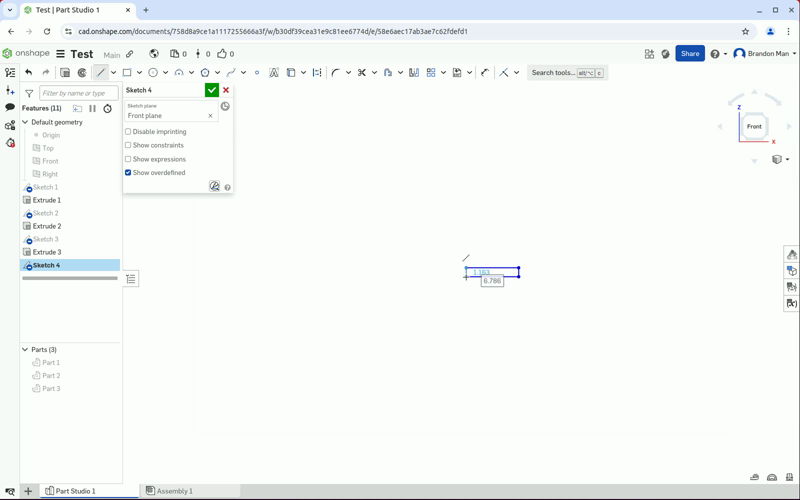
scroll(6)
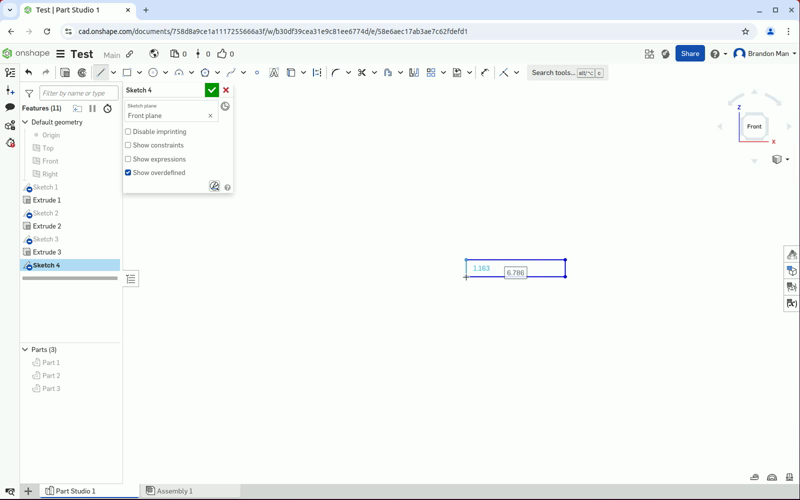
scroll(6)
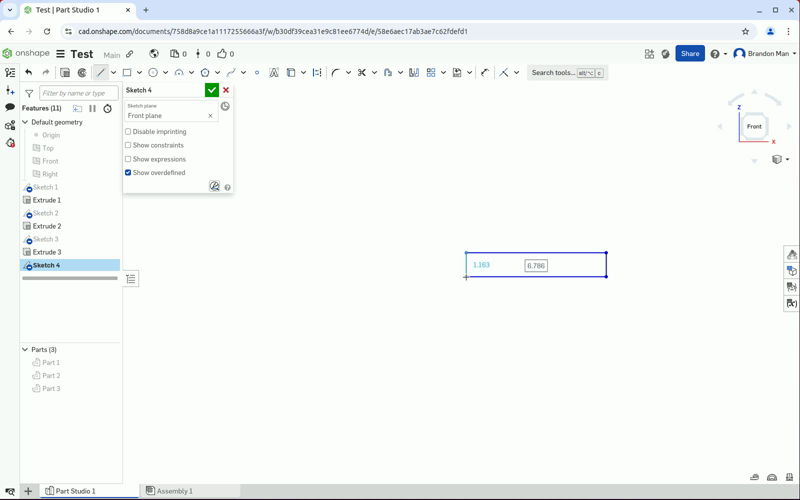
scroll(6)
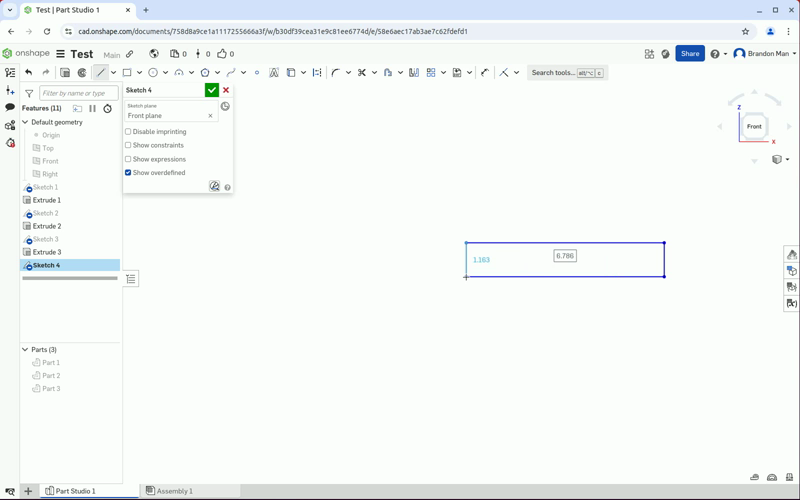
scroll(6)
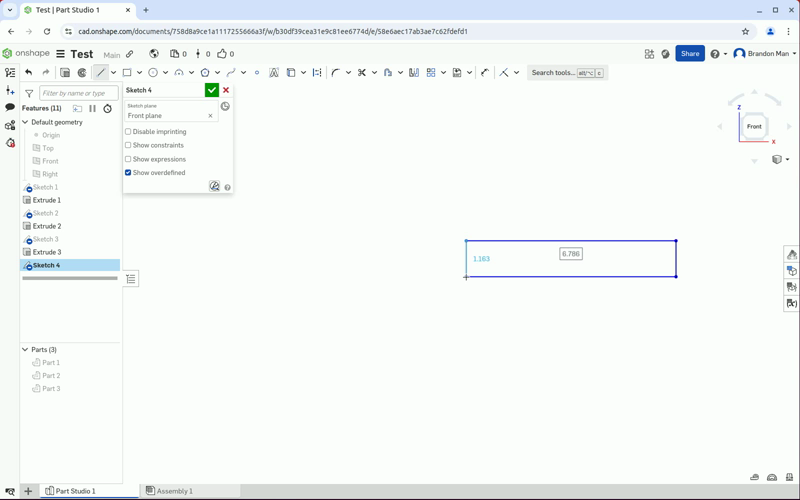
scroll(6)
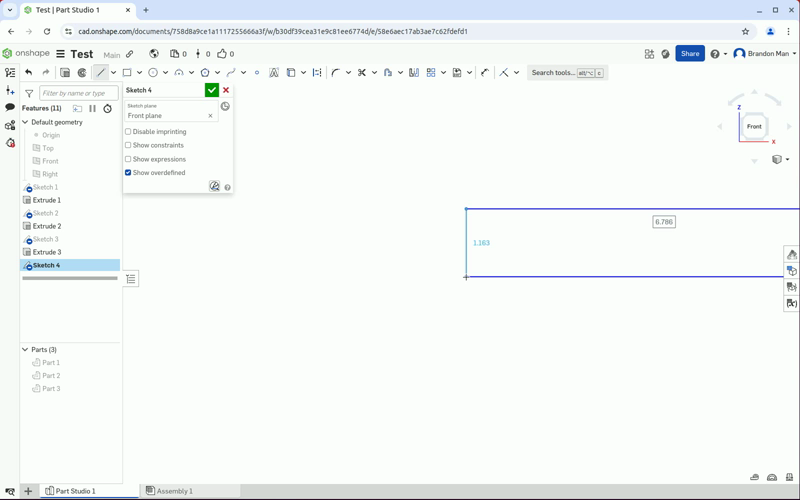
key_up(shift)
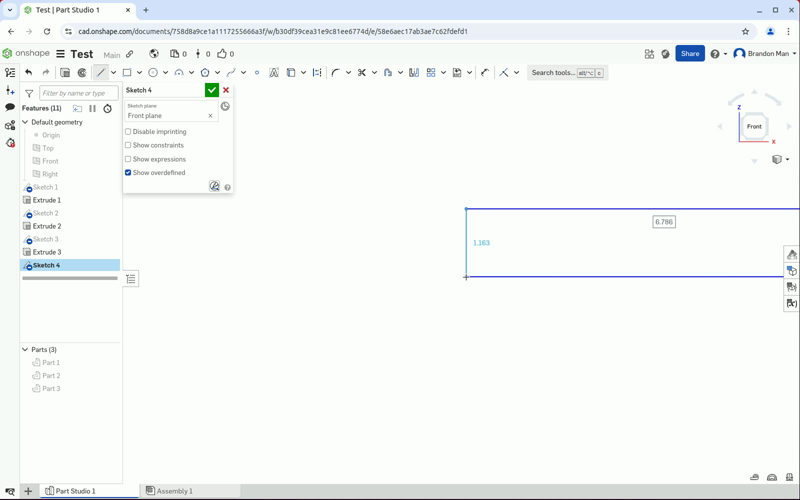
click(466, 276)
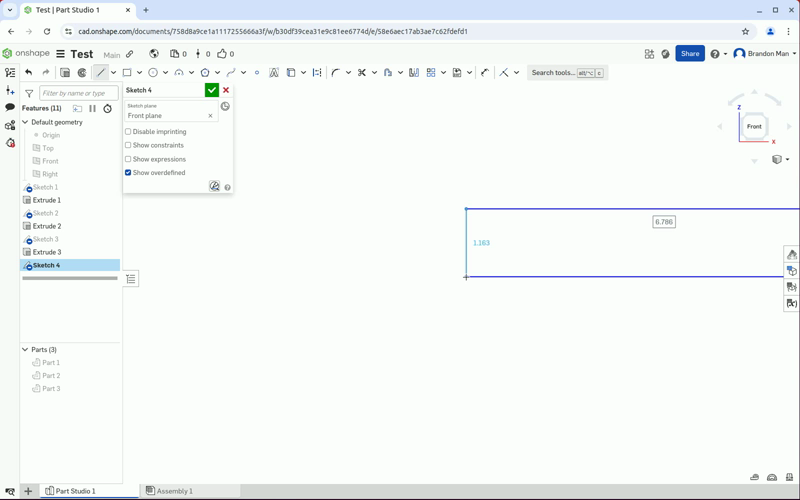
scroll(-6)
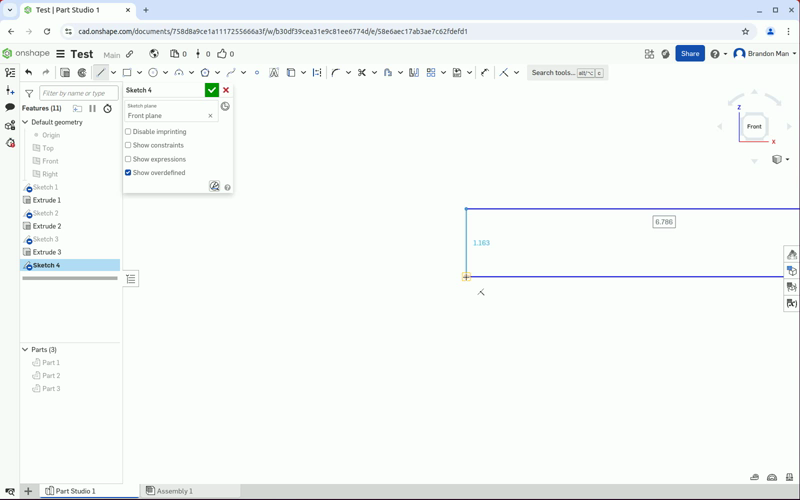
scroll(-6)
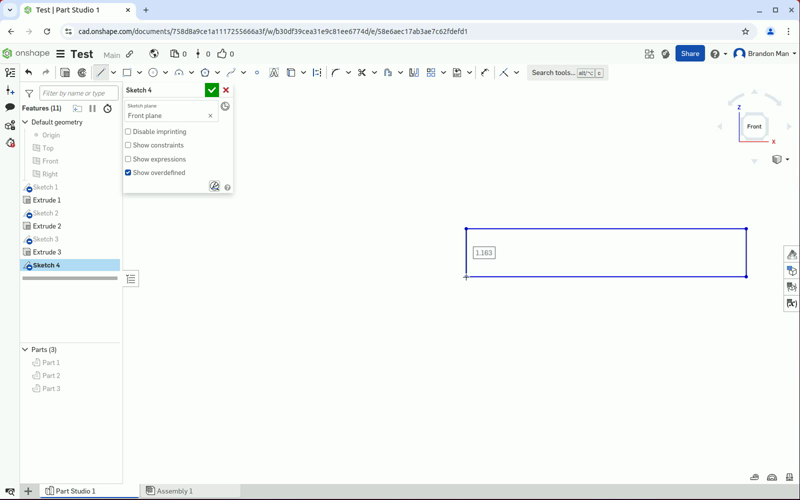
scroll(-6)
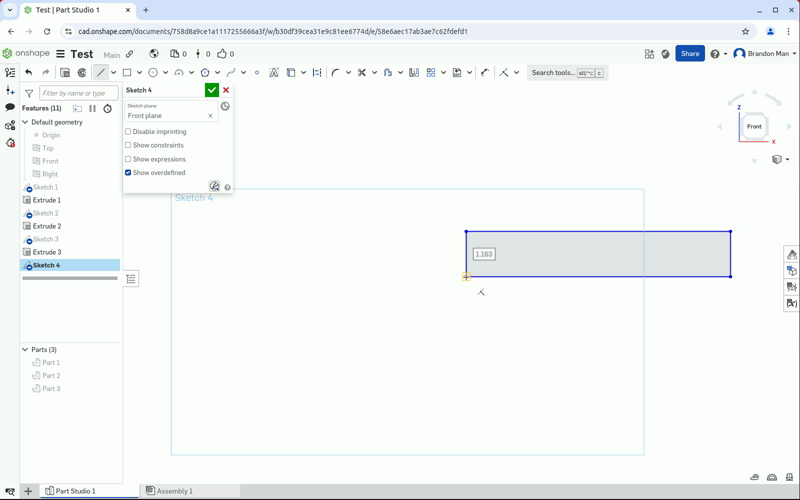
scroll(-6)
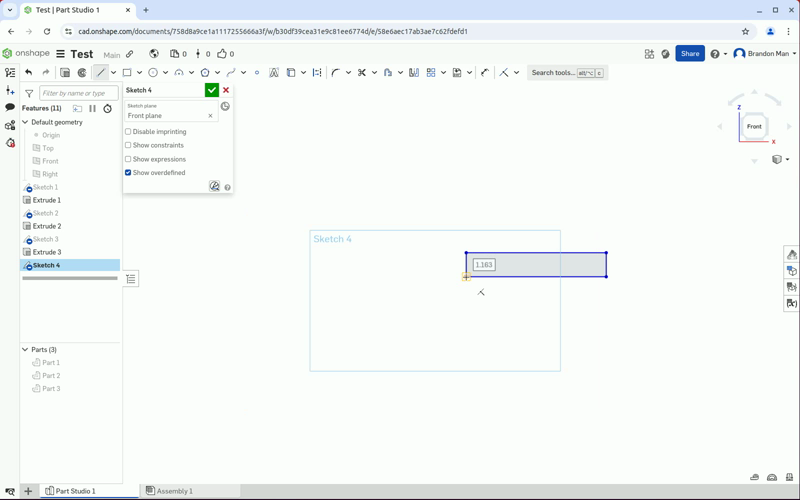
scroll(-6)
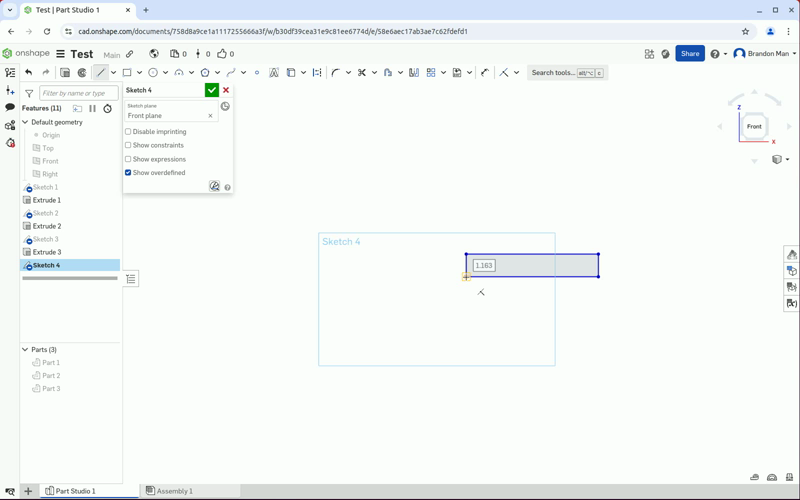
scroll(-6)
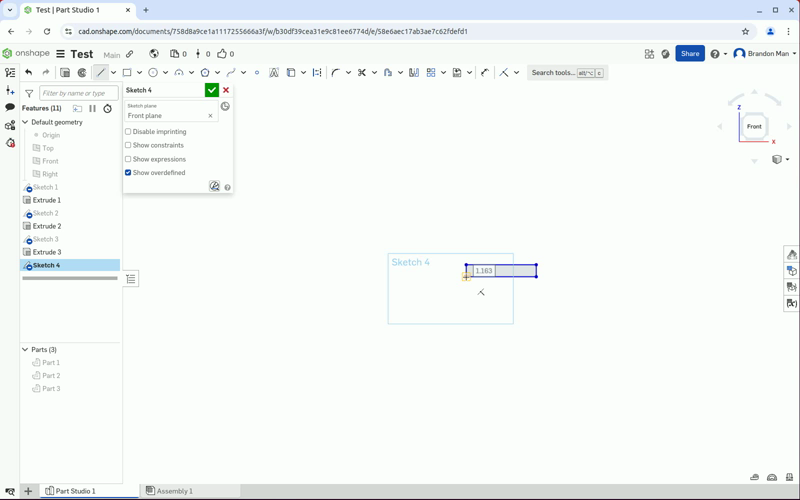
scroll(-6)
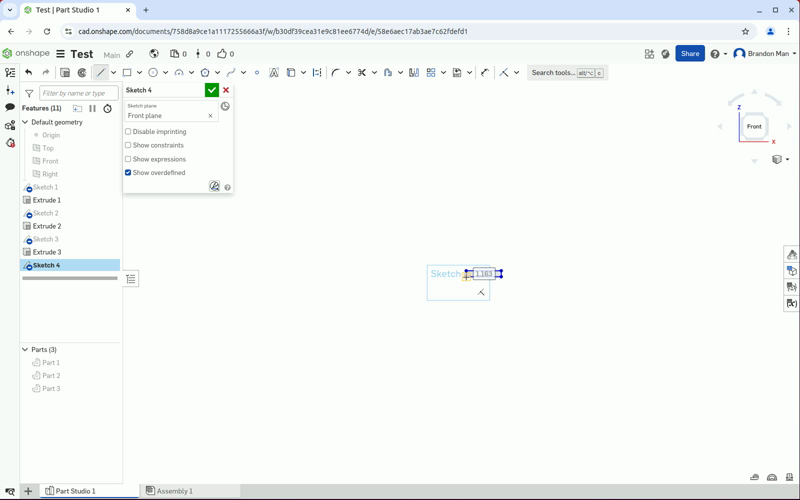
key(esc)
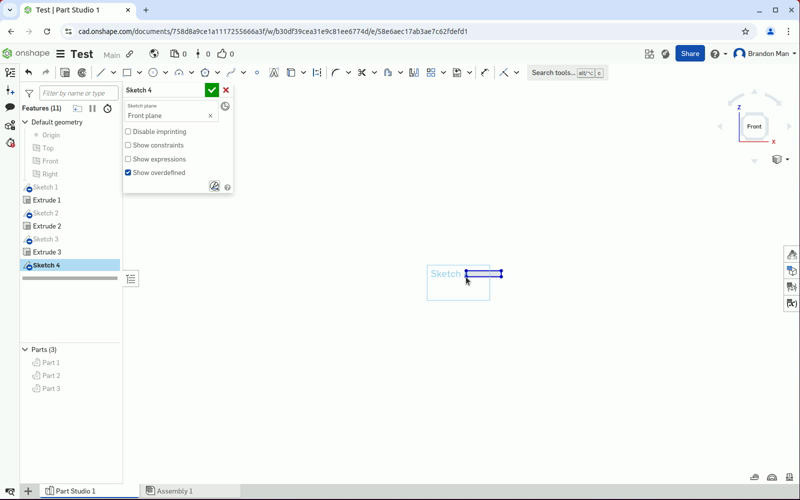
mouse_move(477, 273)
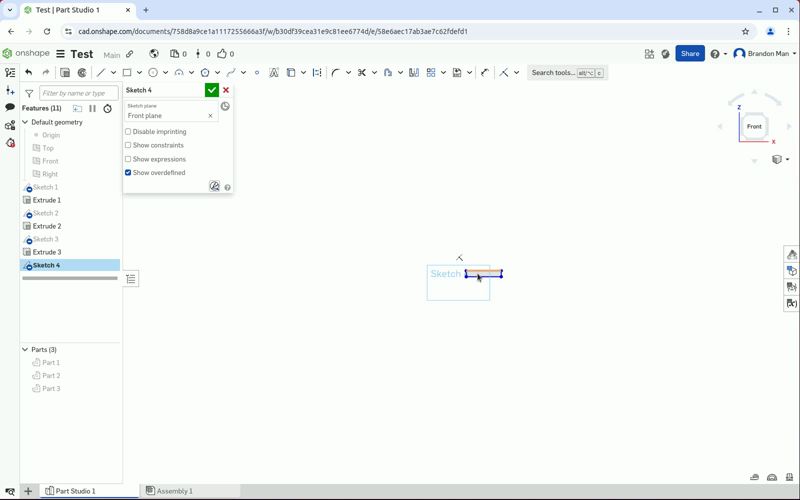
scroll(6)
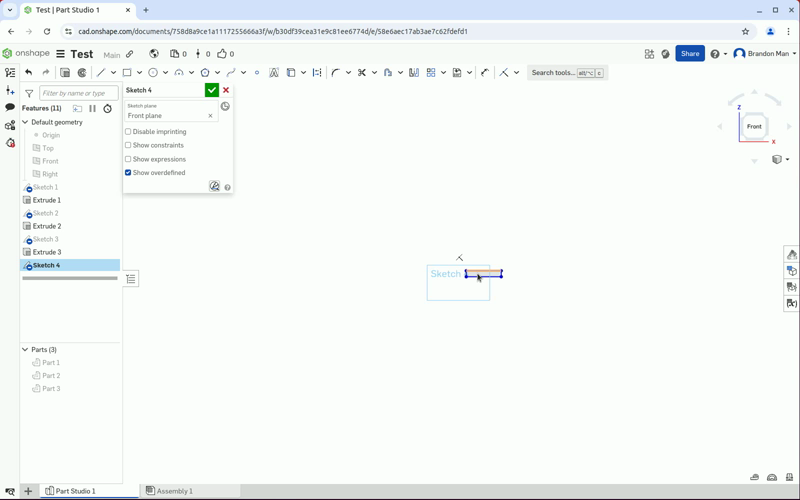
scroll(6)
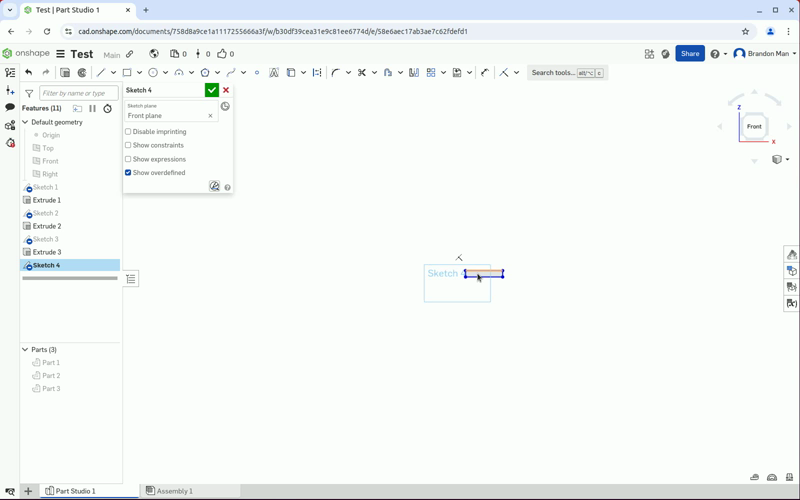
scroll(6)
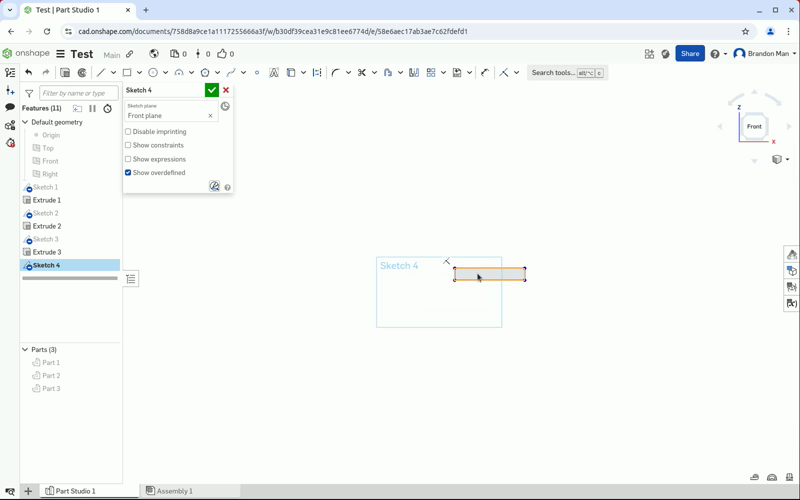
scroll(6)
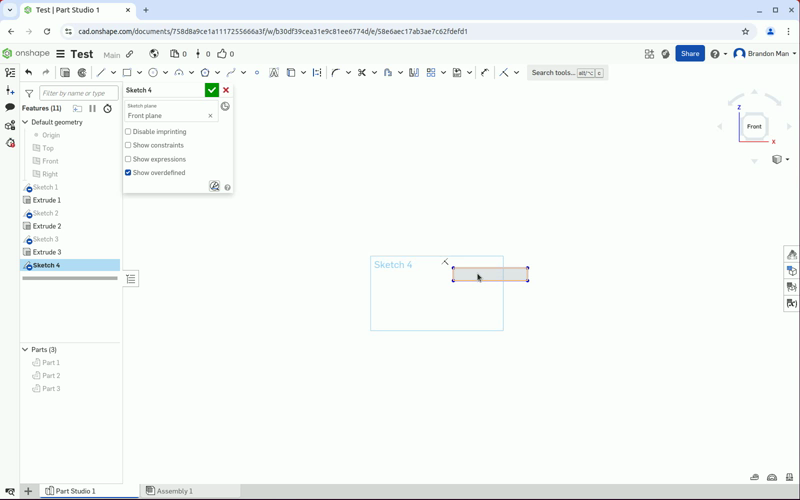
scroll(6)
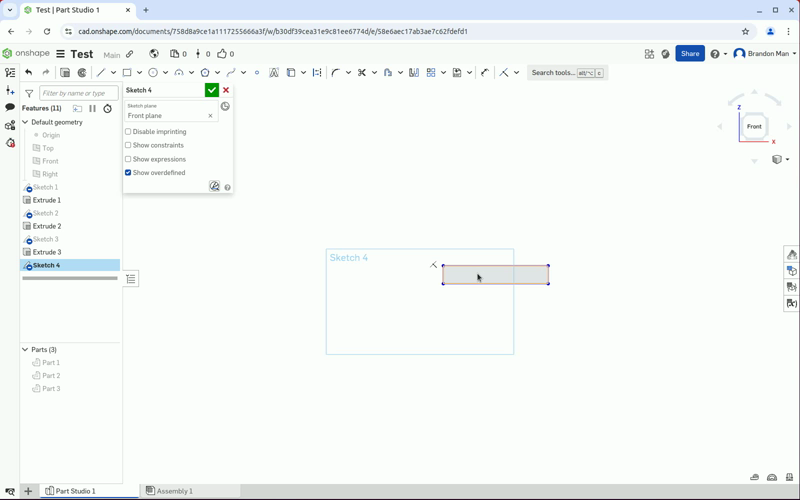
scroll(6)
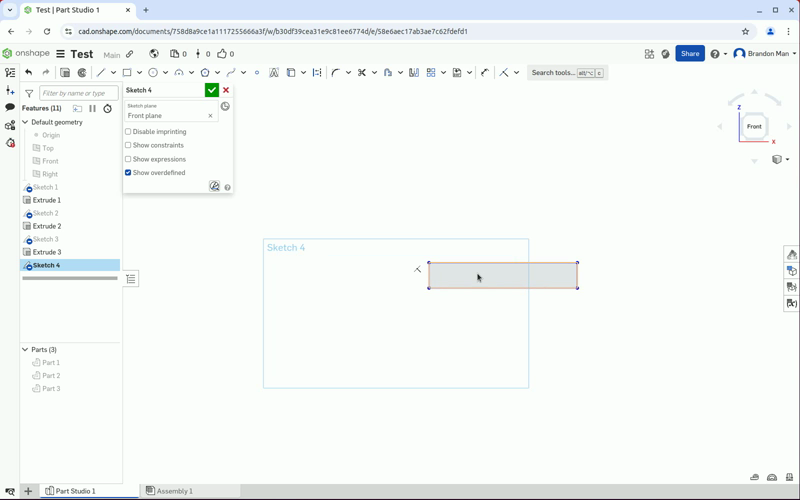
scroll(6)
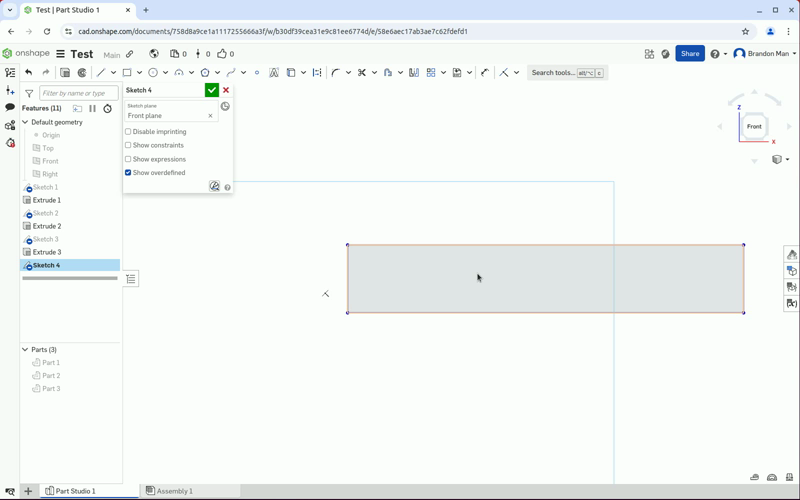
click(477, 273)
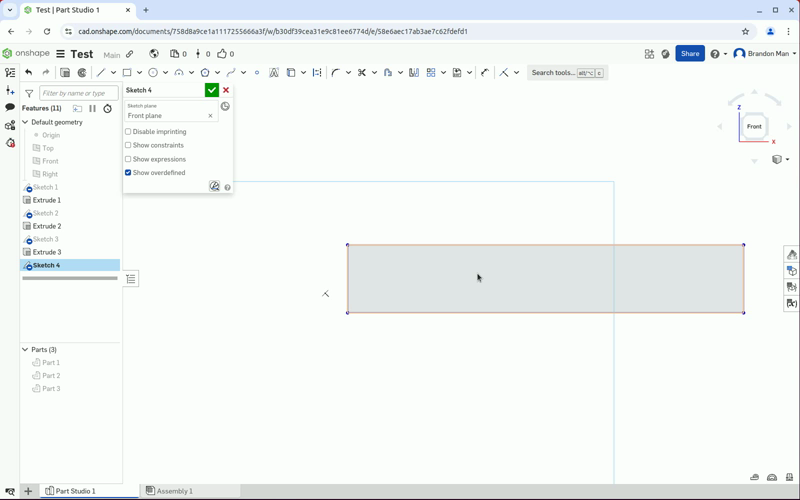
scroll(-6)
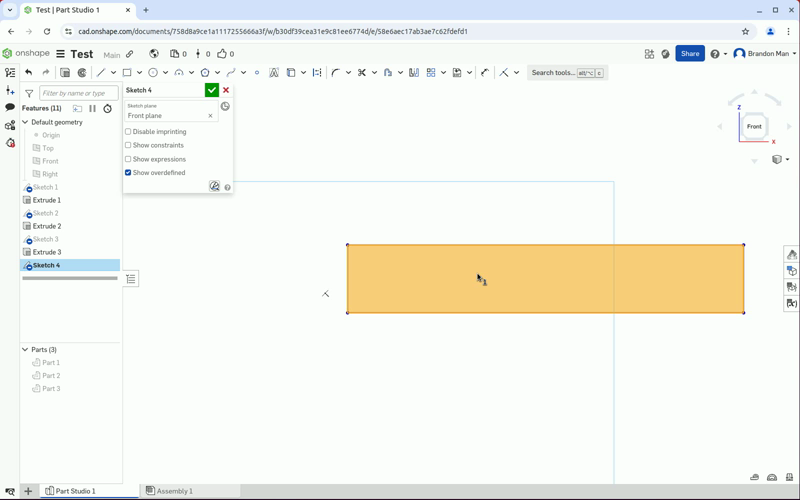
scroll(-6)
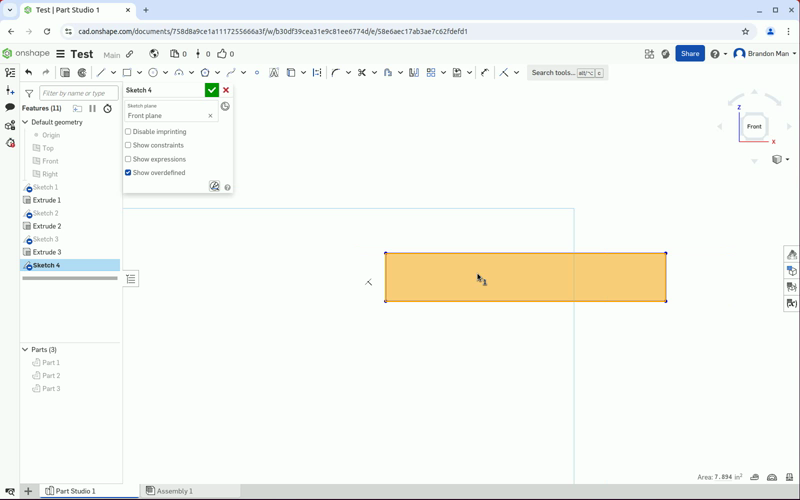
scroll(-6)
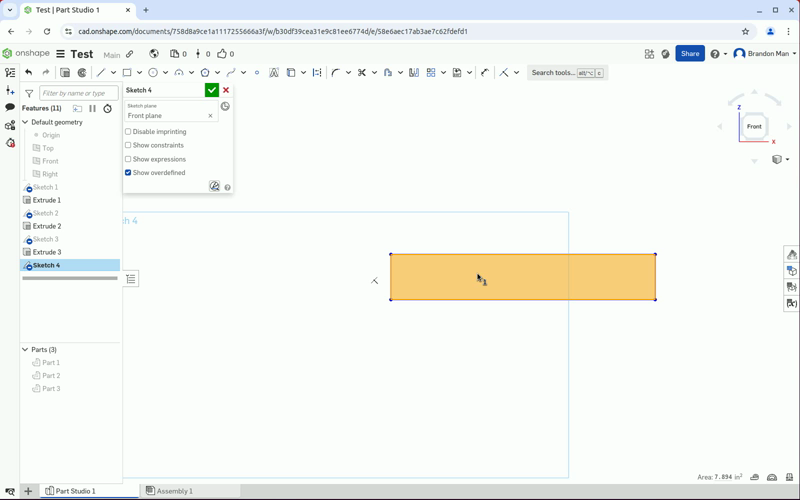
scroll(-6)
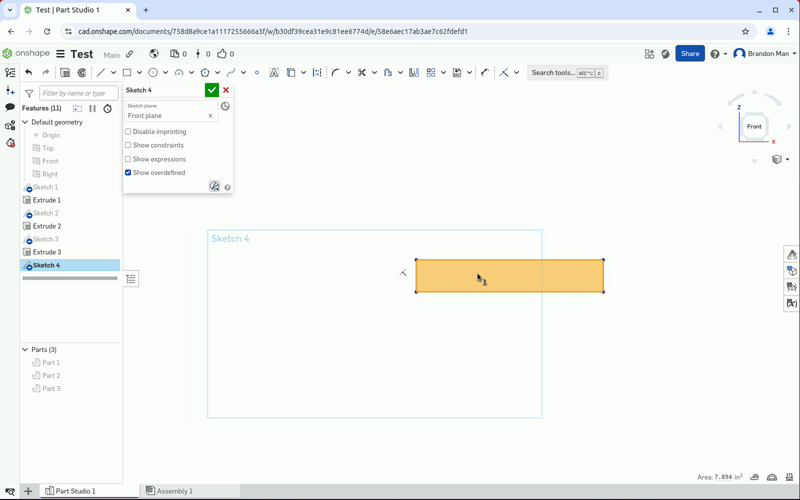
scroll(-6)
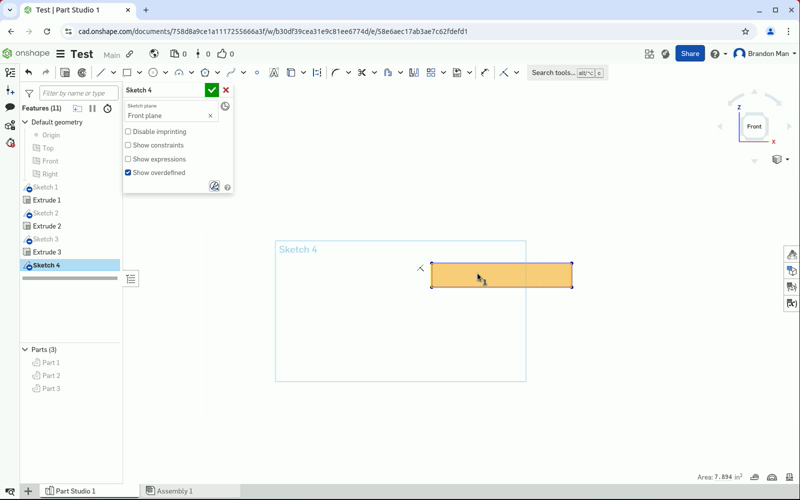
scroll(-6)
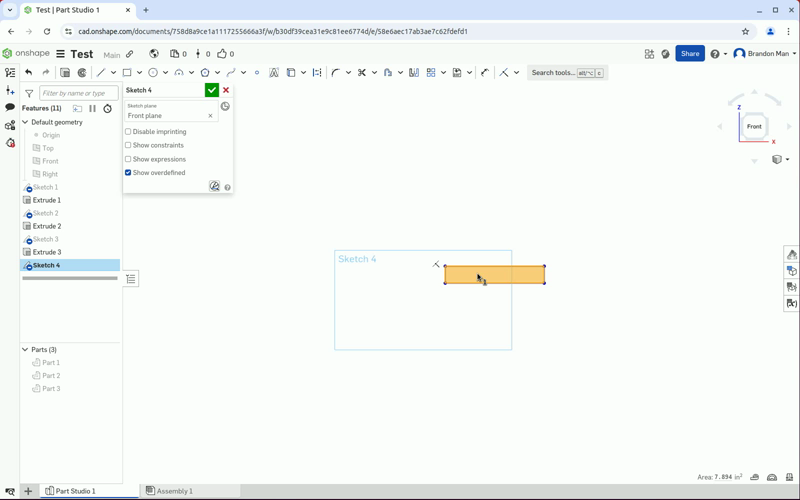
scroll(-6)
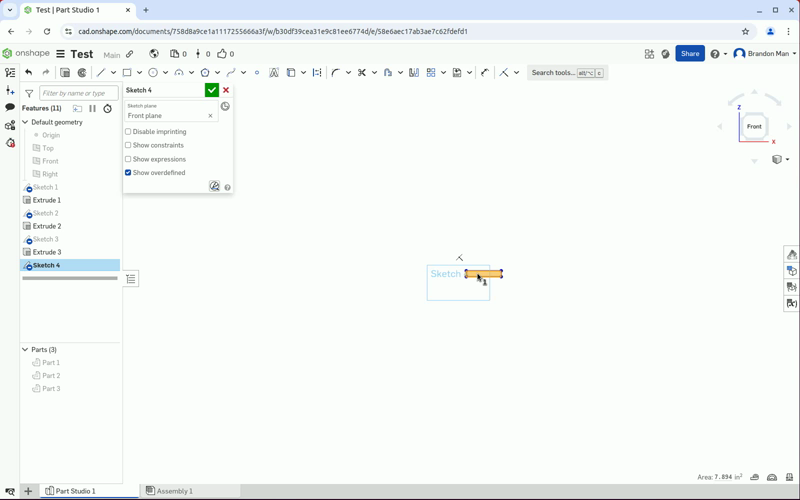
mouse_move(73, 352)
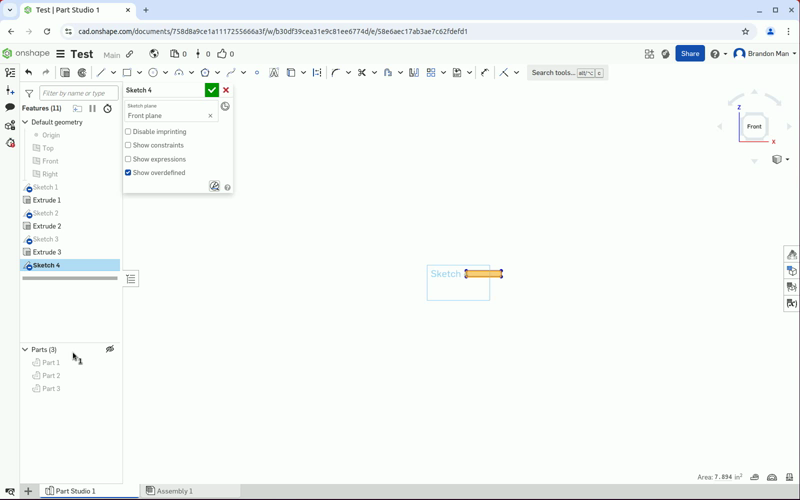
key(shift+y)
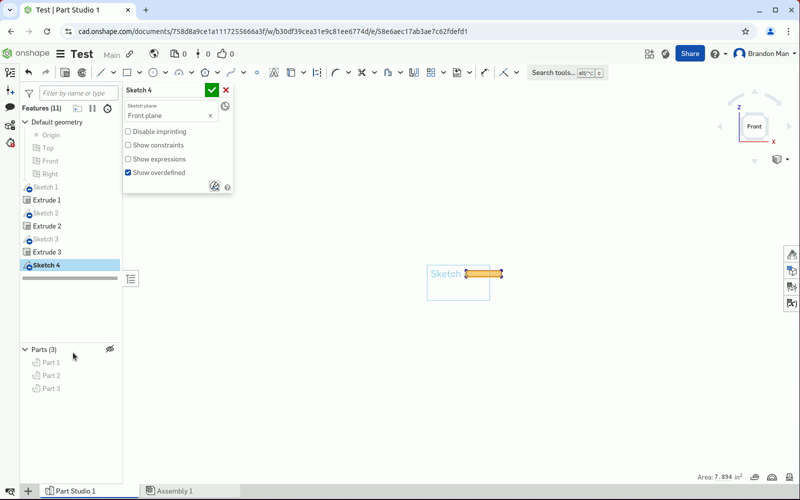
key(shift+e)
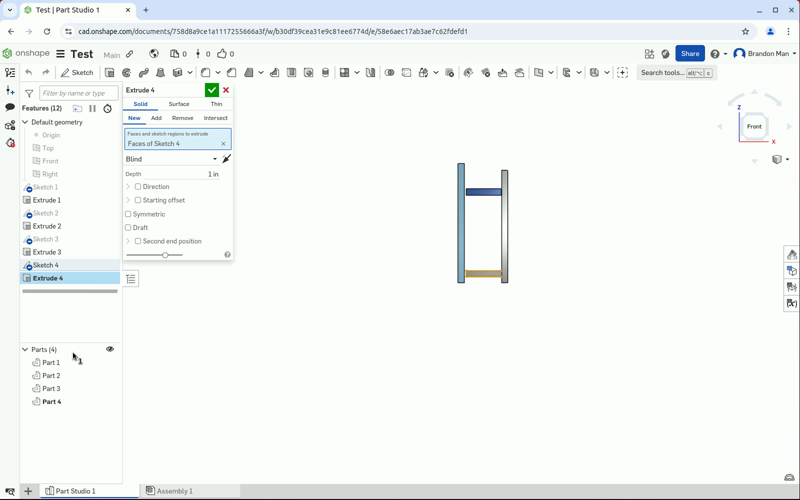
mouse_move(143, 106)
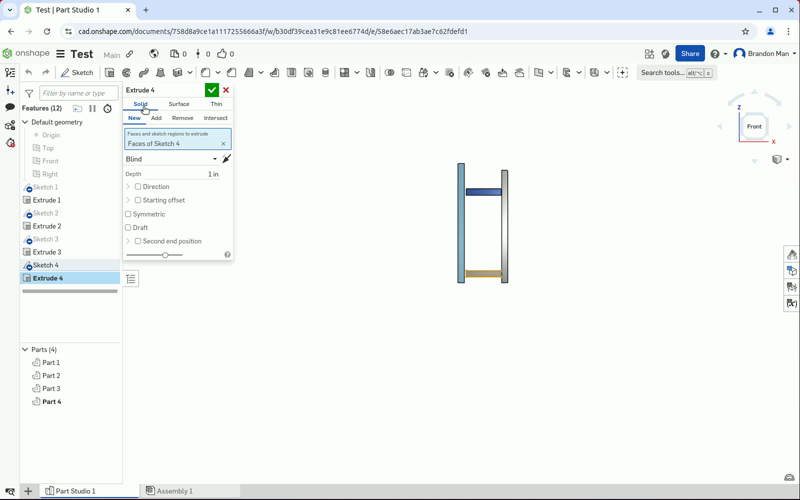
click(143, 106)
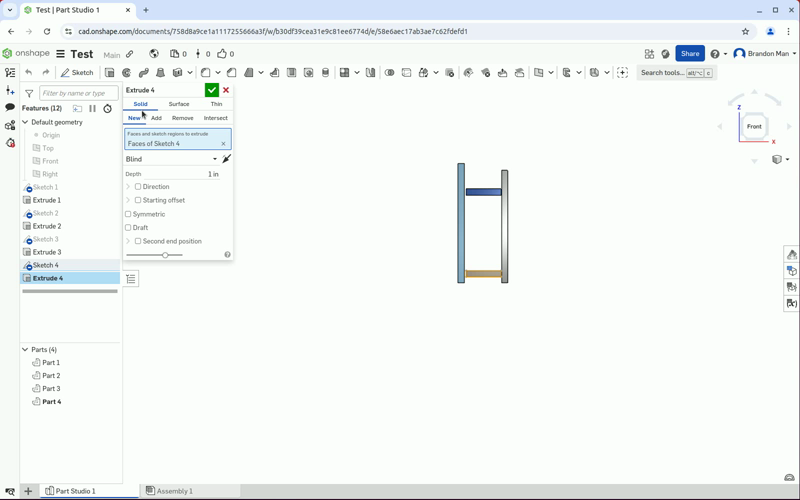
mouse_move(137, 120)
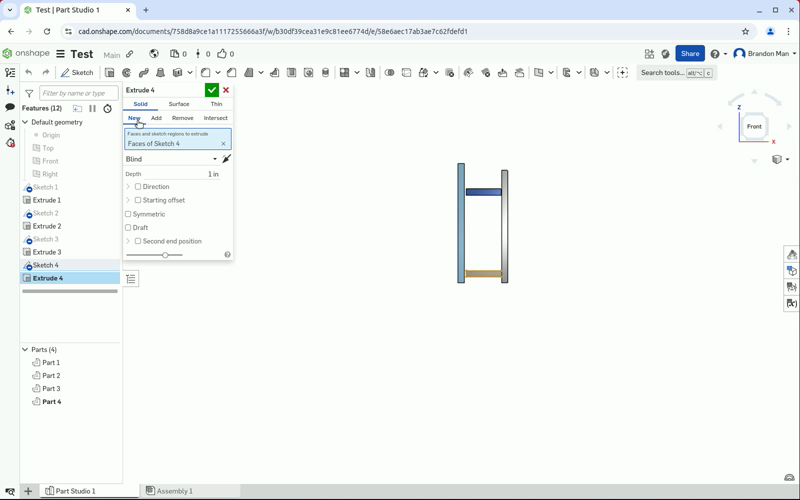
click(137, 120)
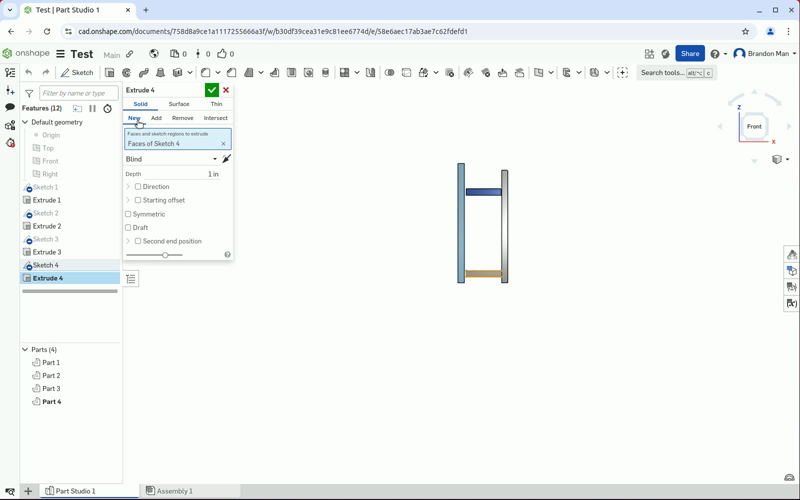
key(tab, 4)
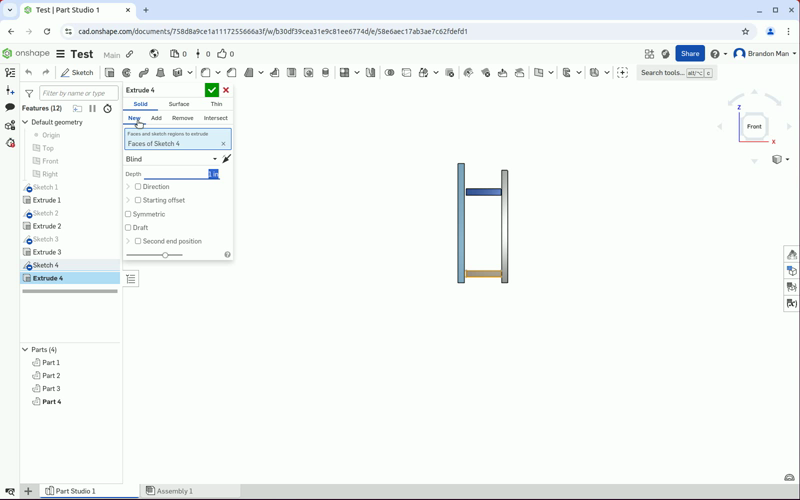
text(1.204)
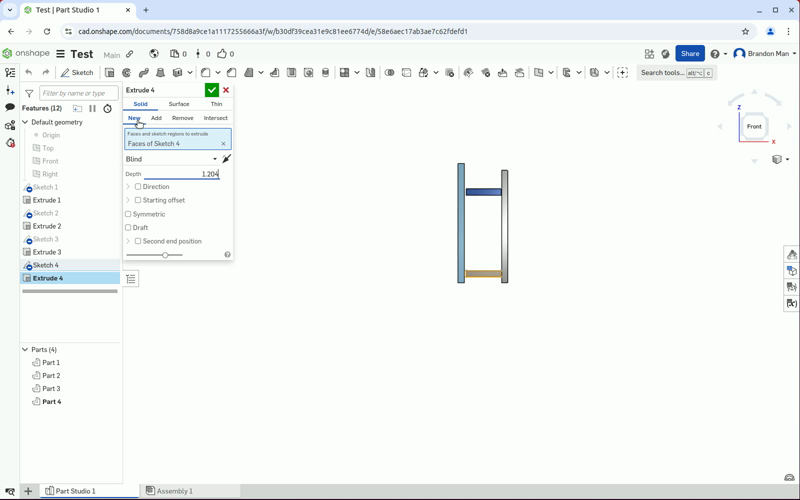
key(enter)
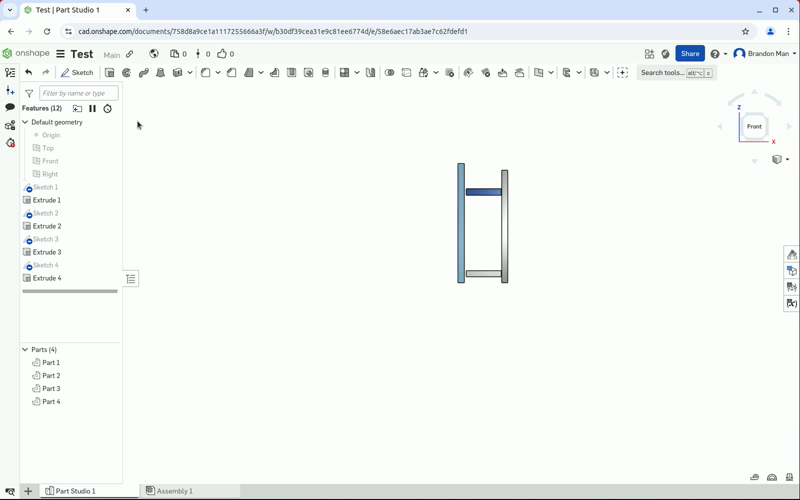
key(shift+h)
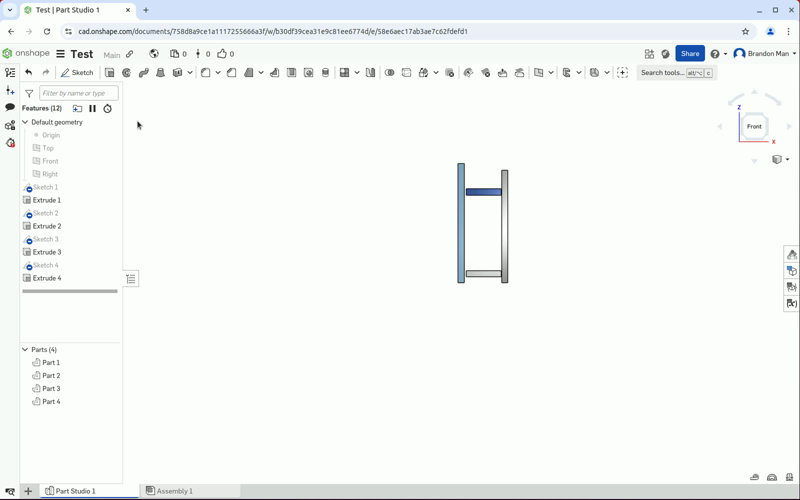
key(shift+h)
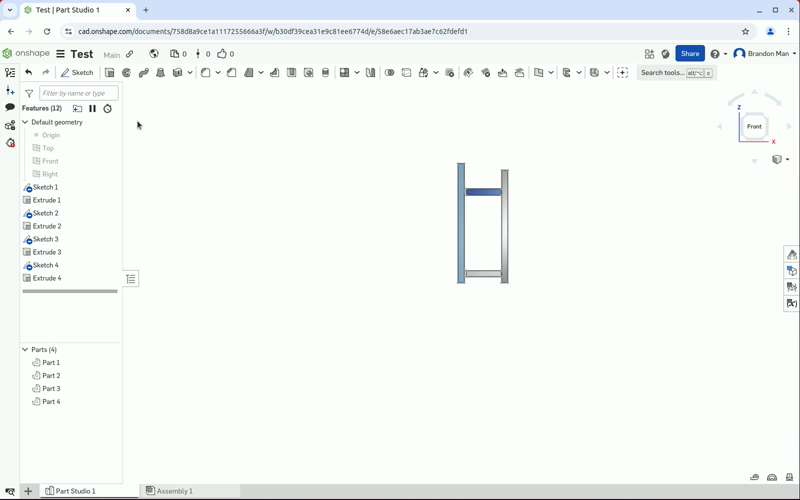
key(shift+7)
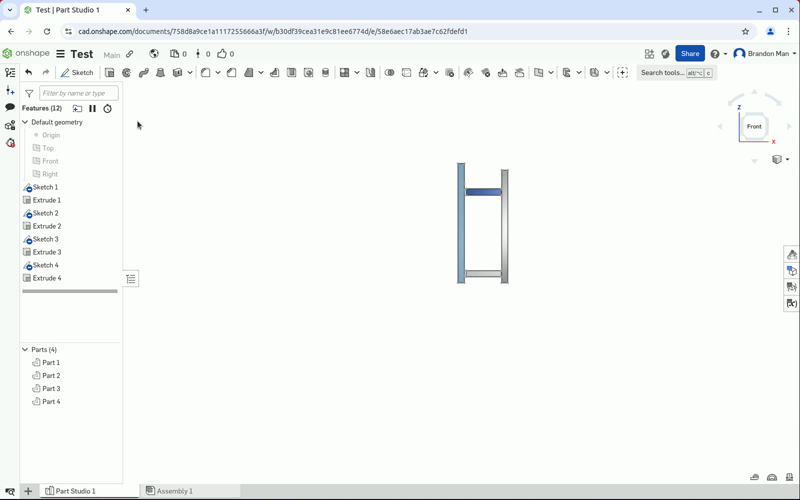
key(left, 2)
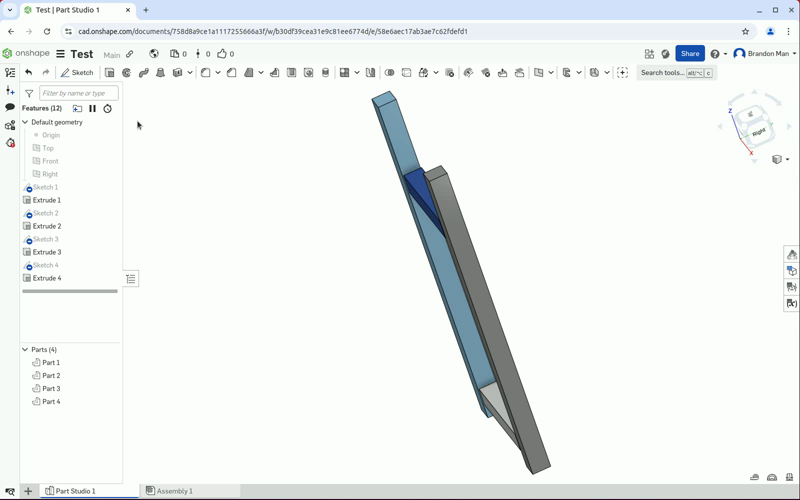
key(down, 2)
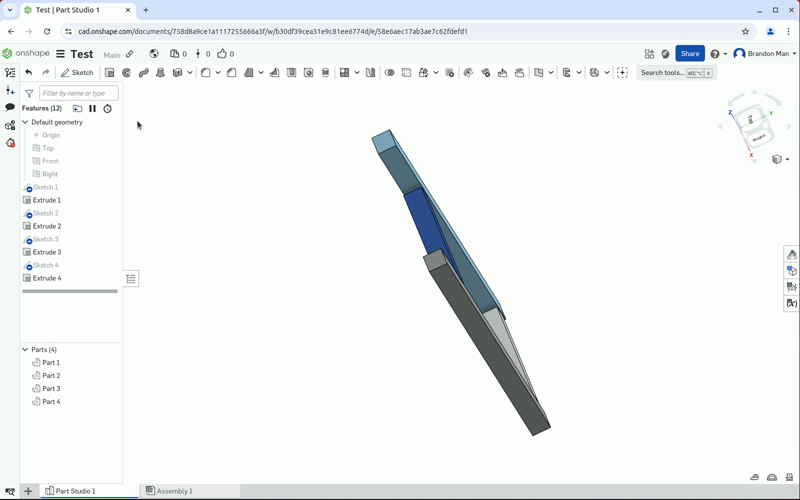
key(up, 2)
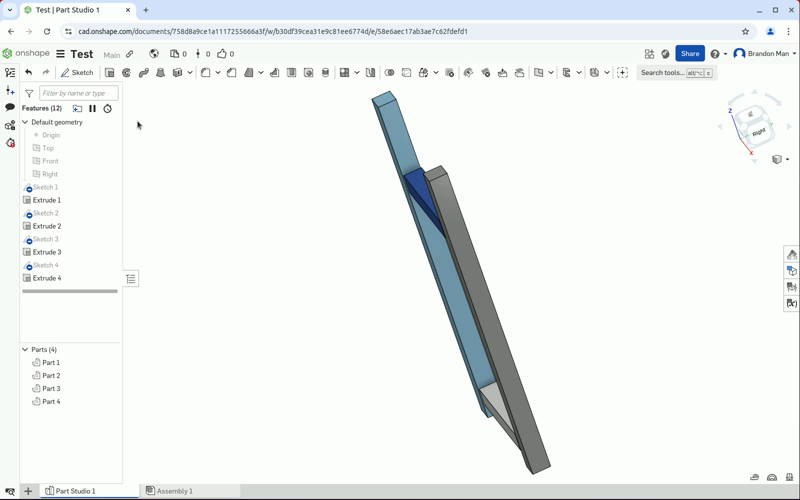
key(right, 2)
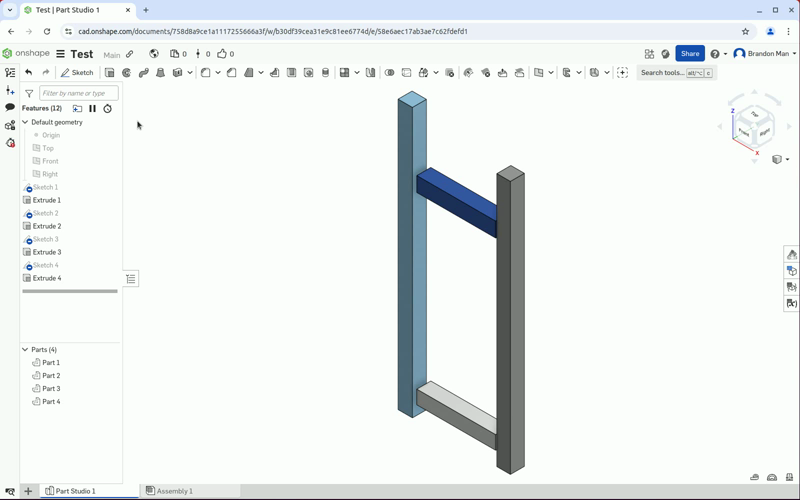
mouse_move(73, 189)
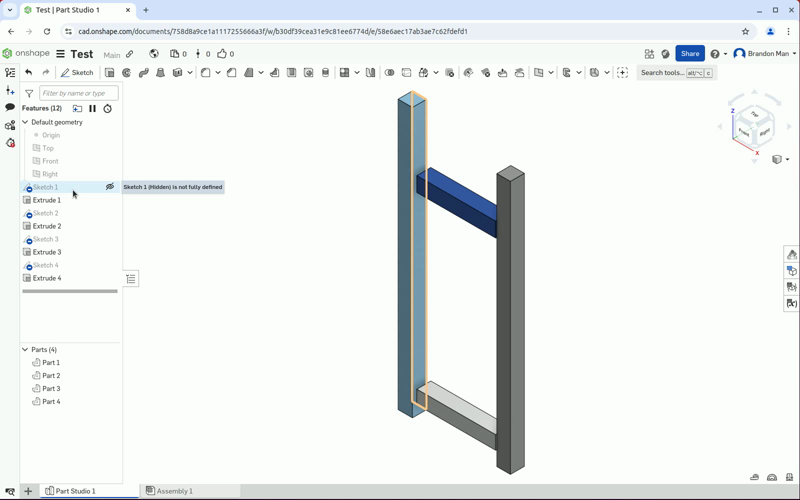
click(73, 189)